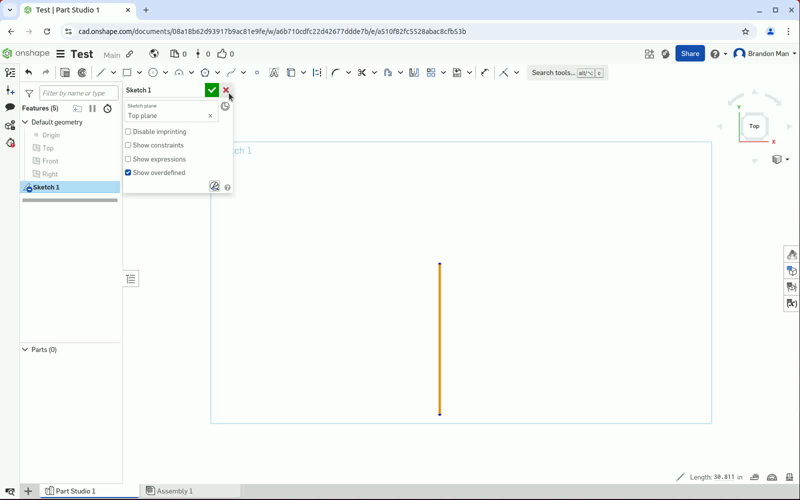
key(shift+h)
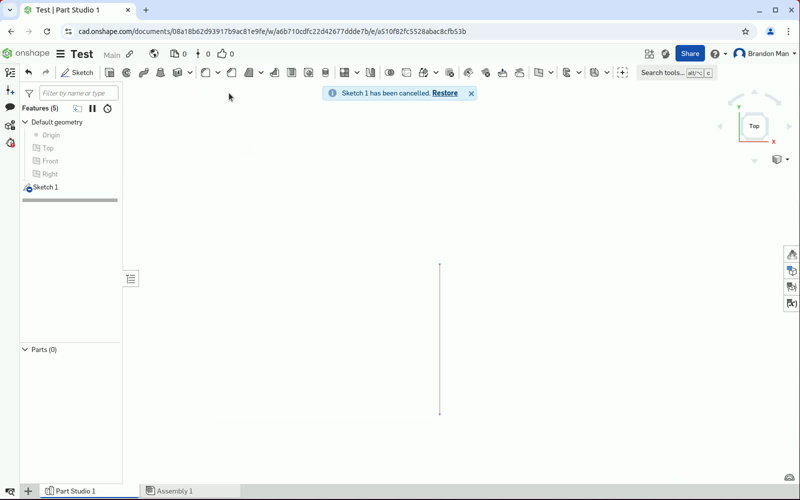
key(shift+s)
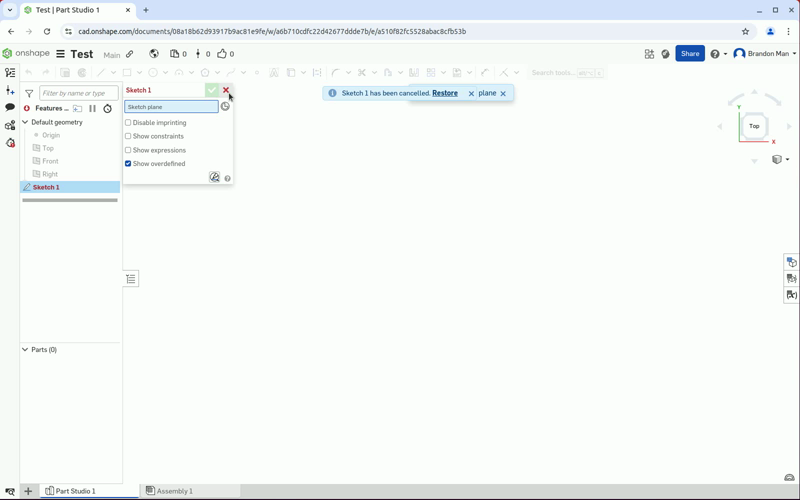
mouse_move(73, 150)
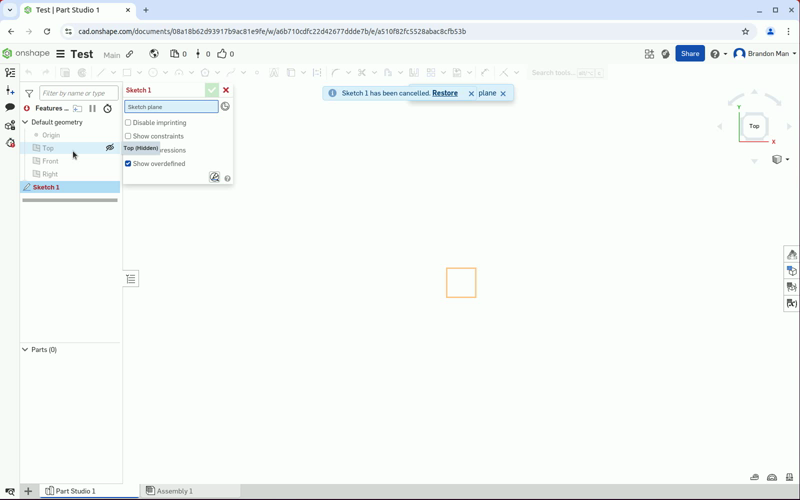
click(73, 150)
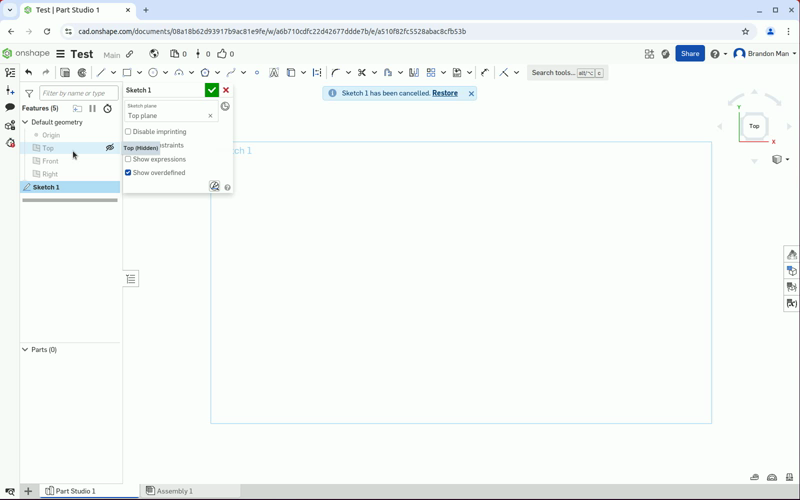
mouse_move(73, 352)
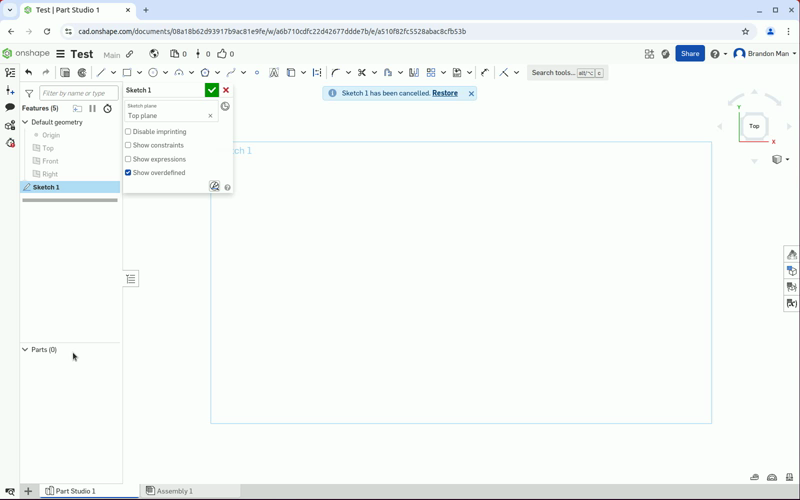
key(y)
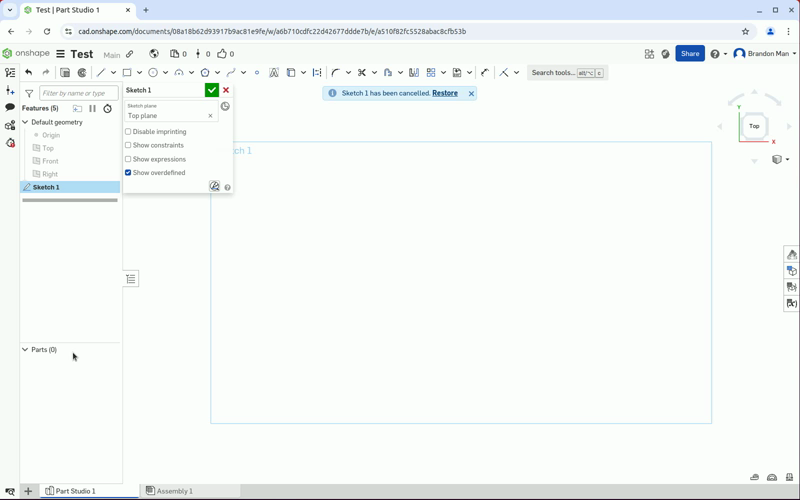
key(l)
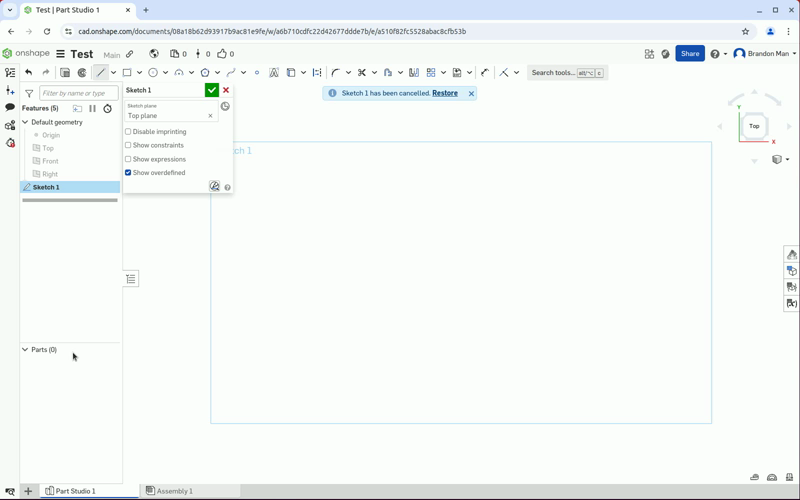
key_down(shift)
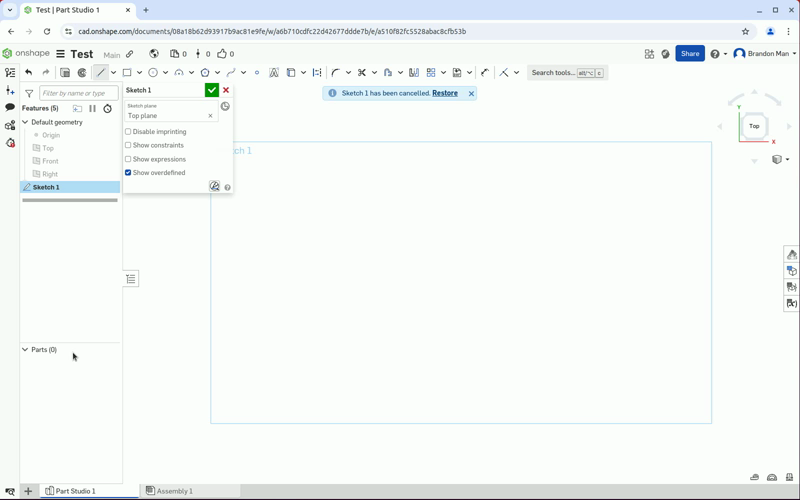
mouse_move(460, 278)
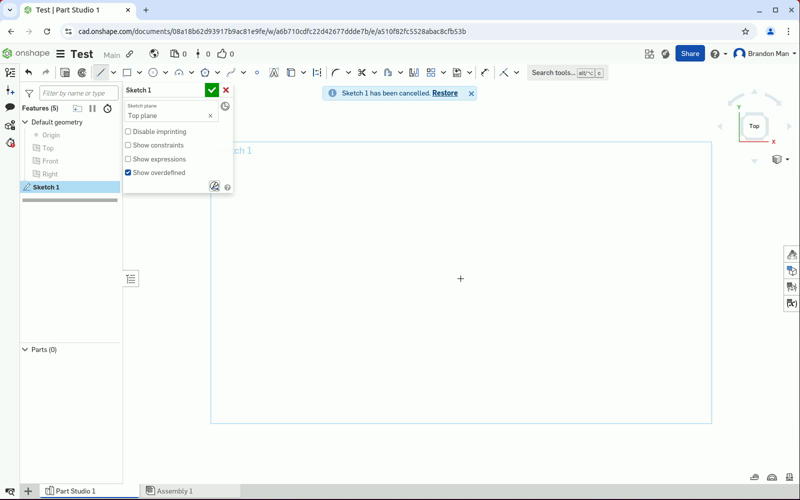
click(460, 278)
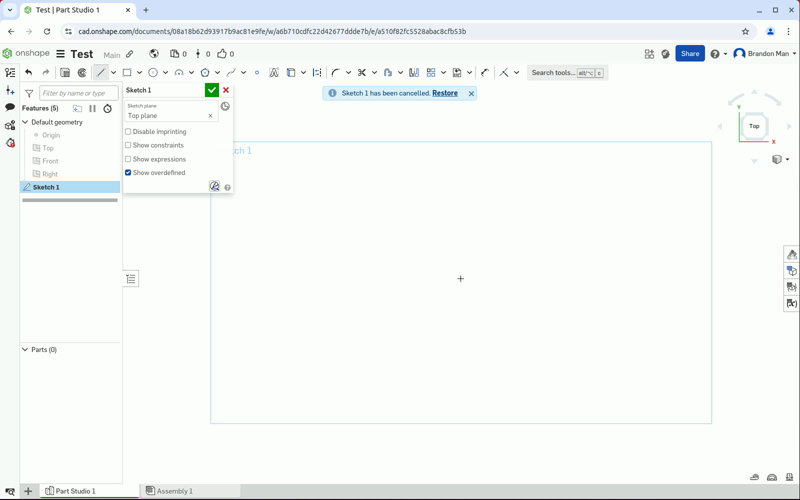
key_up(shift)
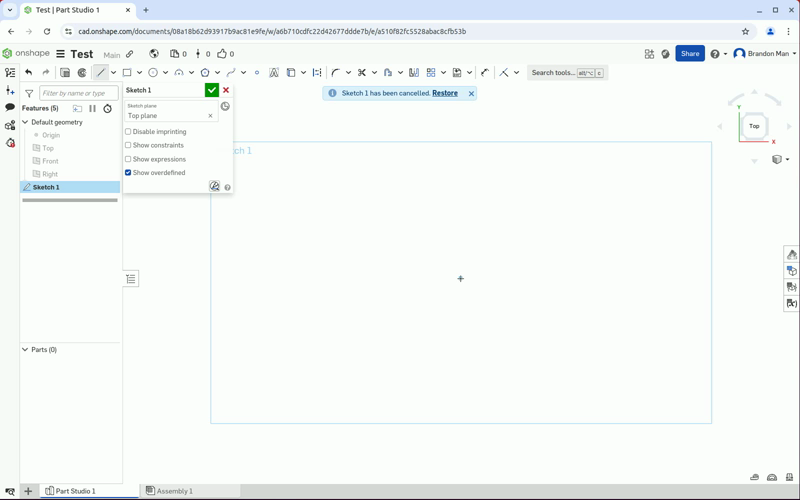
key_down(shift)
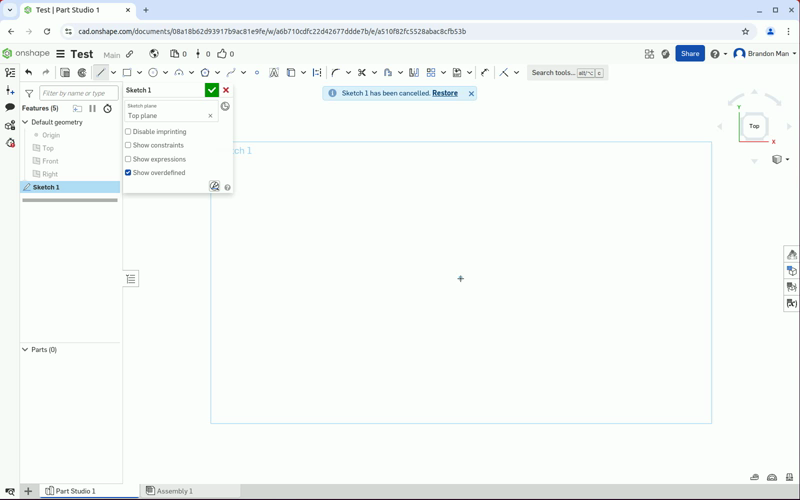
mouse_move(490, 278)
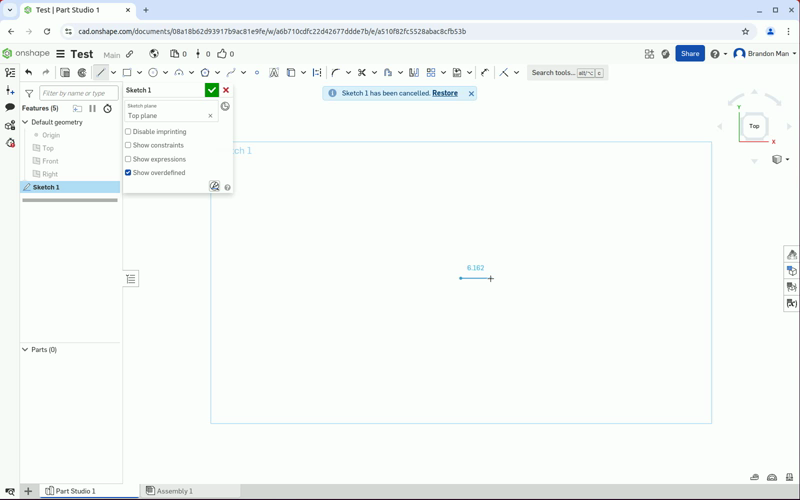
mouse_move(465, 278)
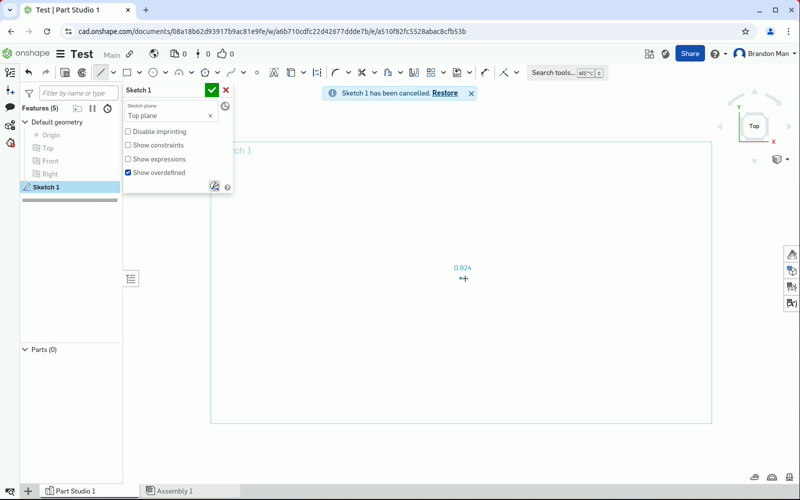
scroll(6)
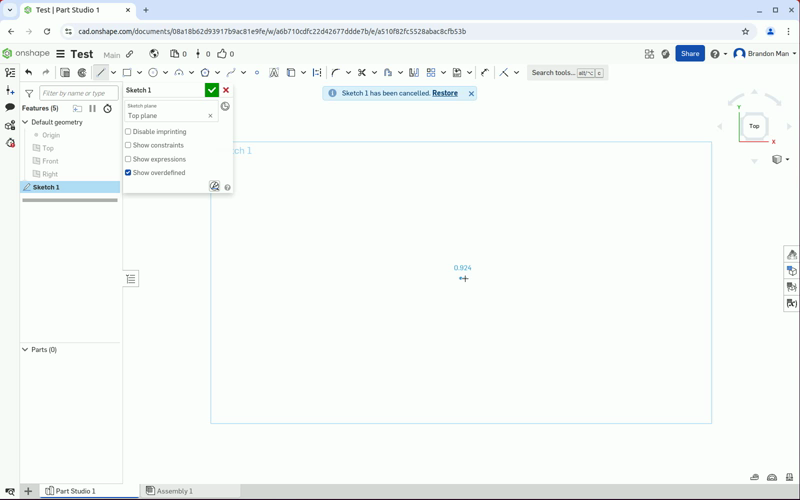
scroll(6)
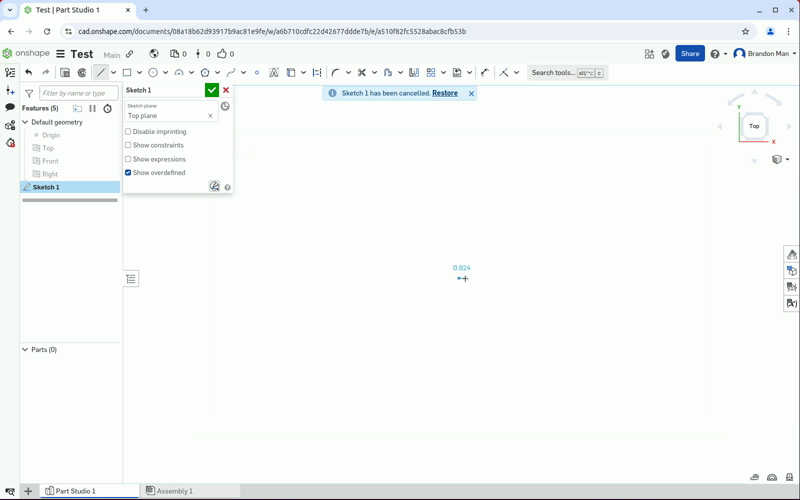
scroll(6)
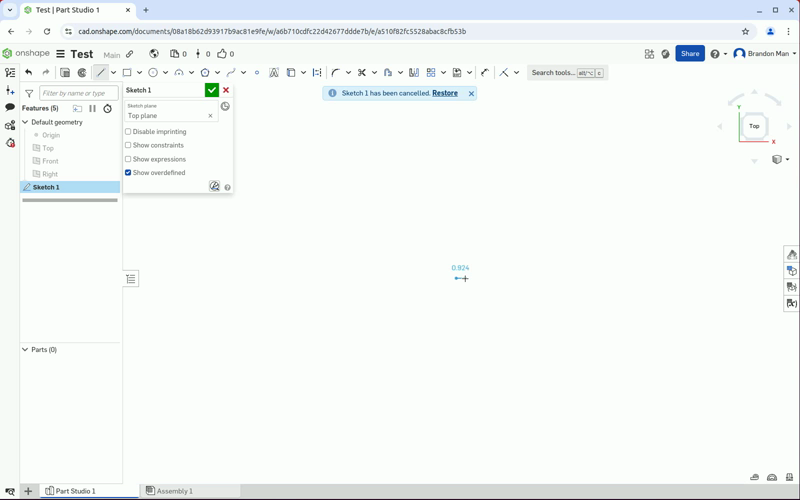
scroll(6)
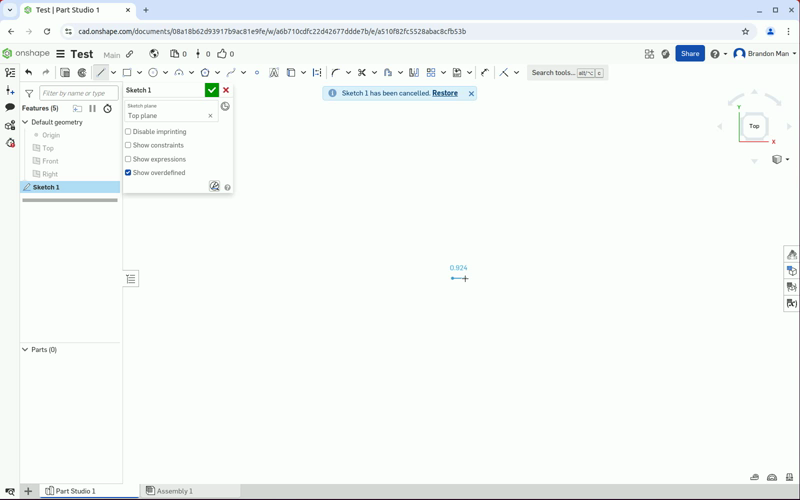
scroll(6)
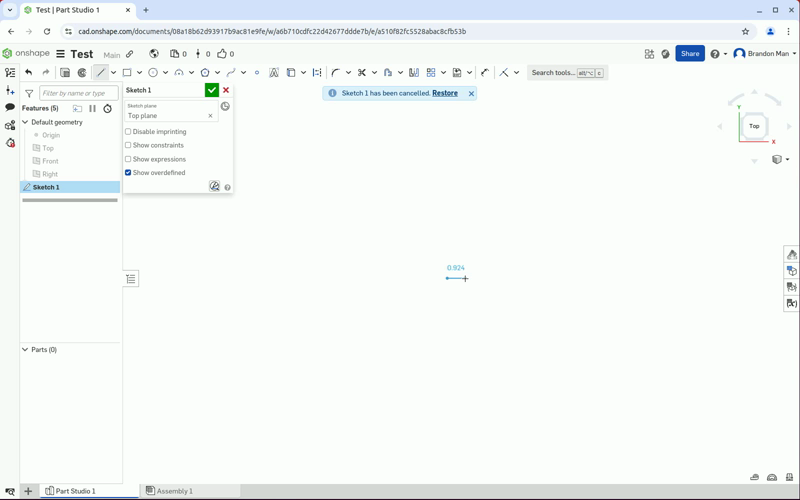
scroll(6)
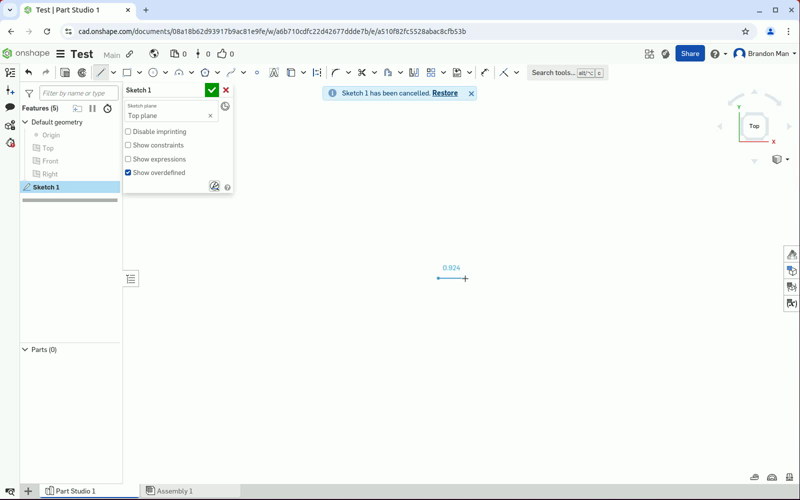
scroll(6)
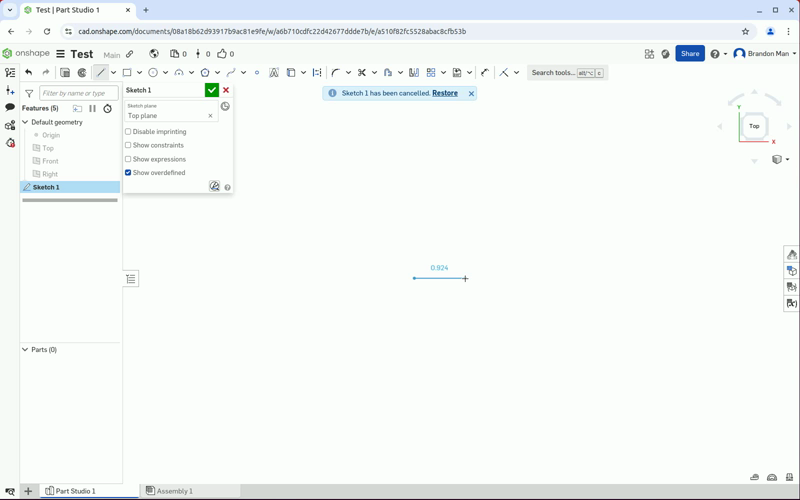
click(465, 278)
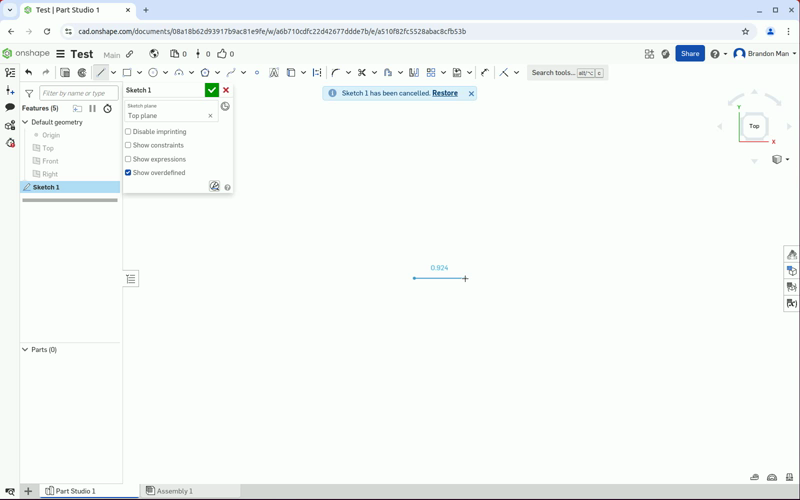
scroll(-6)
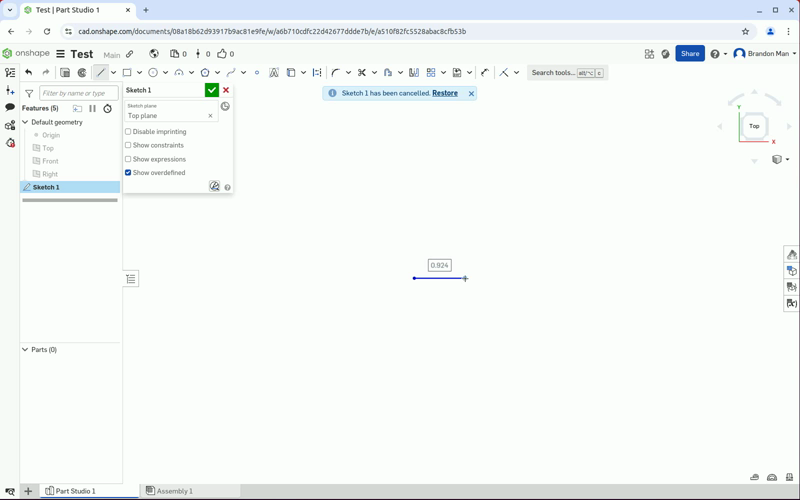
scroll(-6)
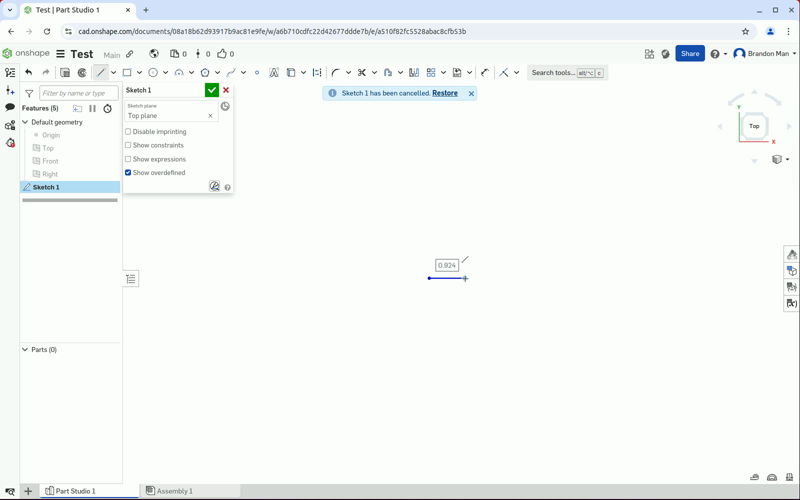
scroll(-6)
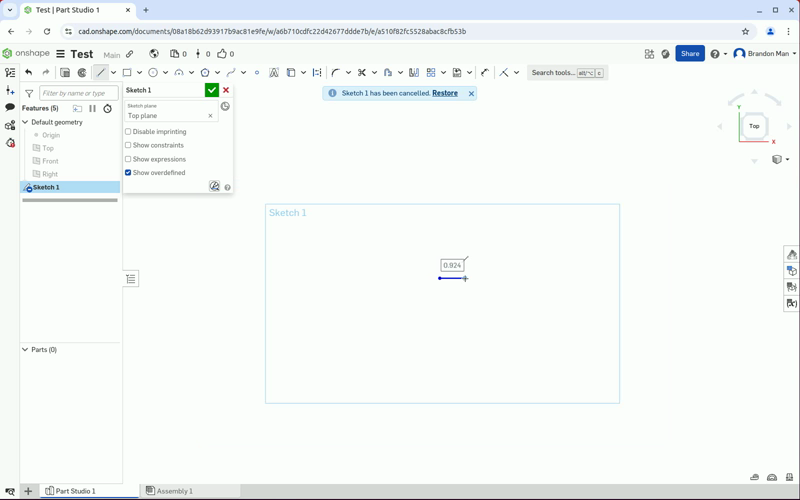
scroll(-6)
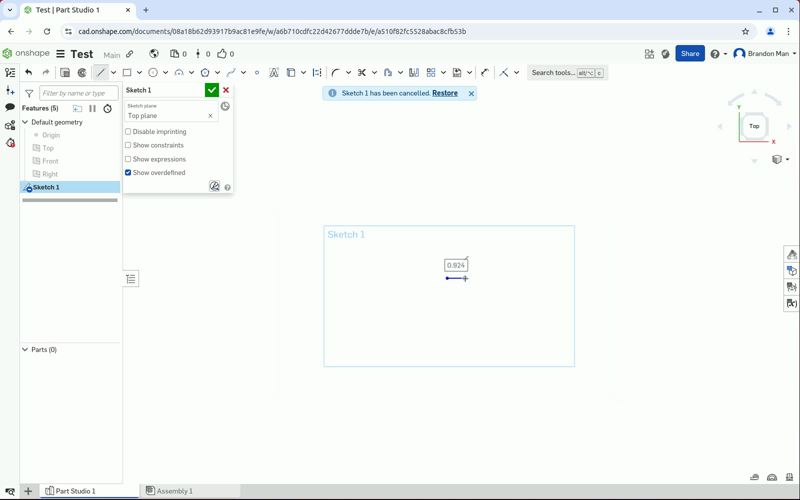
scroll(-6)
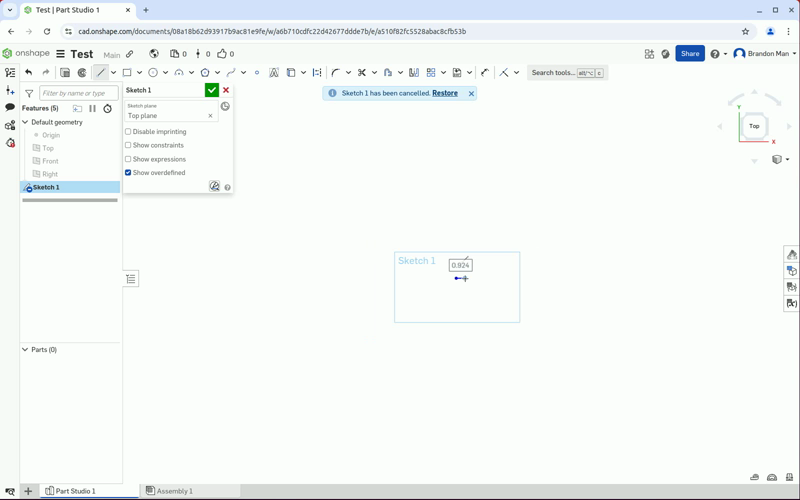
scroll(-6)
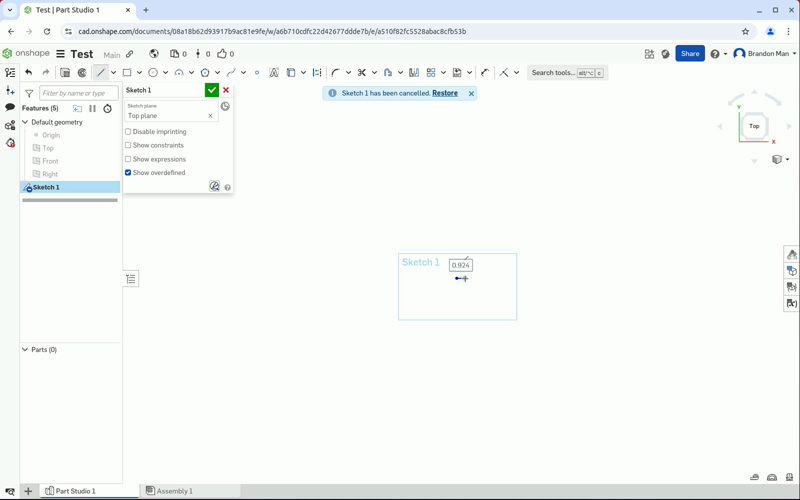
scroll(-6)
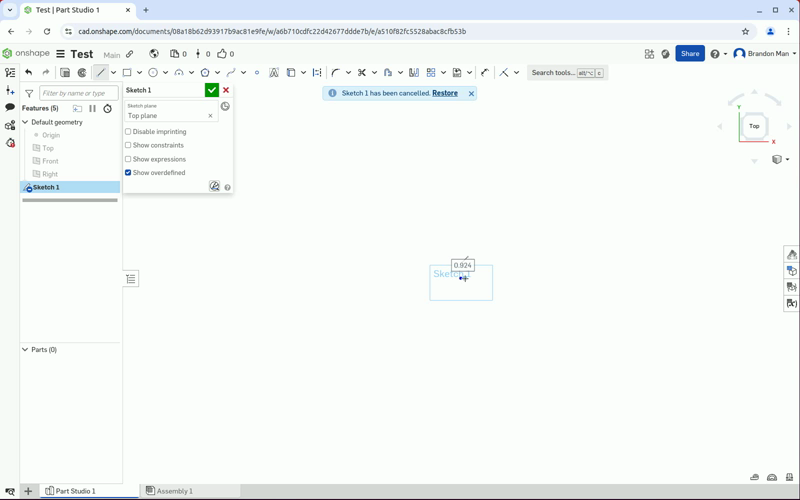
key_up(shift)
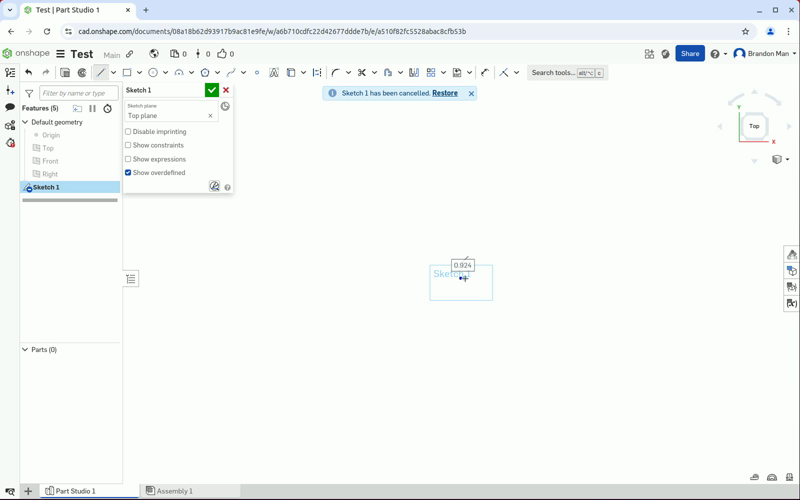
key_down(shift)
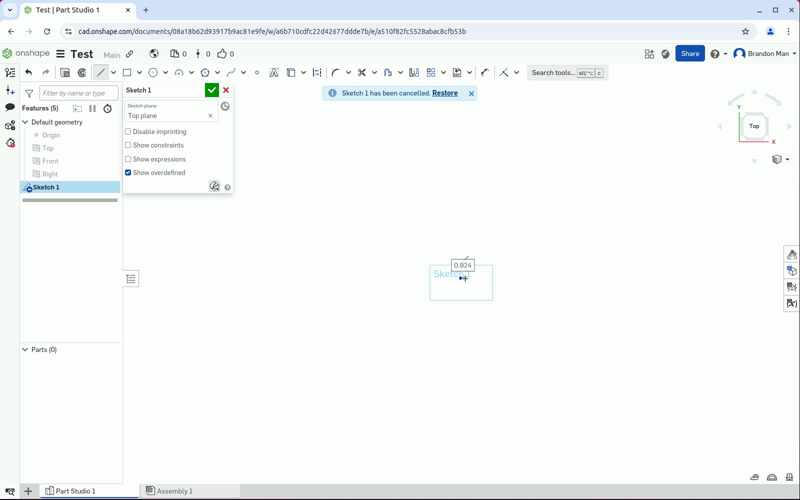
mouse_move(465, 216)
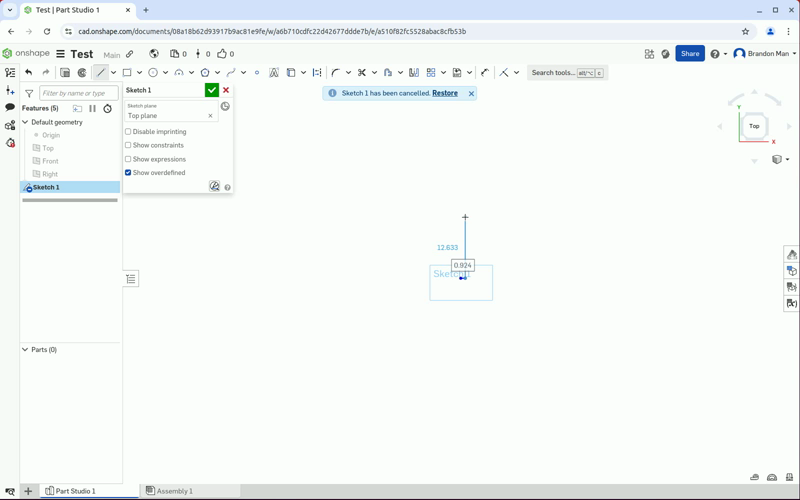
click(465, 216)
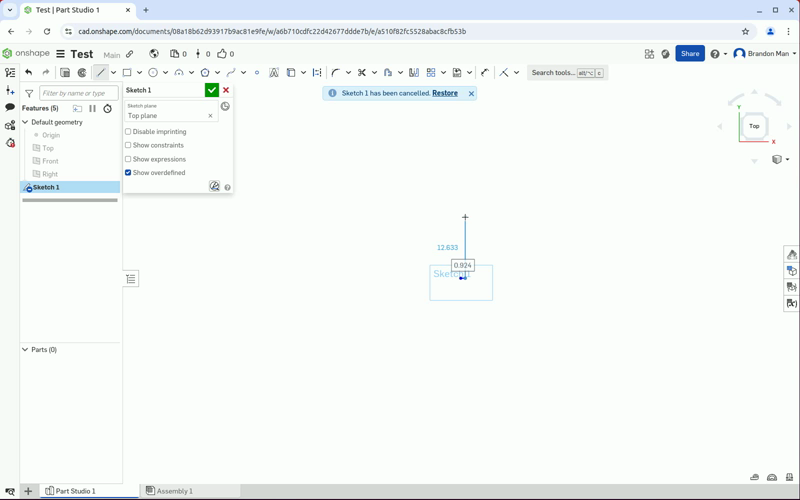
key_up(shift)
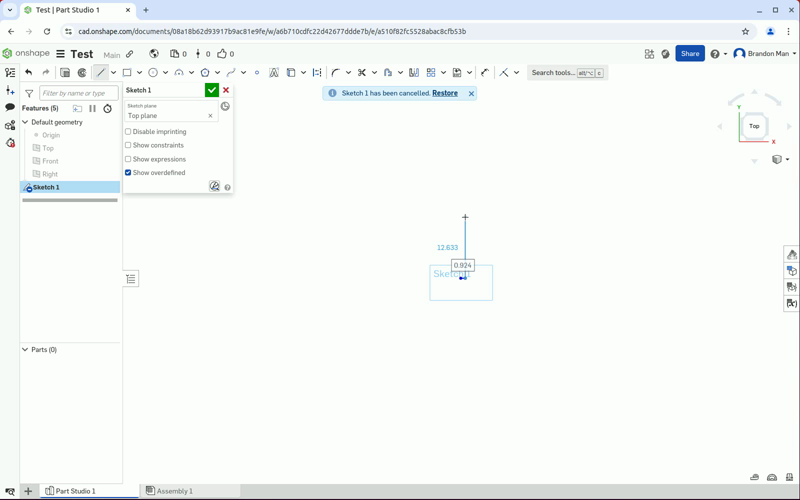
key_down(shift)
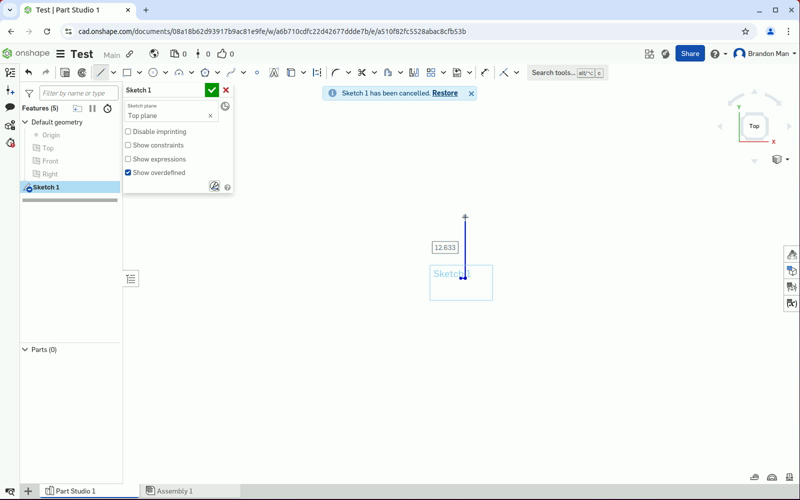
mouse_move(495, 216)
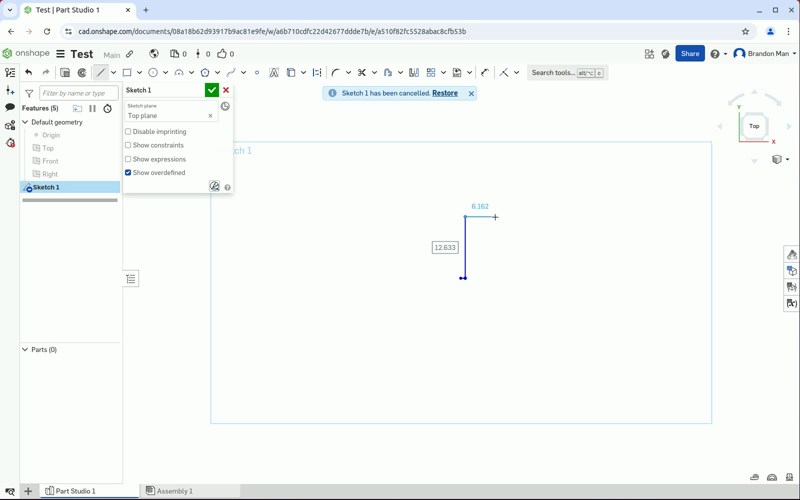
mouse_move(460, 216)
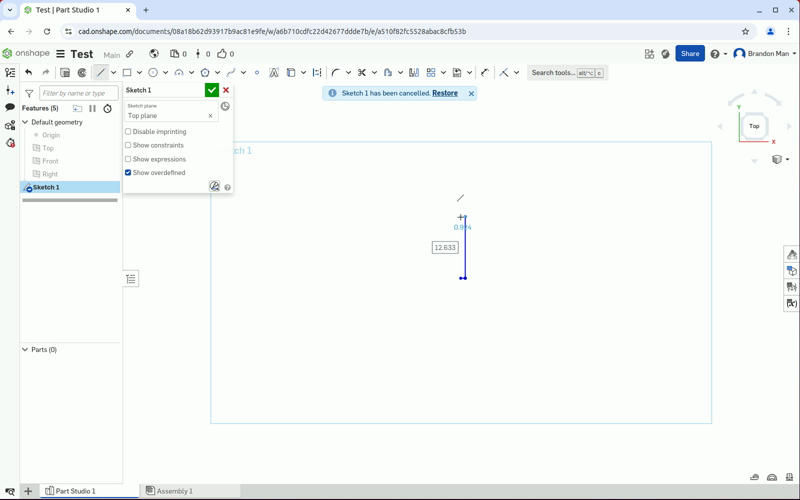
scroll(6)
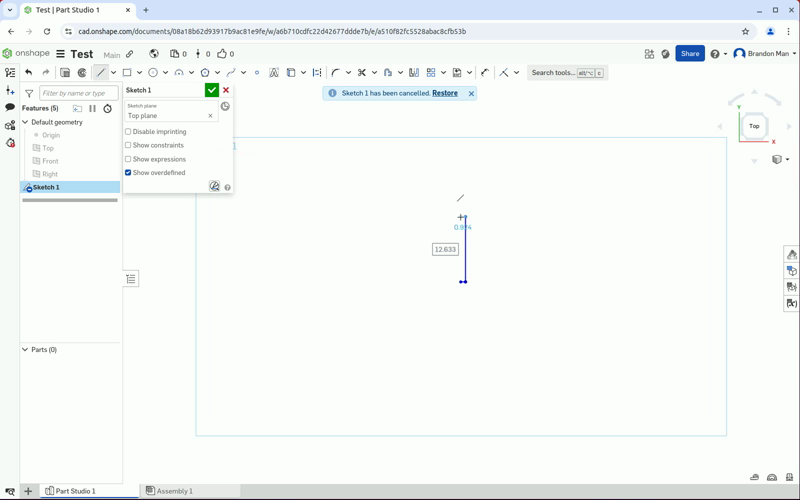
scroll(6)
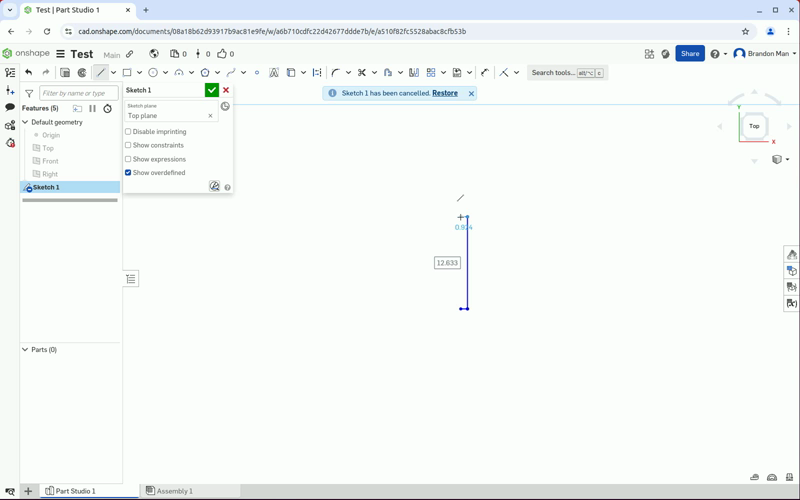
scroll(6)
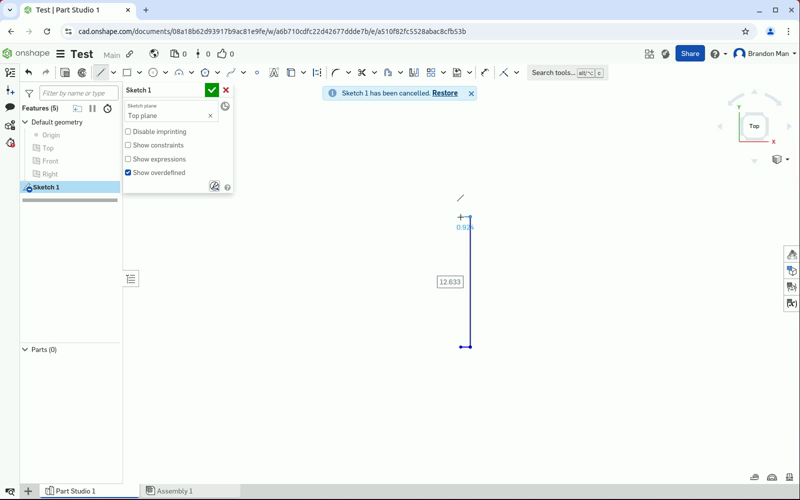
scroll(6)
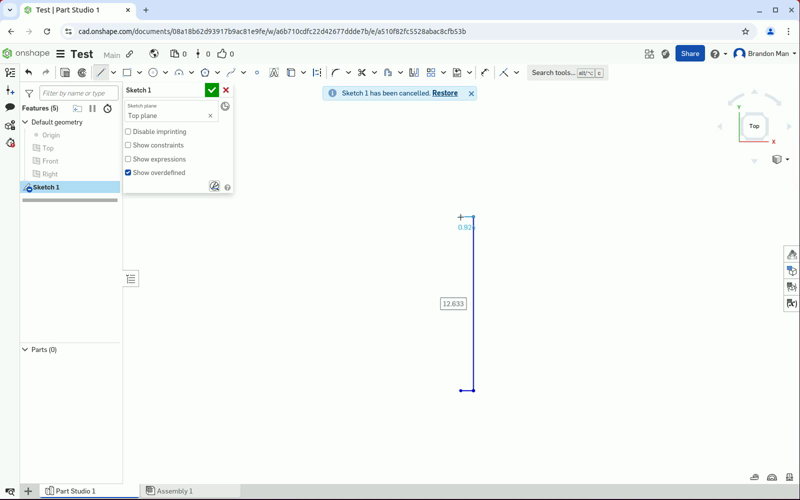
scroll(6)
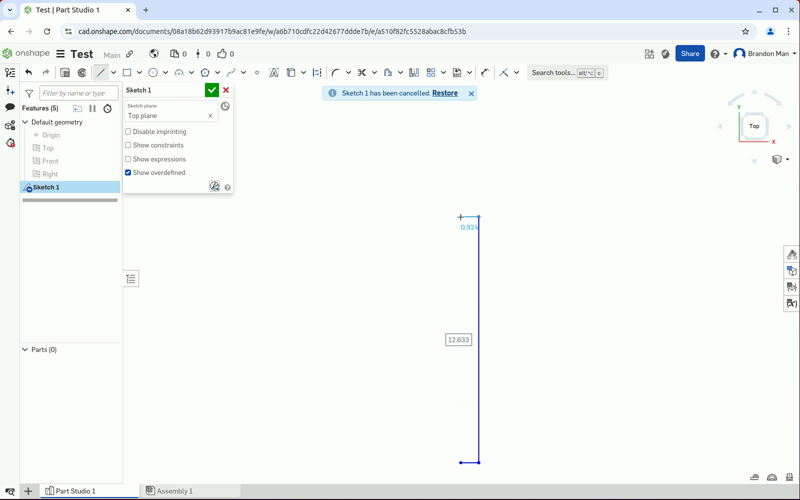
scroll(6)
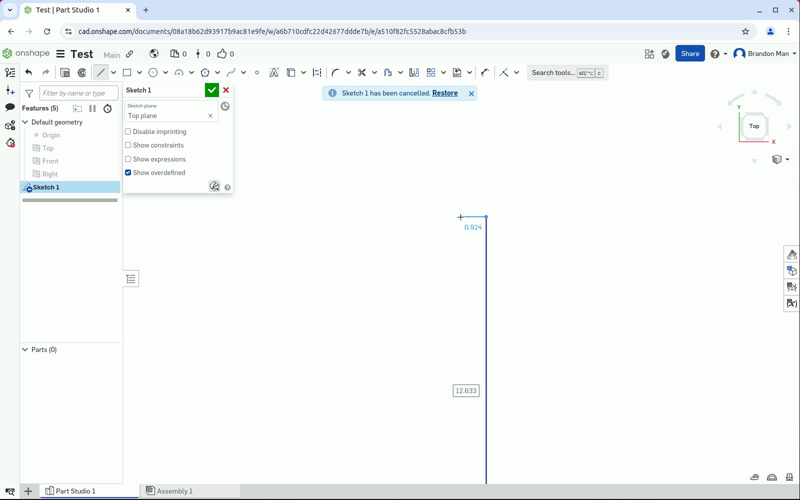
scroll(6)
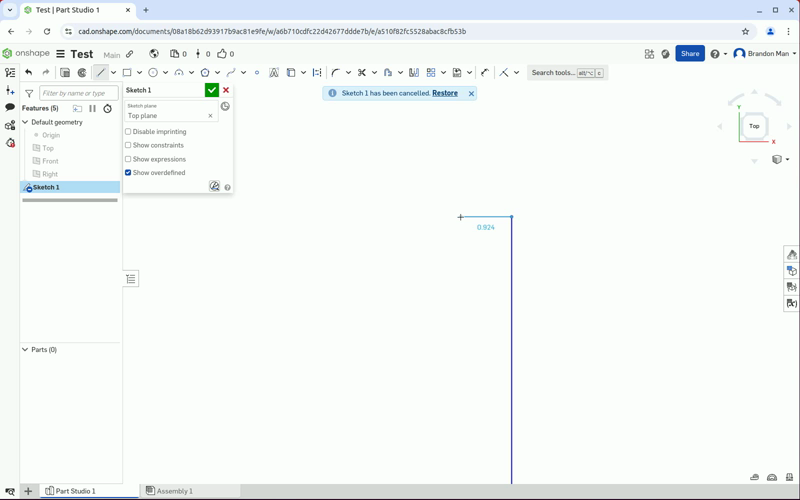
click(460, 216)
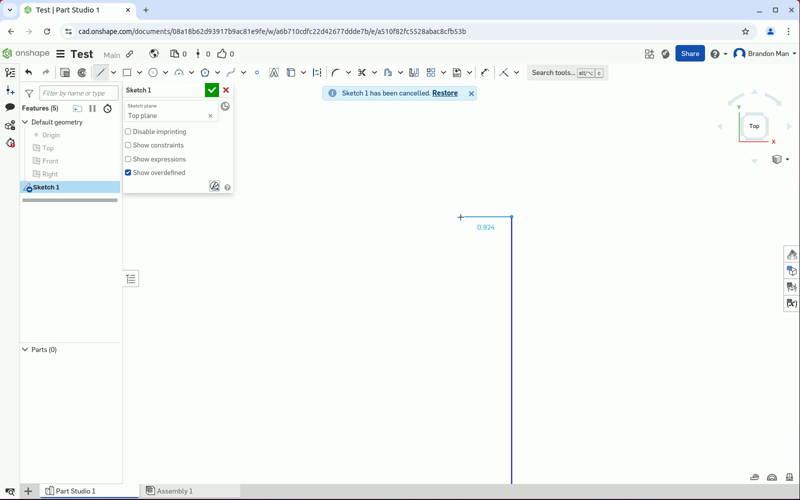
scroll(-6)
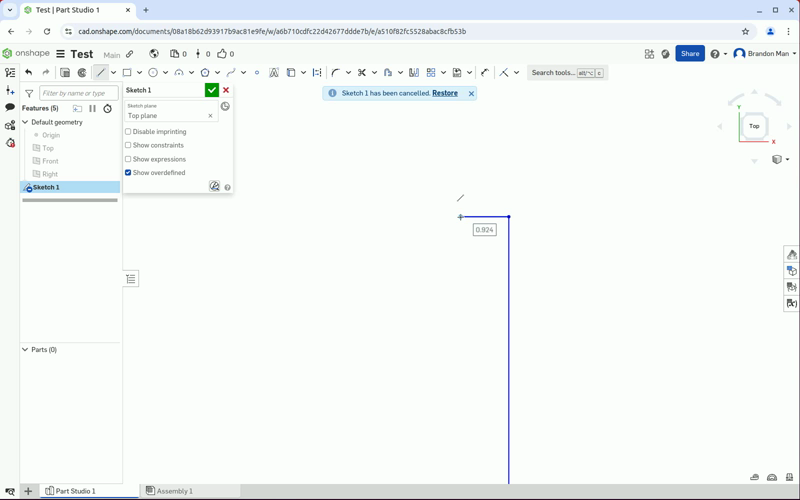
scroll(-6)
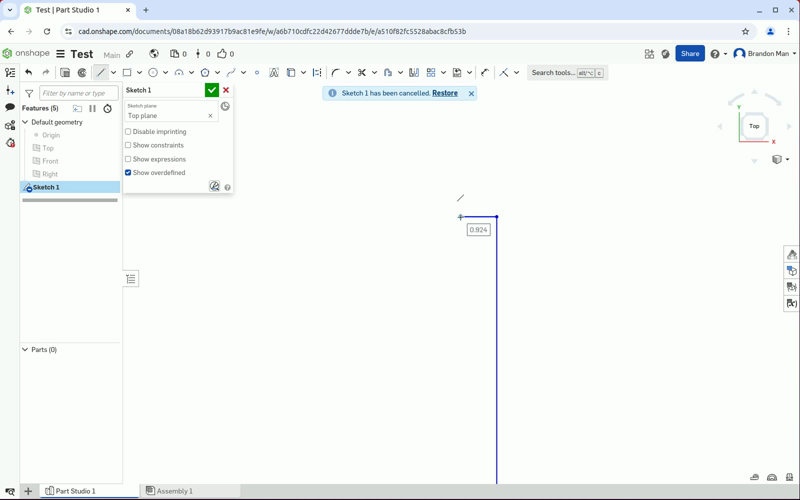
scroll(-6)
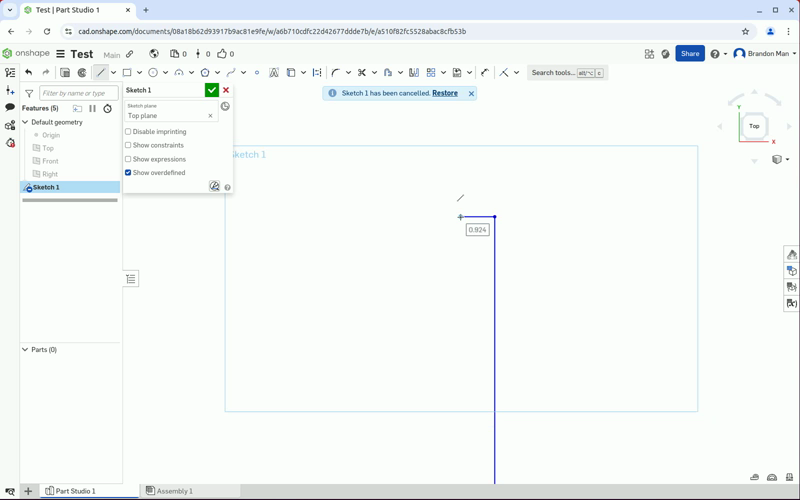
scroll(-6)
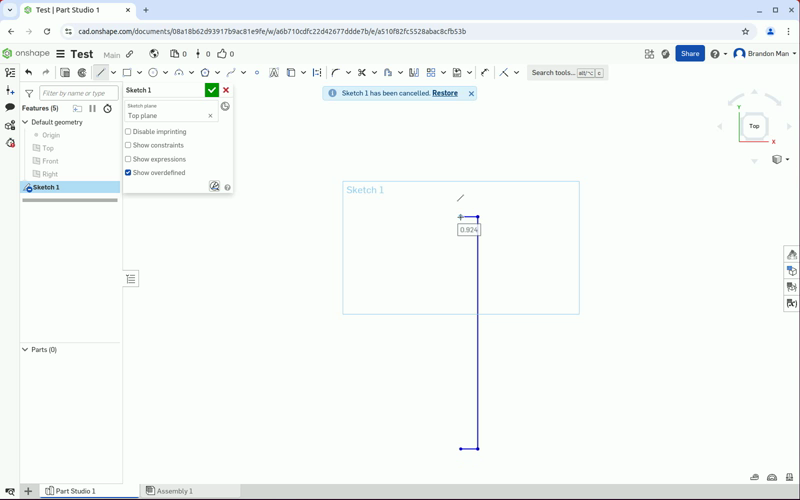
scroll(-6)
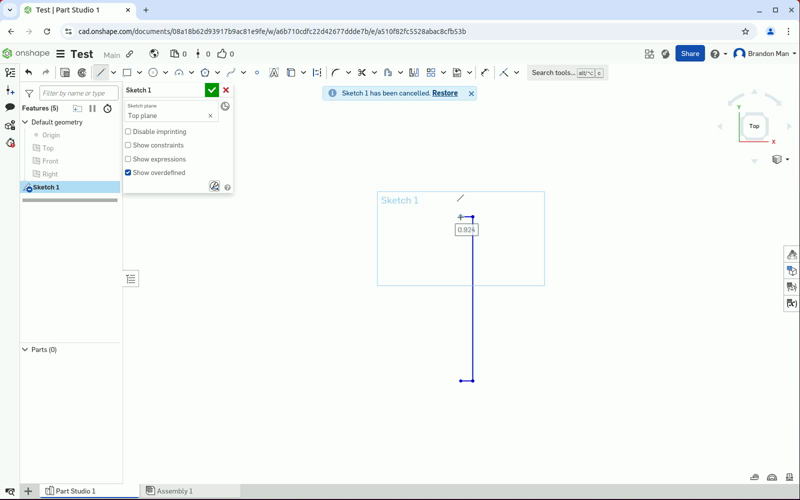
scroll(-6)
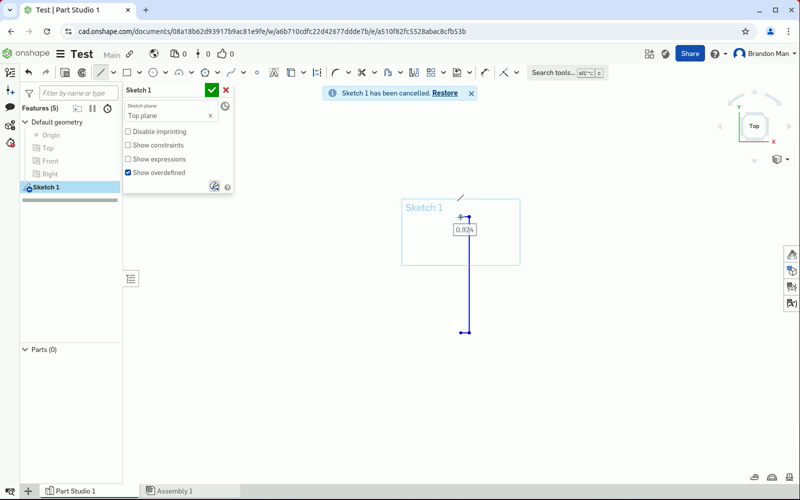
scroll(-6)
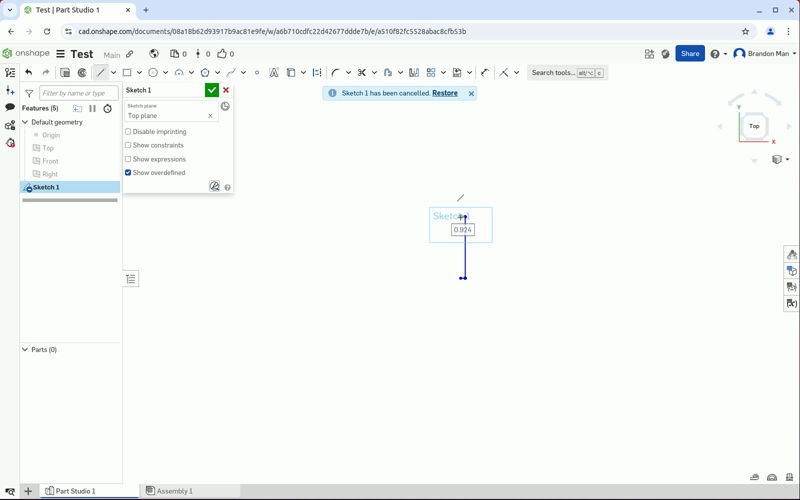
key_up(shift)
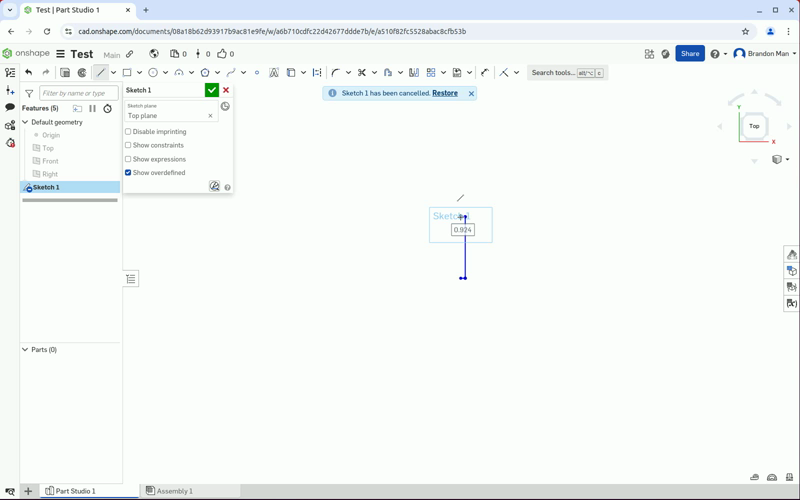
key_down(shift)
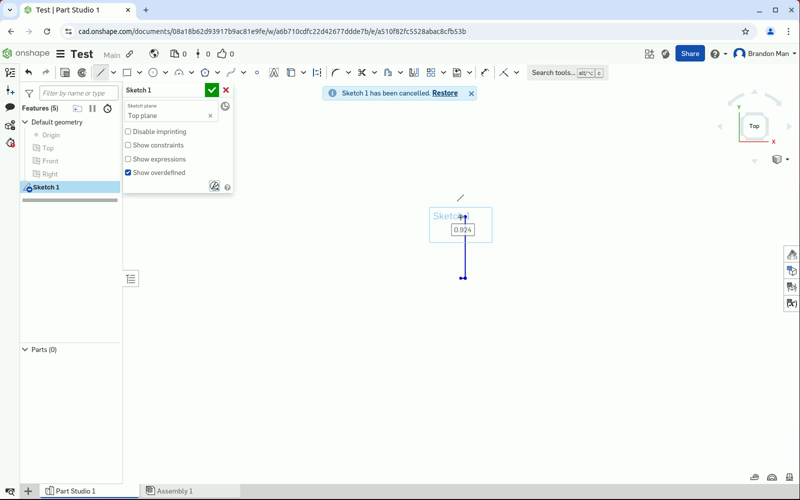
mouse_move(460, 278)
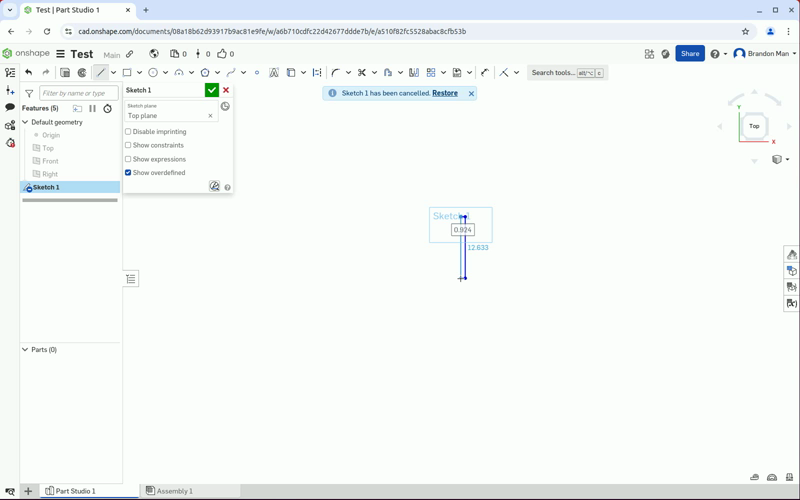
key_up(shift)
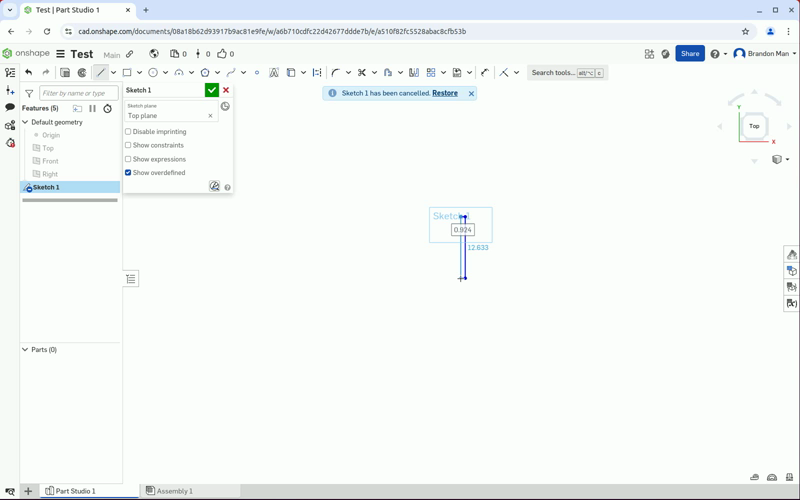
click(460, 278)
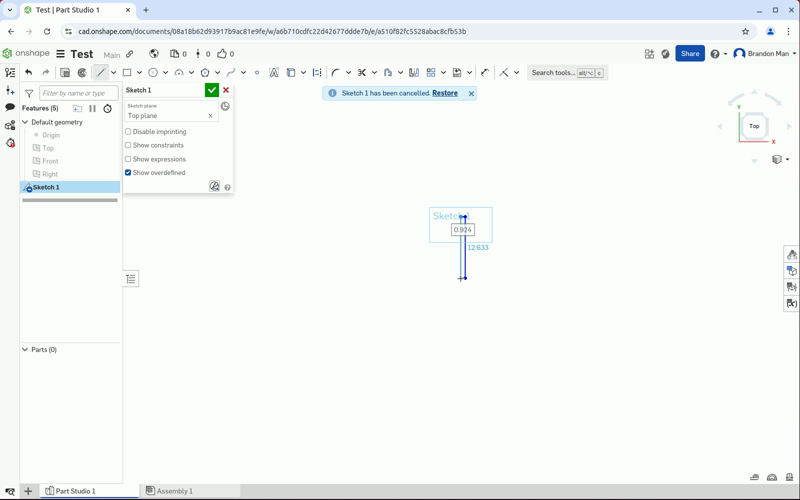
key(esc)
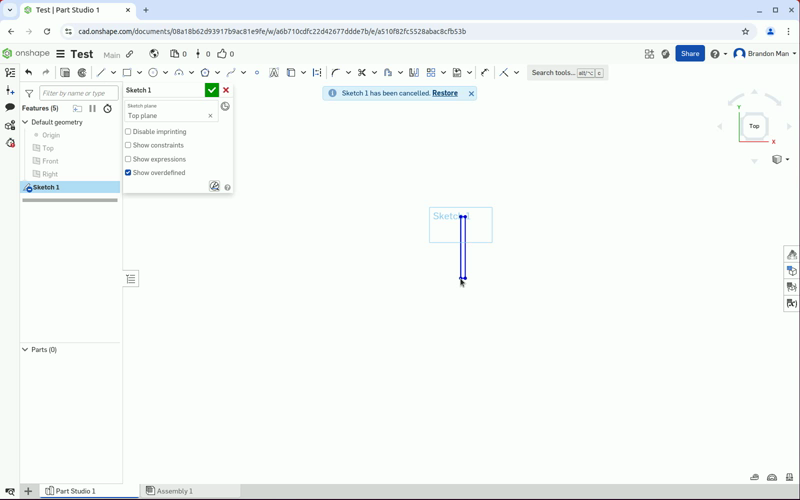
mouse_move(464, 230)
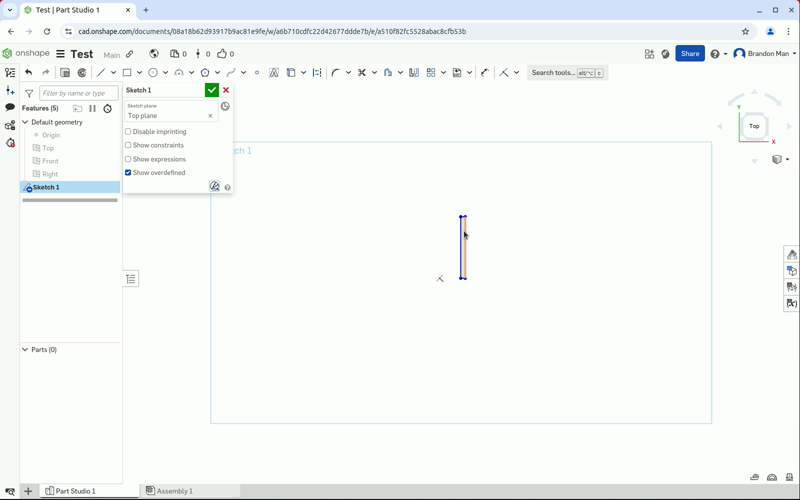
scroll(6)
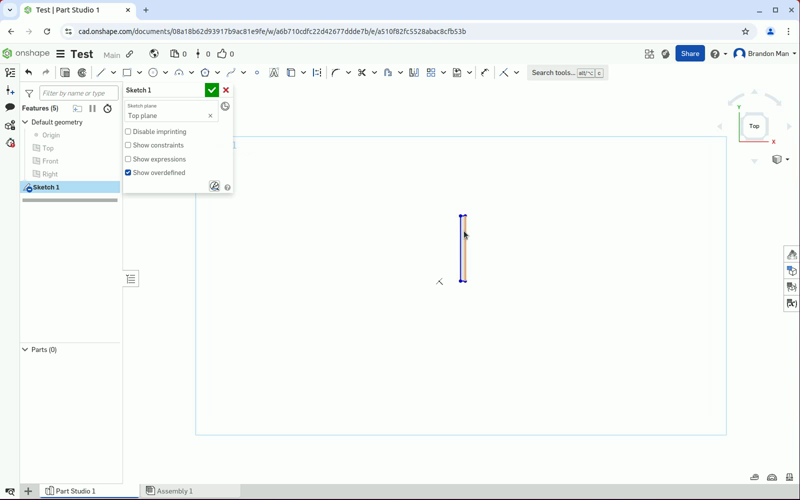
scroll(6)
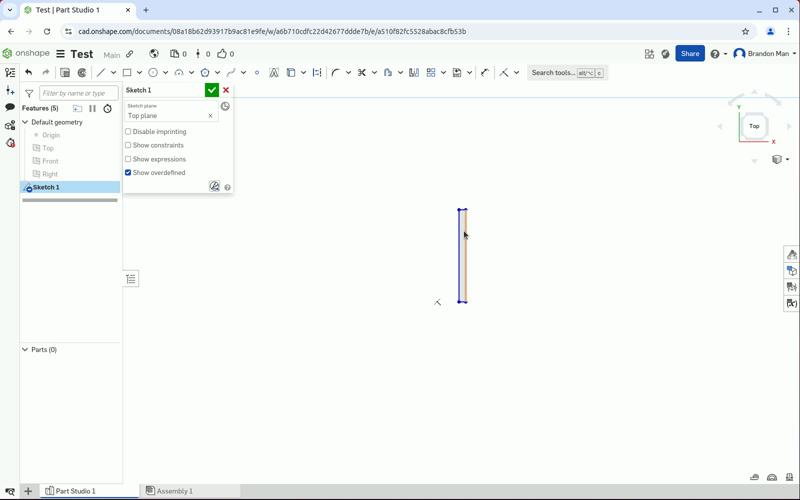
scroll(6)
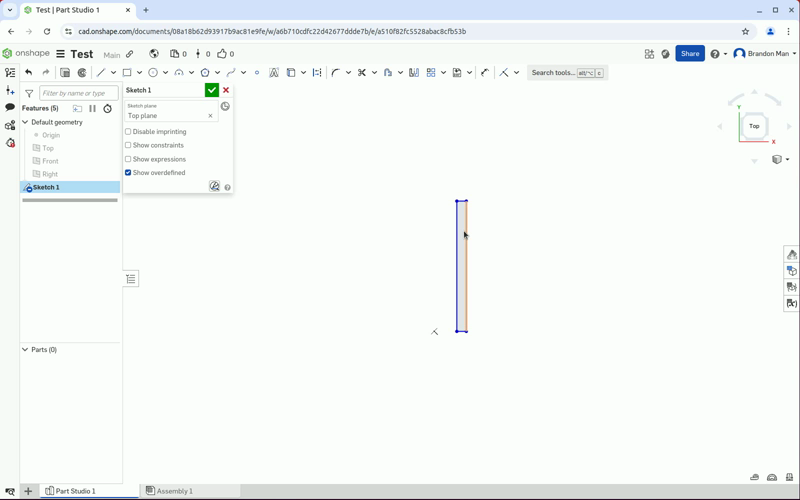
scroll(6)
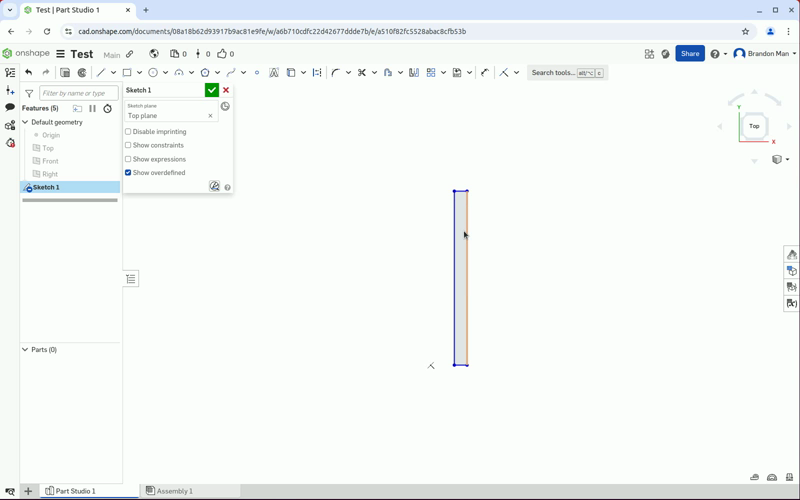
scroll(6)
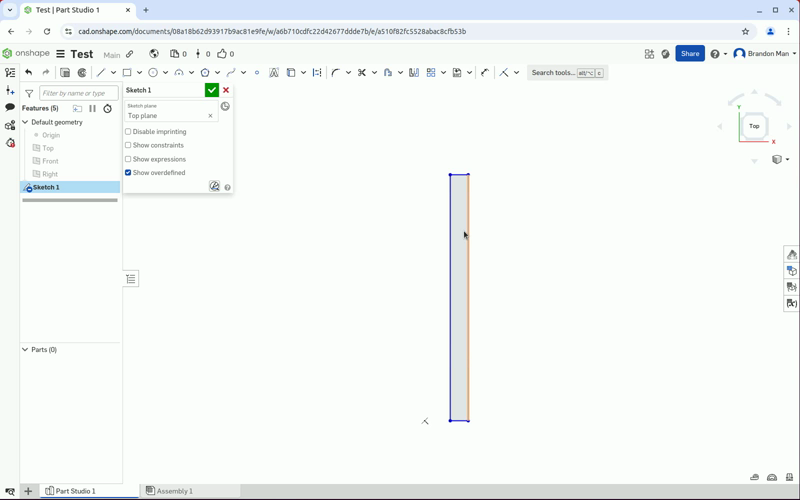
scroll(6)
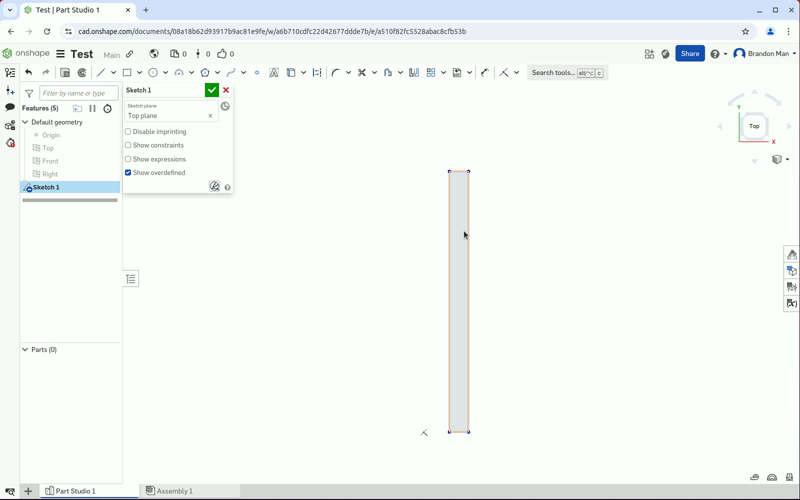
scroll(6)
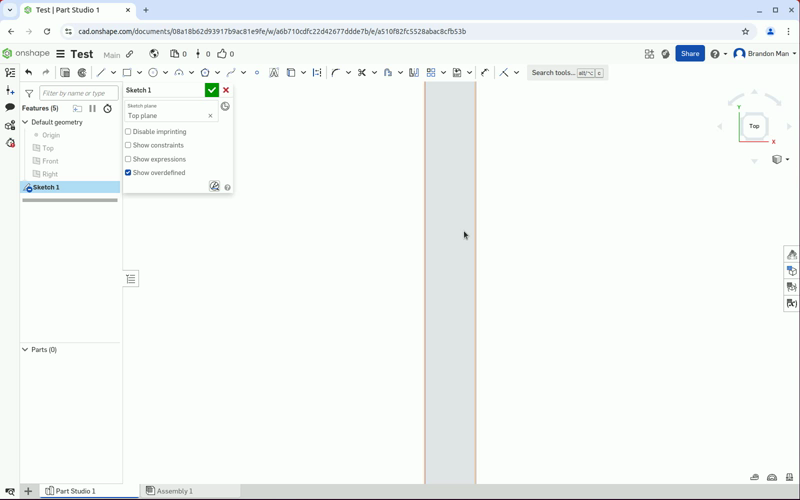
click(464, 230)
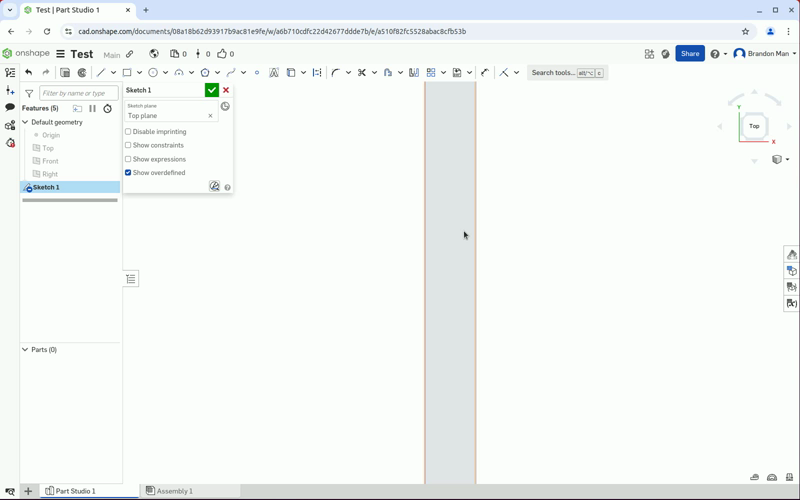
scroll(-6)
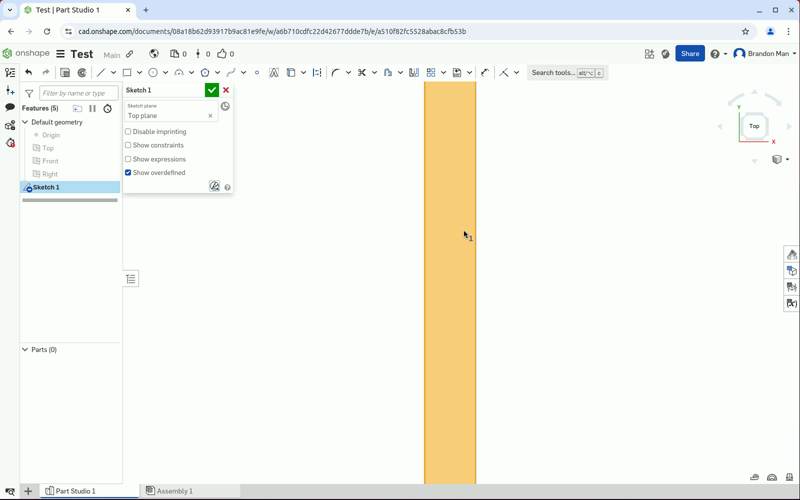
scroll(-6)
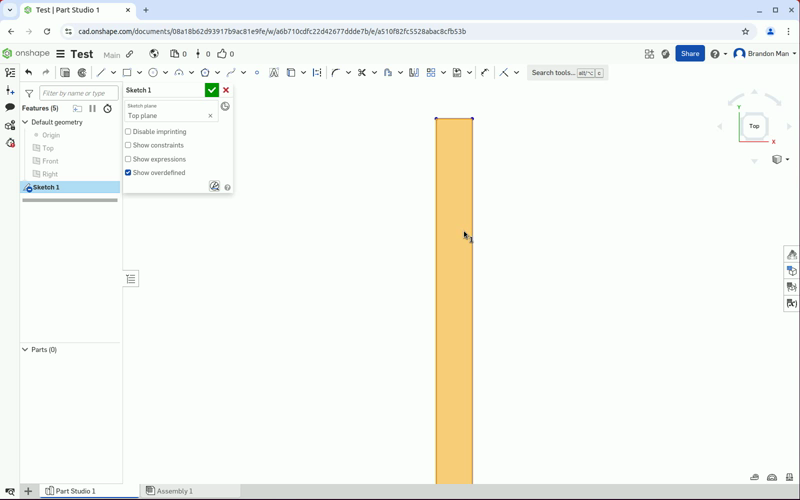
scroll(-6)
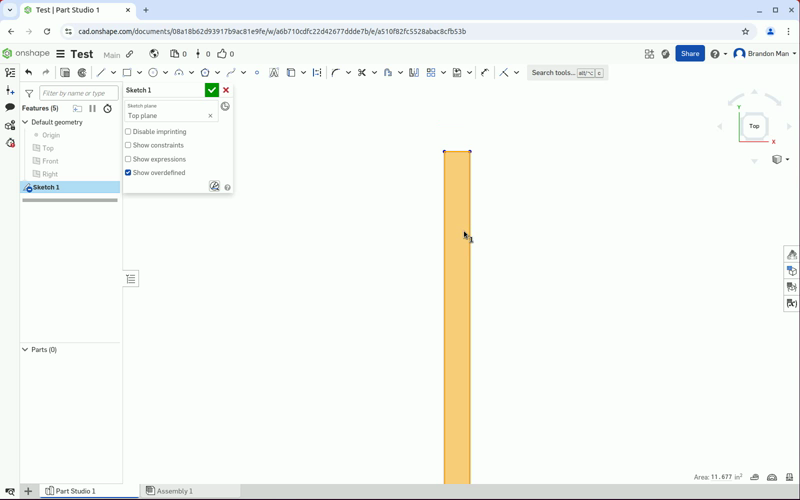
scroll(-6)
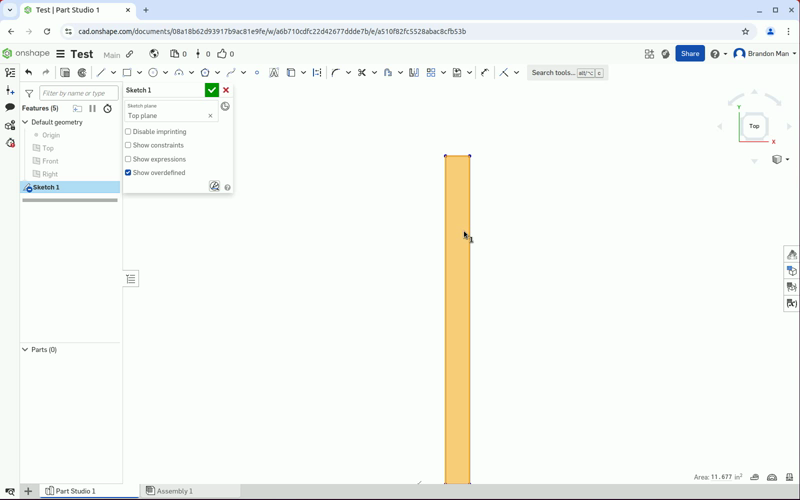
scroll(-6)
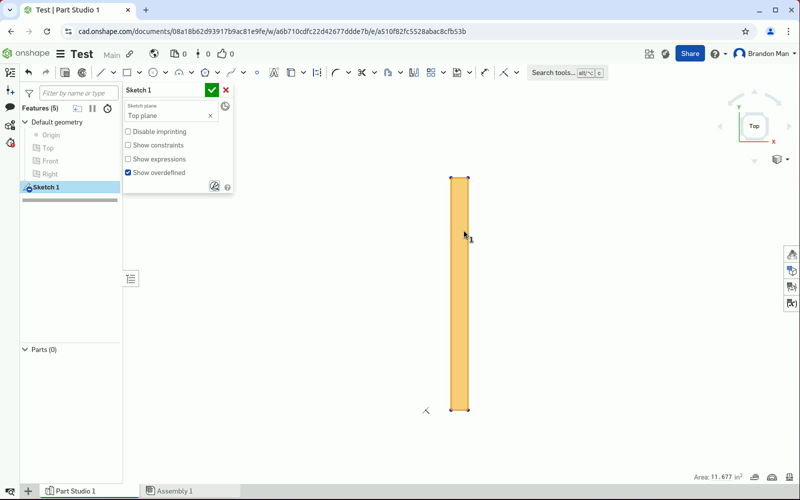
scroll(-6)
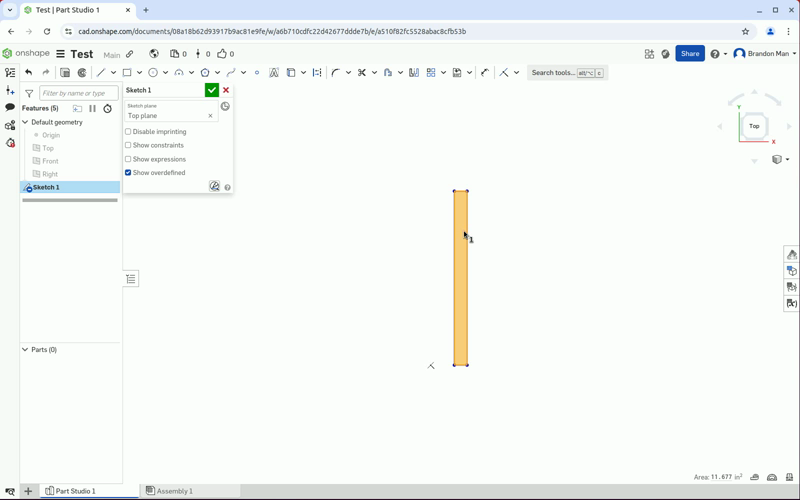
scroll(-6)
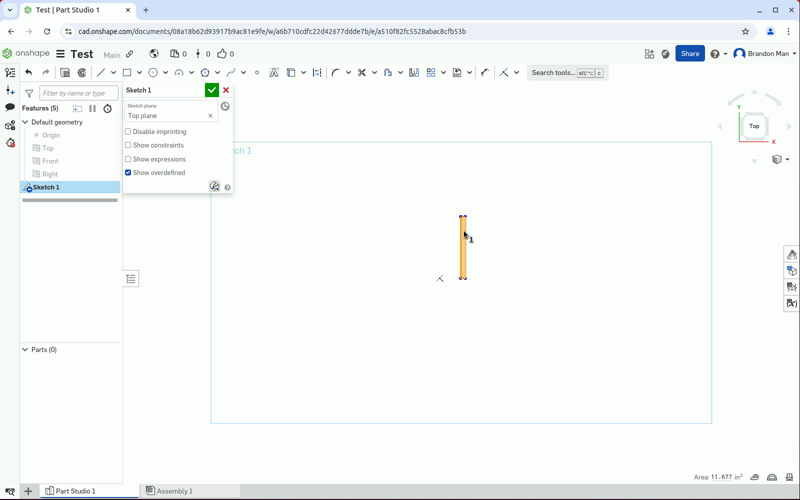
mouse_move(73, 352)
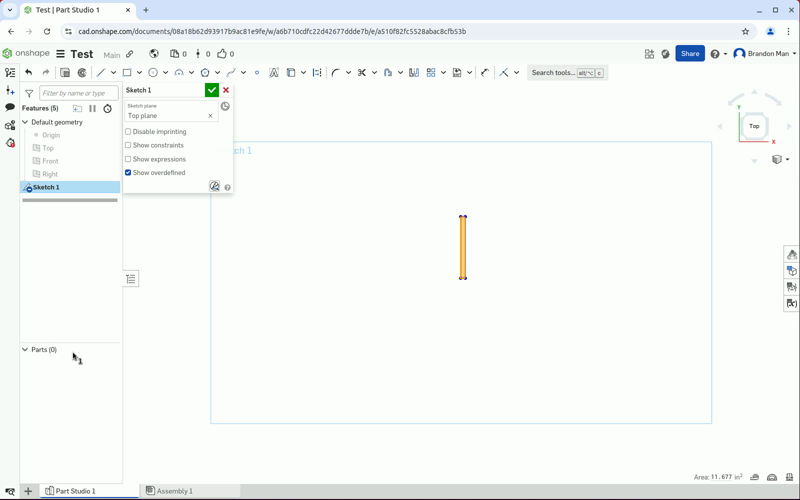
key(shift+y)
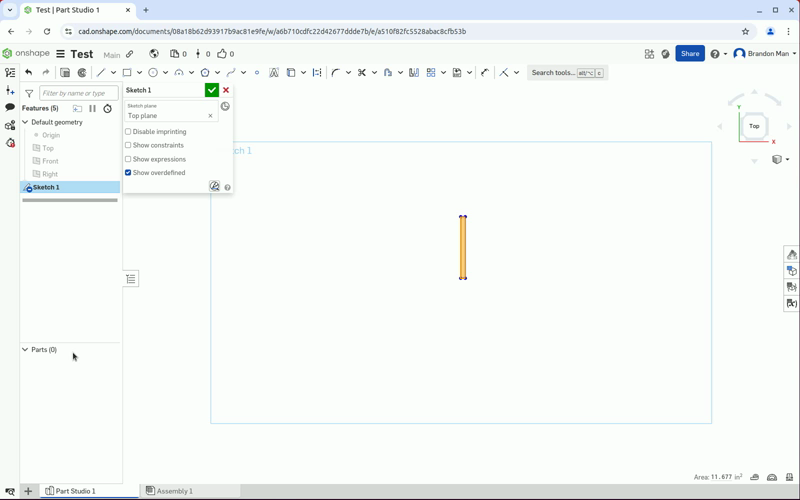
key(shift+e)
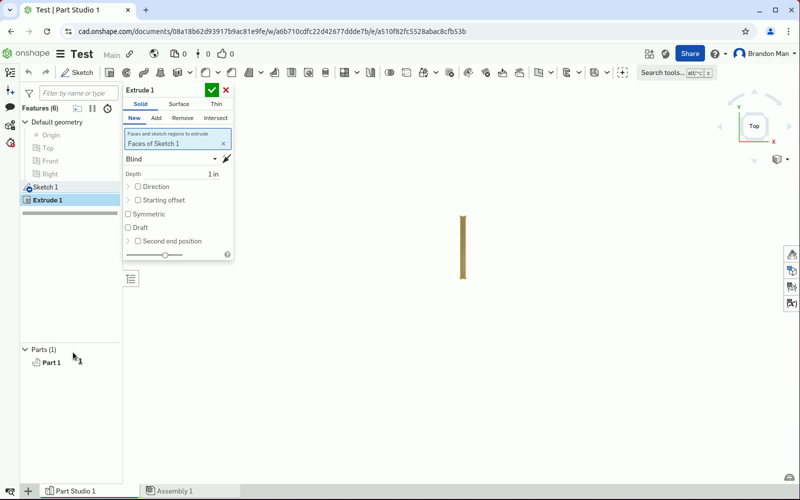
mouse_move(143, 106)
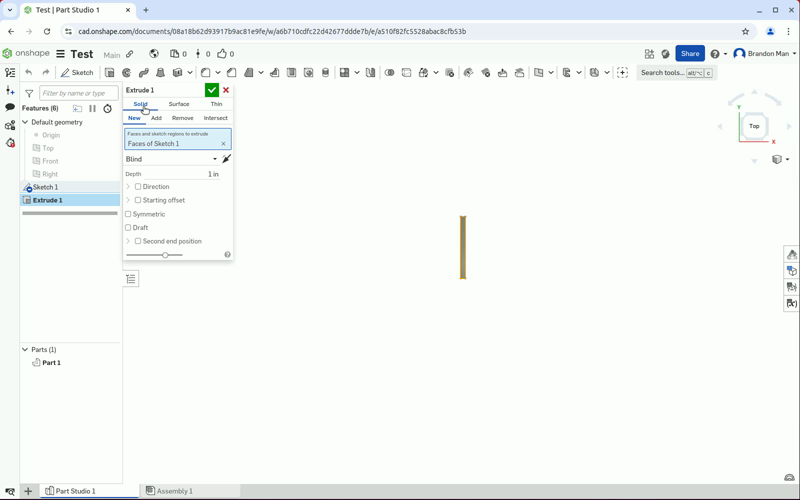
click(143, 106)
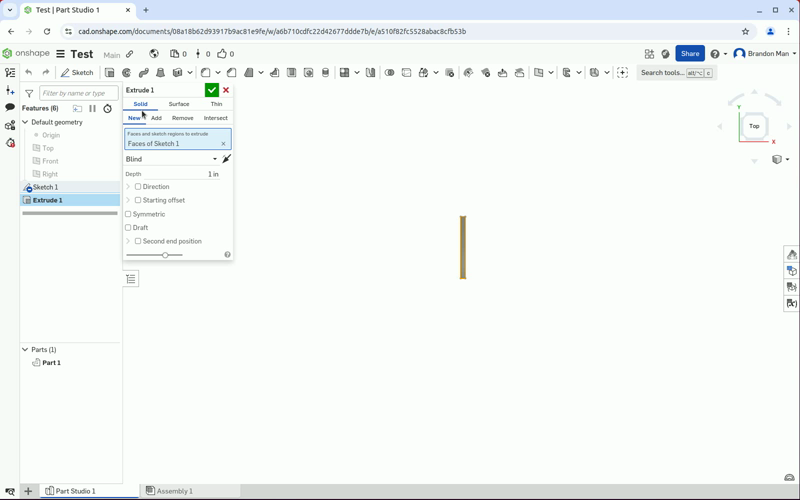
mouse_move(137, 120)
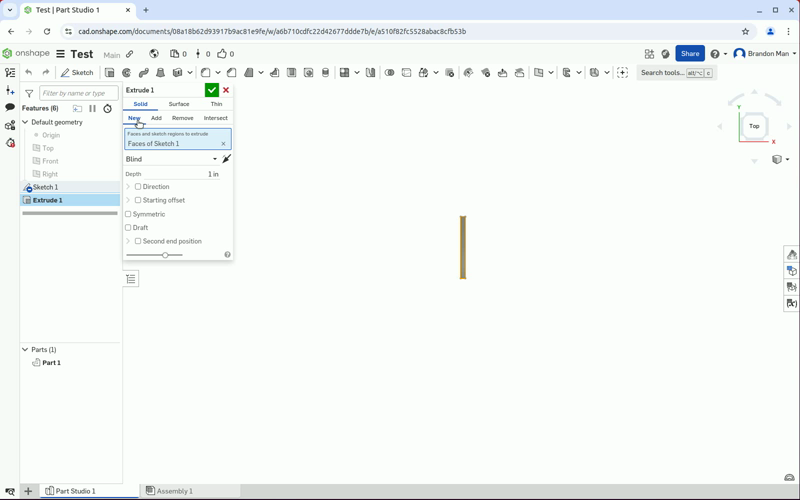
click(137, 120)
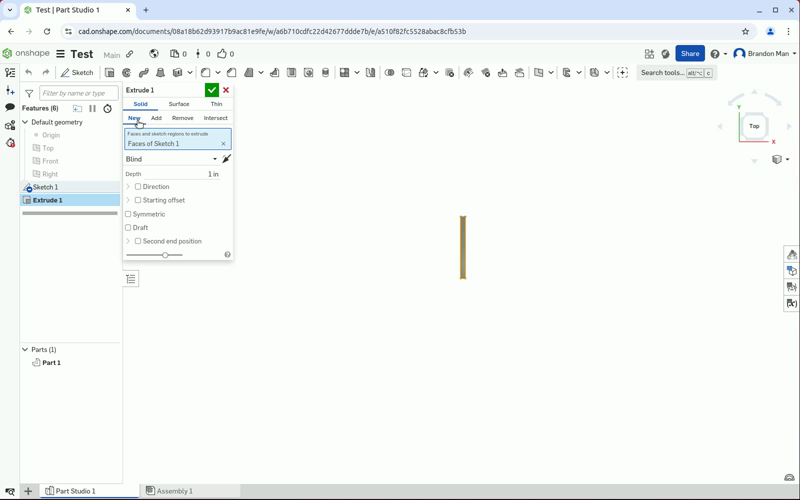
key(tab, 4)
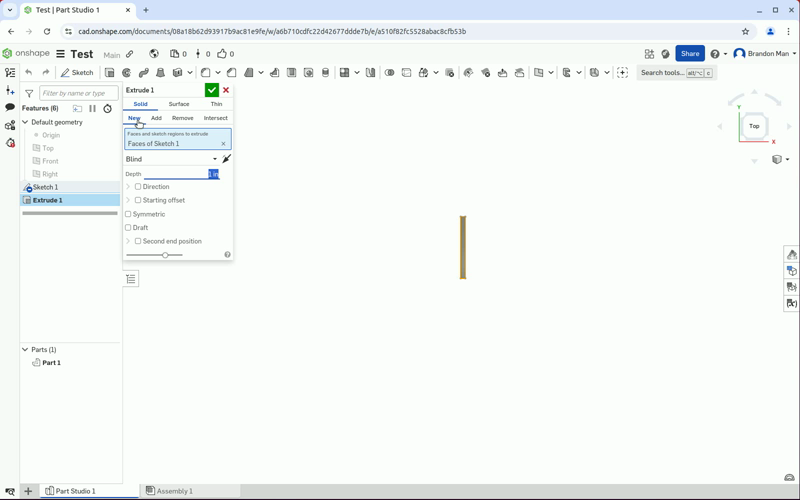
text(0.481)
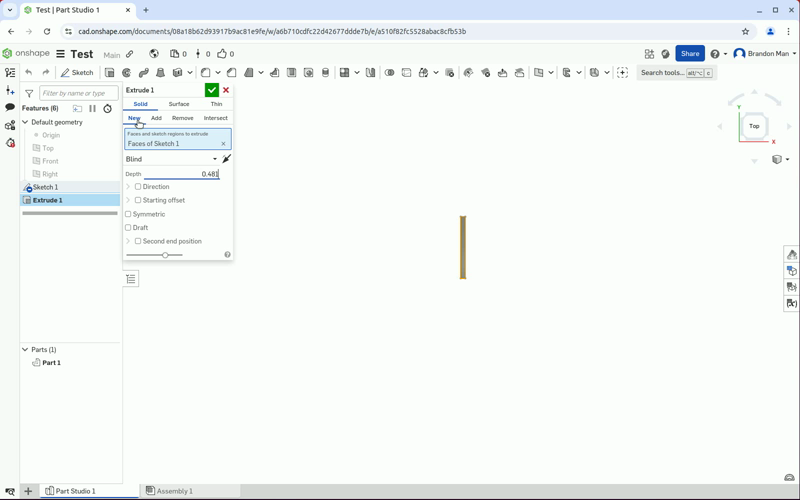
key(enter)
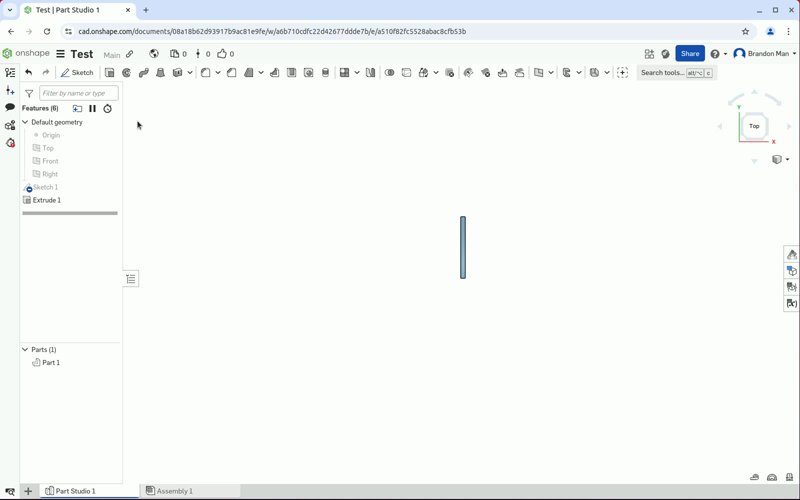
key(shift+h)
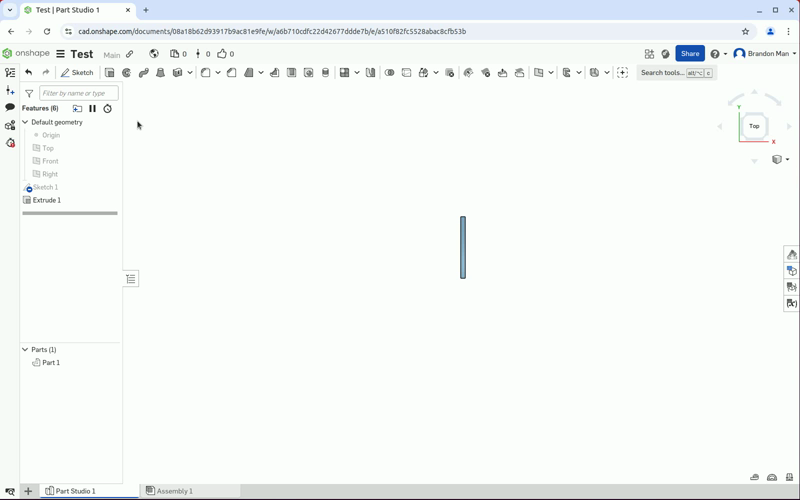
key(shift+h)
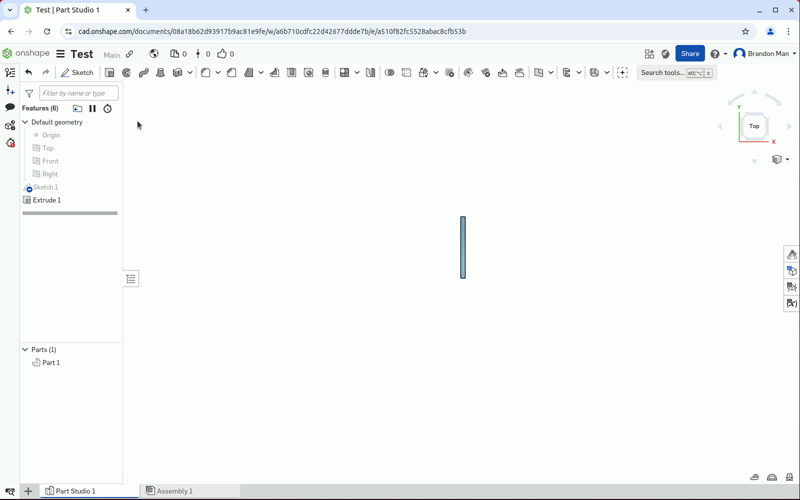
mouse_move(73, 189)
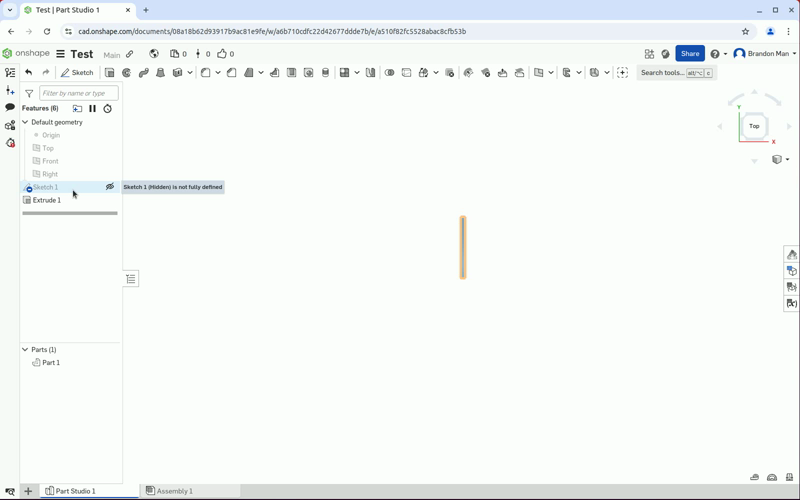
click(73, 189)
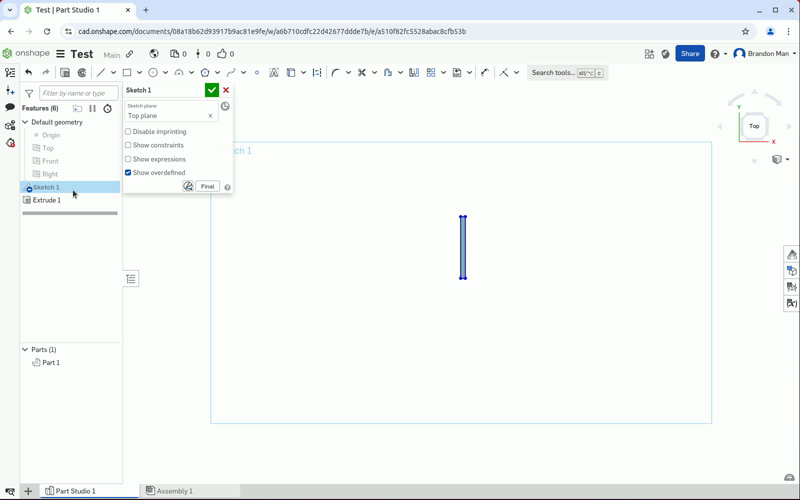
mouse_move(229, 92)
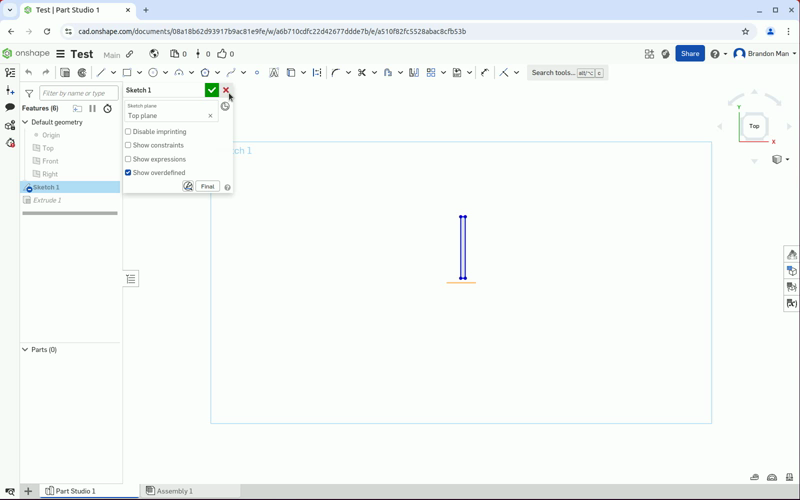
click(229, 92)
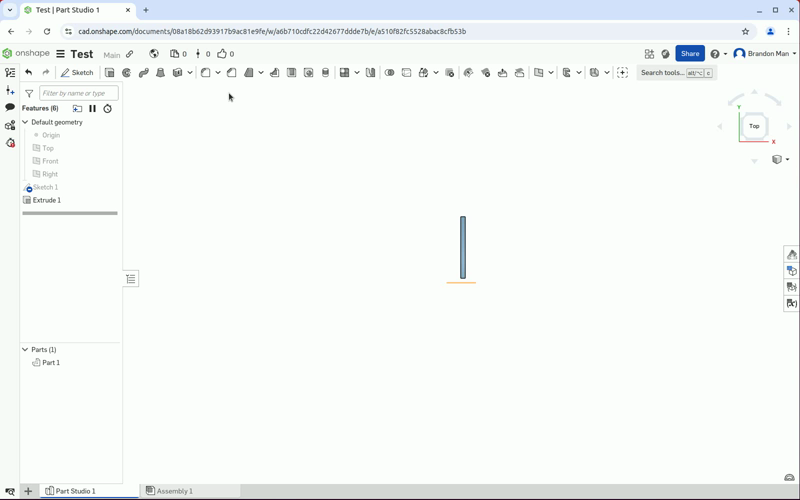
mouse_move(541, 75)
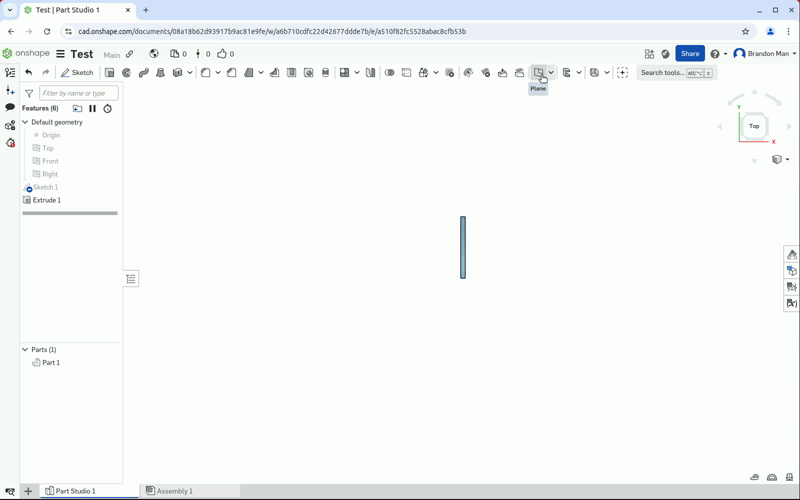
click(541, 75)
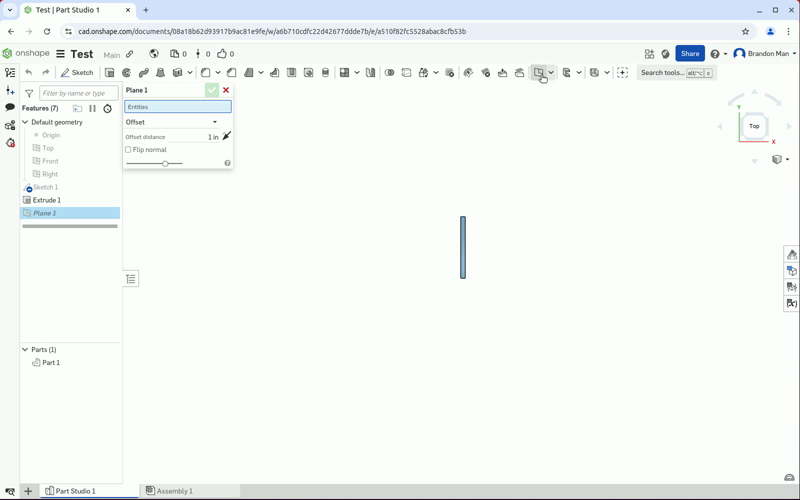
mouse_move(73, 150)
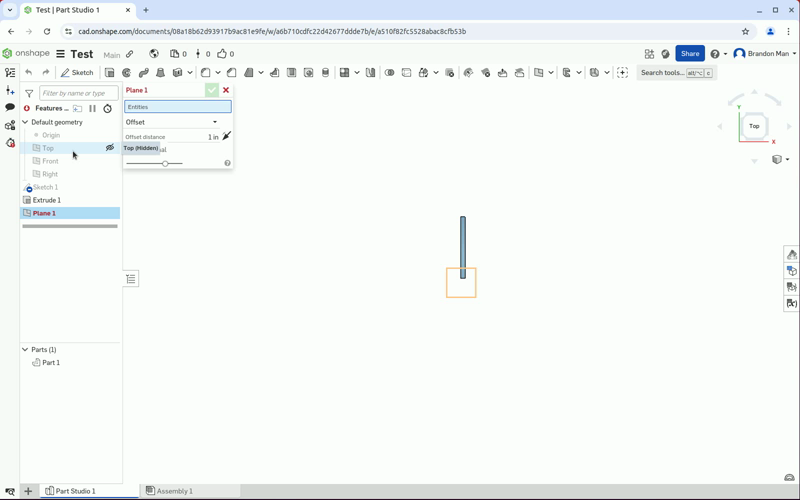
click(73, 150)
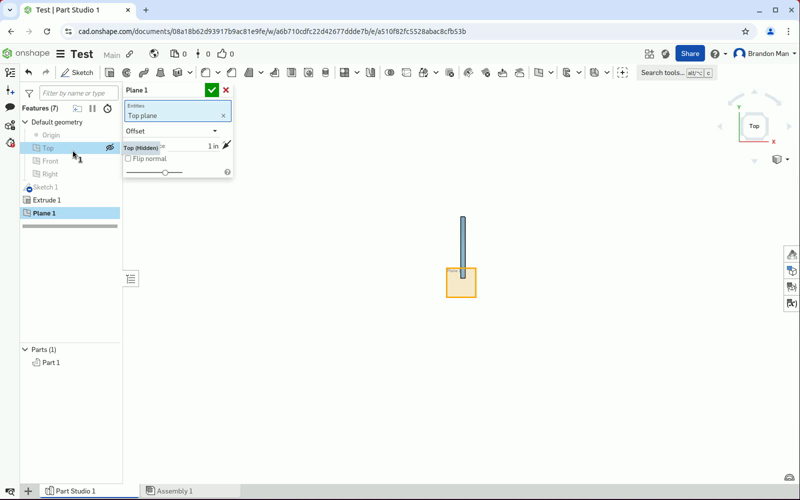
key(tab, 2)
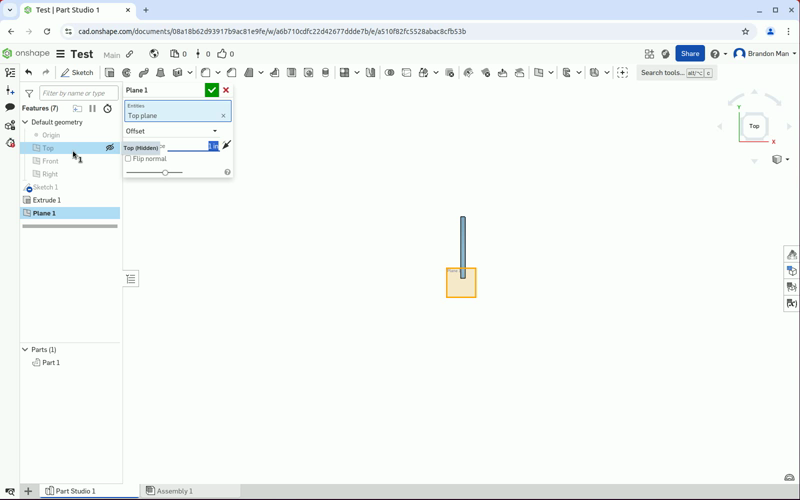
text(0.493)
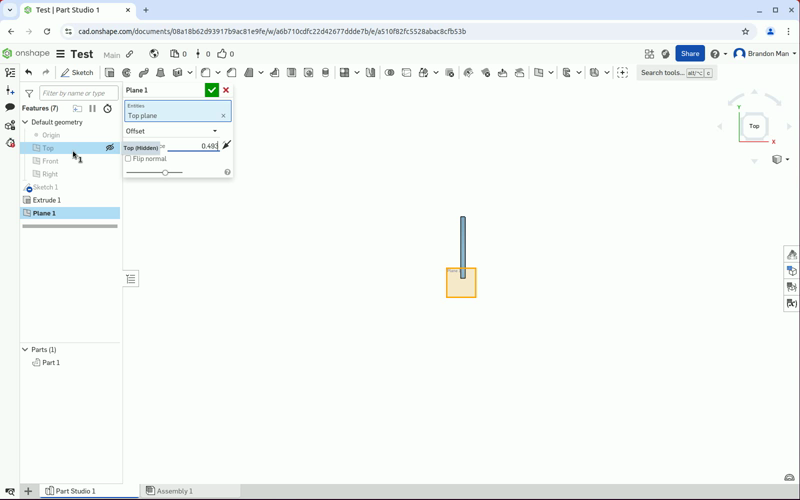
key(enter, 2)
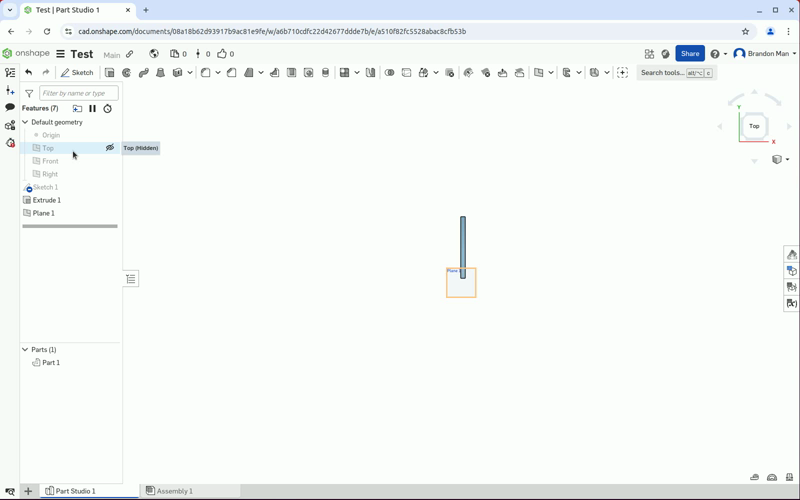
key(shift+s)
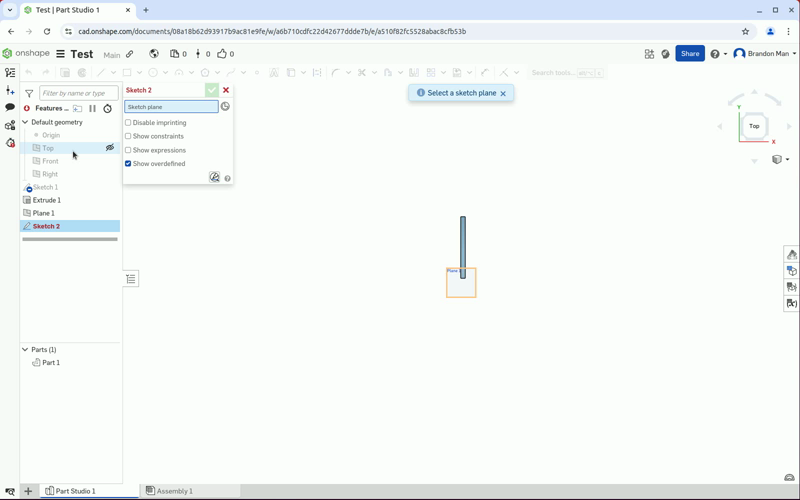
mouse_move(73, 215)
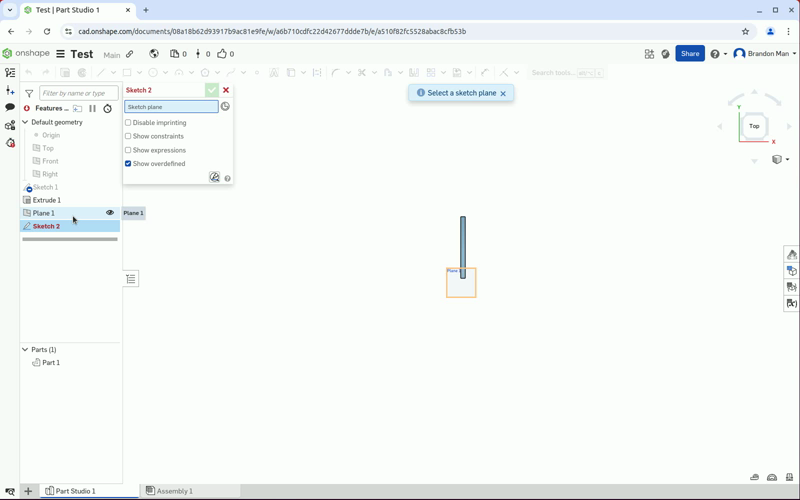
click(73, 215)
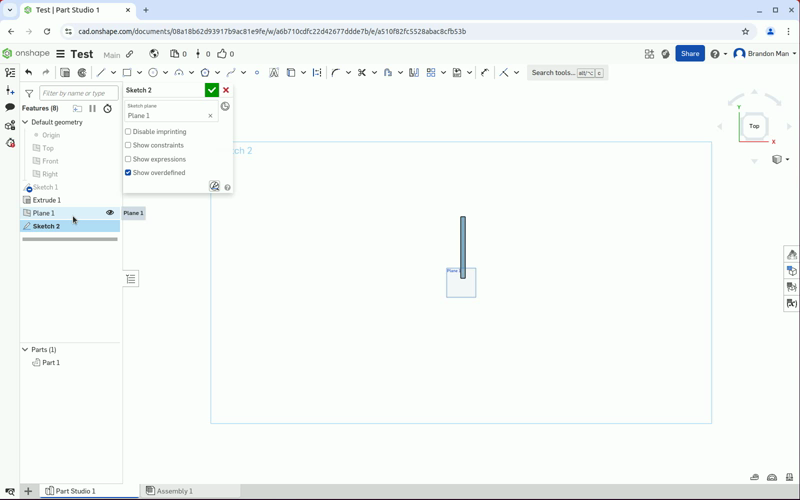
mouse_move(73, 352)
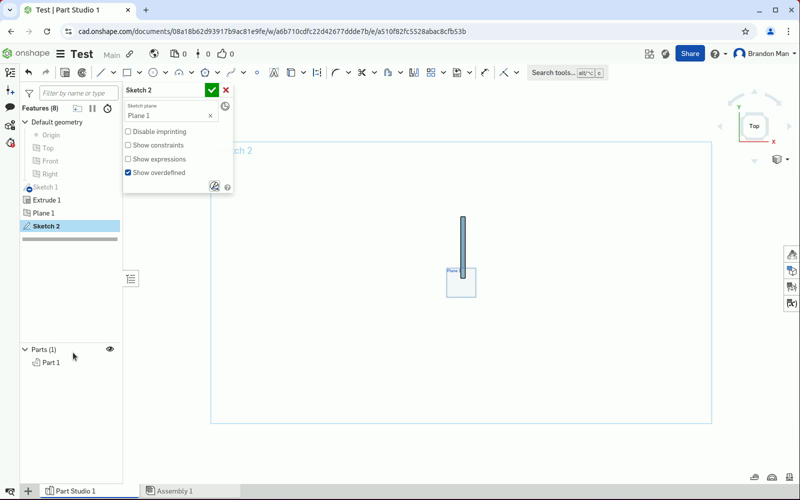
key(y)
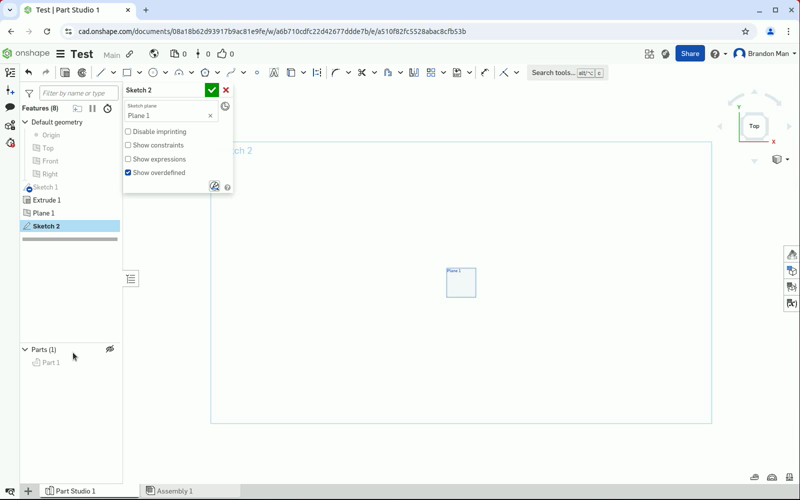
key(l)
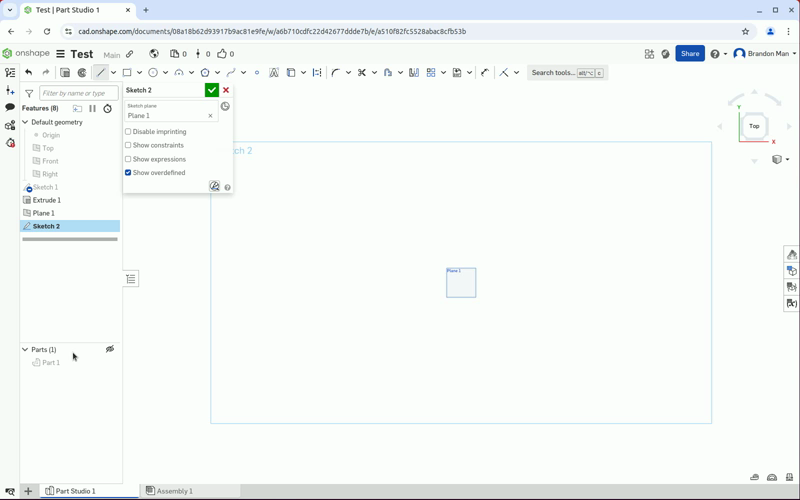
key_down(shift)
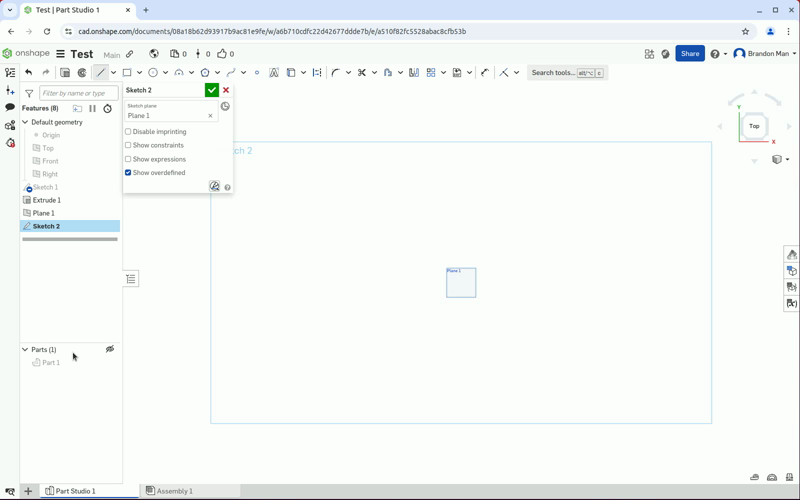
mouse_move(460, 278)
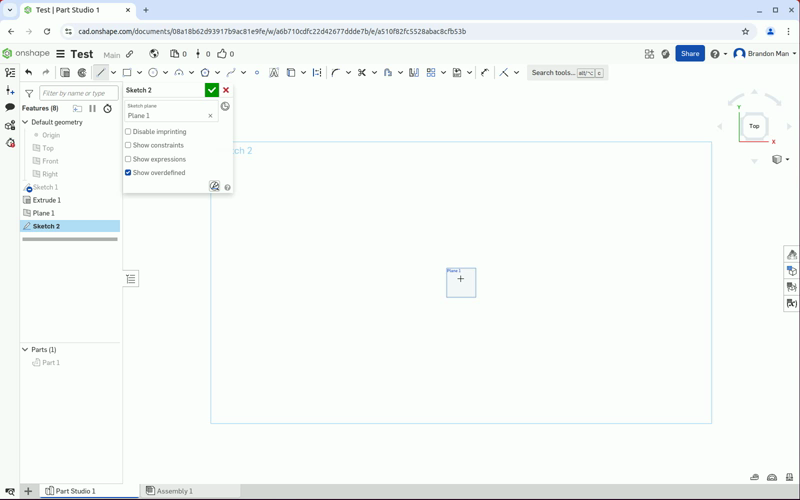
click(460, 278)
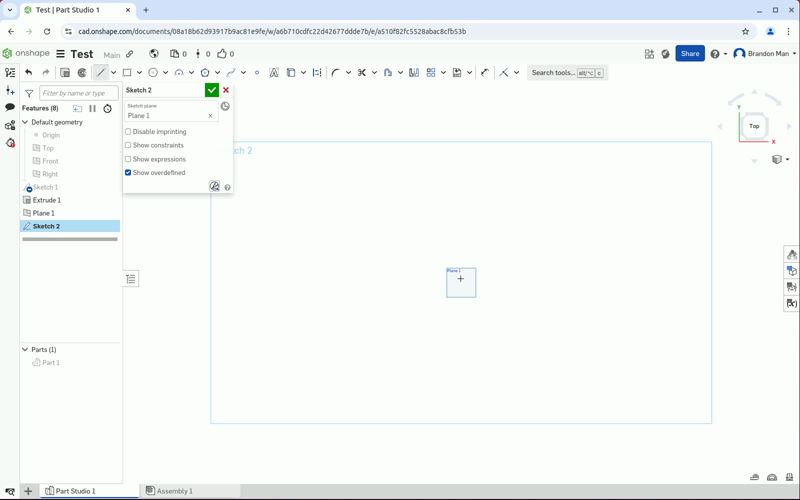
key_up(shift)
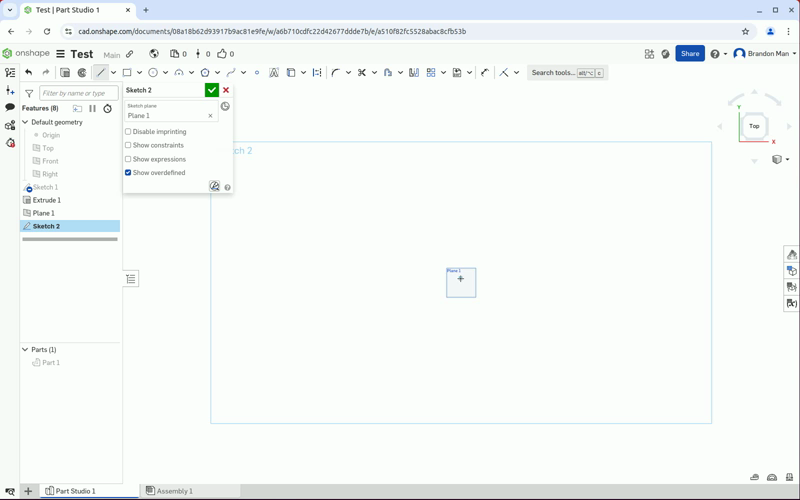
key_down(shift)
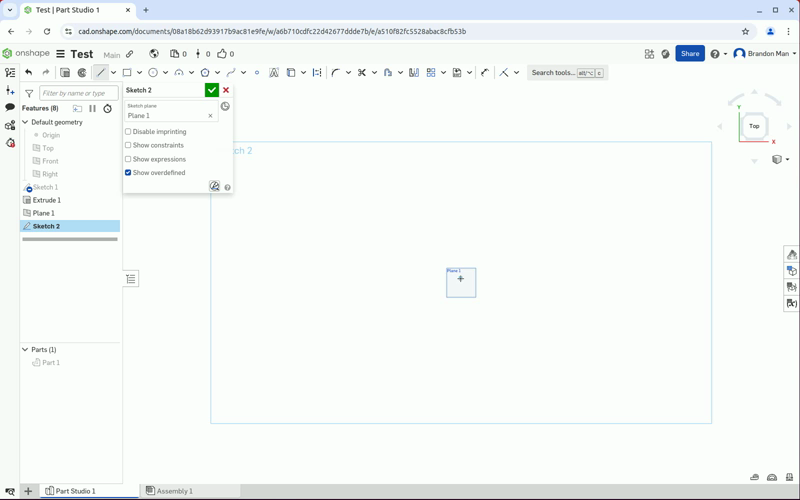
mouse_move(490, 278)
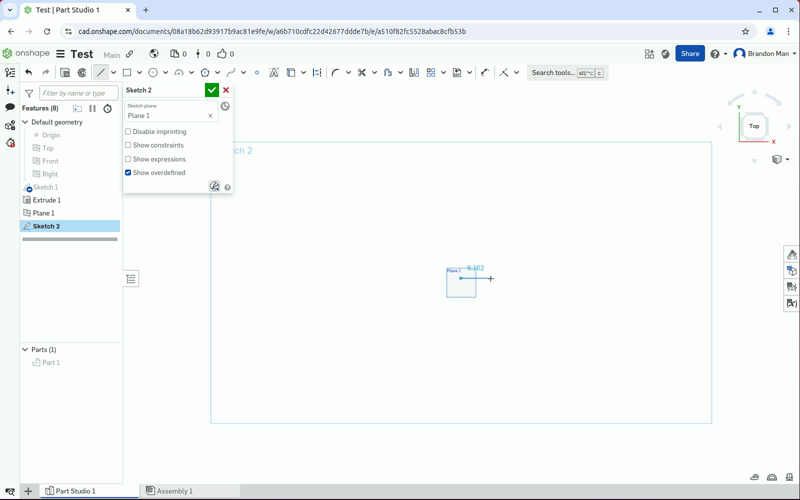
mouse_move(466, 278)
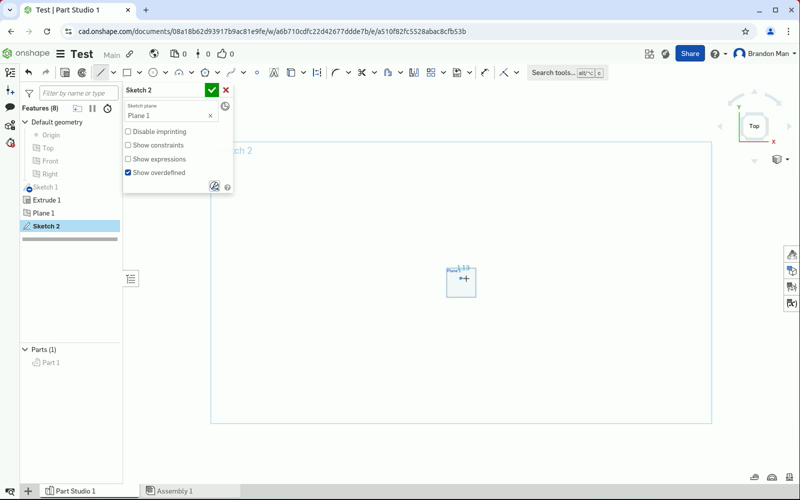
scroll(6)
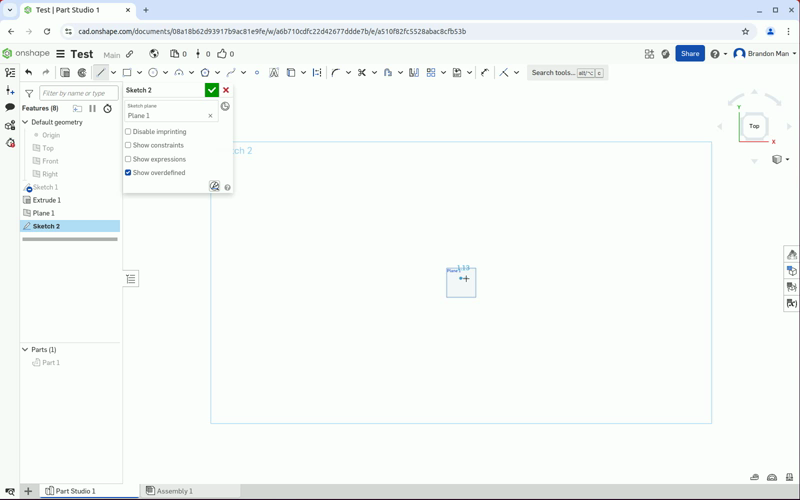
scroll(6)
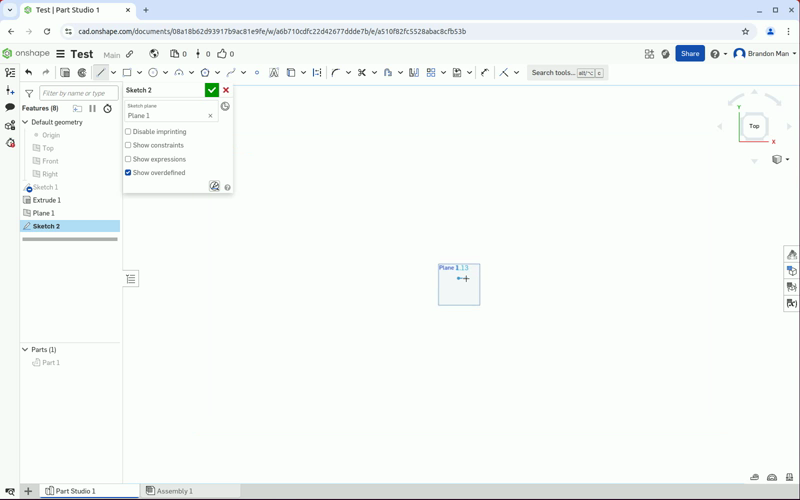
scroll(6)
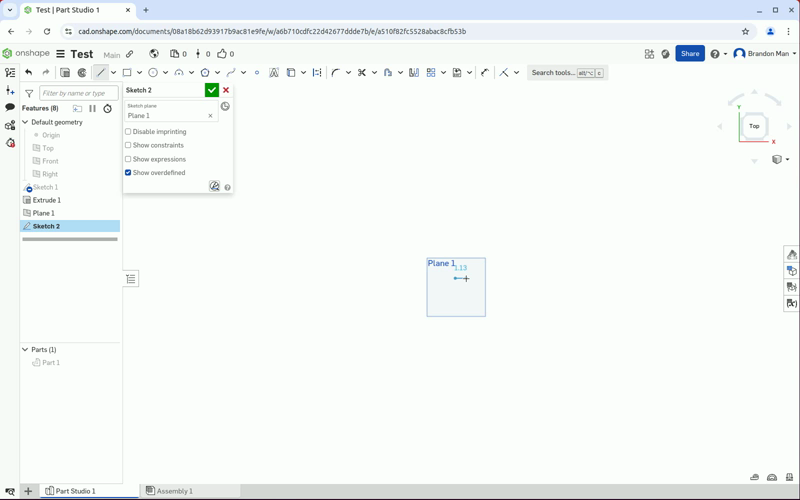
scroll(6)
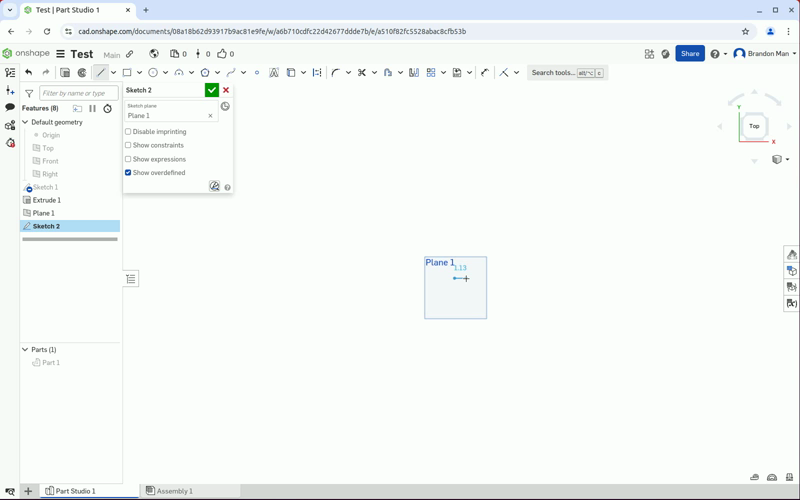
scroll(6)
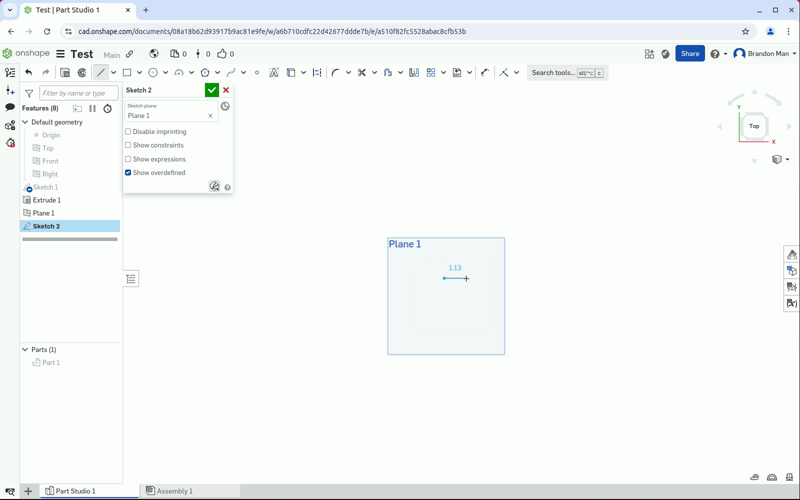
scroll(6)
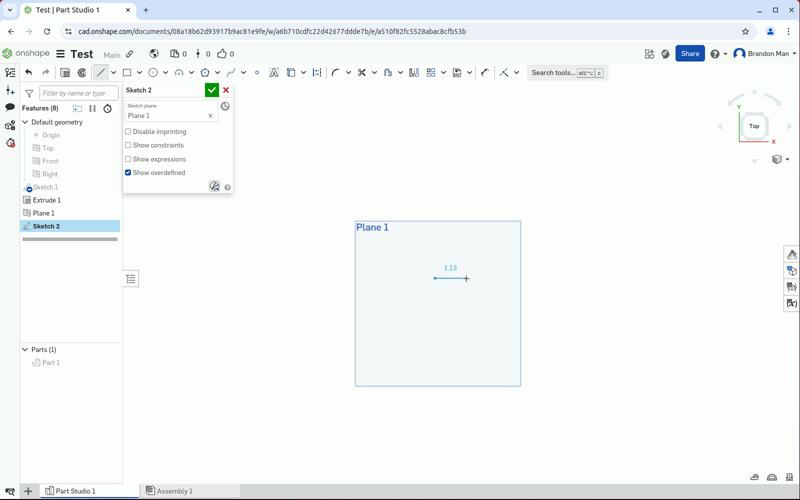
scroll(6)
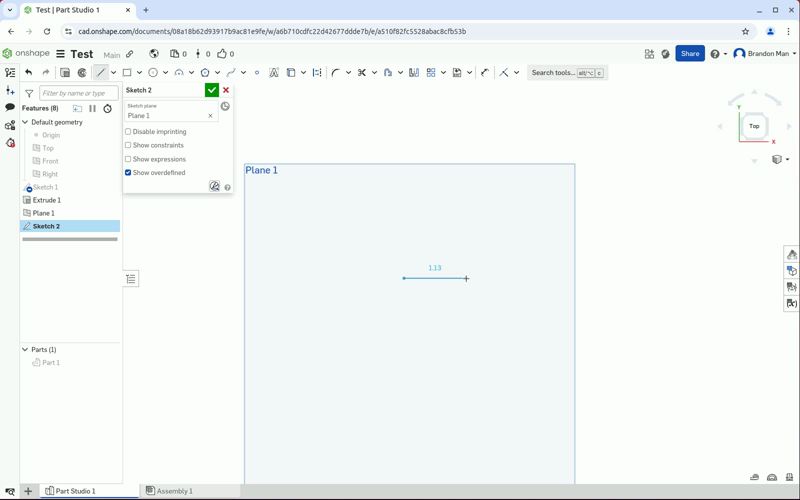
click(466, 278)
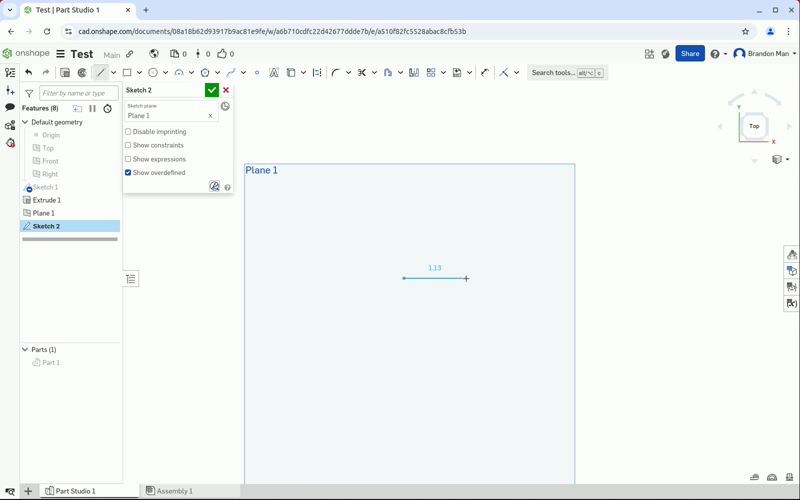
scroll(-6)
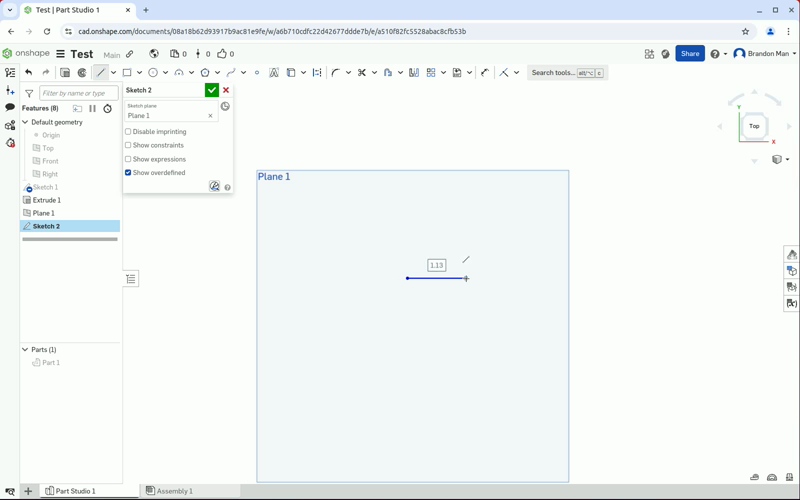
scroll(-6)
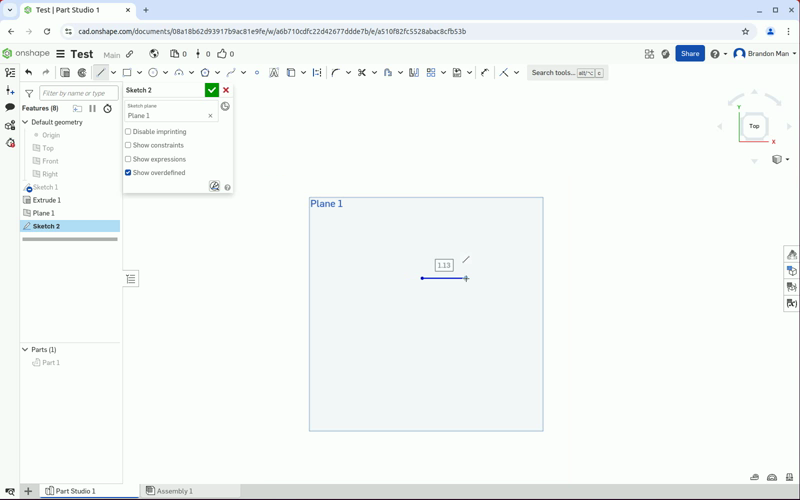
scroll(-6)
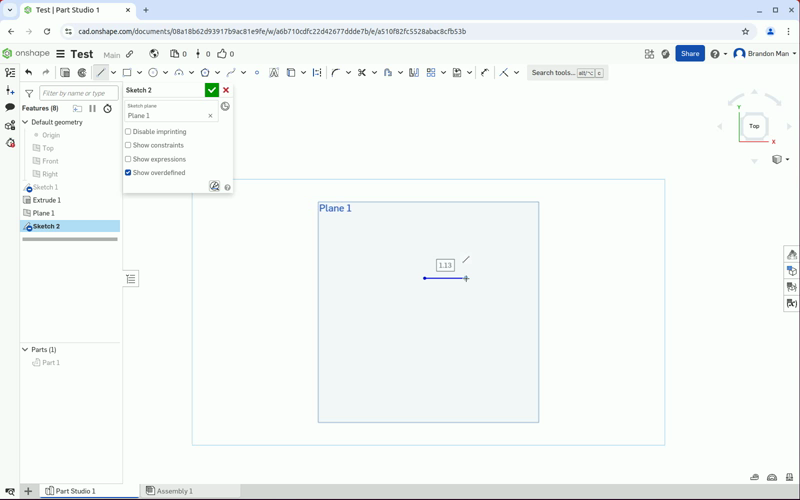
scroll(-6)
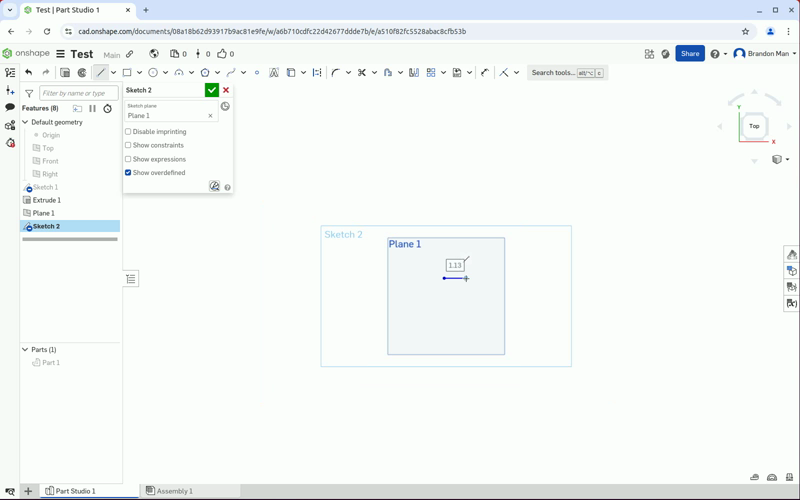
scroll(-6)
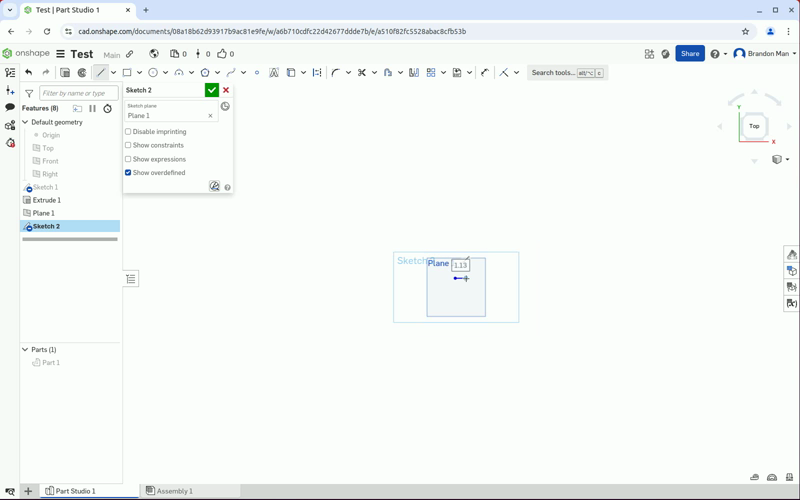
scroll(-6)
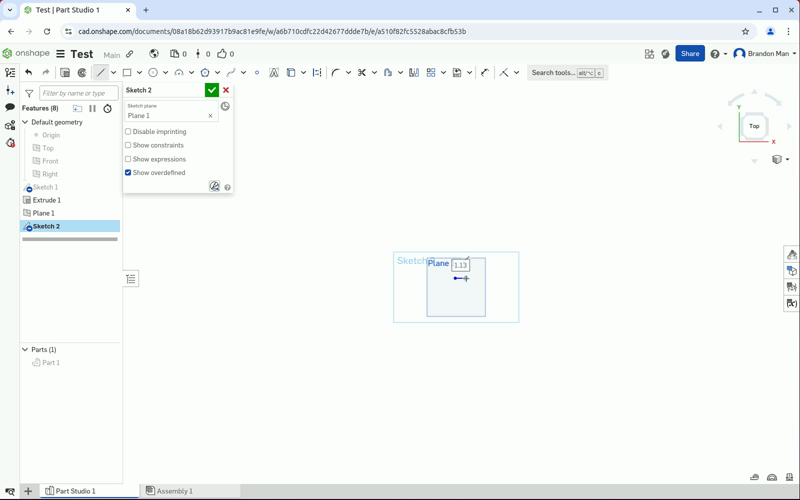
scroll(-6)
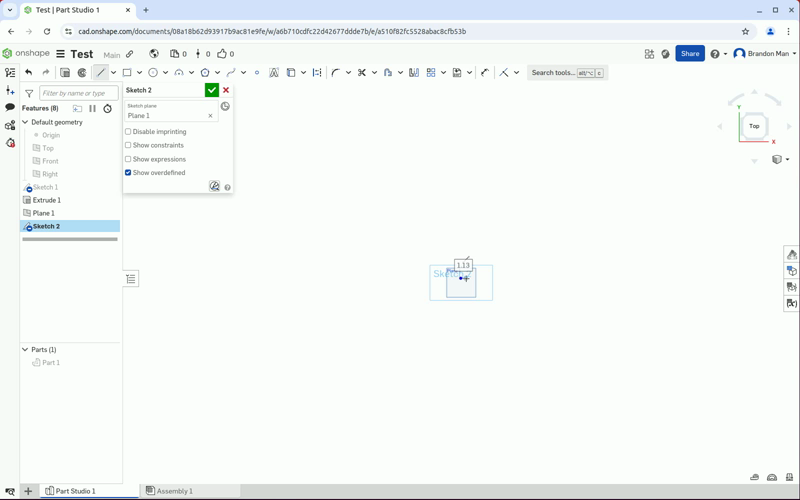
key_up(shift)
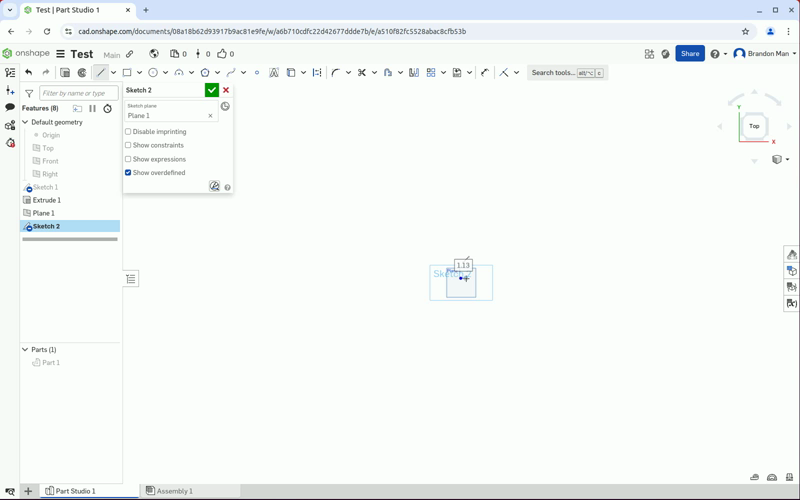
key_down(shift)
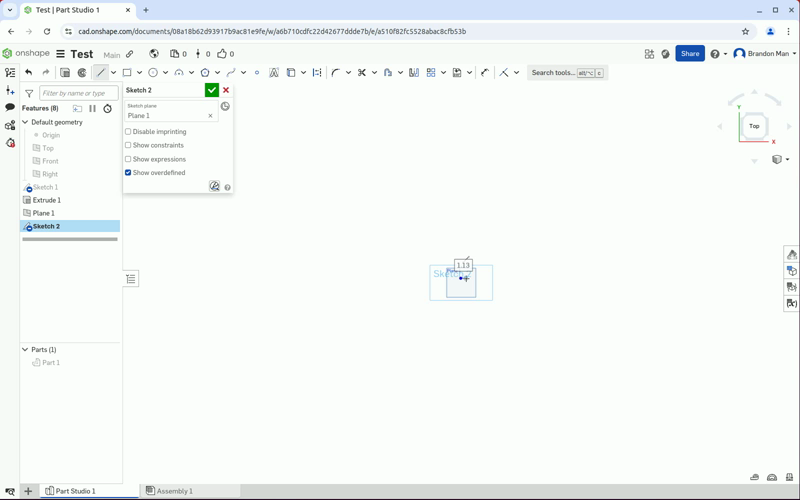
mouse_move(496, 278)
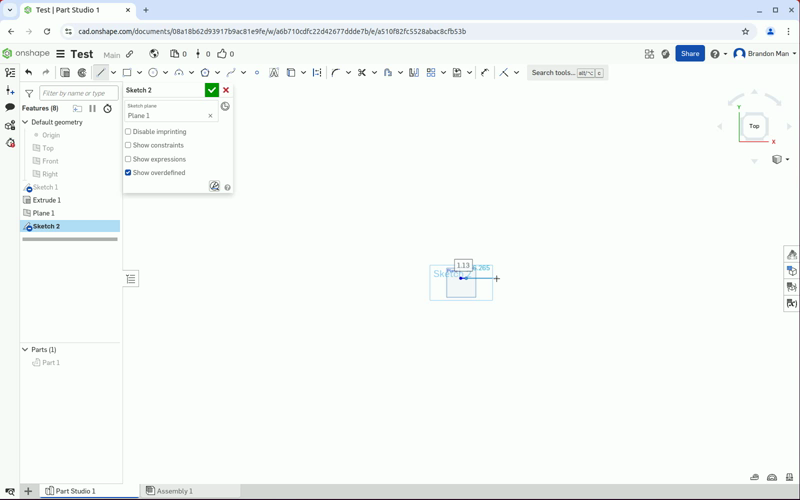
mouse_move(466, 275)
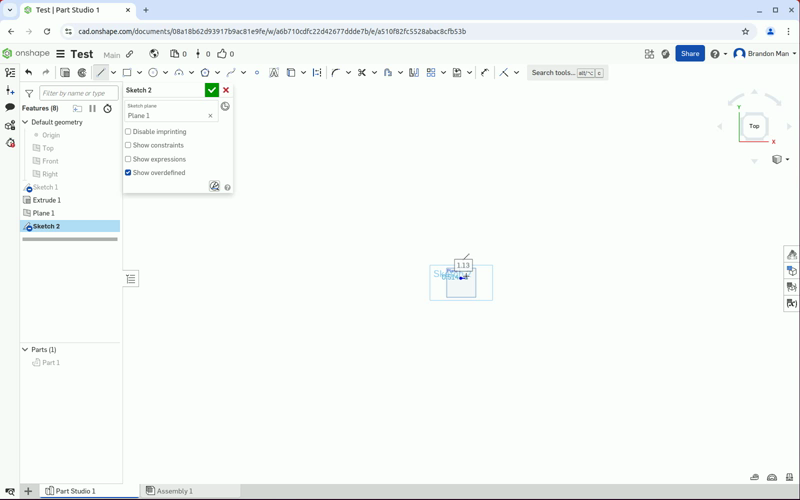
scroll(6)
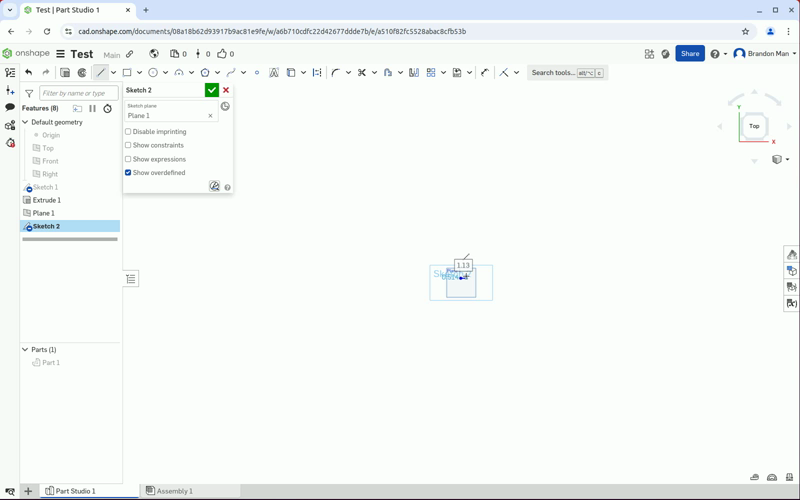
scroll(6)
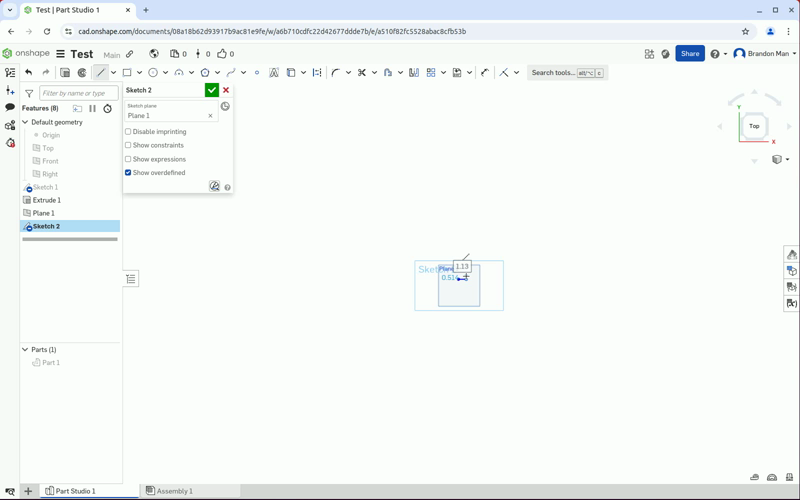
scroll(6)
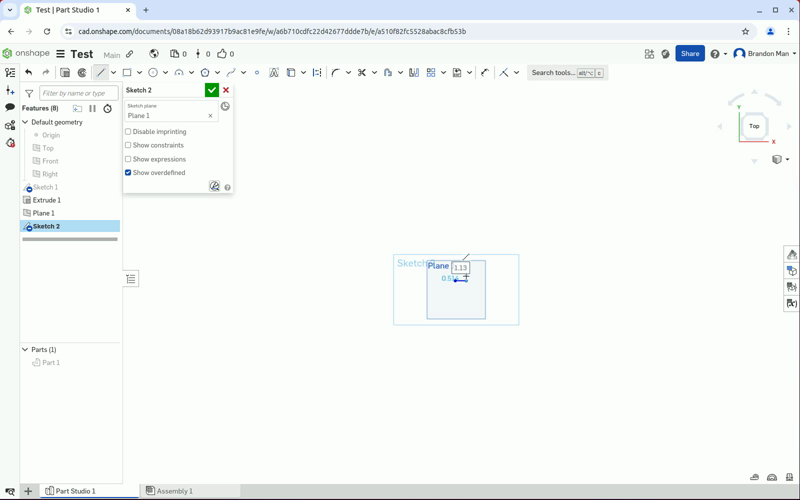
scroll(6)
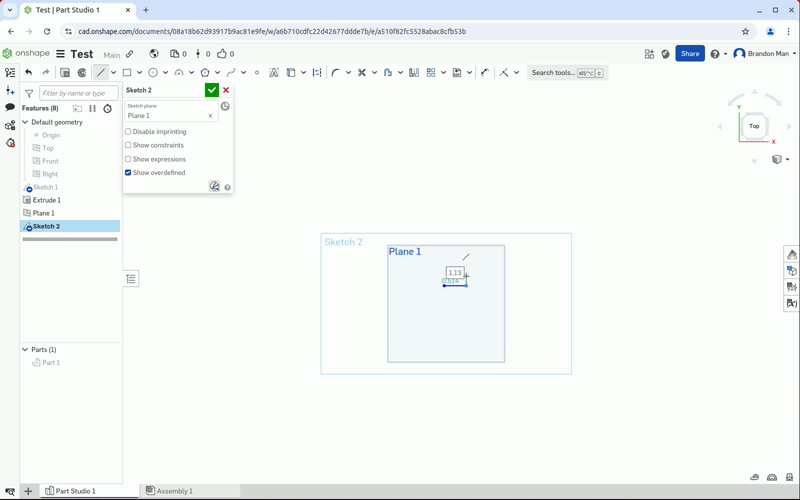
scroll(6)
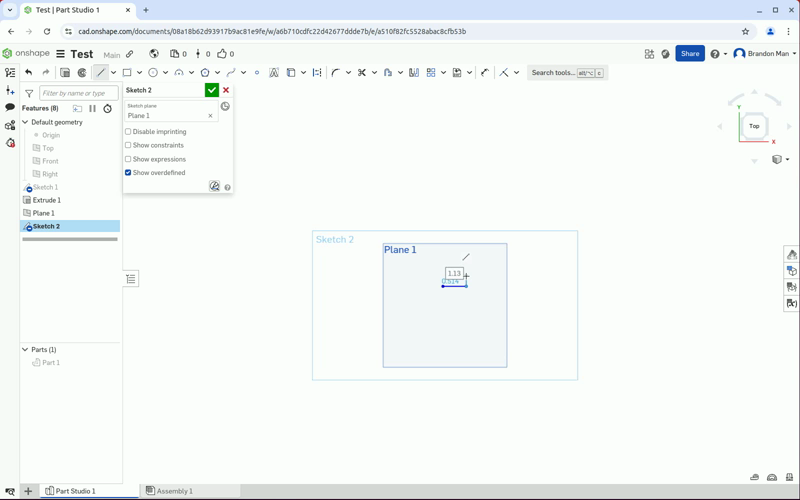
scroll(6)
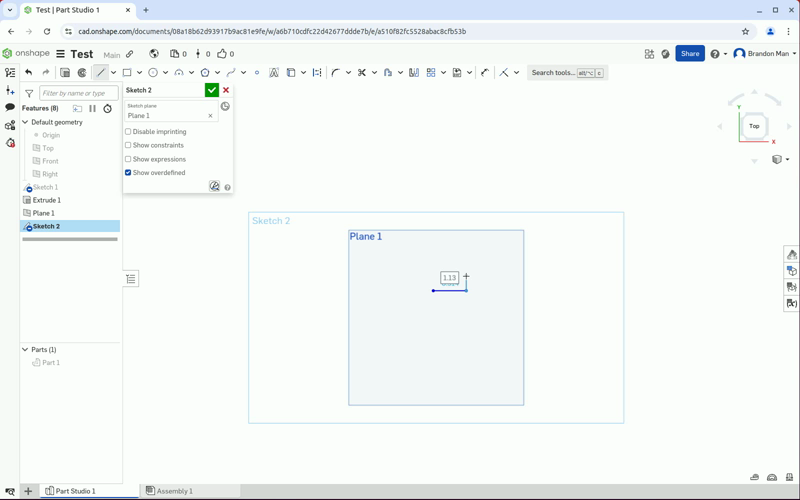
scroll(6)
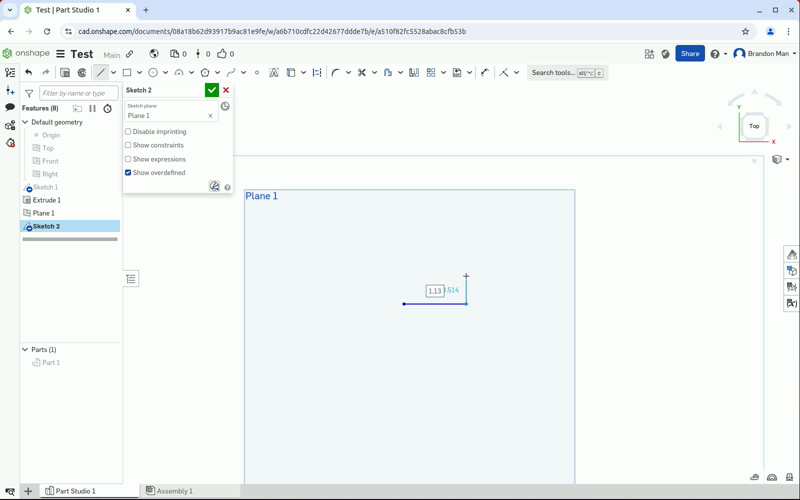
click(466, 275)
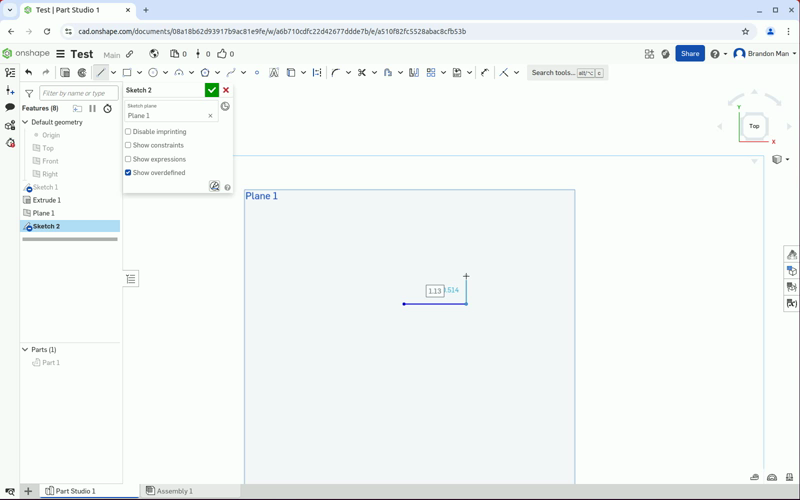
scroll(-6)
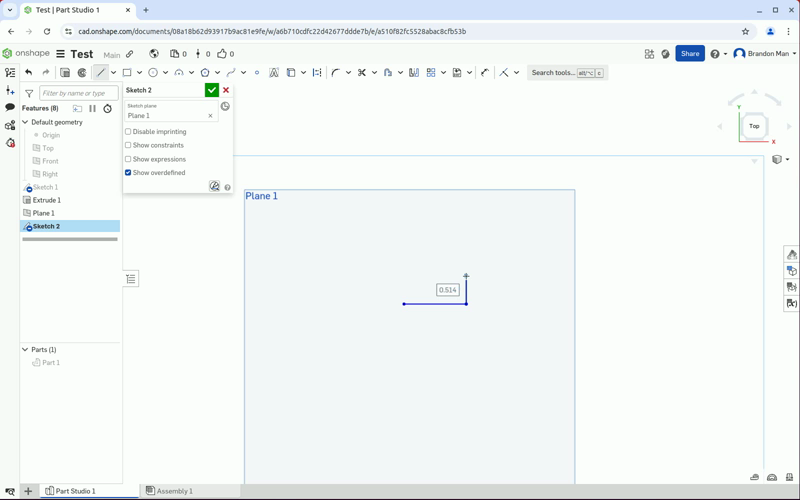
scroll(-6)
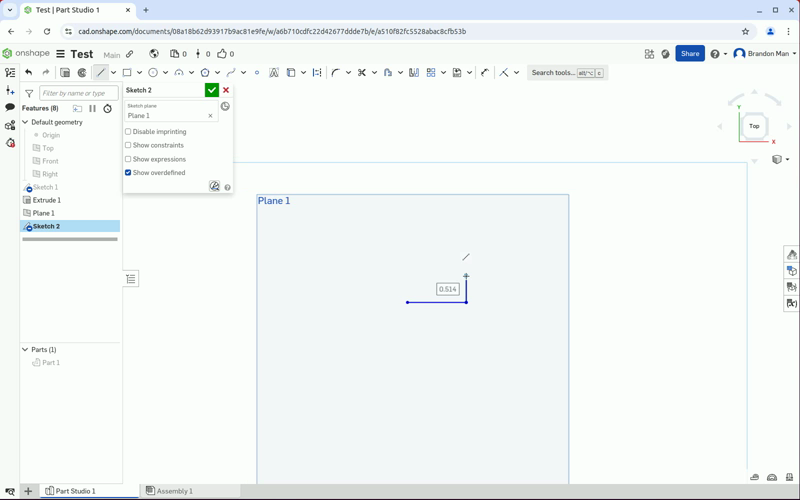
scroll(-6)
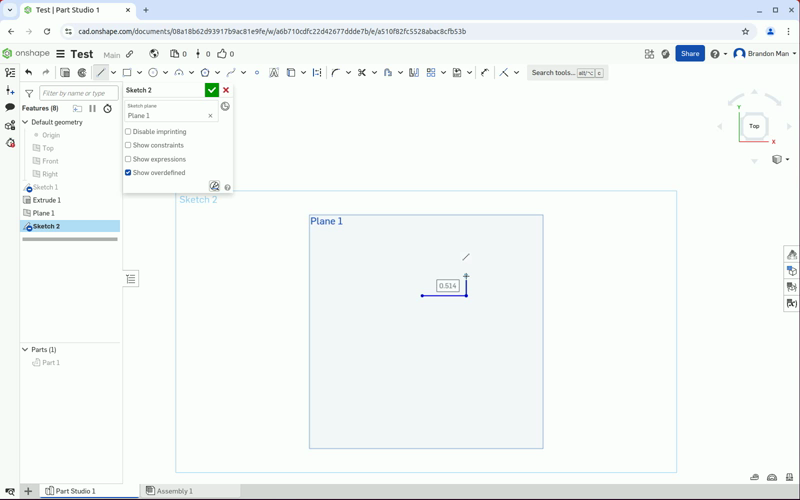
scroll(-6)
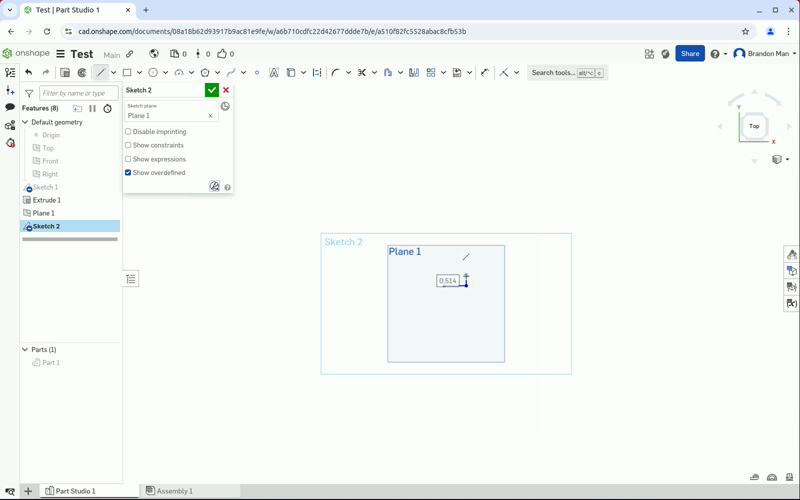
scroll(-6)
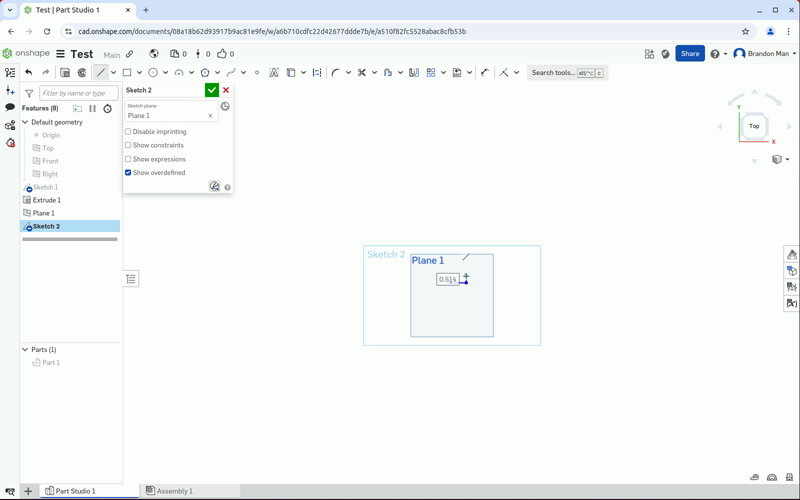
scroll(-6)
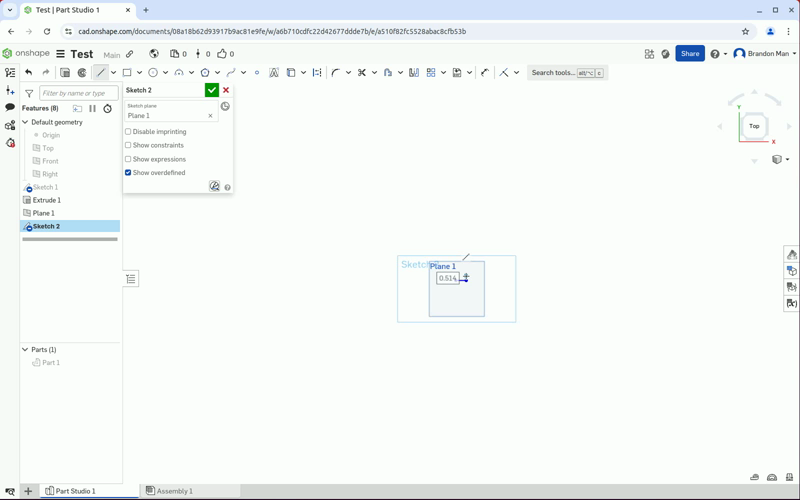
scroll(-6)
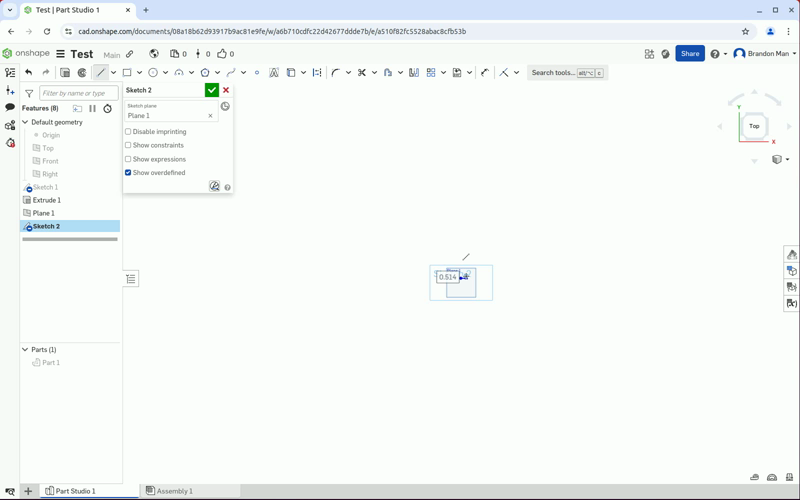
key_up(shift)
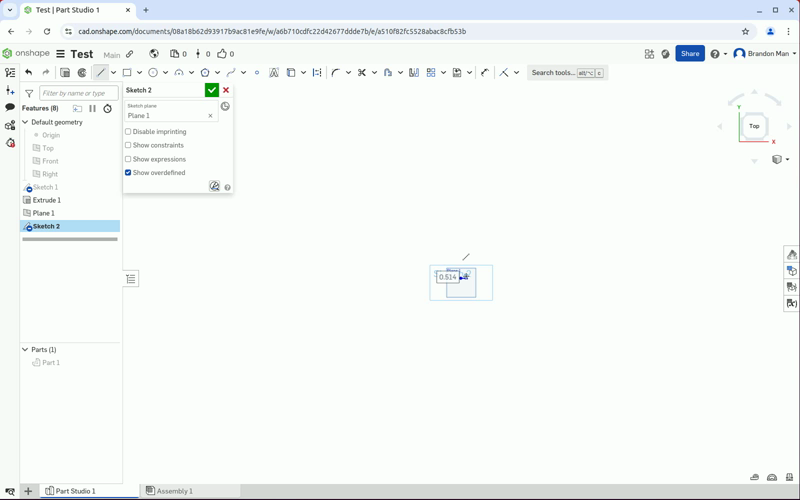
key_down(shift)
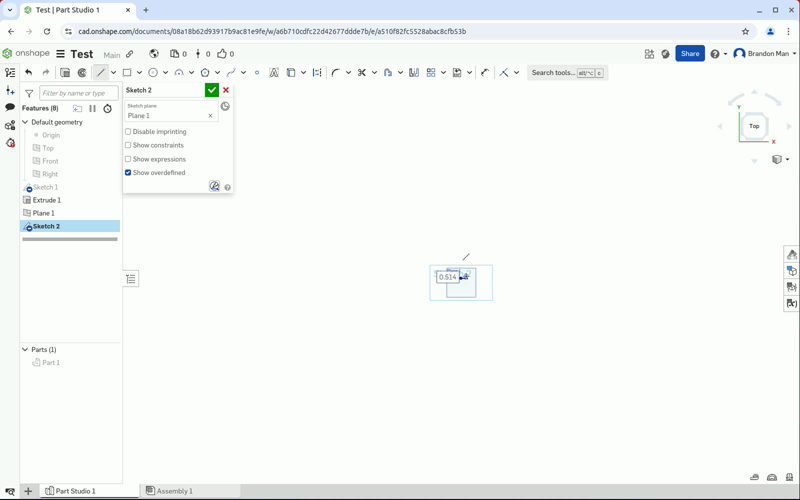
mouse_move(496, 275)
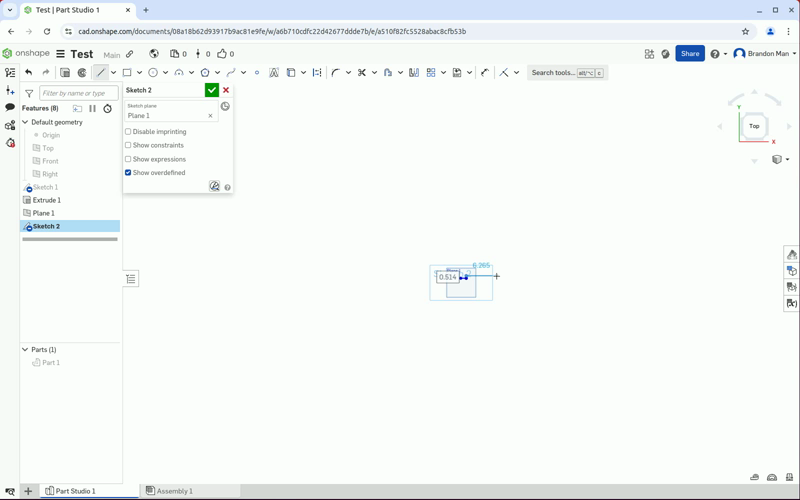
mouse_move(460, 275)
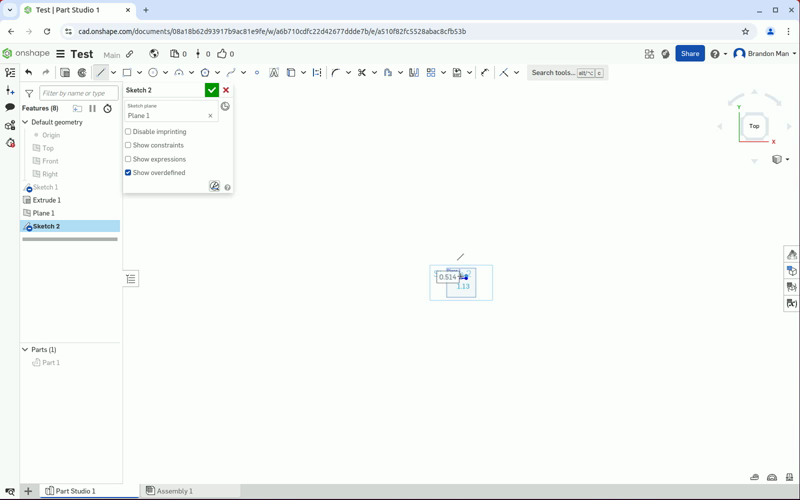
scroll(6)
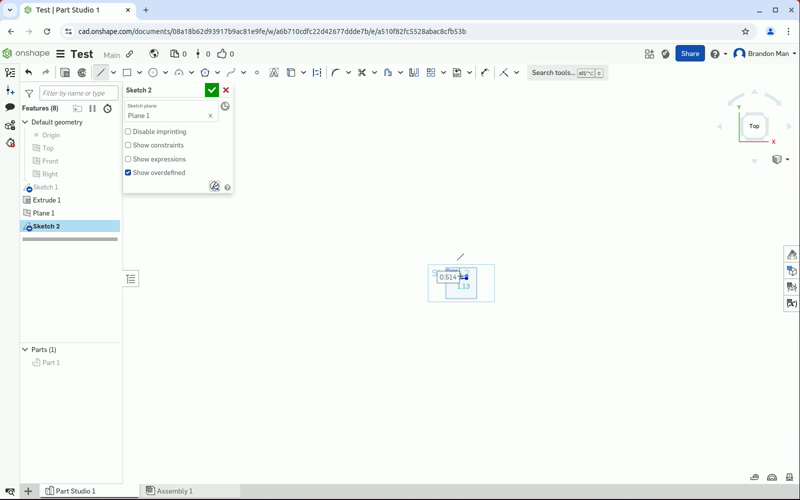
scroll(6)
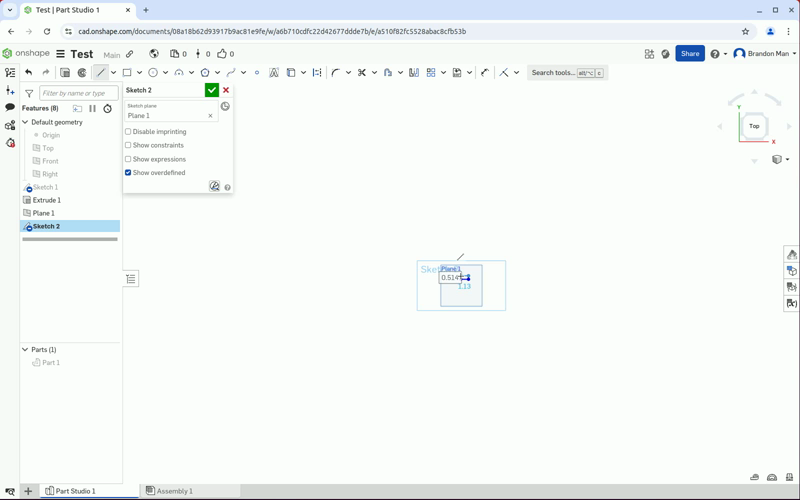
scroll(6)
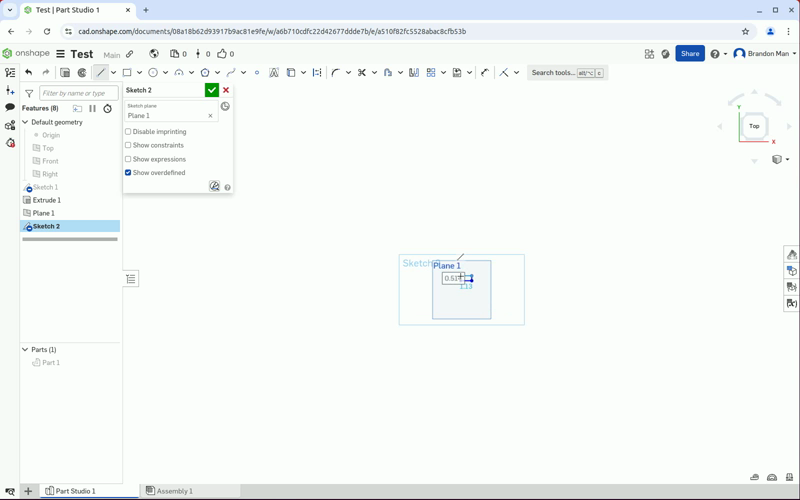
scroll(6)
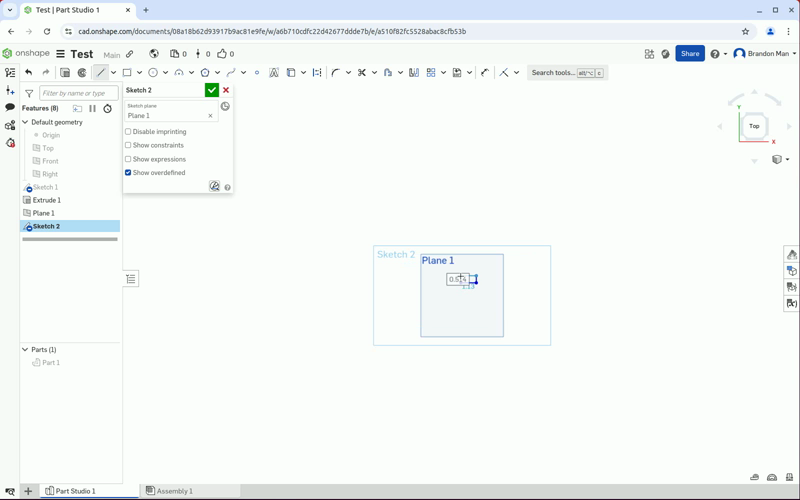
scroll(6)
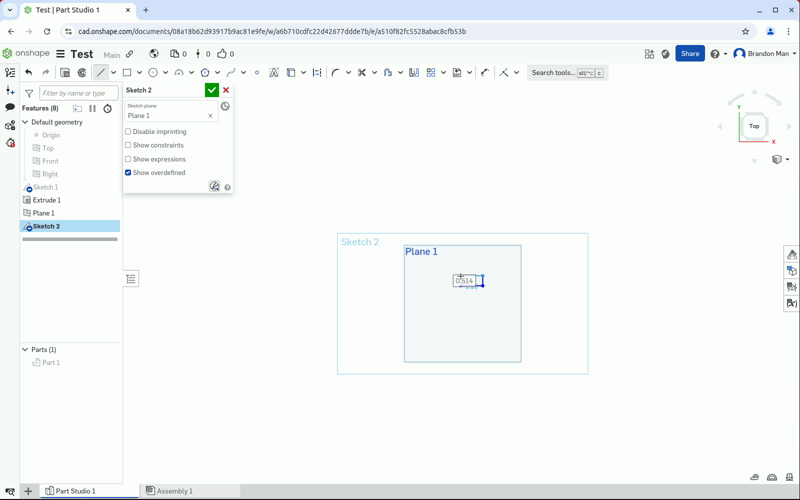
scroll(6)
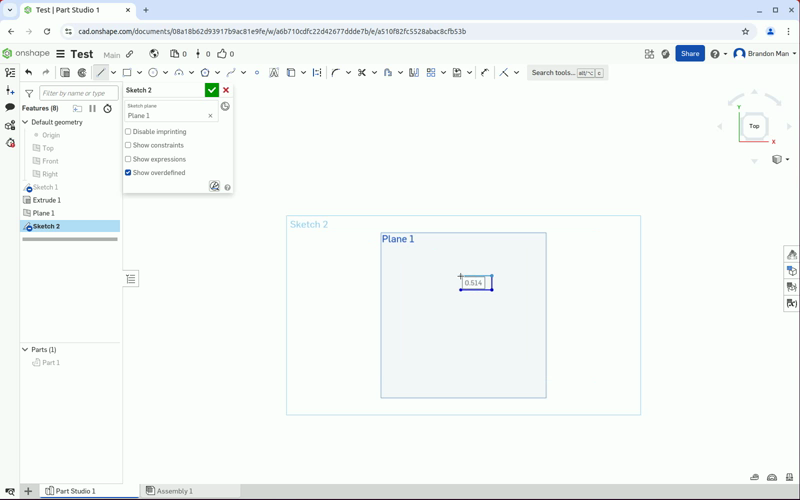
scroll(6)
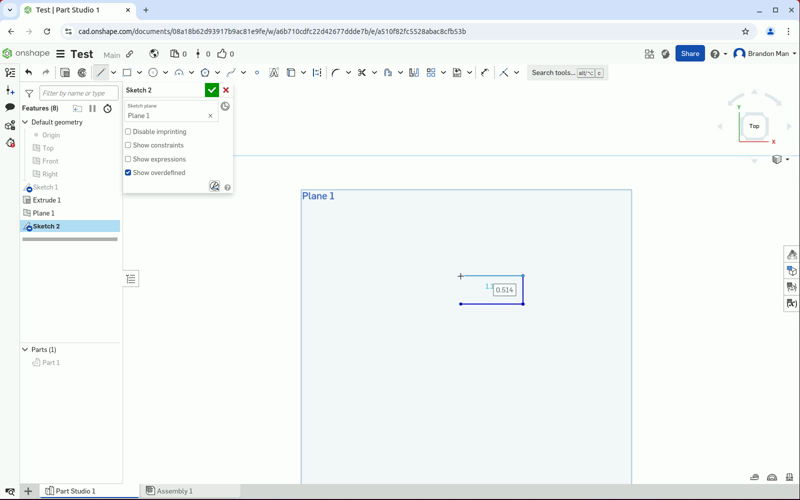
click(460, 275)
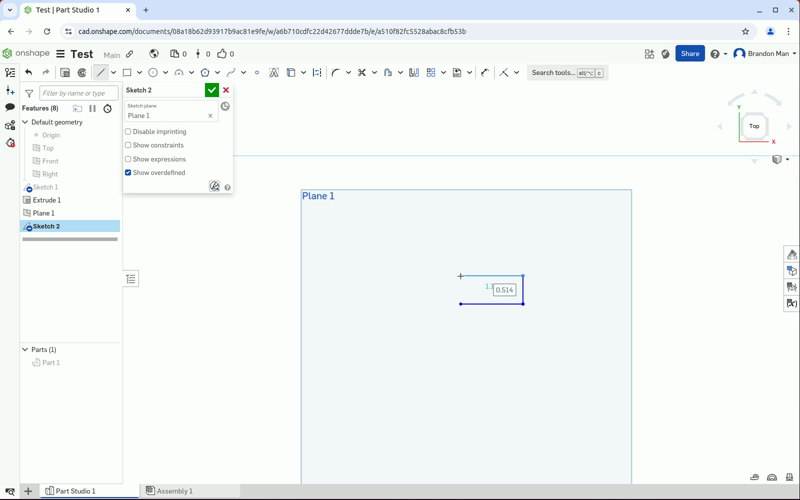
scroll(-6)
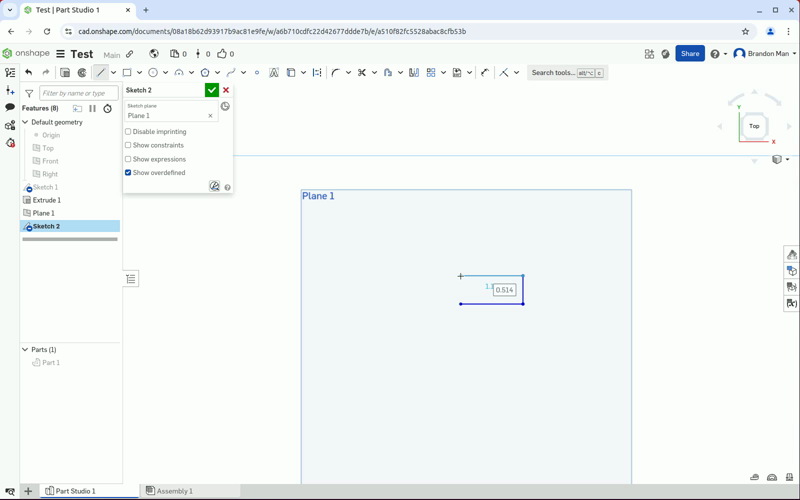
scroll(-6)
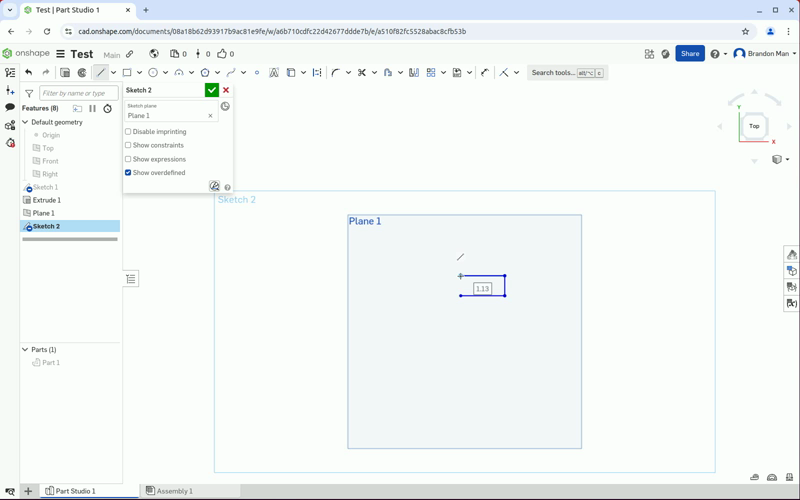
scroll(-6)
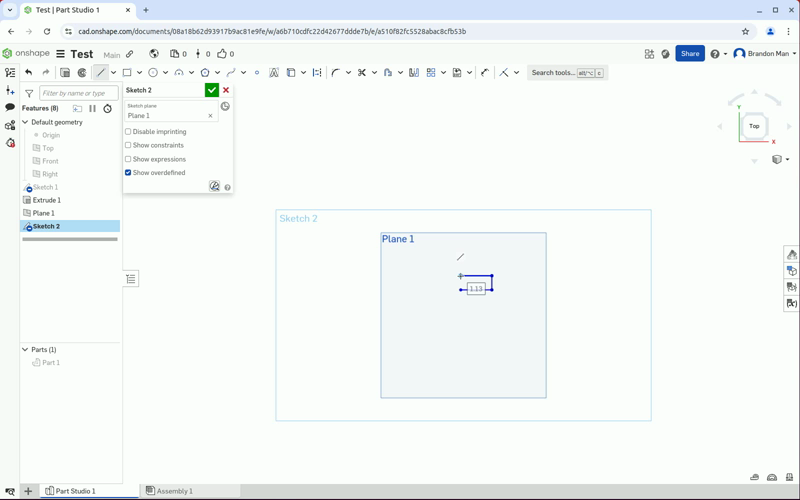
scroll(-6)
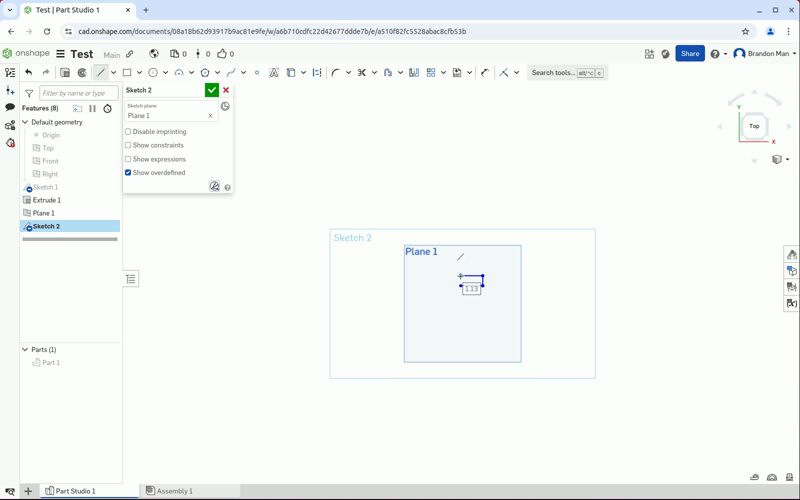
scroll(-6)
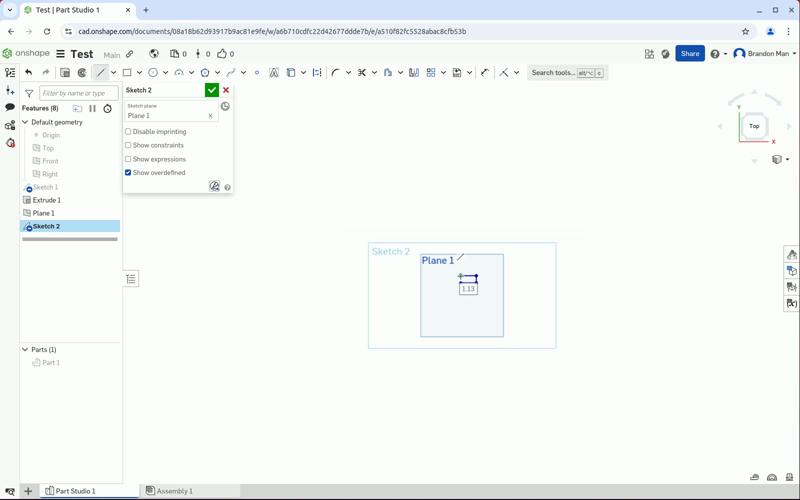
scroll(-6)
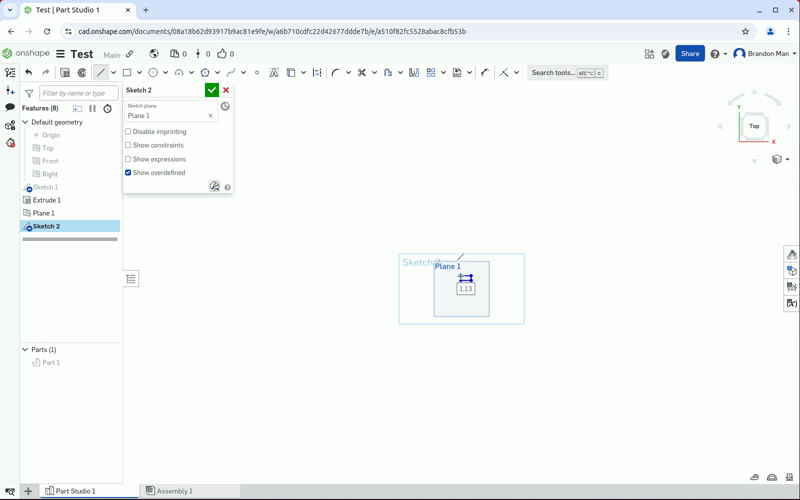
scroll(-6)
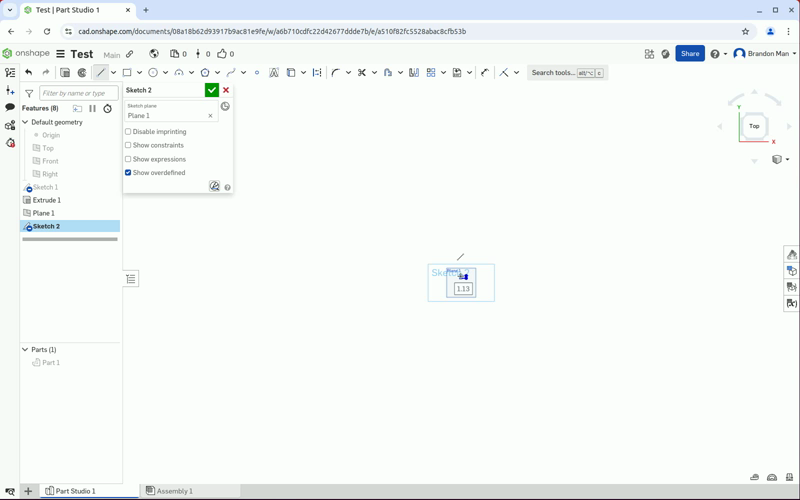
key_up(shift)
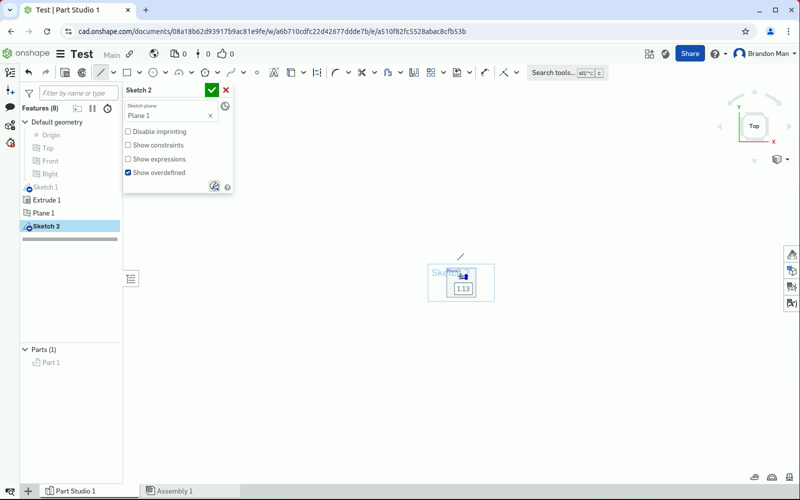
mouse_move(490, 275)
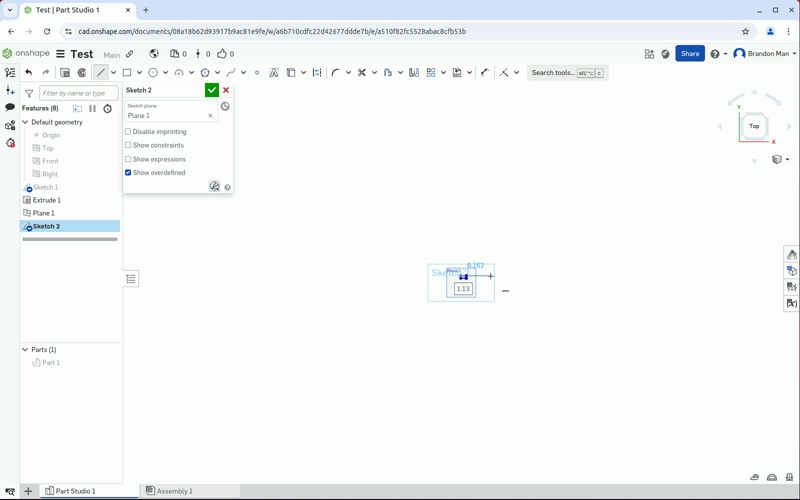
key_down(shift)
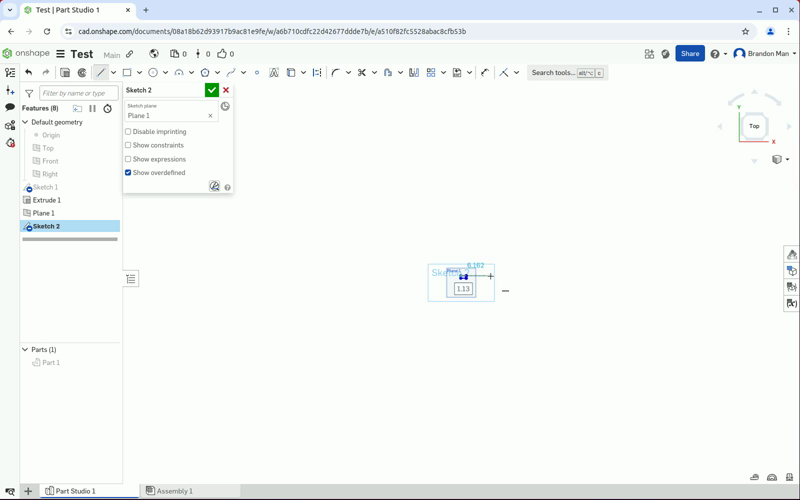
mouse_move(460, 278)
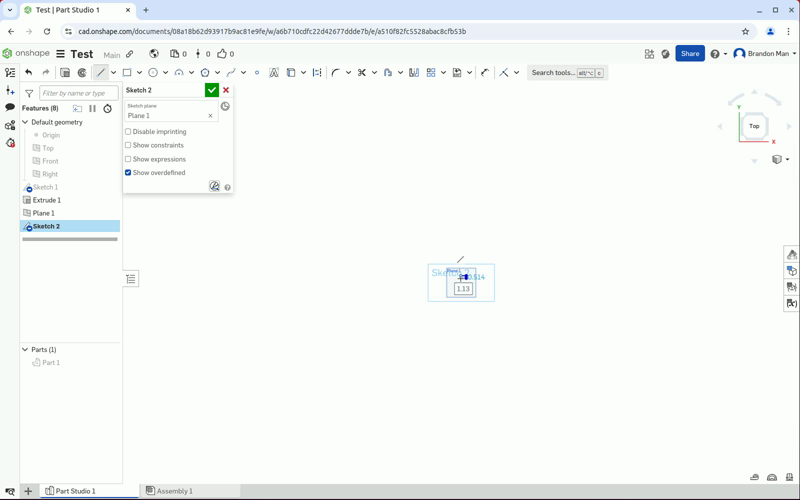
scroll(6)
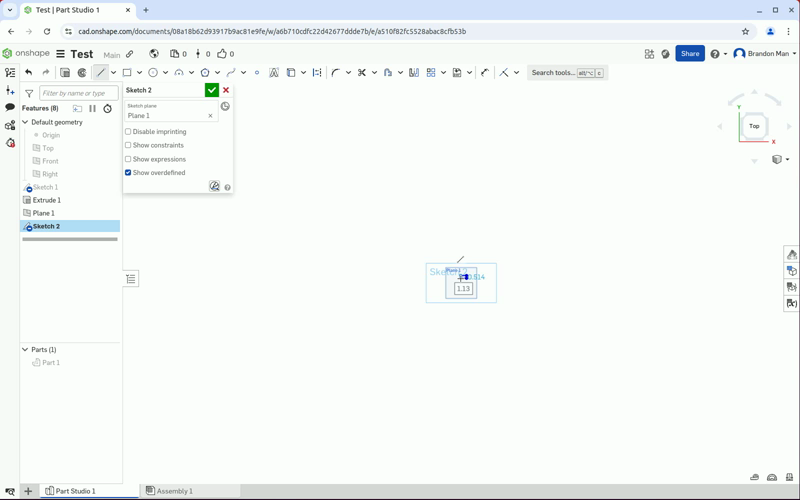
scroll(6)
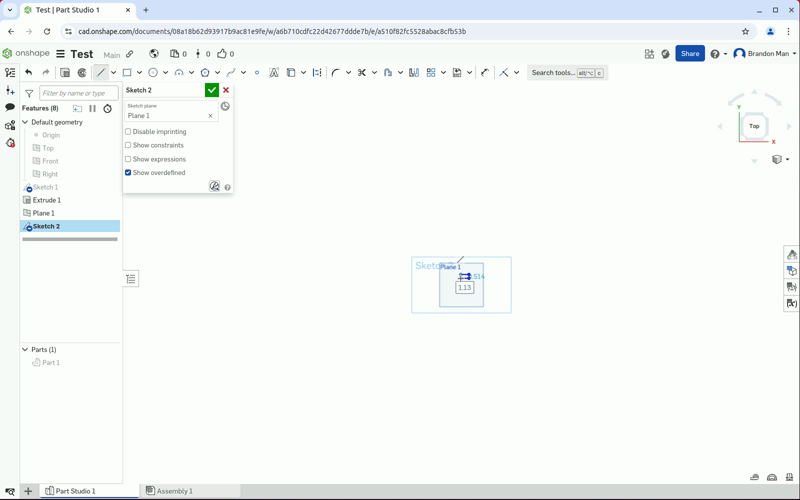
scroll(6)
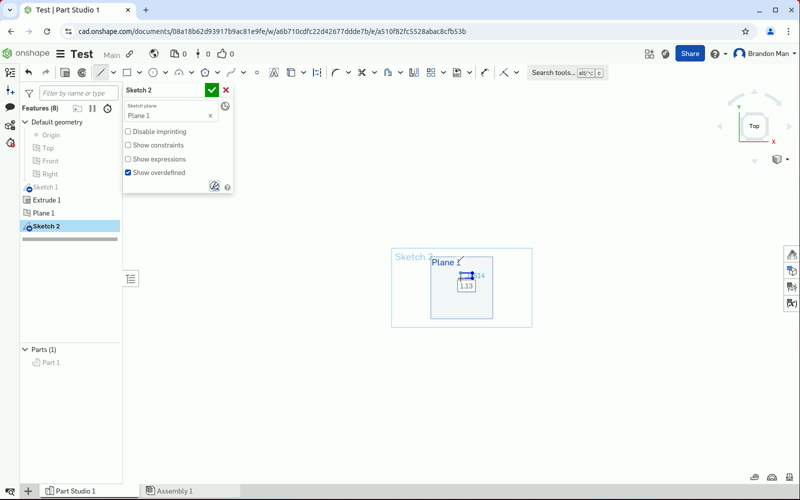
scroll(6)
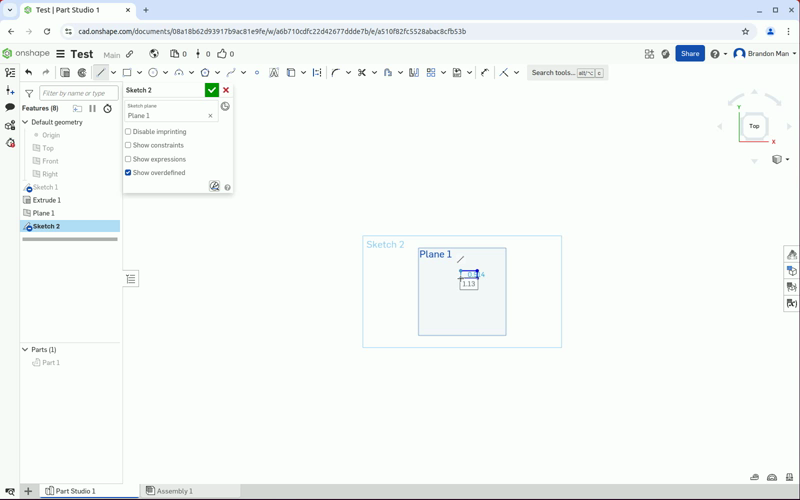
scroll(6)
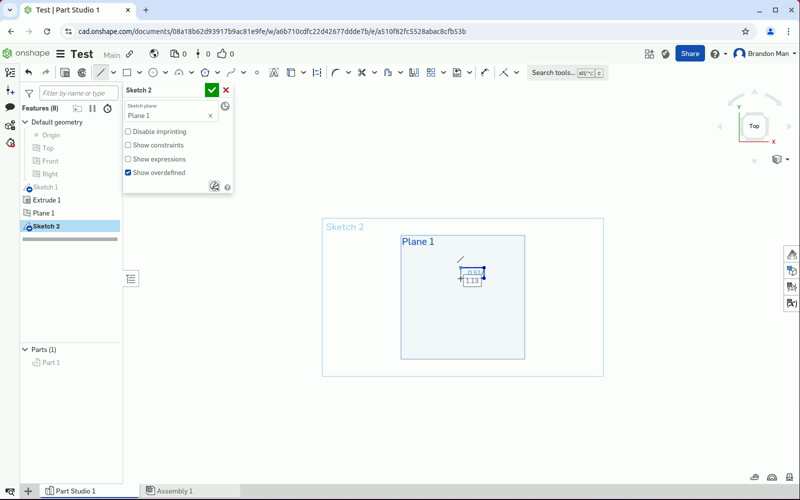
scroll(6)
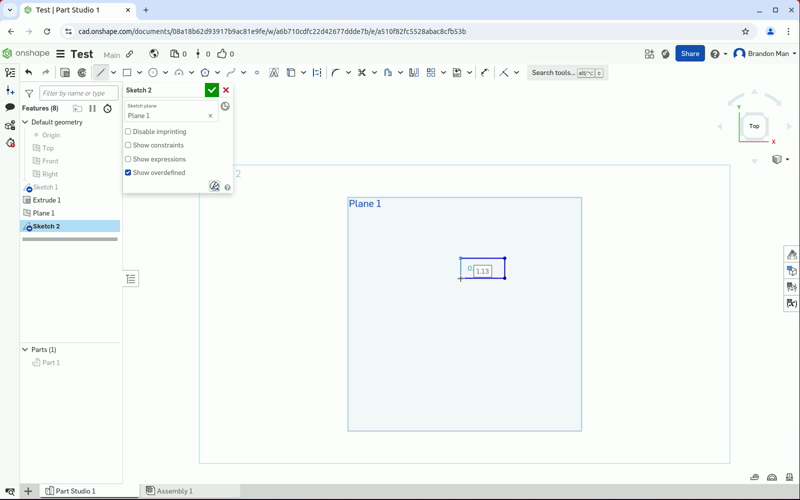
scroll(6)
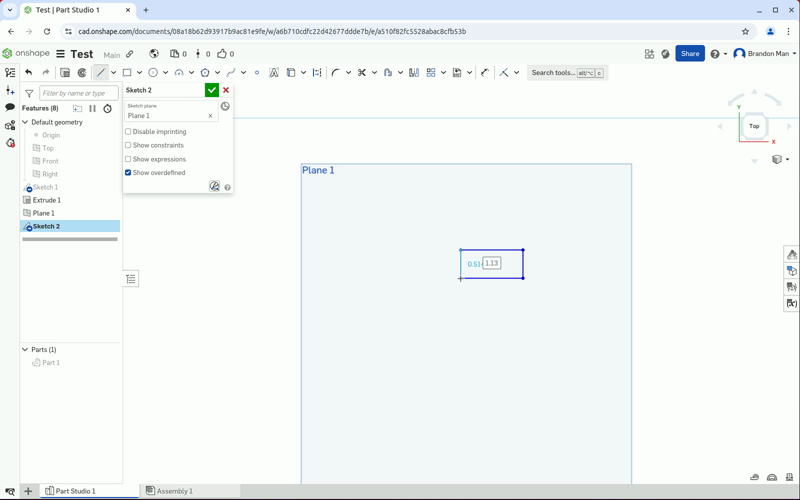
key_up(shift)
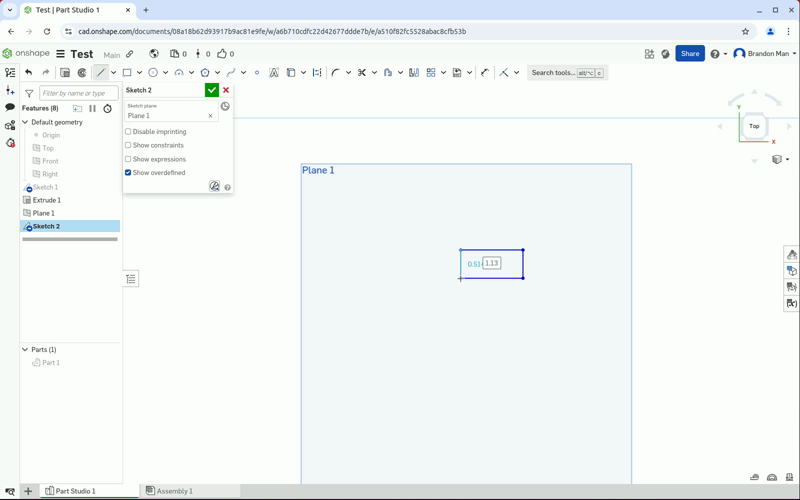
click(460, 278)
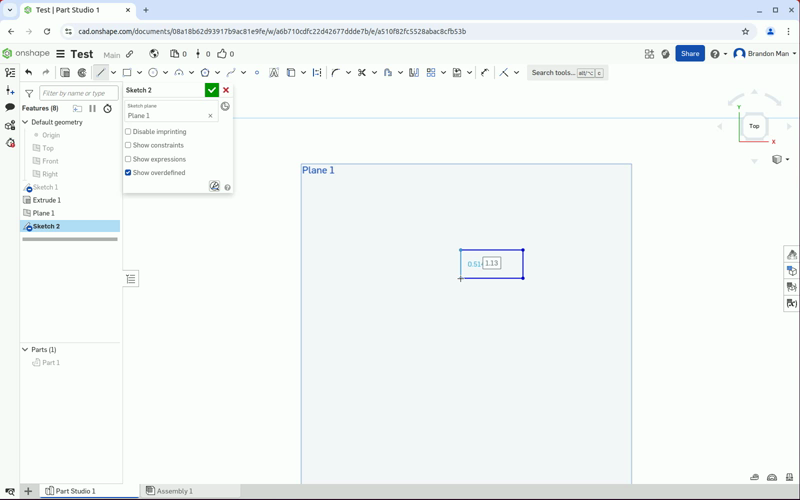
scroll(-6)
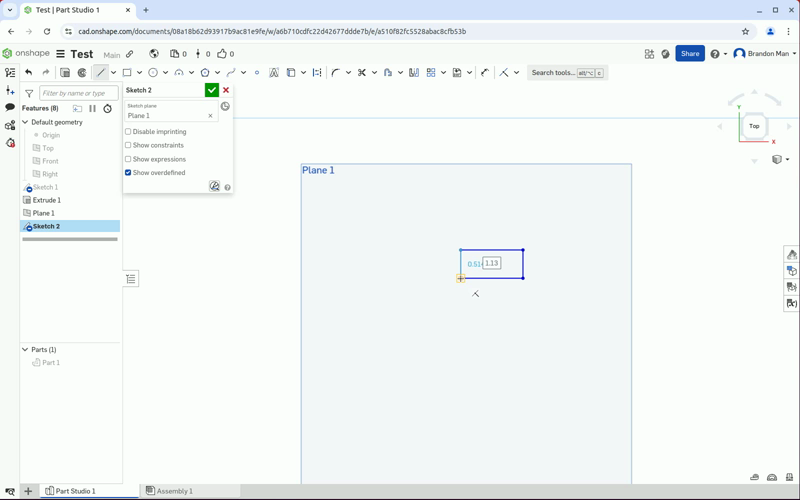
scroll(-6)
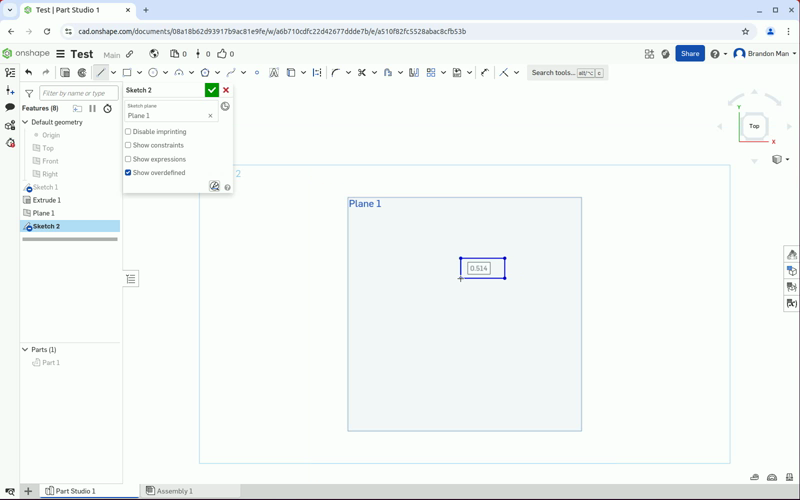
scroll(-6)
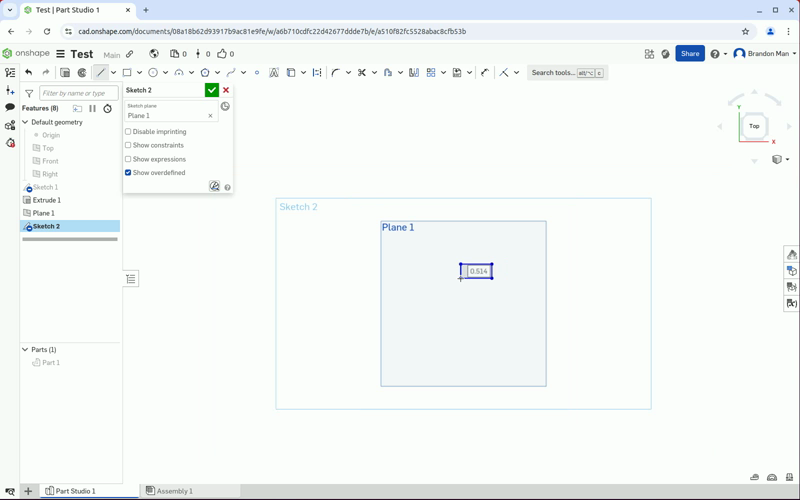
scroll(-6)
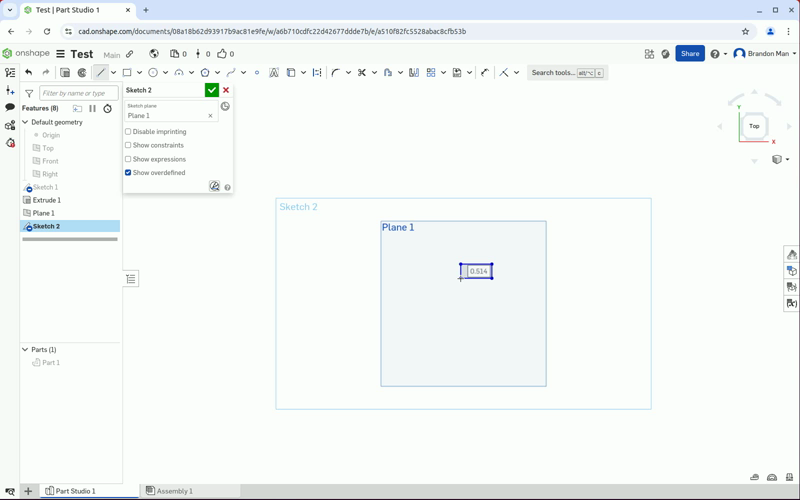
scroll(-6)
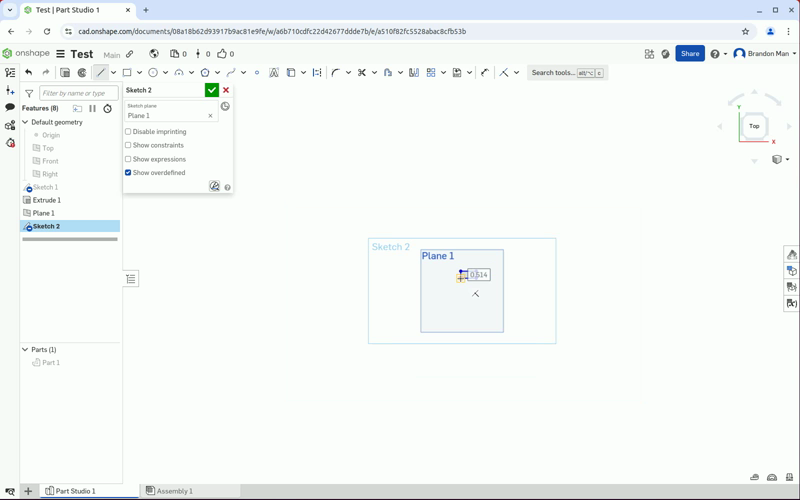
scroll(-6)
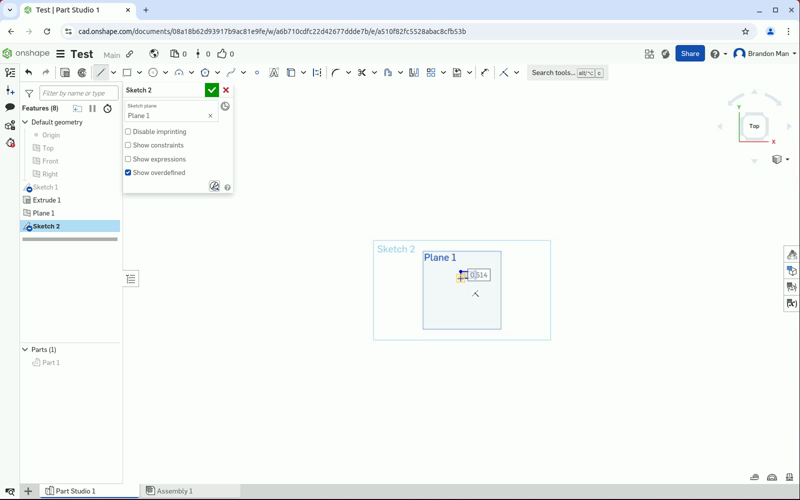
scroll(-6)
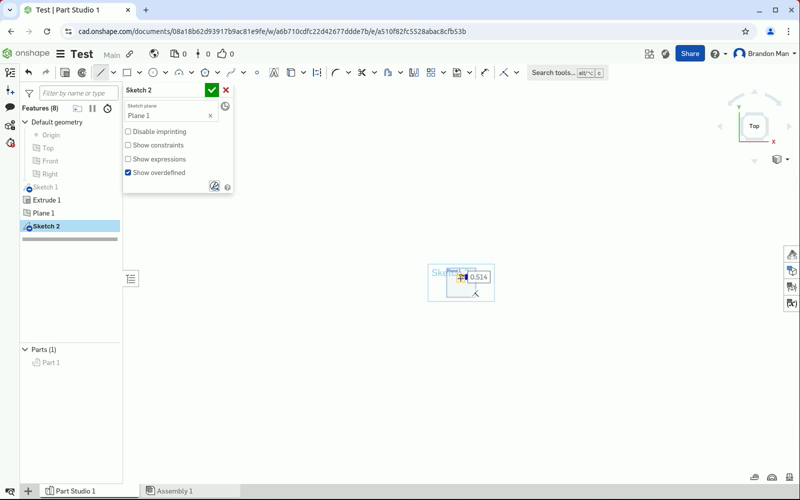
key(esc)
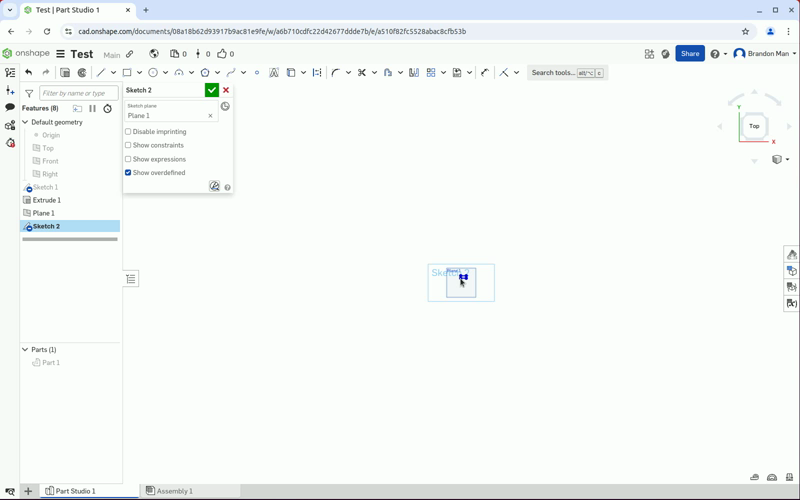
mouse_move(463, 276)
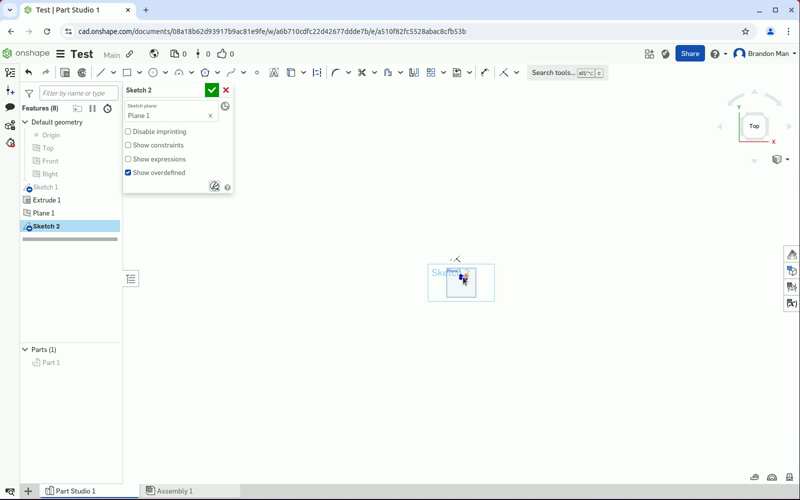
scroll(6)
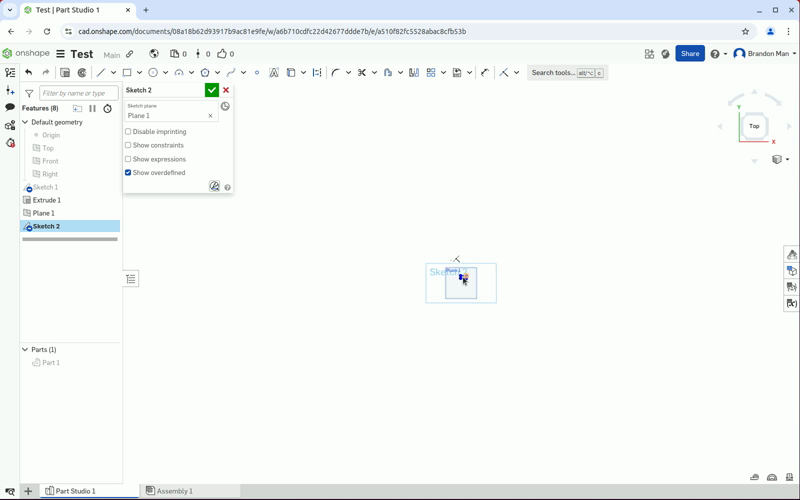
scroll(6)
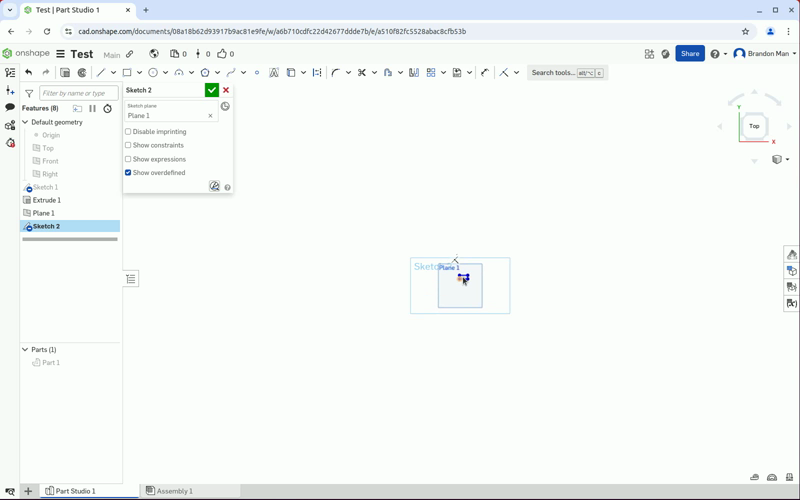
scroll(6)
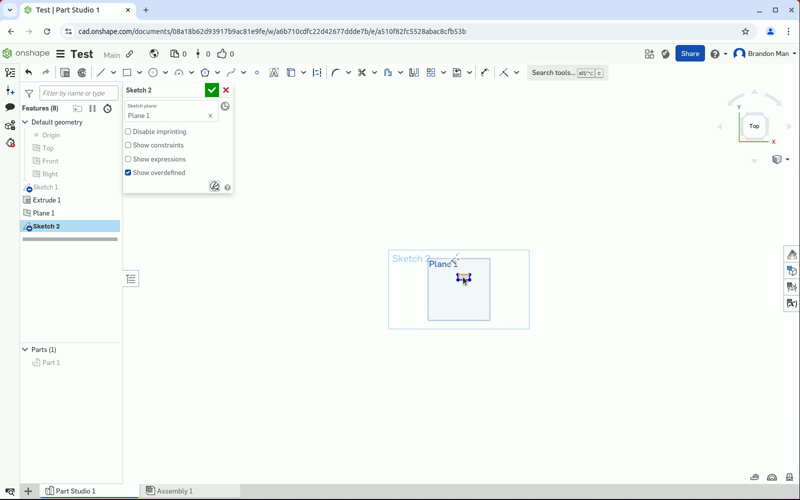
scroll(6)
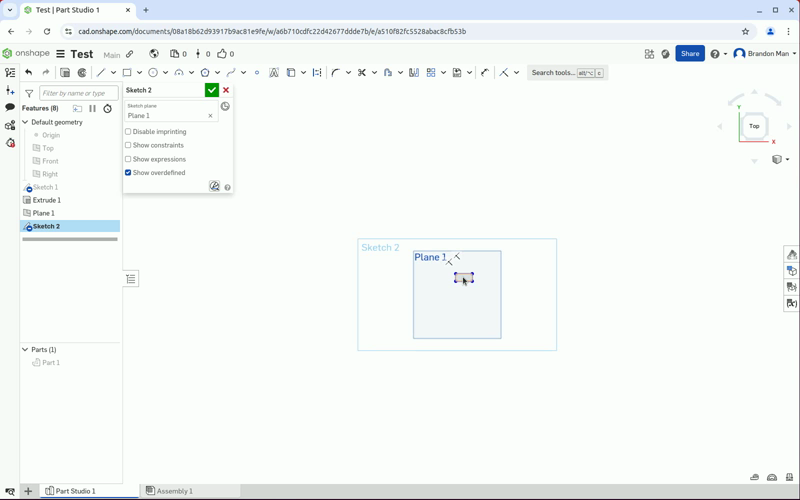
scroll(6)
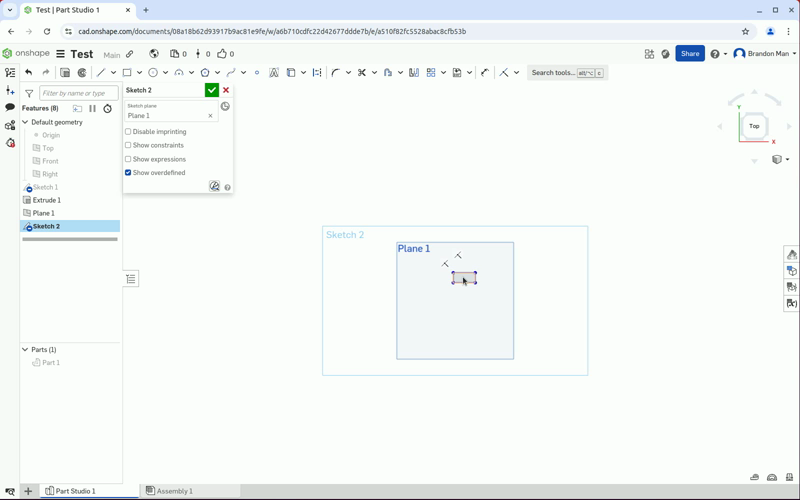
scroll(6)
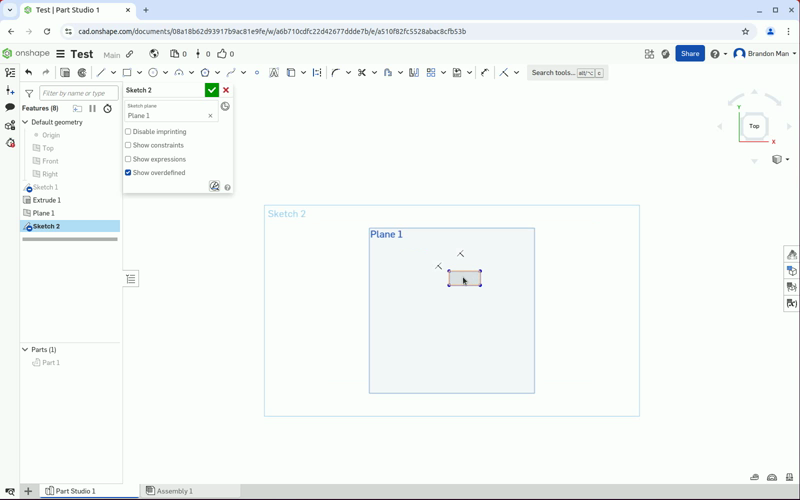
scroll(6)
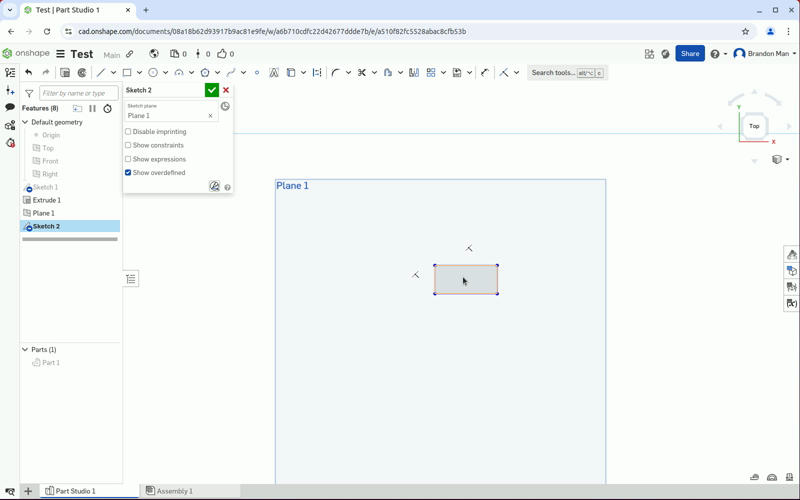
click(463, 276)
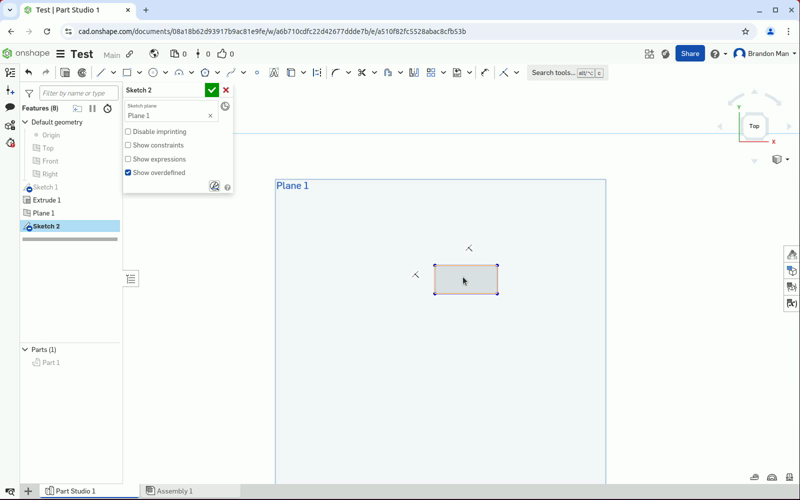
scroll(-6)
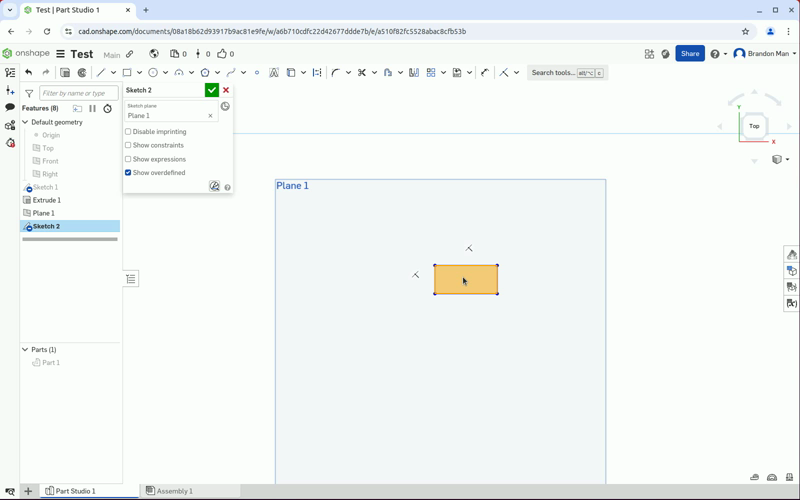
scroll(-6)
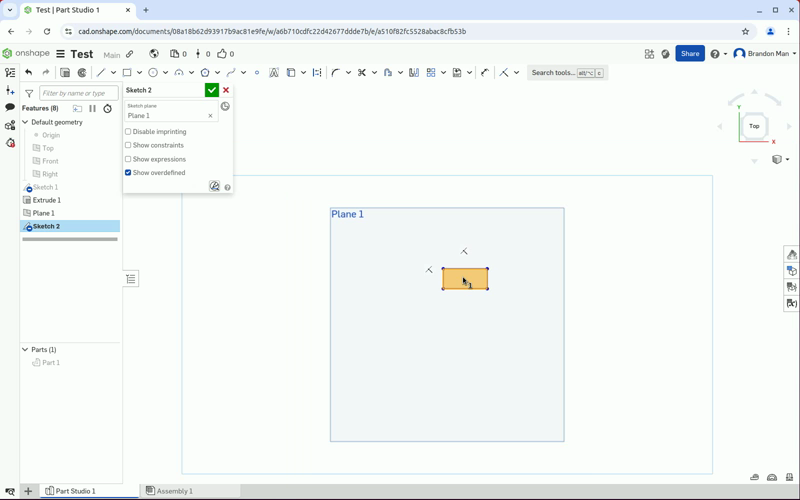
scroll(-6)
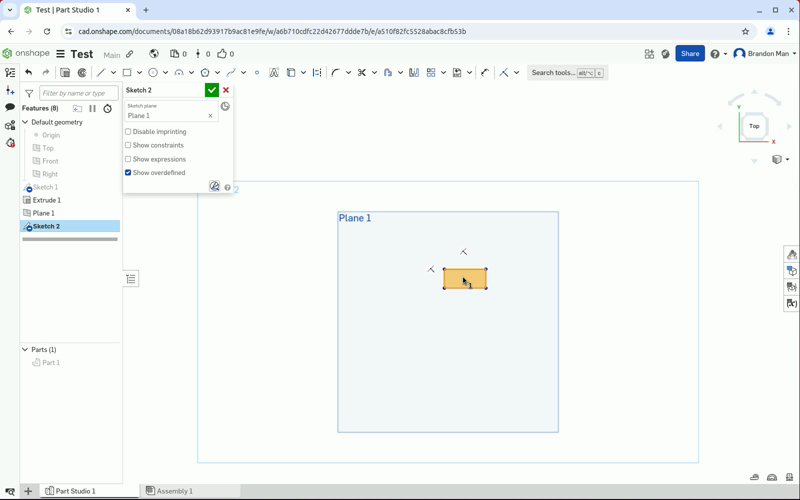
scroll(-6)
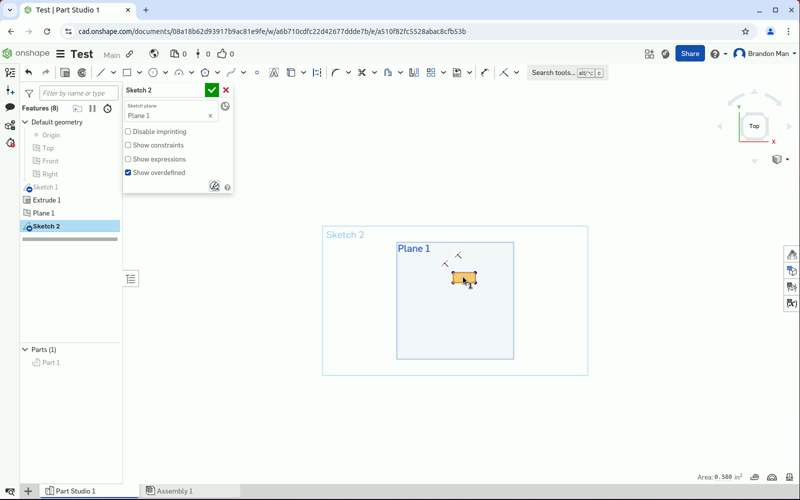
scroll(-6)
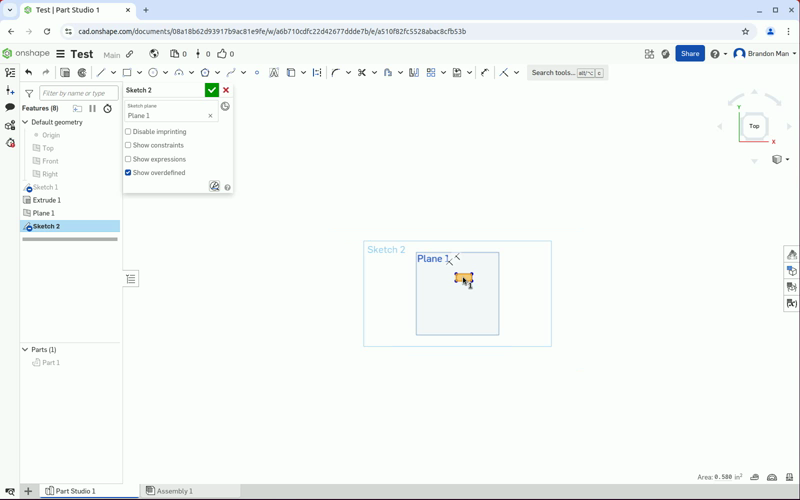
scroll(-6)
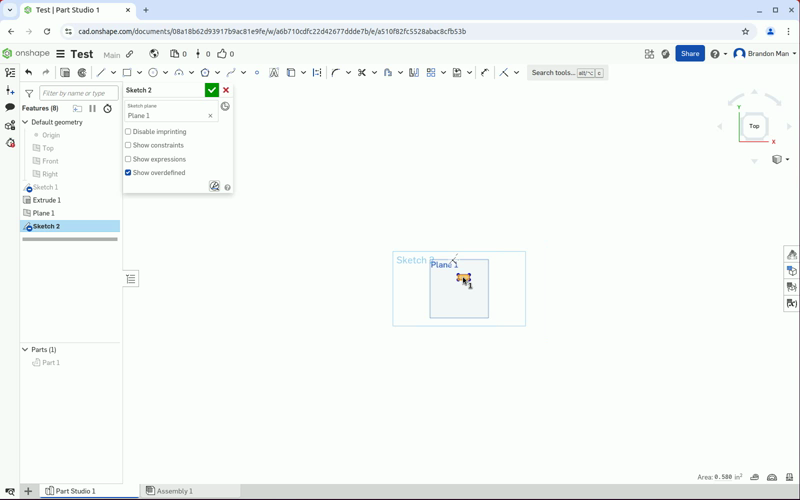
scroll(-6)
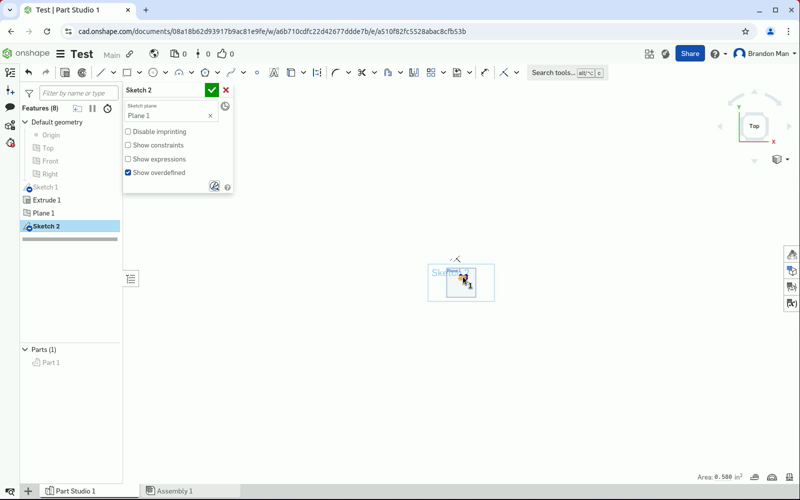
mouse_move(73, 352)
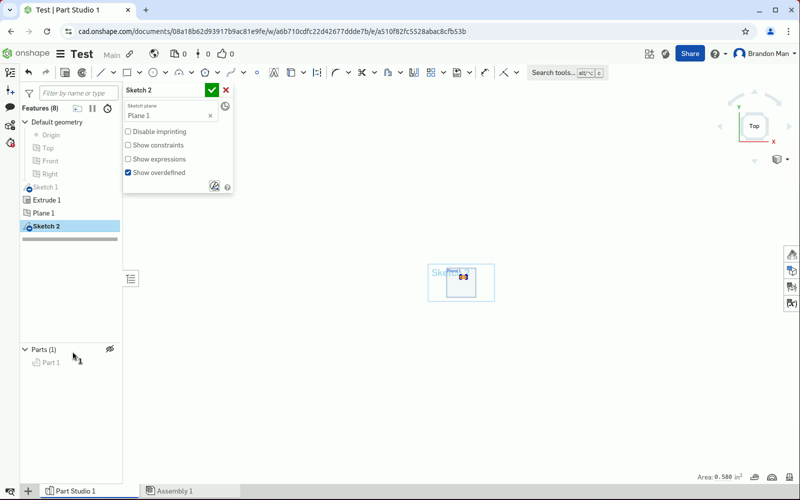
key(shift+y)
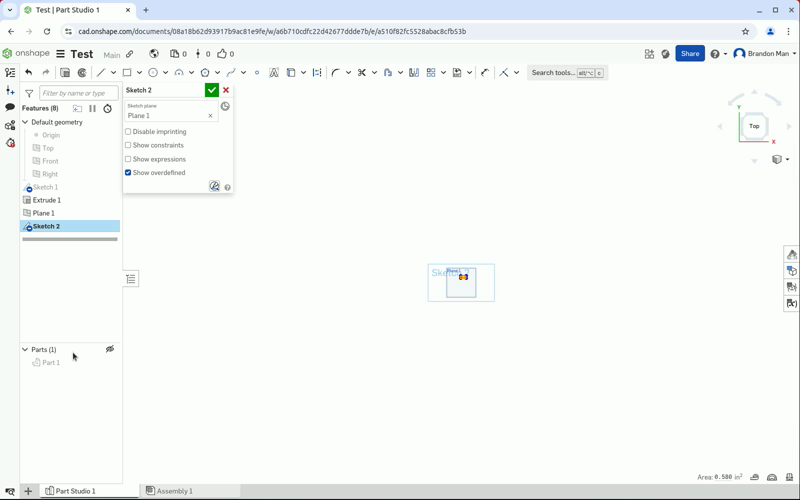
key(shift+e)
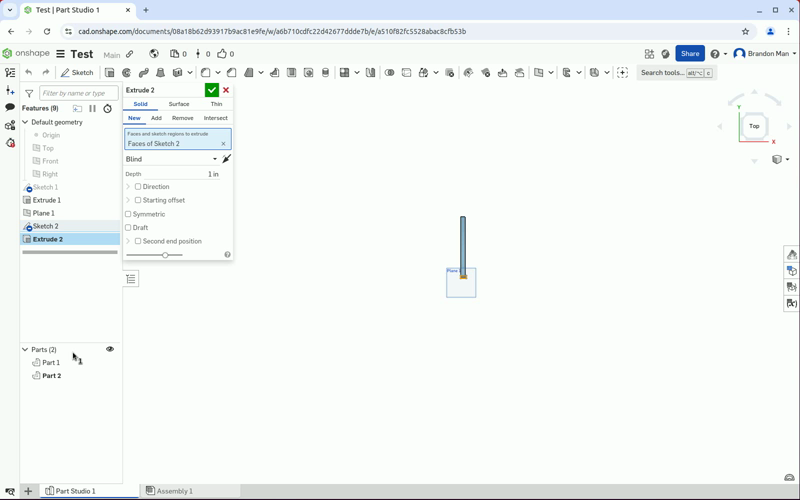
mouse_move(143, 106)
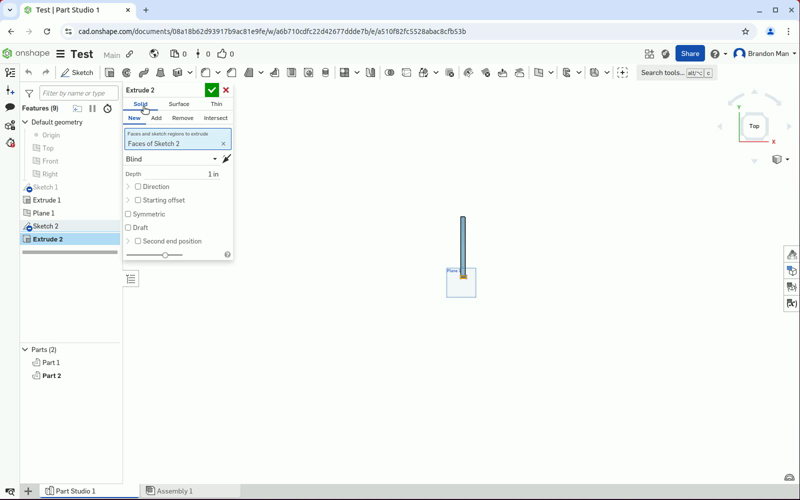
click(143, 106)
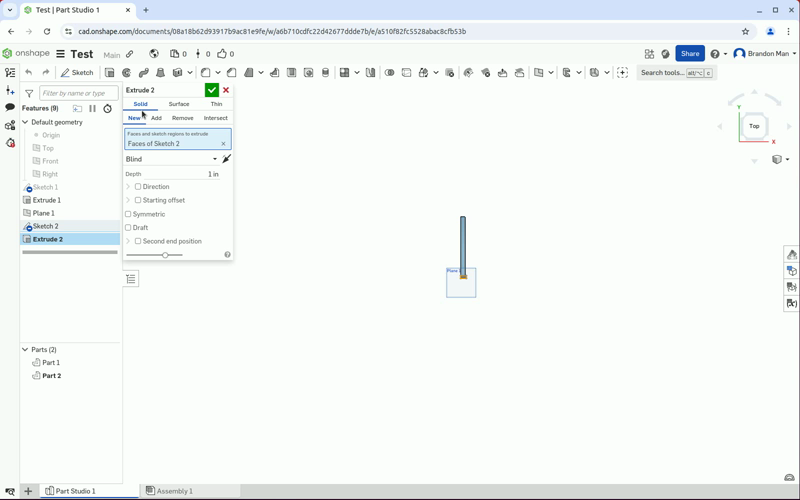
mouse_move(137, 120)
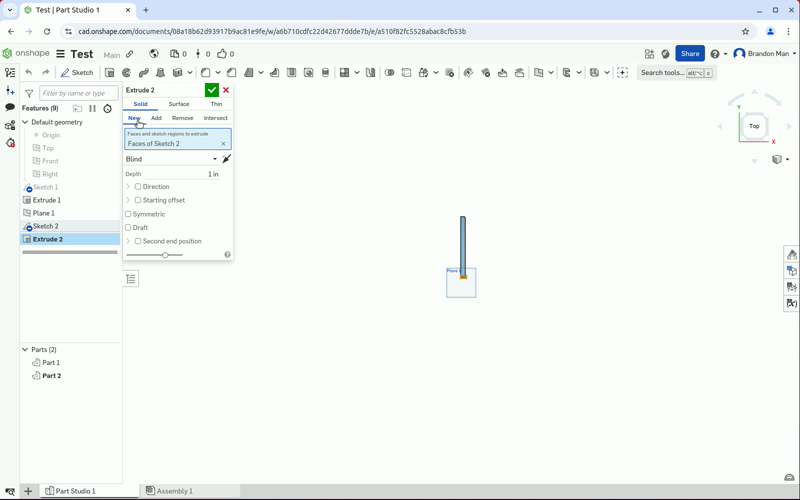
click(137, 120)
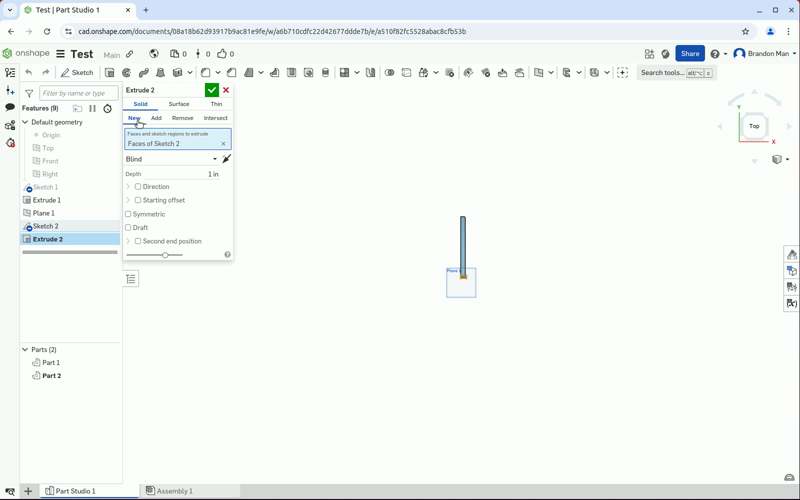
key(tab, 4)
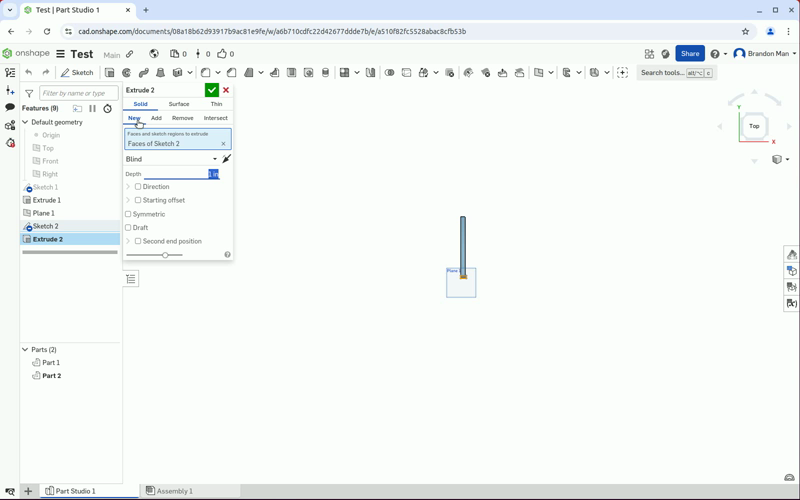
text(26.237)
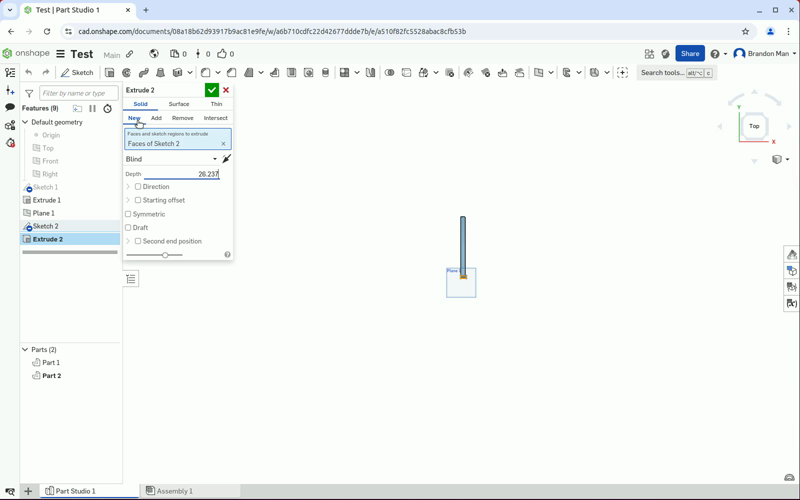
key(enter)
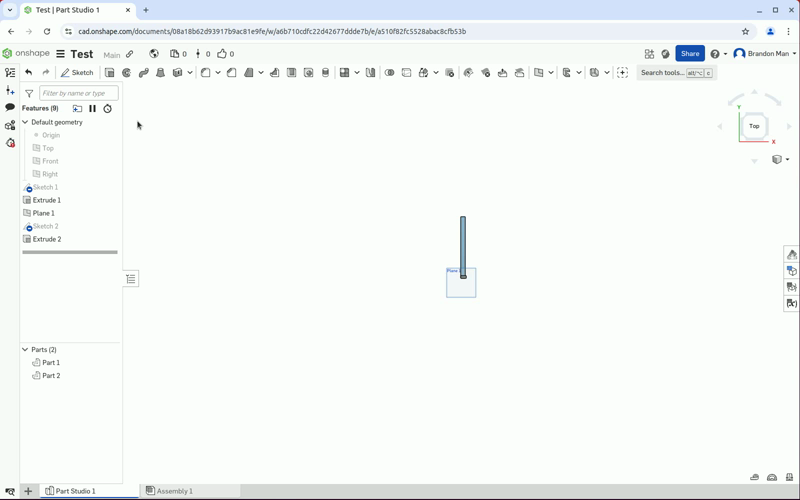
key(shift+h)
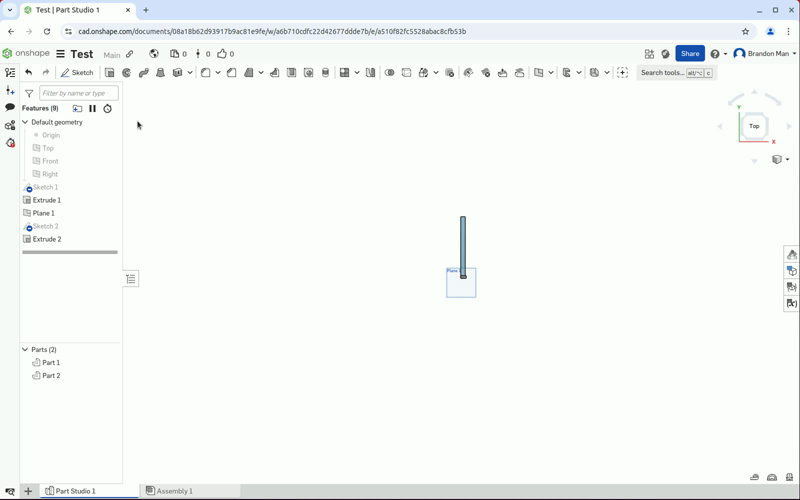
key(shift+h)
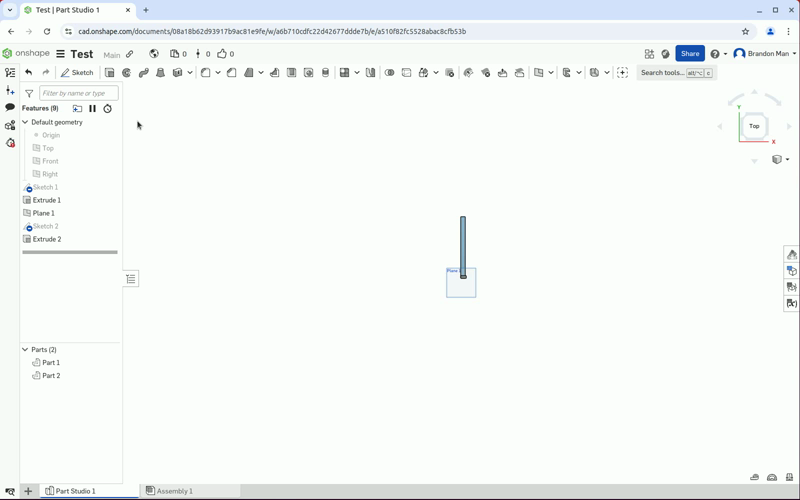
mouse_move(73, 189)
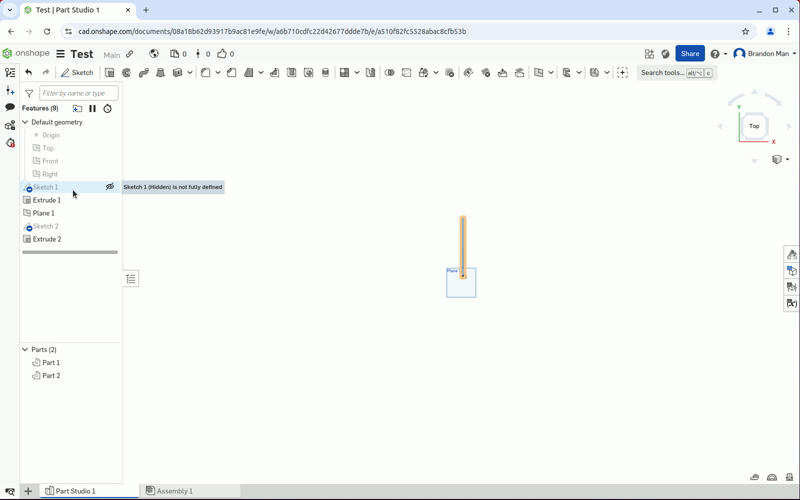
click(73, 189)
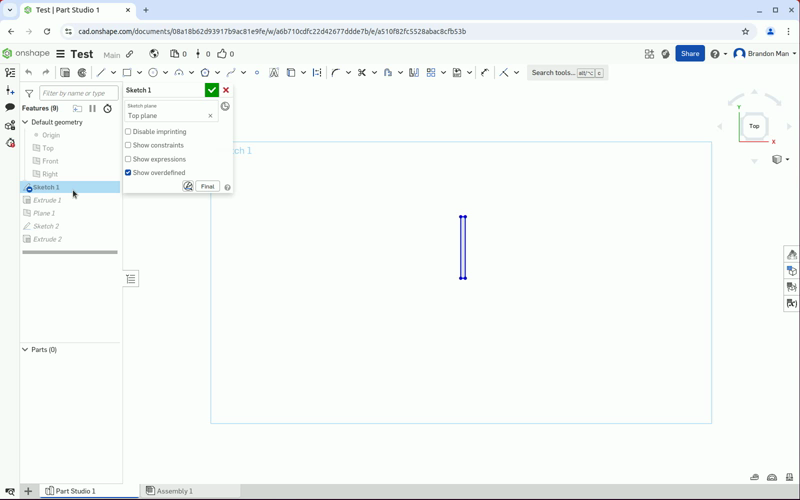
mouse_move(229, 92)
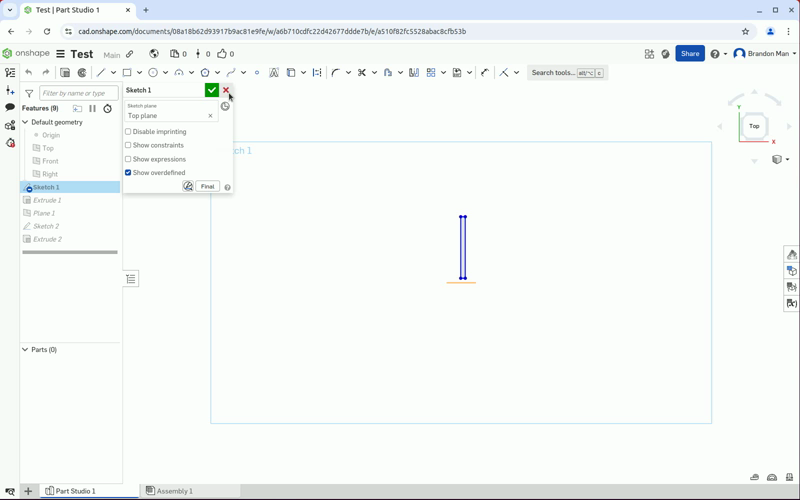
click(229, 92)
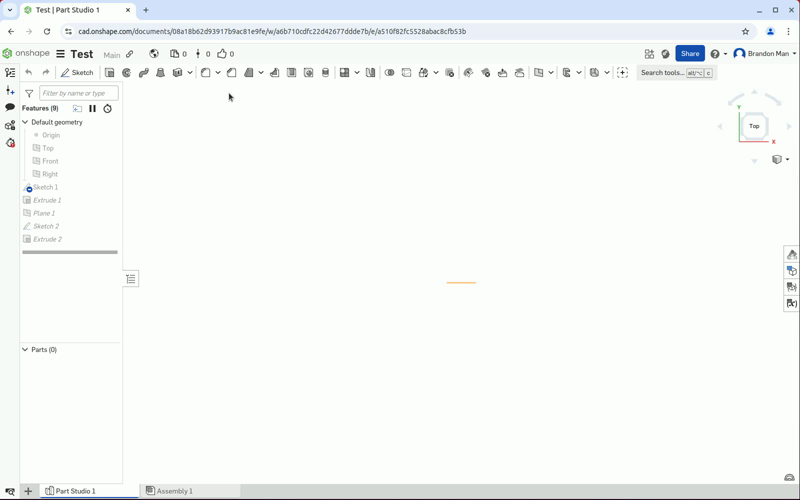
key(shift+s)
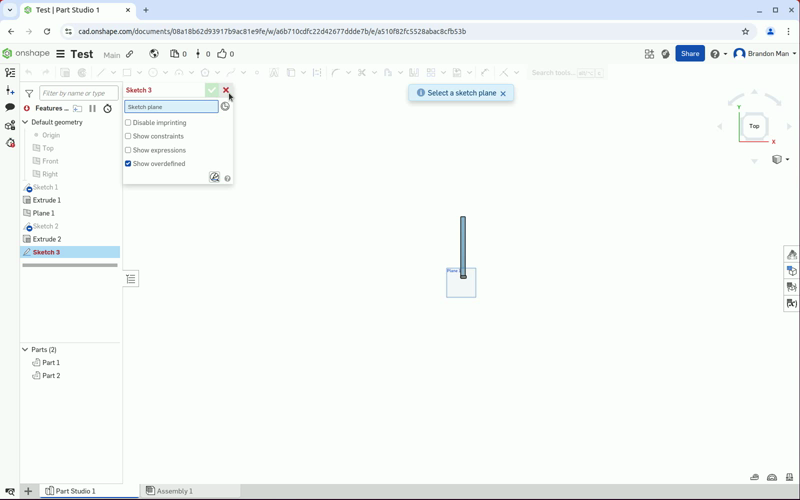
mouse_move(73, 215)
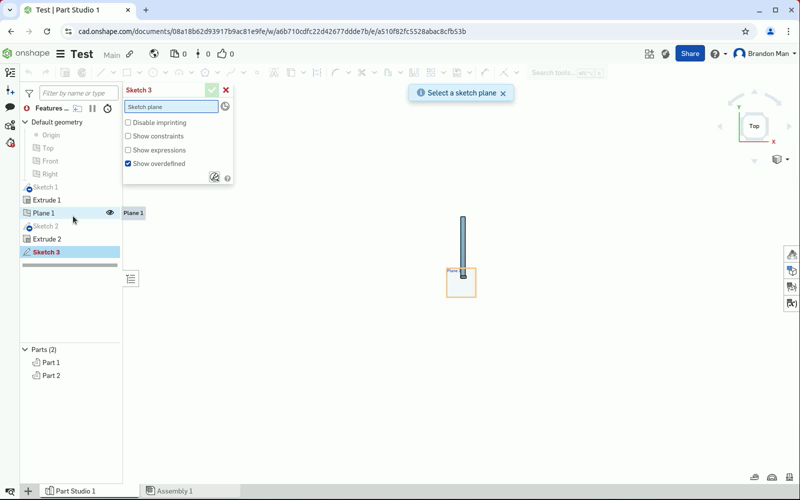
click(73, 215)
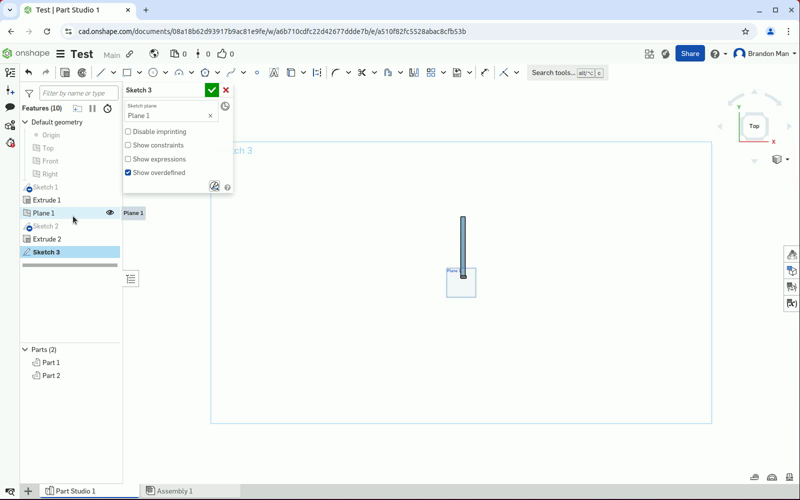
mouse_move(73, 352)
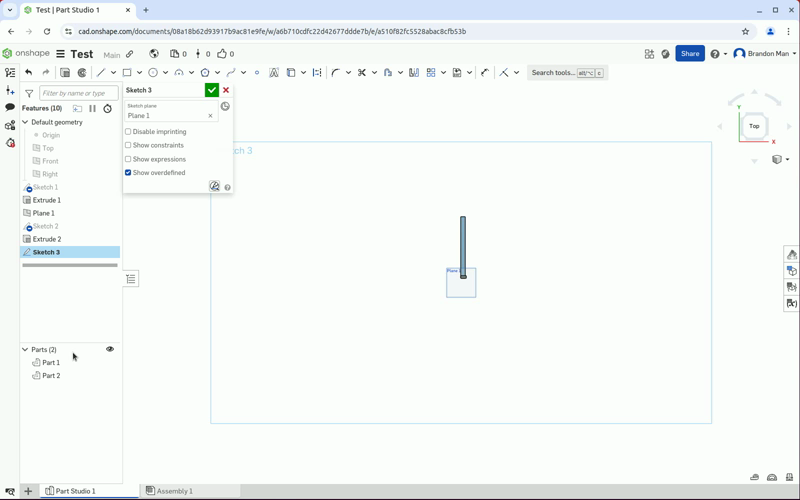
key(y)
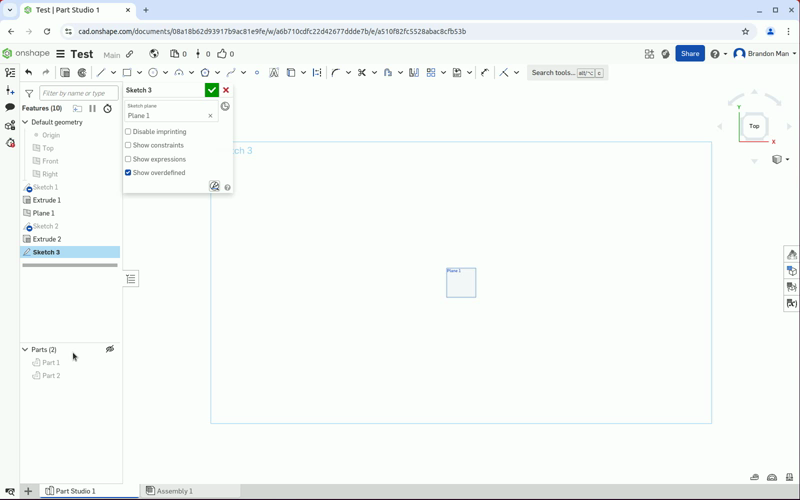
key(l)
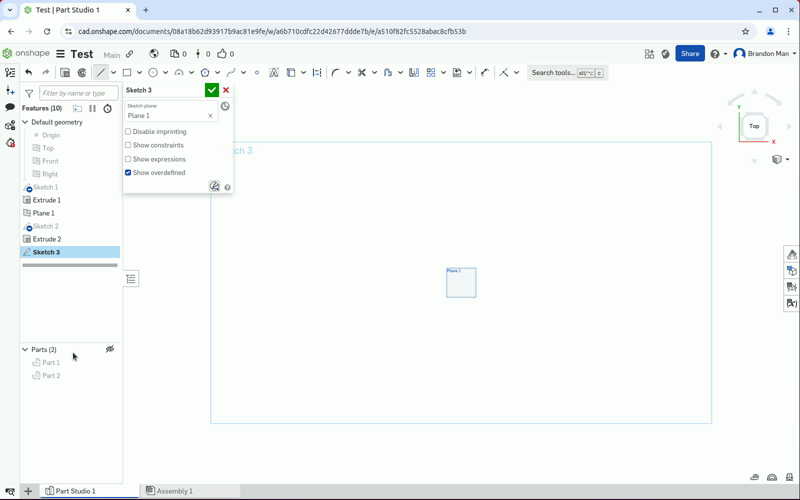
key_down(shift)
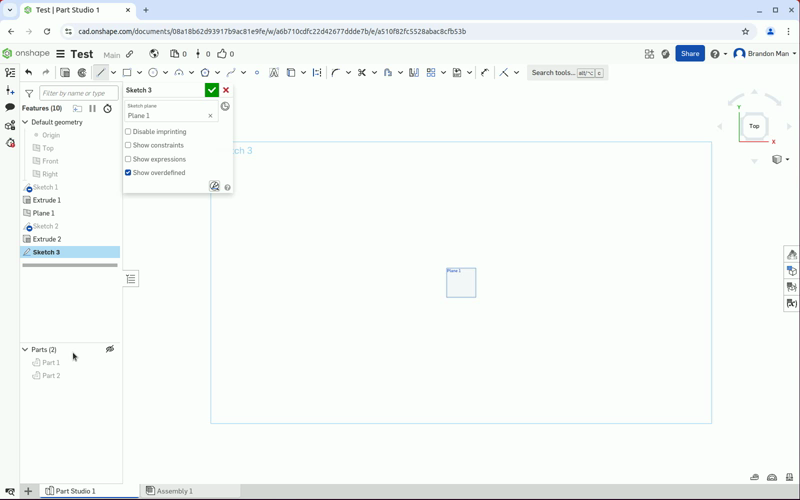
mouse_move(460, 219)
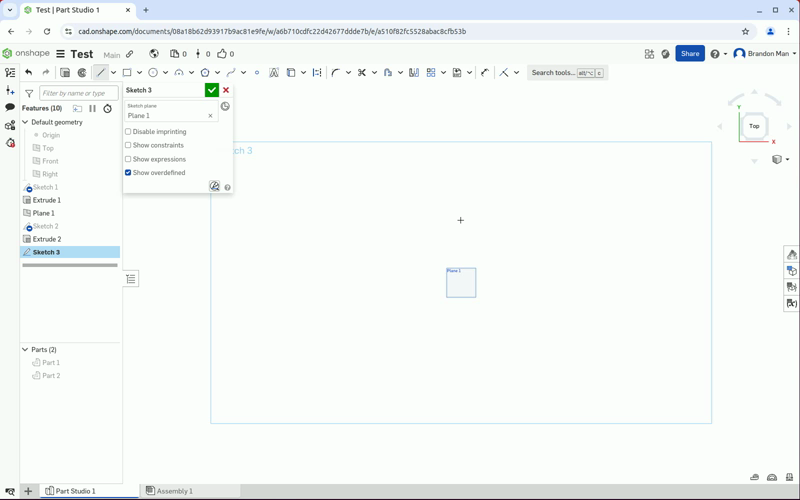
click(460, 219)
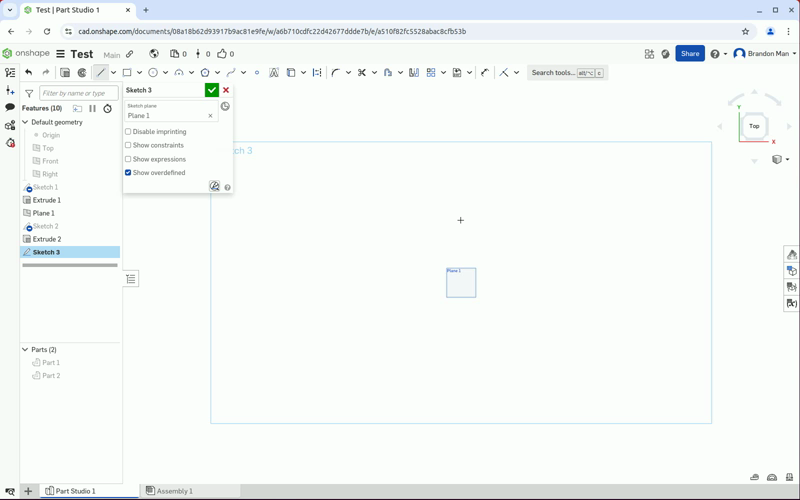
key_up(shift)
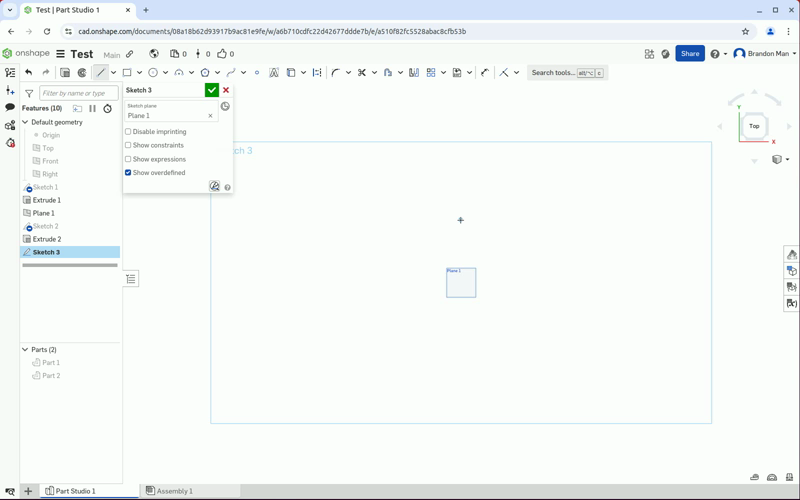
key_down(shift)
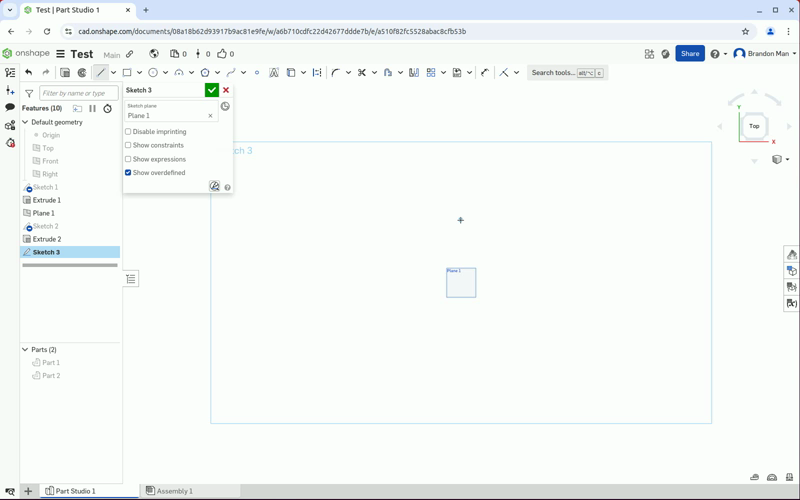
mouse_move(490, 219)
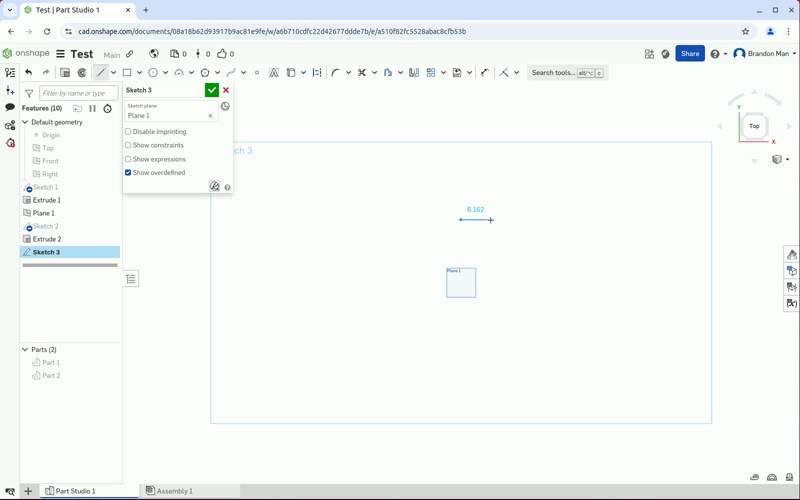
mouse_move(466, 219)
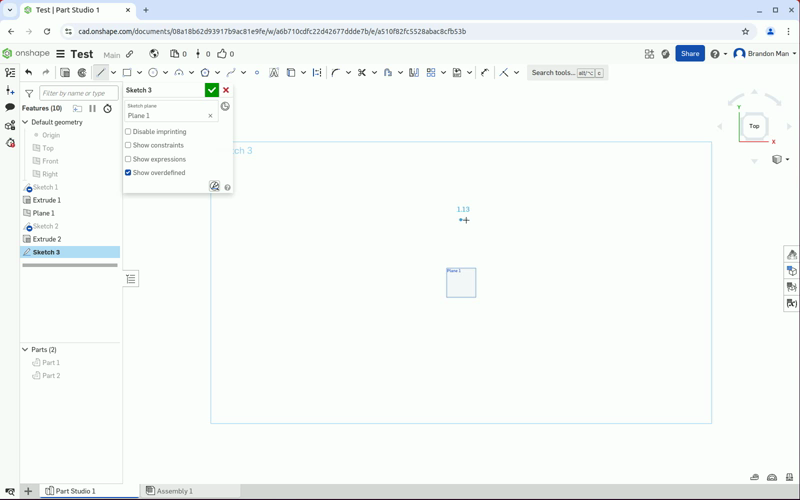
scroll(6)
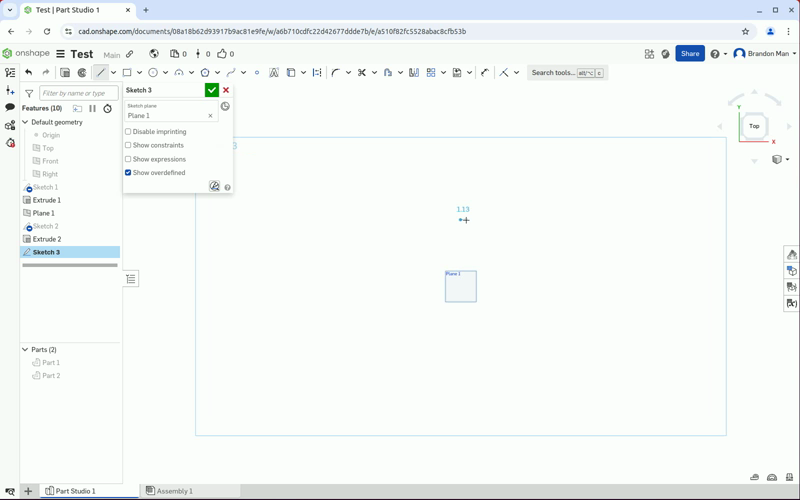
scroll(6)
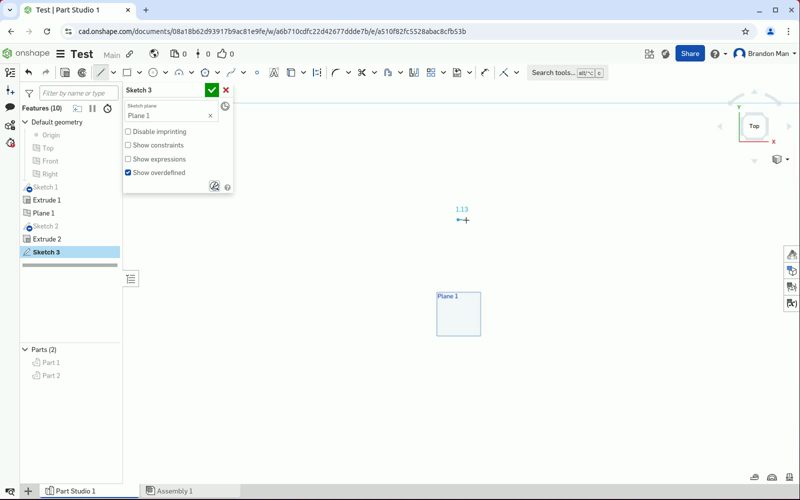
scroll(6)
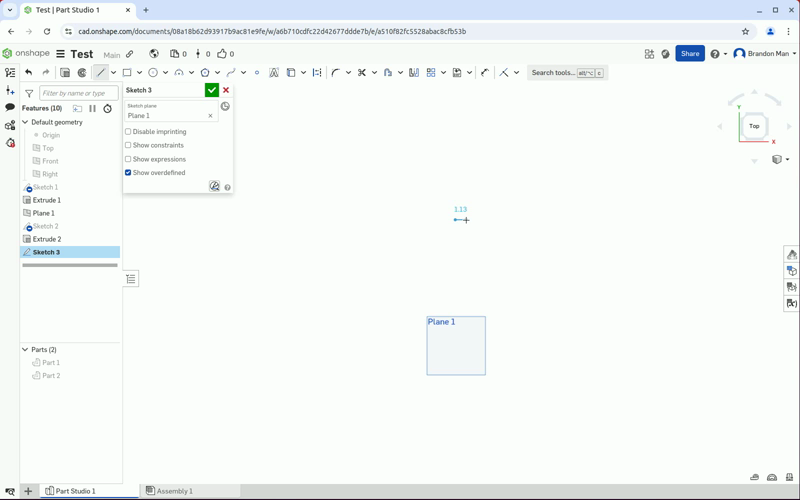
scroll(6)
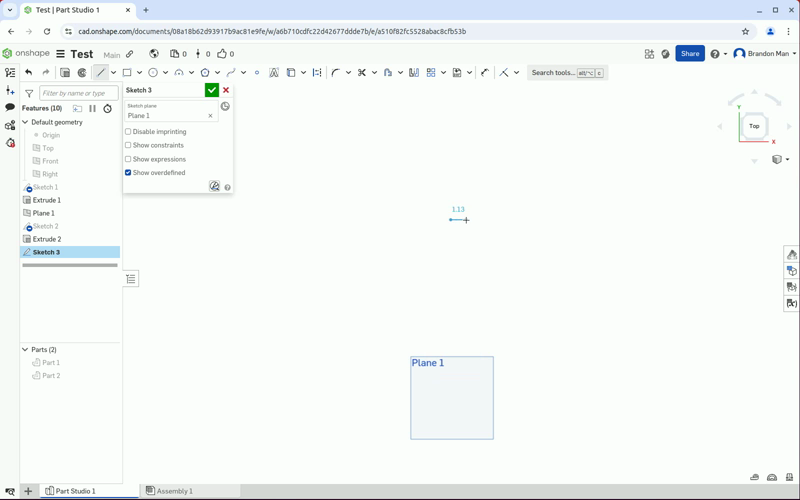
scroll(6)
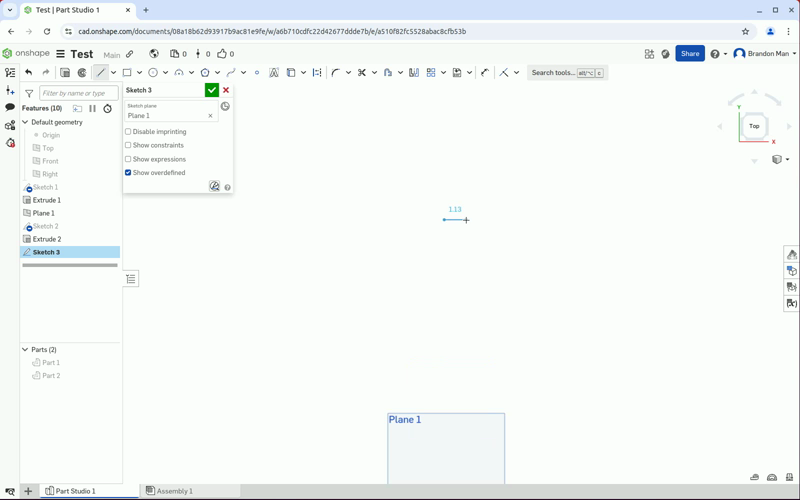
scroll(6)
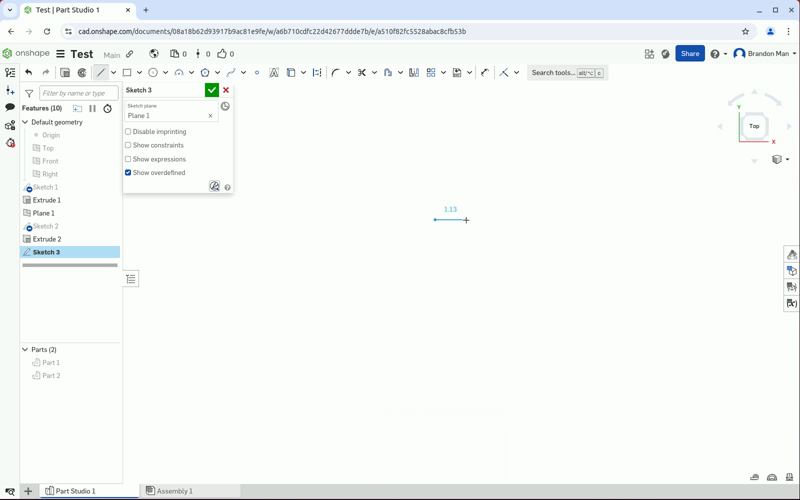
scroll(6)
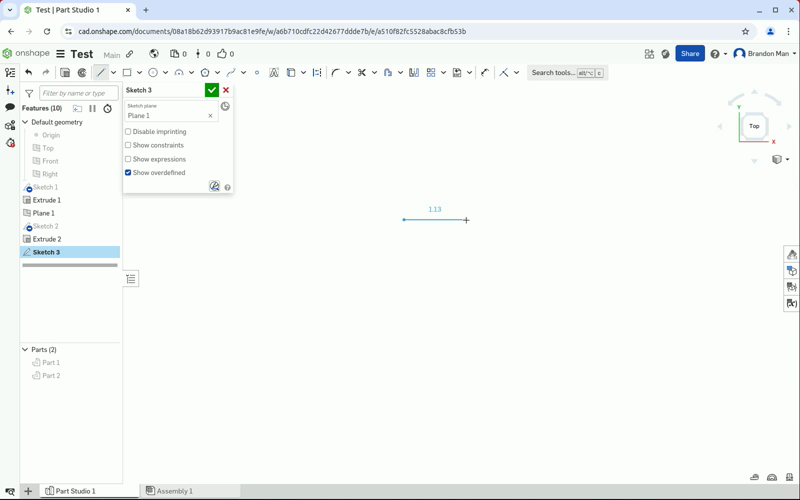
click(466, 219)
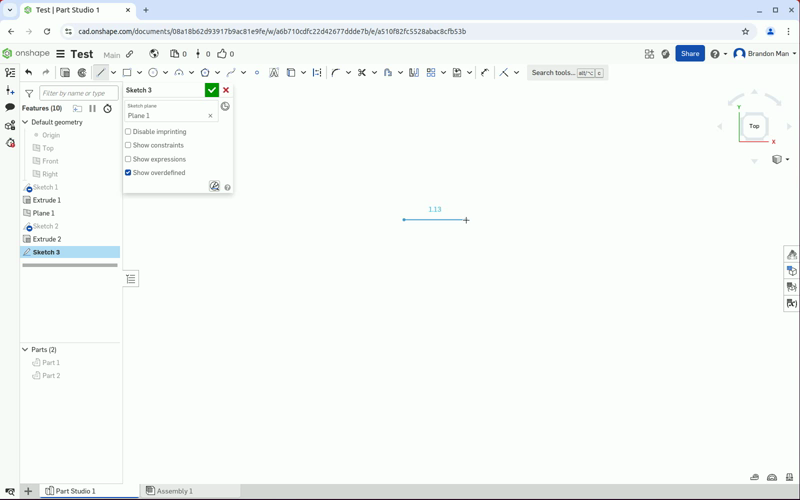
scroll(-6)
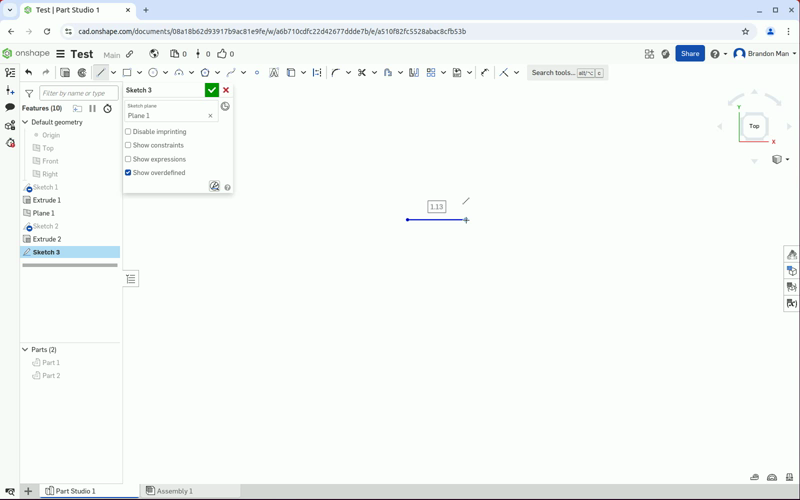
scroll(-6)
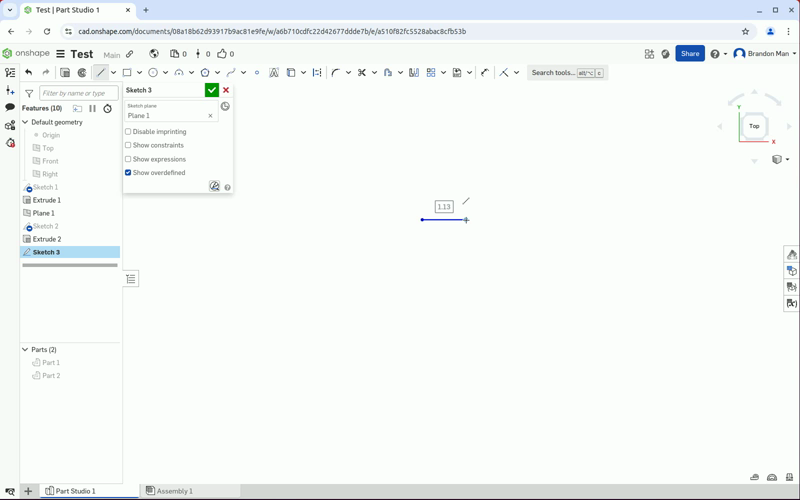
scroll(-6)
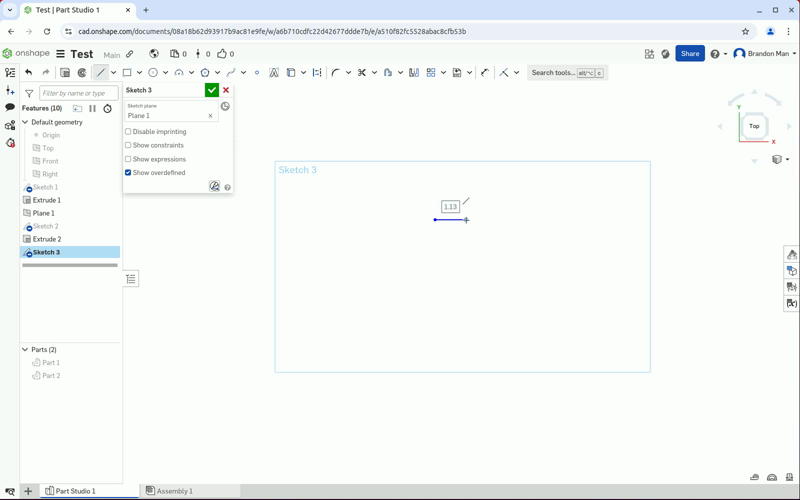
scroll(-6)
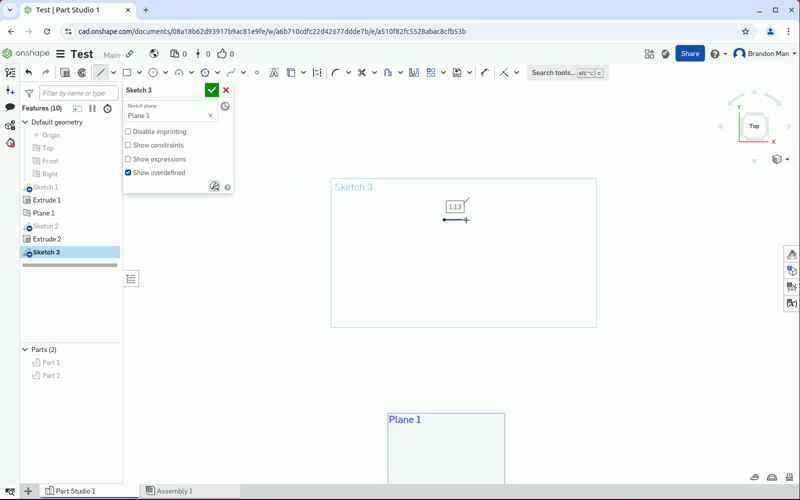
scroll(-6)
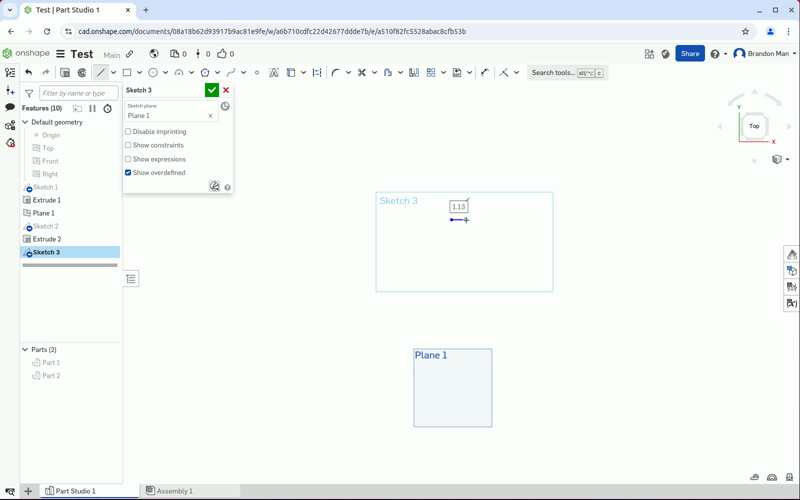
scroll(-6)
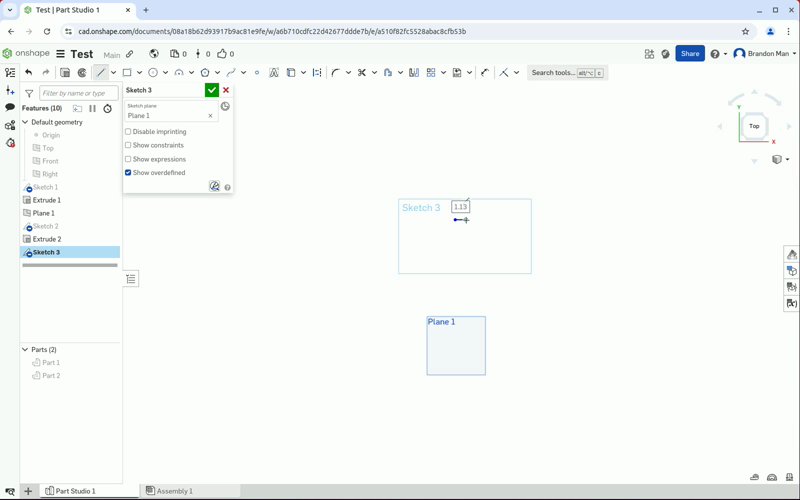
scroll(-6)
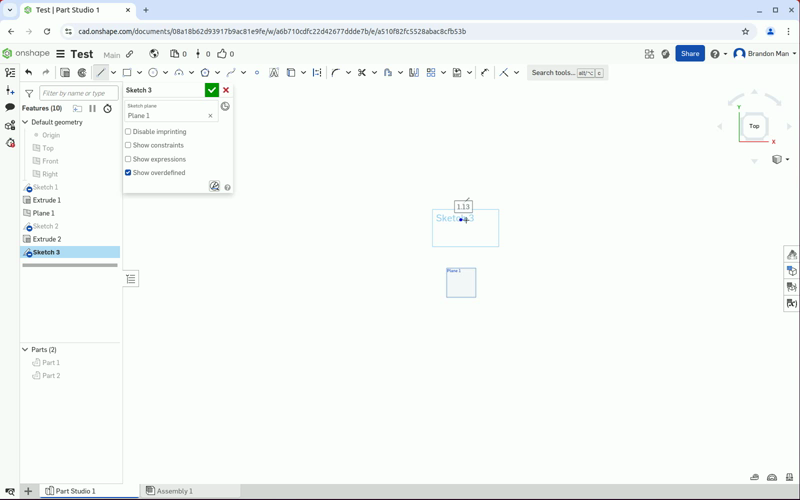
key_up(shift)
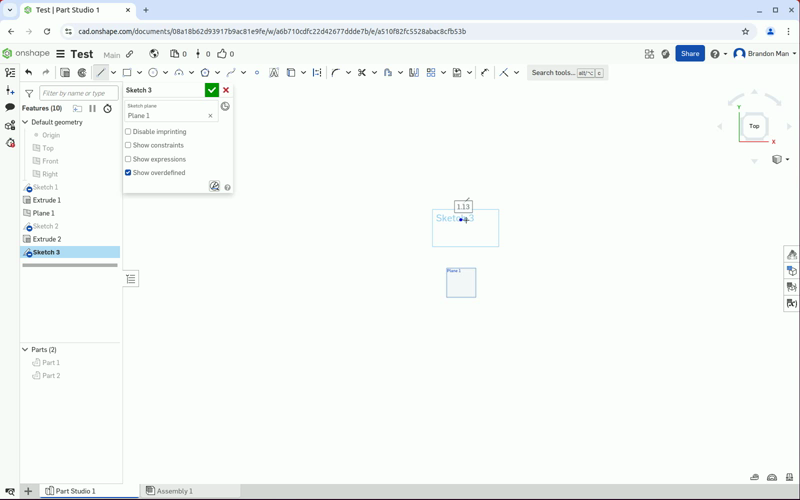
key_down(shift)
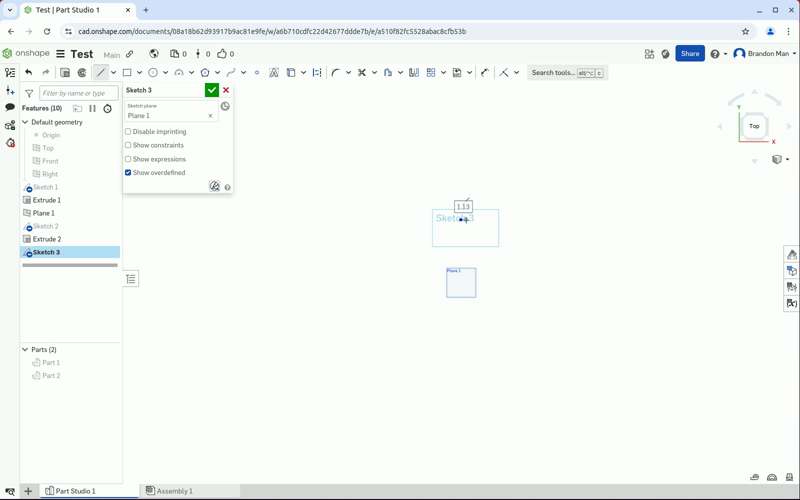
mouse_move(496, 219)
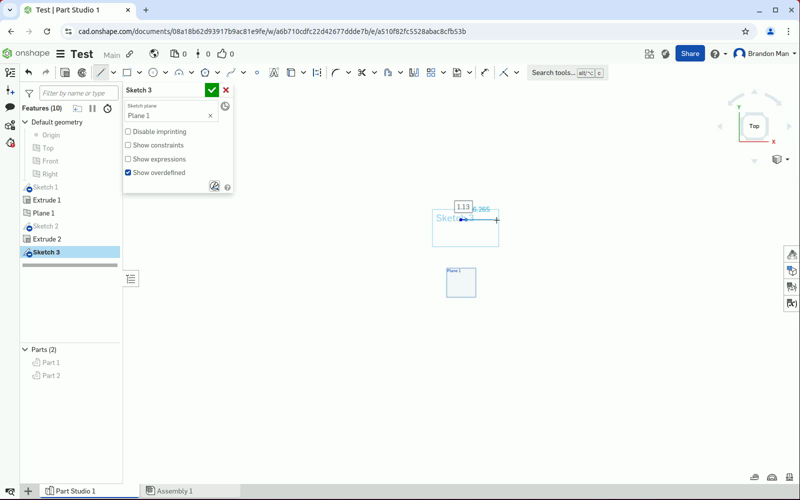
mouse_move(466, 217)
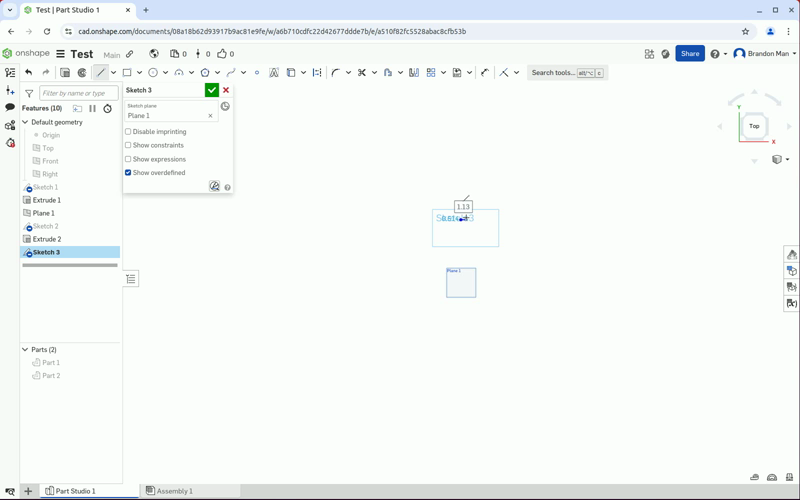
scroll(6)
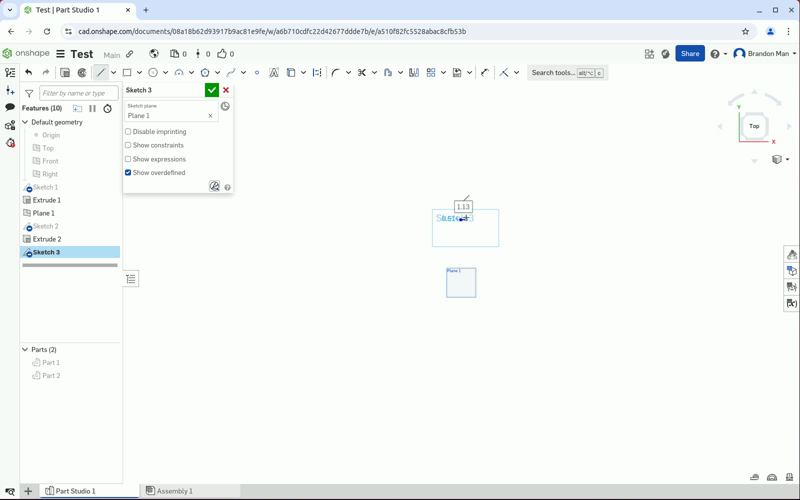
scroll(6)
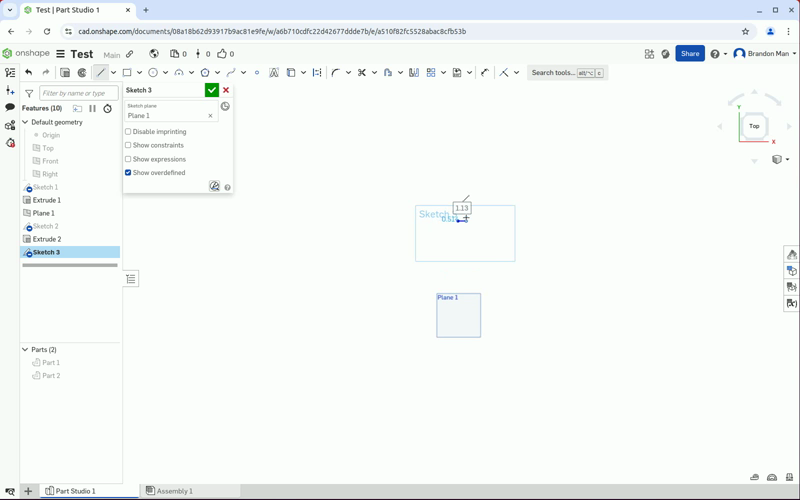
scroll(6)
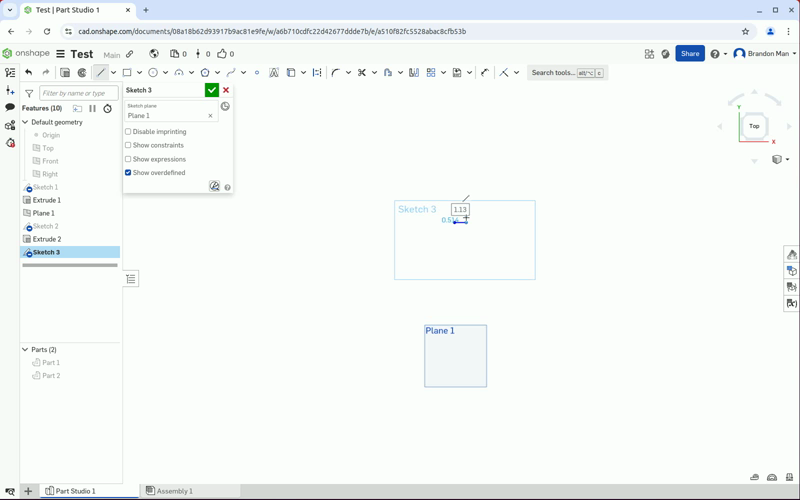
scroll(6)
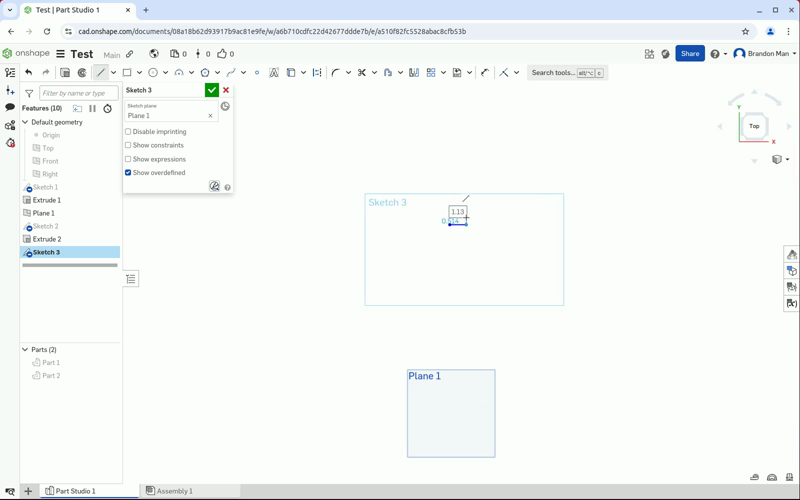
scroll(6)
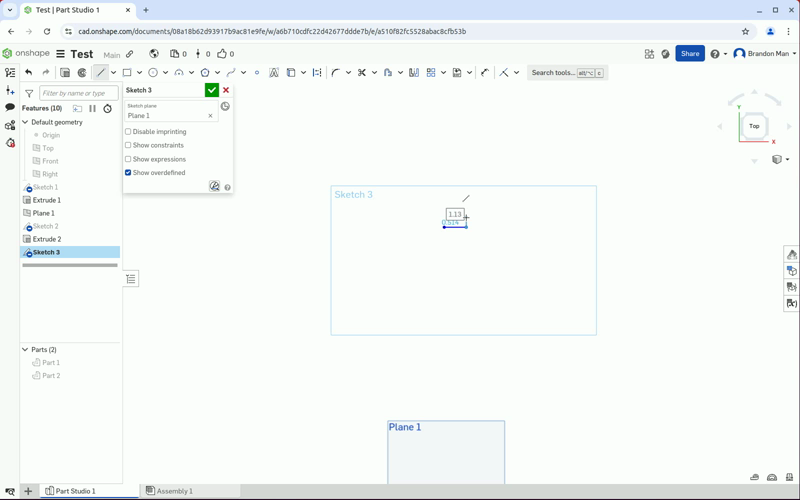
scroll(6)
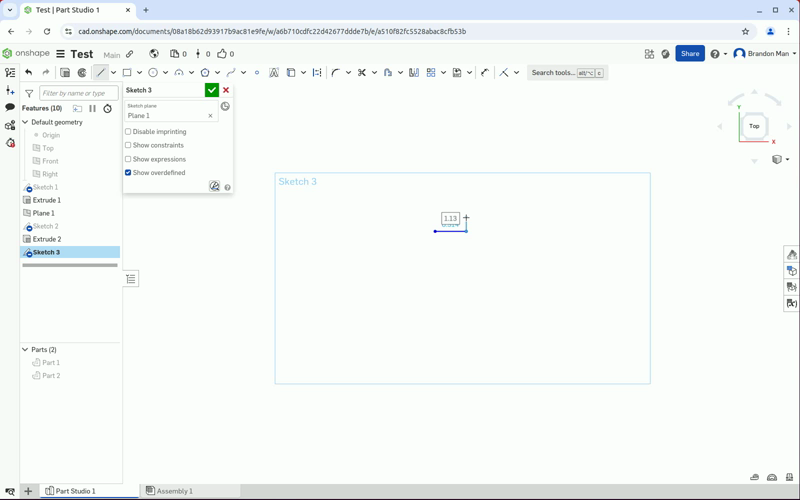
scroll(6)
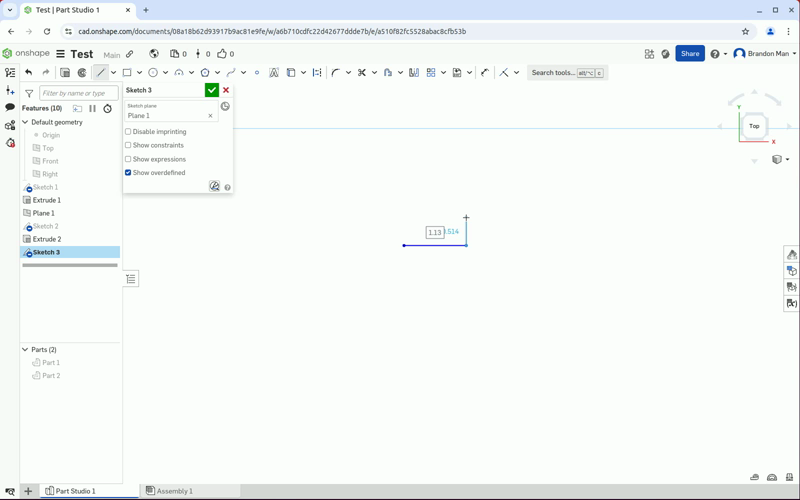
click(466, 217)
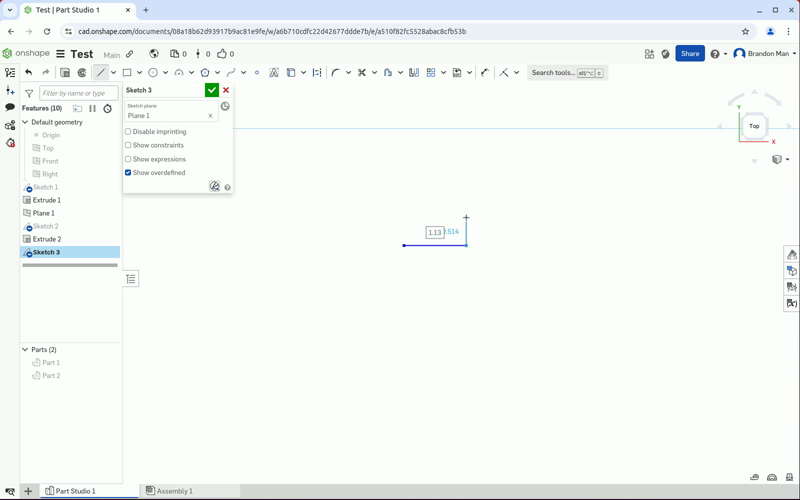
scroll(-6)
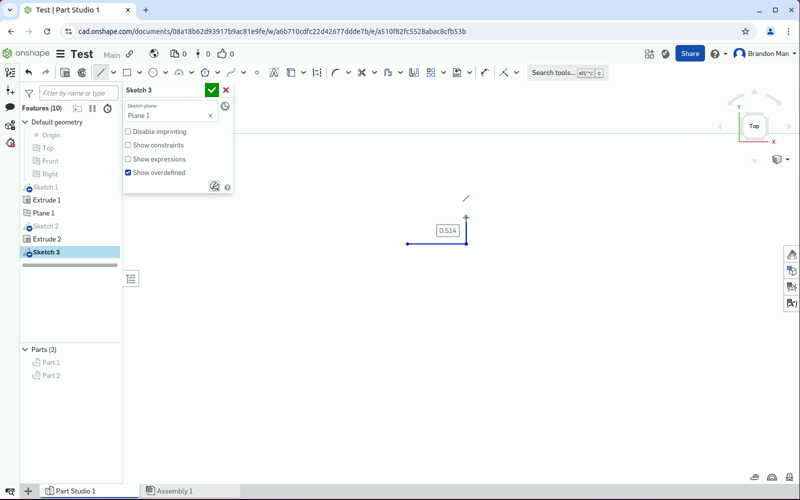
scroll(-6)
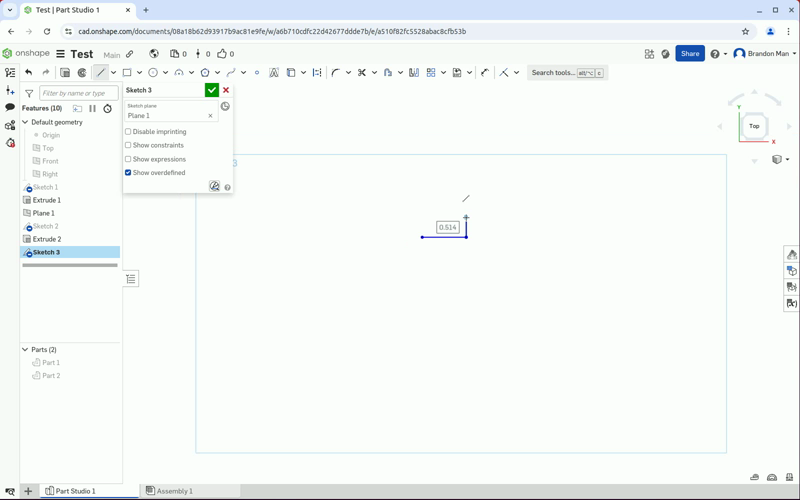
scroll(-6)
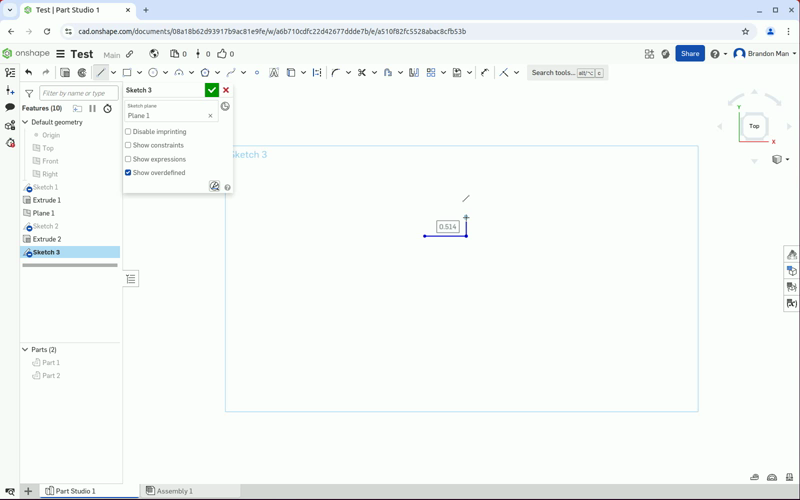
scroll(-6)
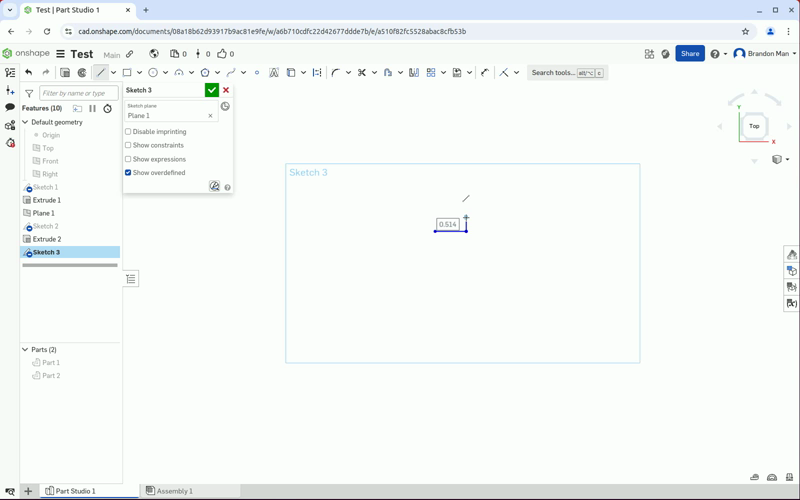
scroll(-6)
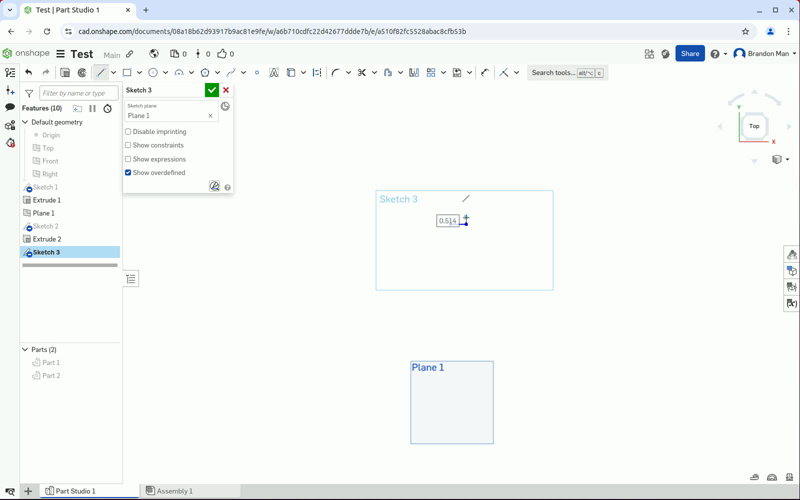
scroll(-6)
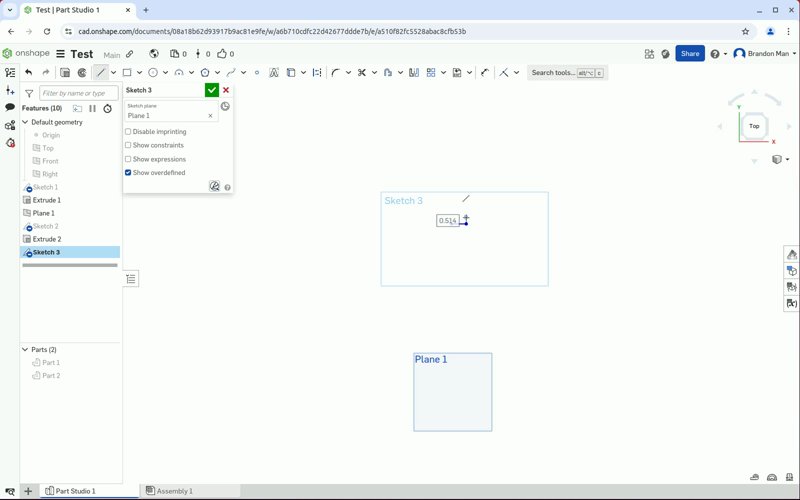
scroll(-6)
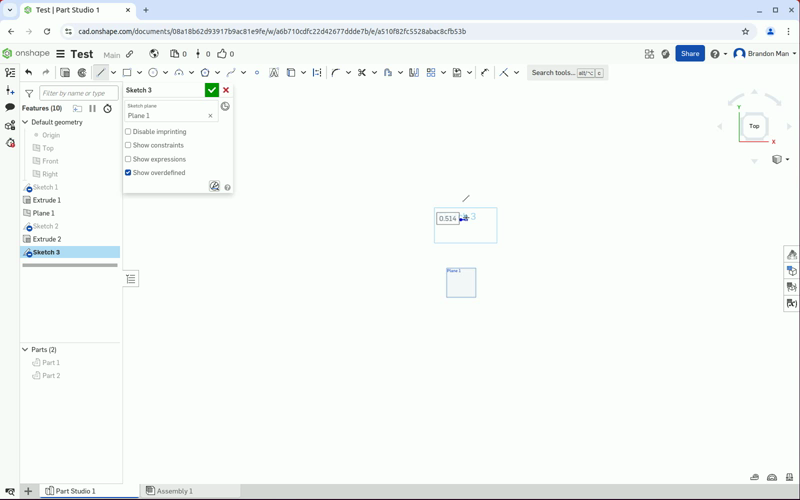
key_up(shift)
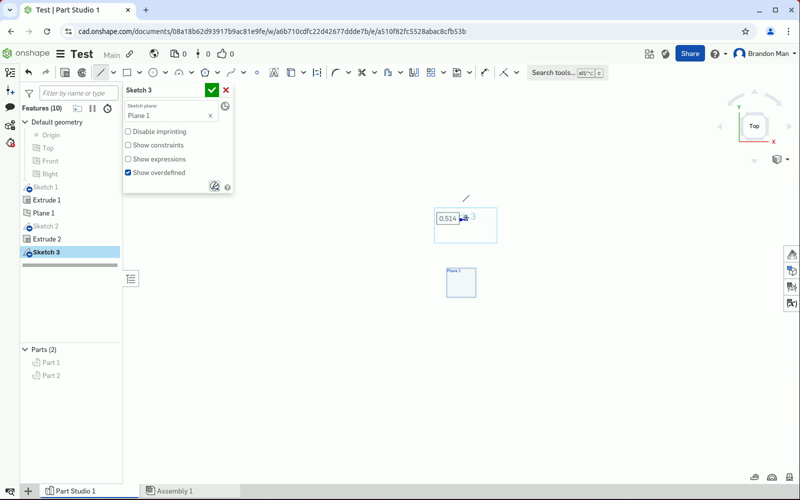
key_down(shift)
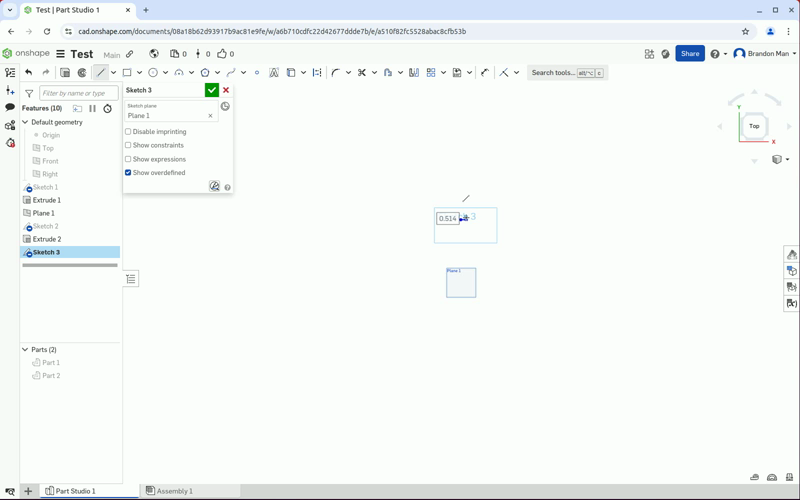
mouse_move(496, 217)
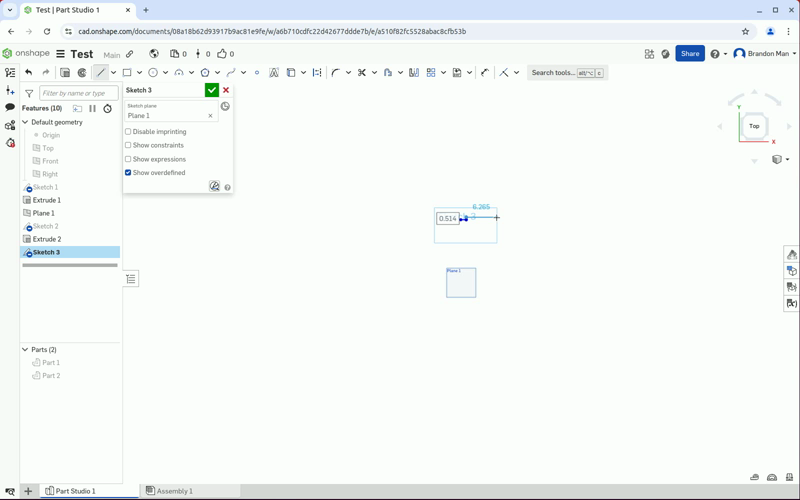
mouse_move(460, 217)
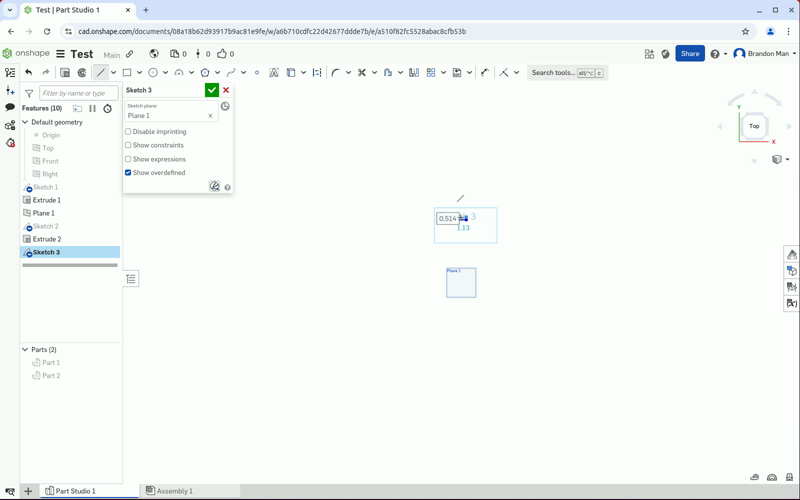
scroll(6)
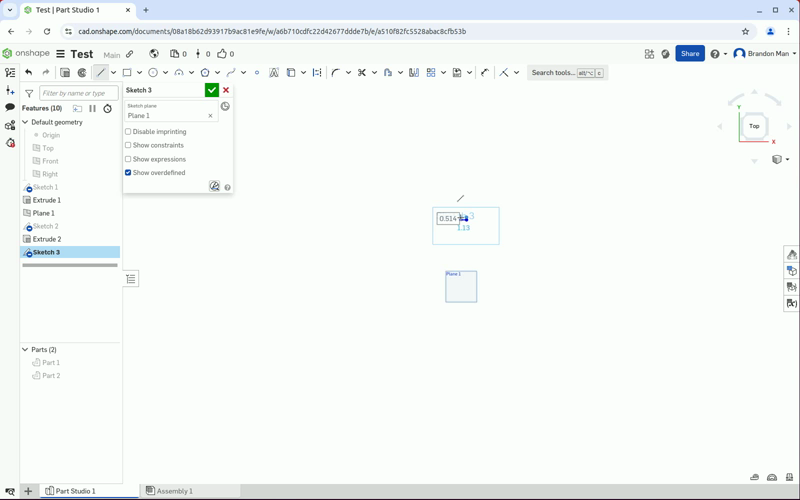
scroll(6)
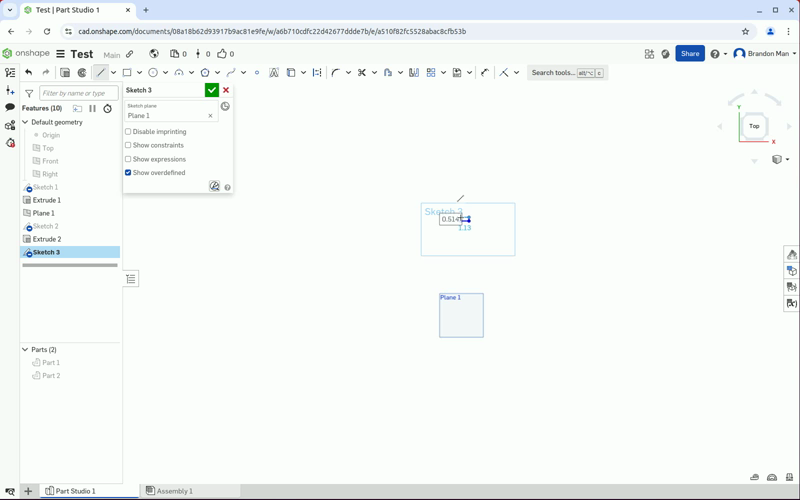
scroll(6)
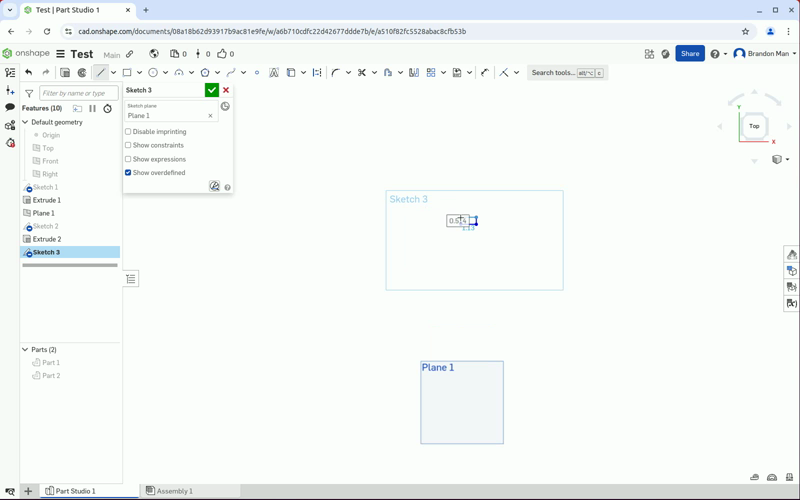
scroll(6)
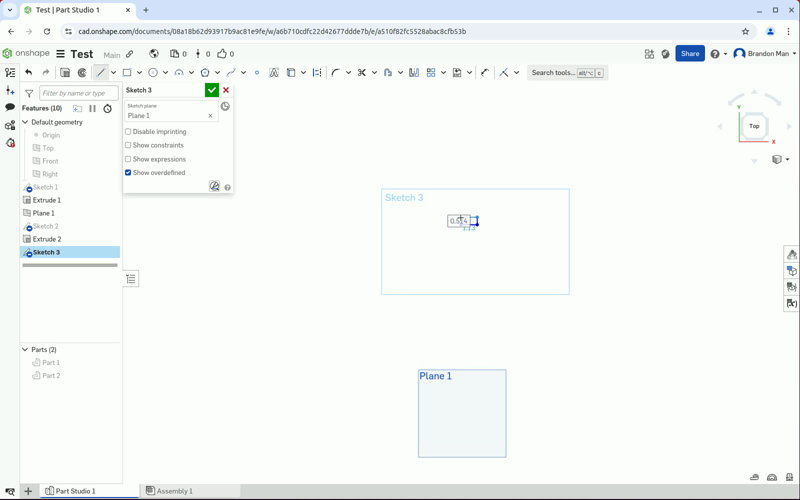
scroll(6)
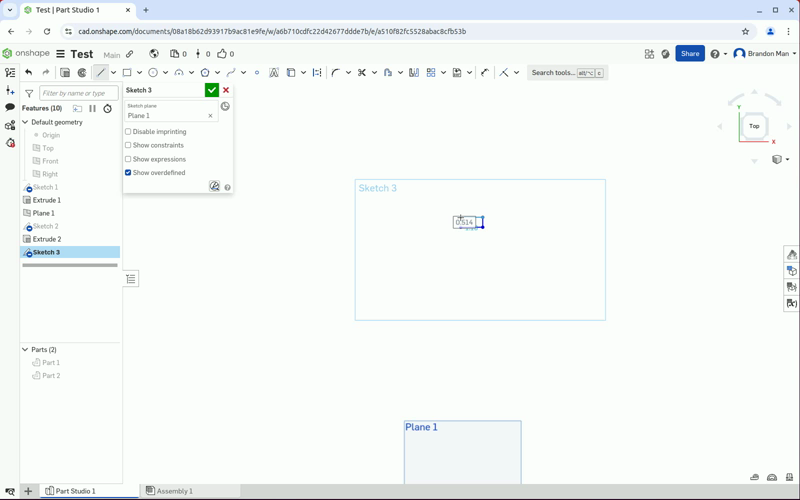
scroll(6)
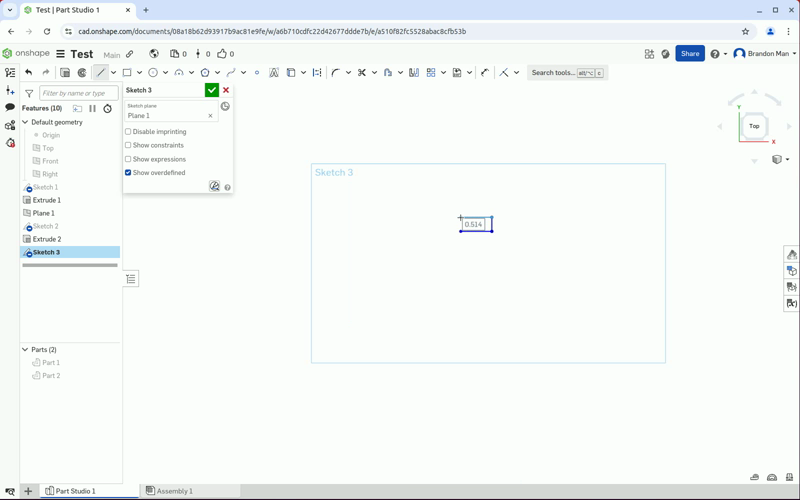
scroll(6)
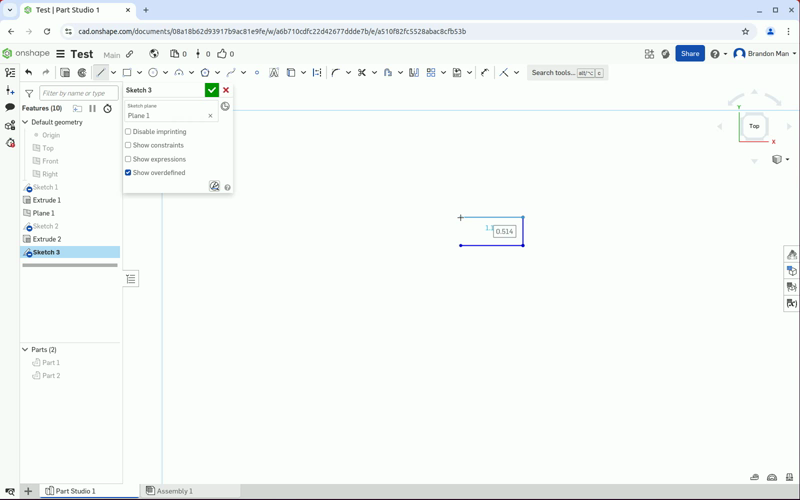
click(460, 217)
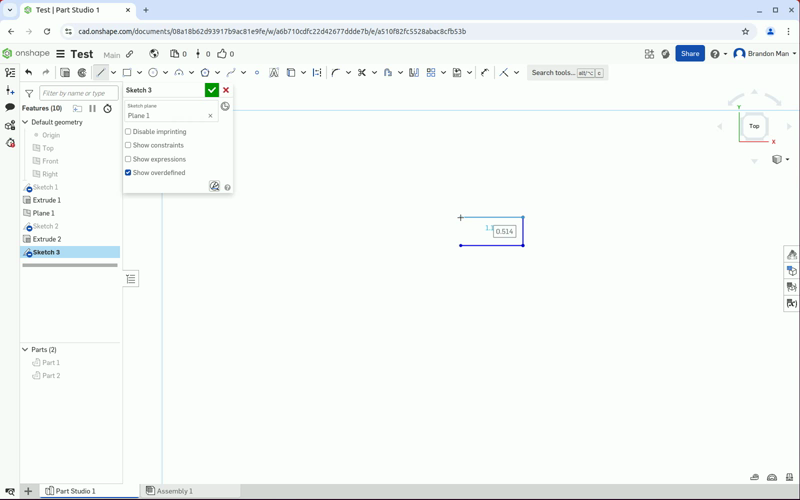
scroll(-6)
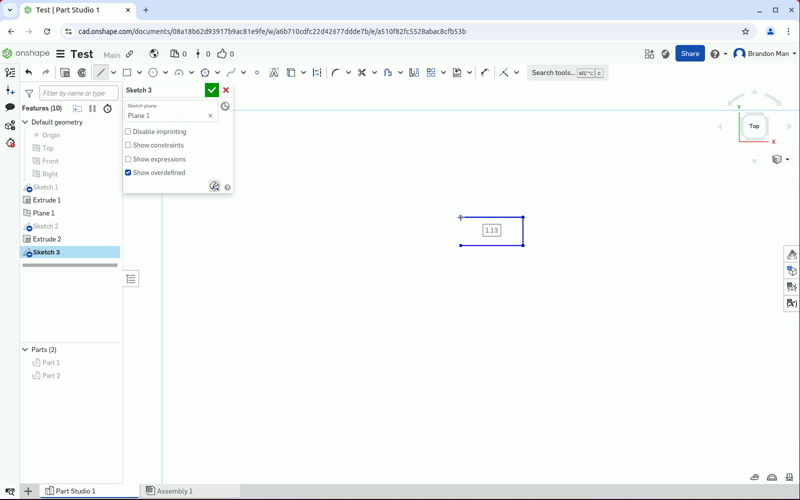
scroll(-6)
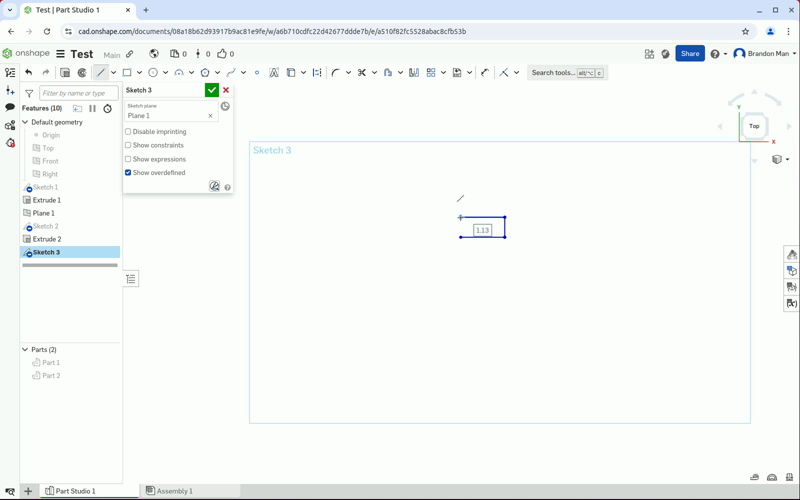
scroll(-6)
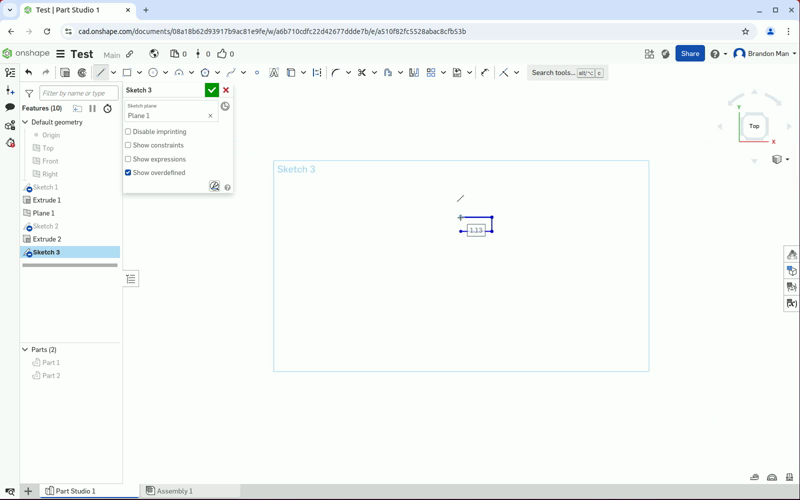
scroll(-6)
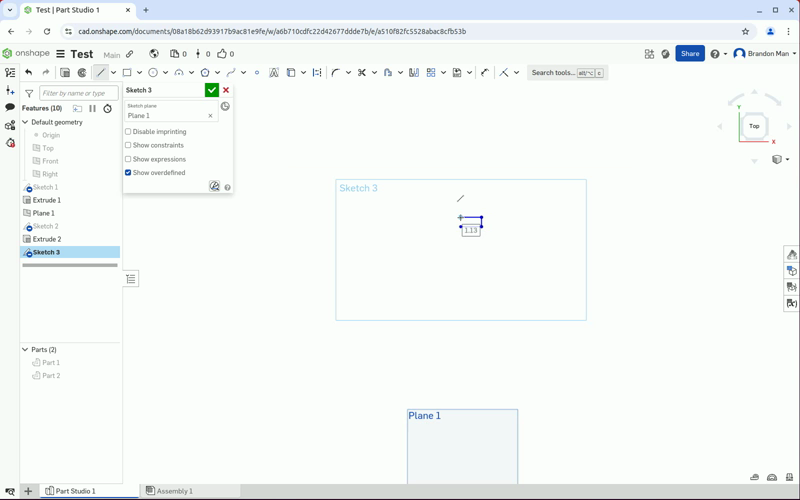
scroll(-6)
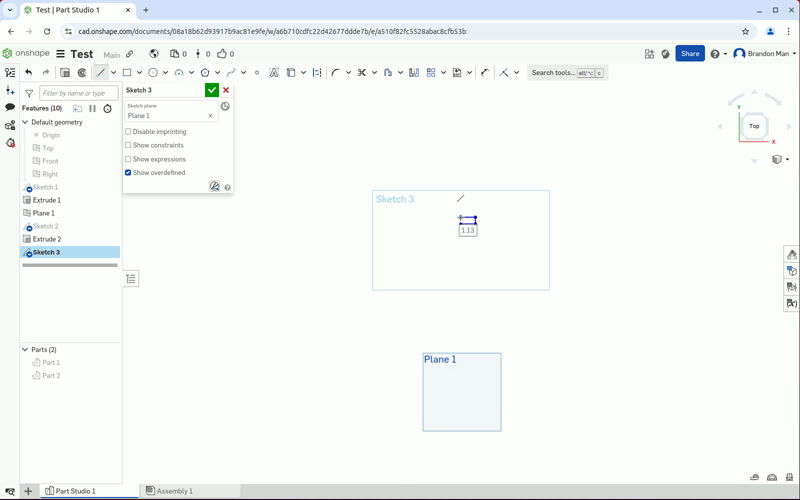
scroll(-6)
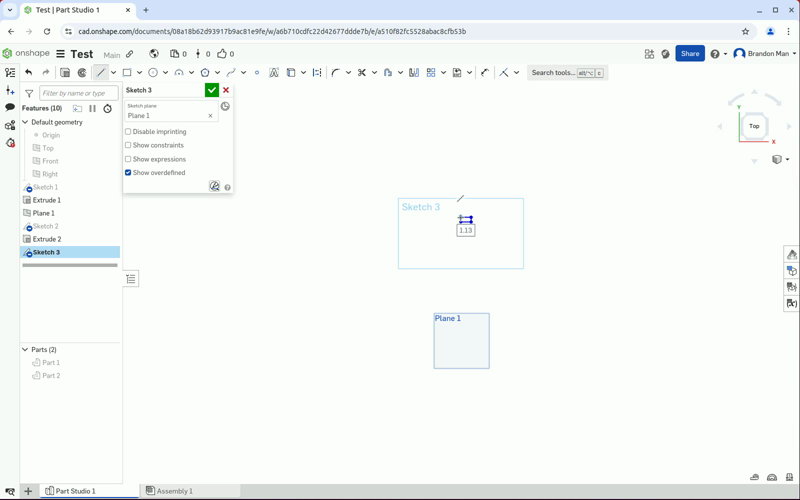
scroll(-6)
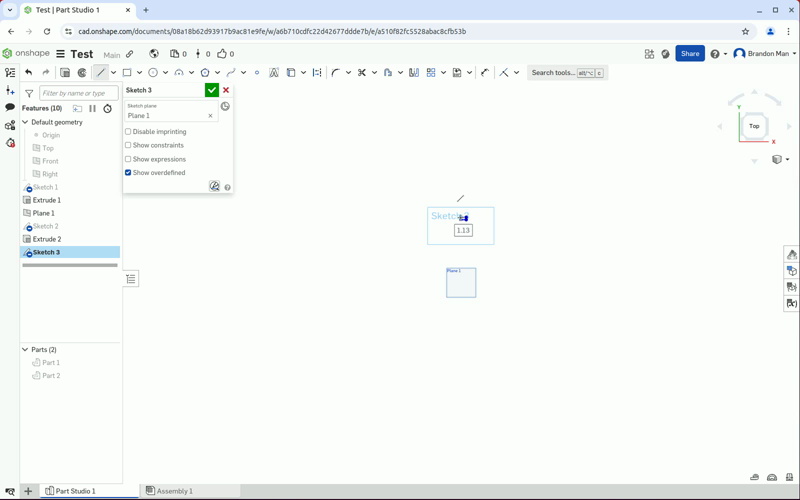
key_up(shift)
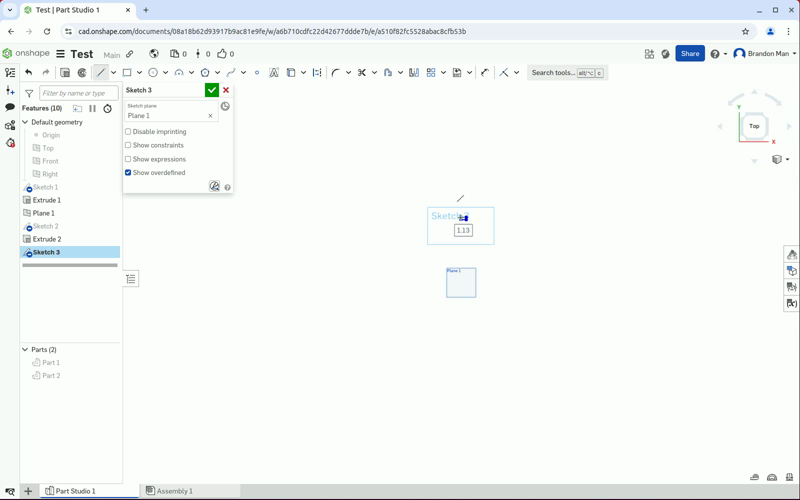
mouse_move(490, 217)
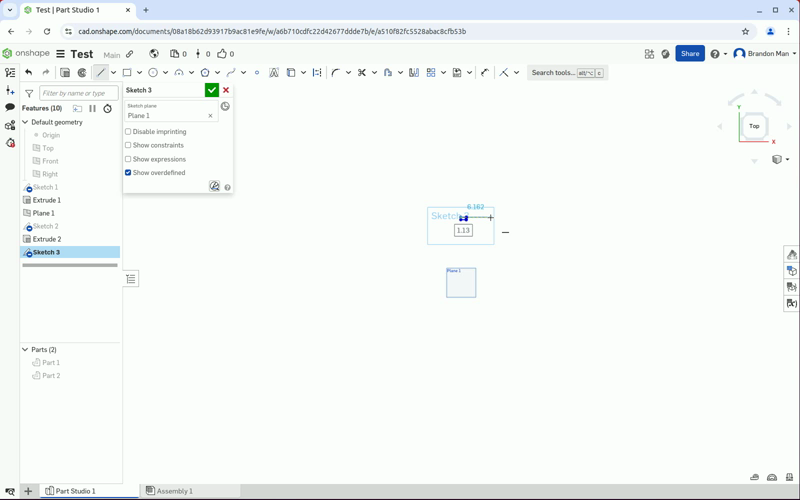
key_down(shift)
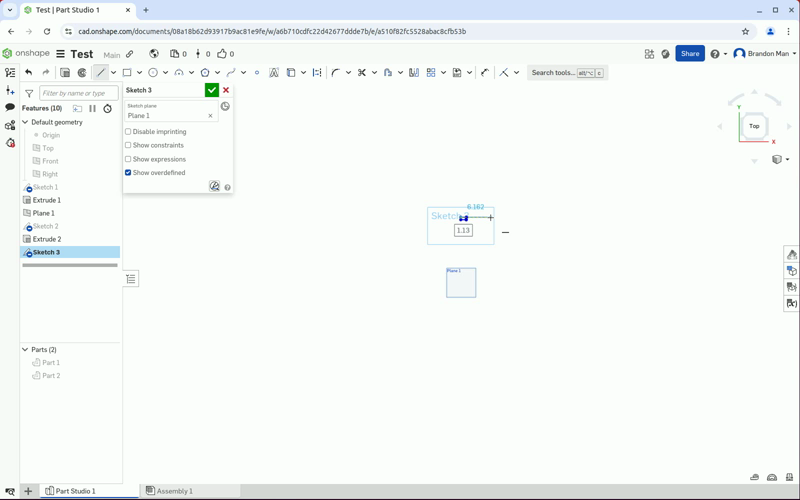
mouse_move(460, 219)
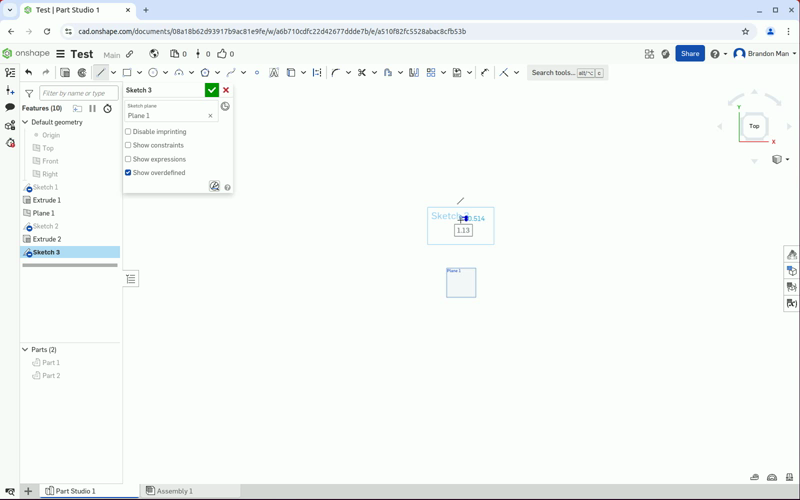
scroll(6)
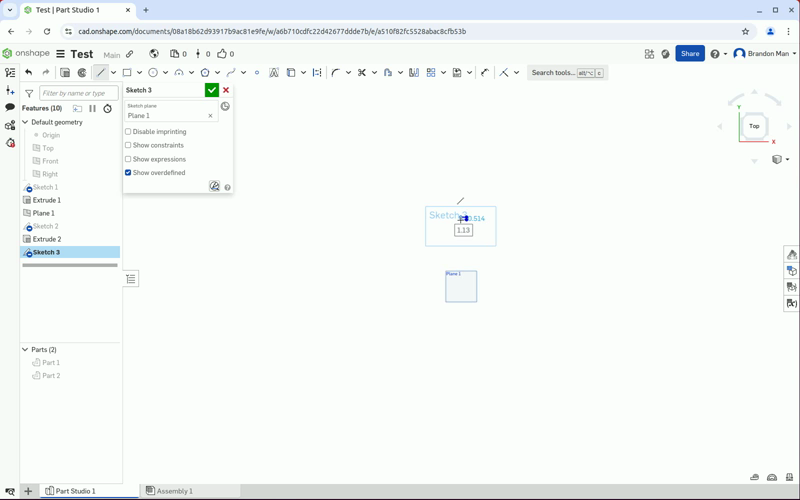
scroll(6)
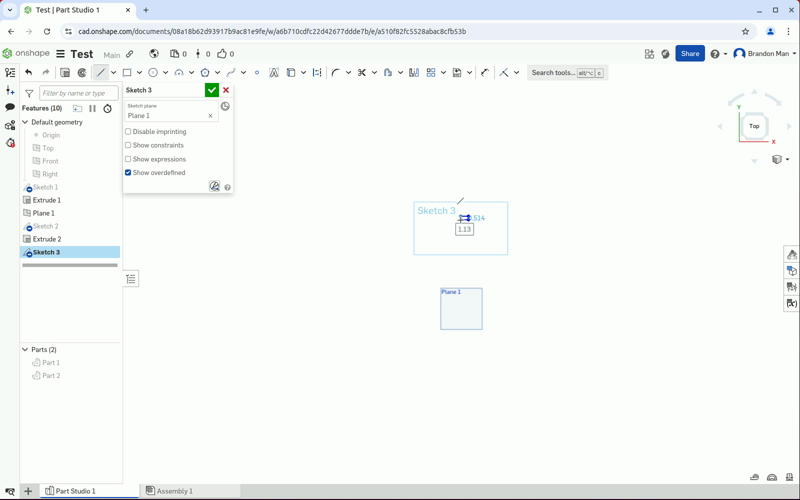
scroll(6)
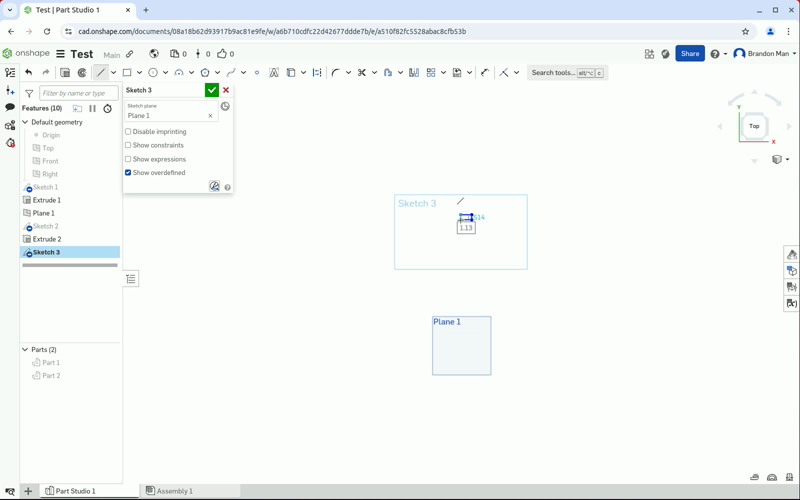
scroll(6)
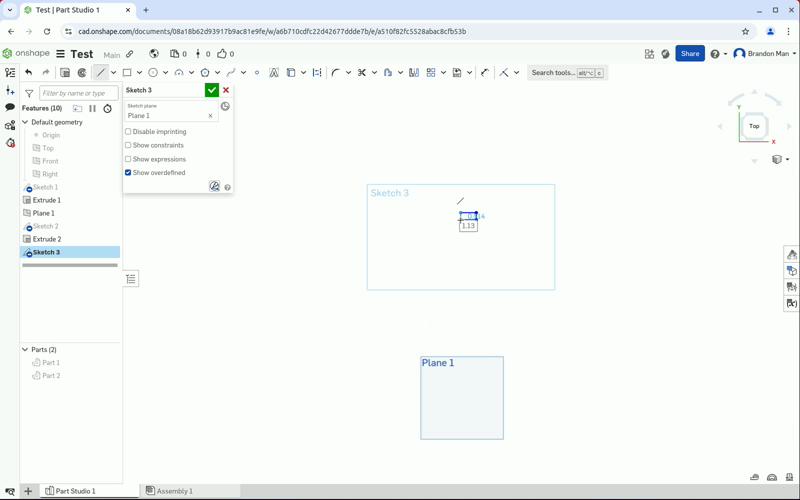
scroll(6)
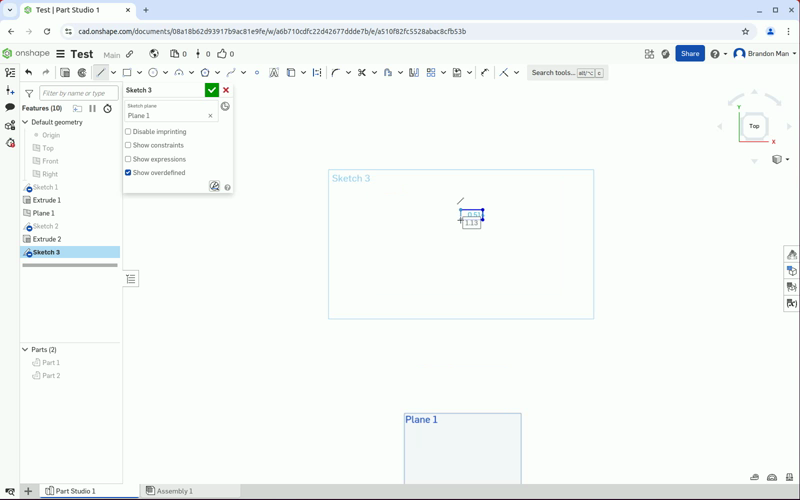
scroll(6)
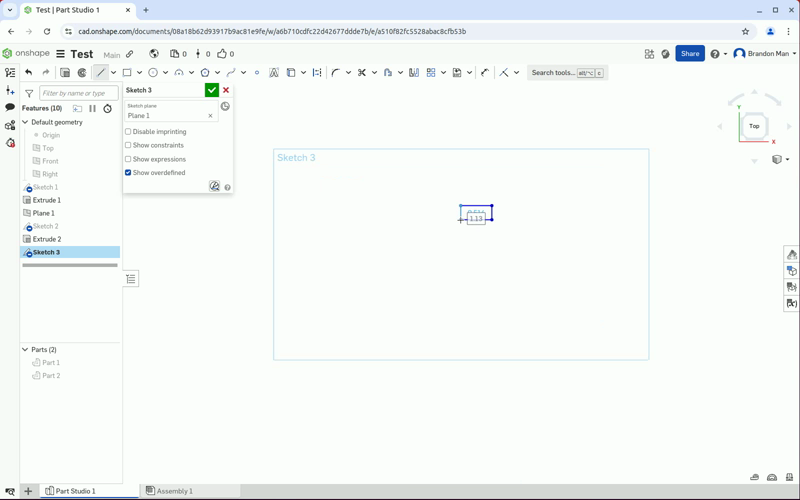
scroll(6)
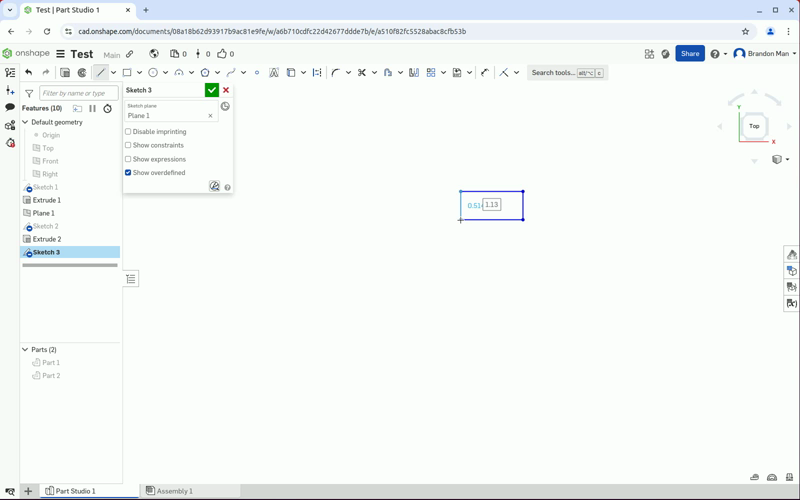
key_up(shift)
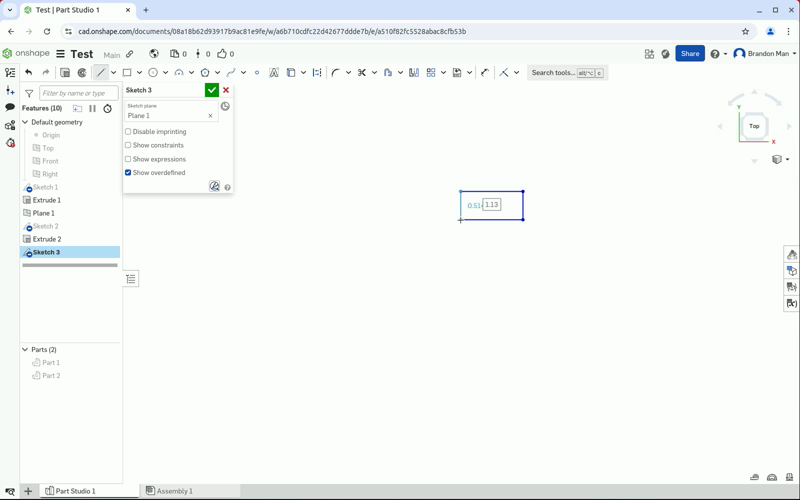
click(460, 219)
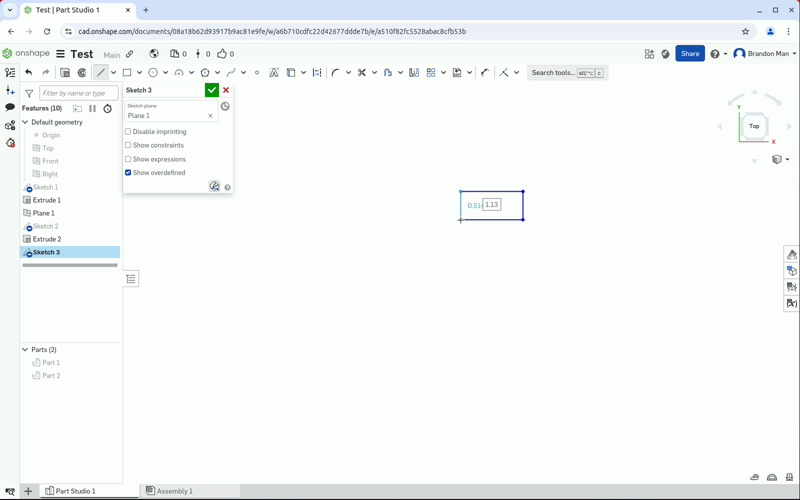
scroll(-6)
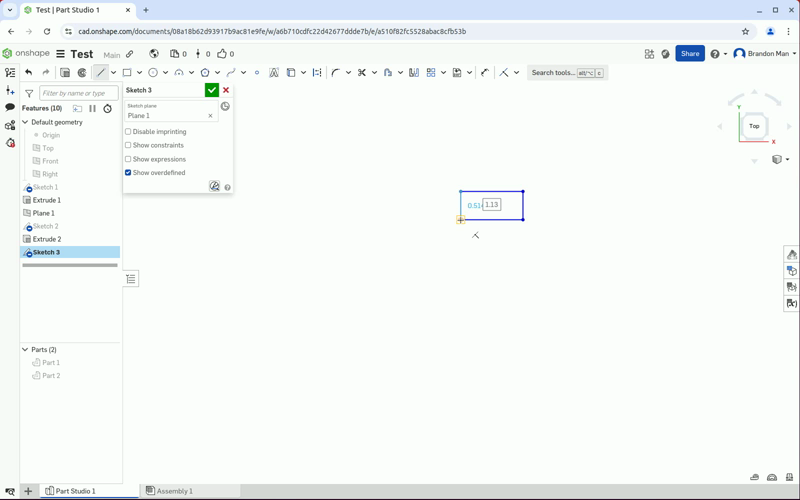
scroll(-6)
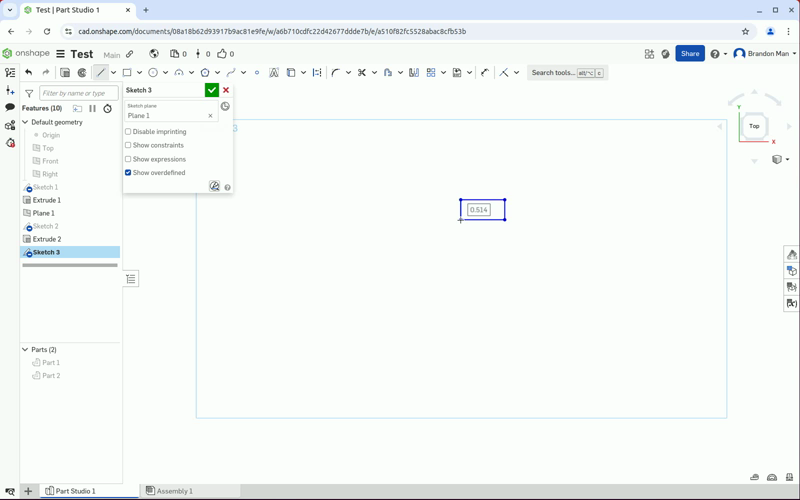
scroll(-6)
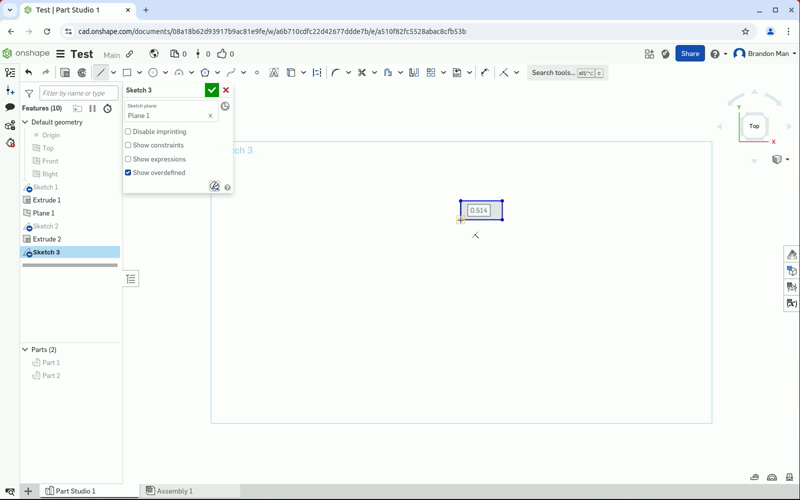
scroll(-6)
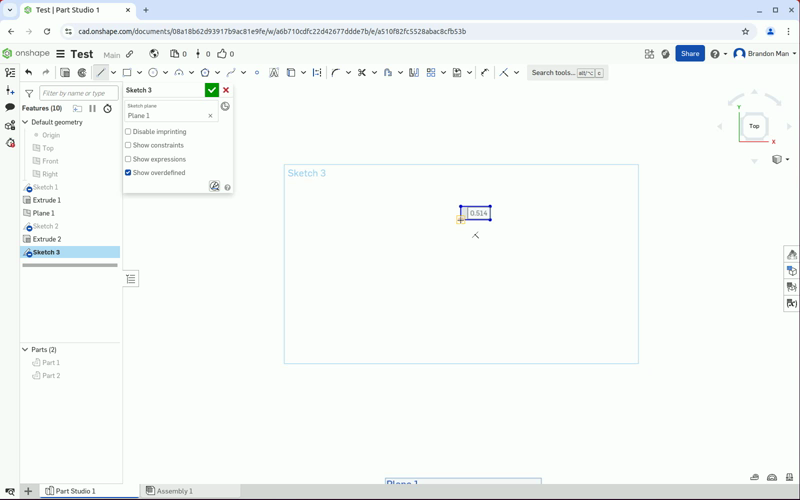
scroll(-6)
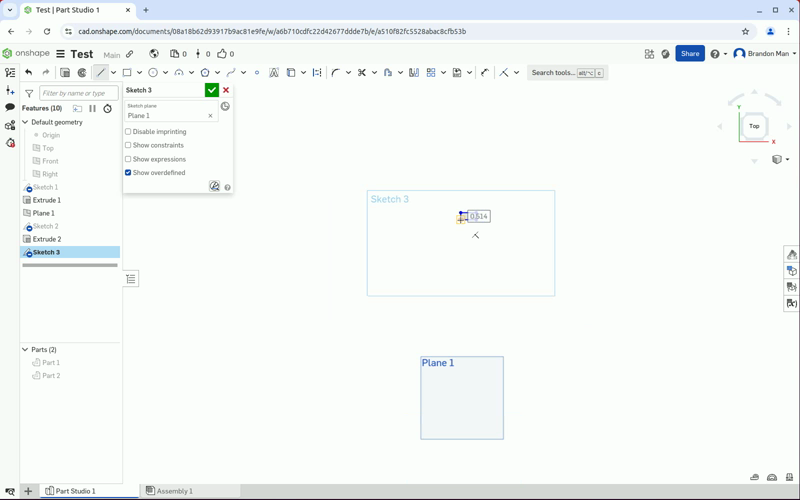
scroll(-6)
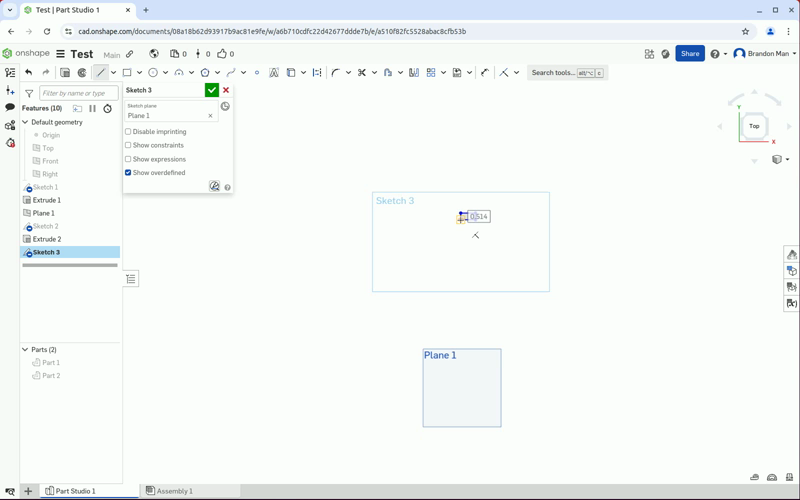
scroll(-6)
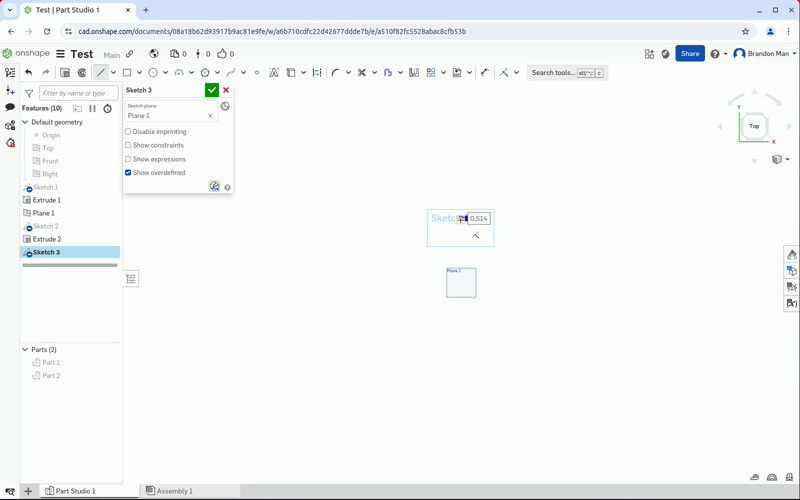
key(esc)
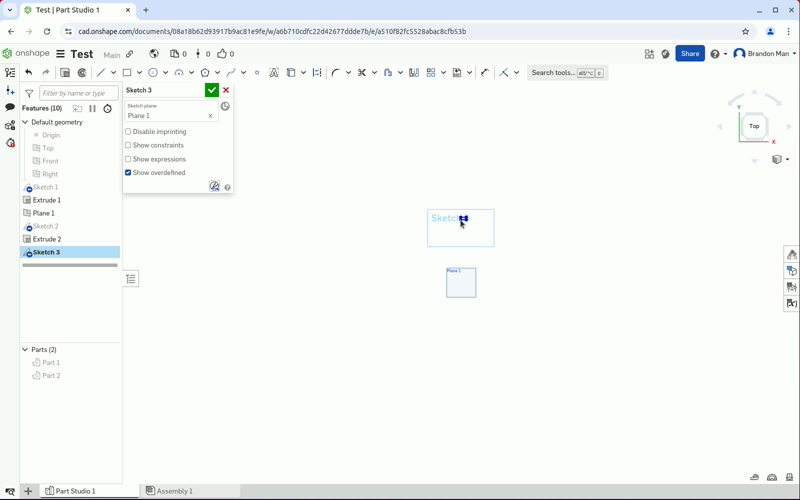
mouse_move(461, 218)
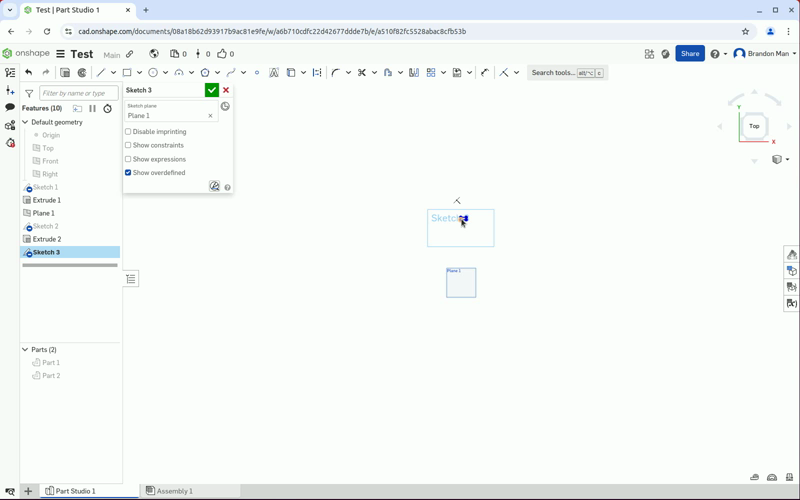
scroll(6)
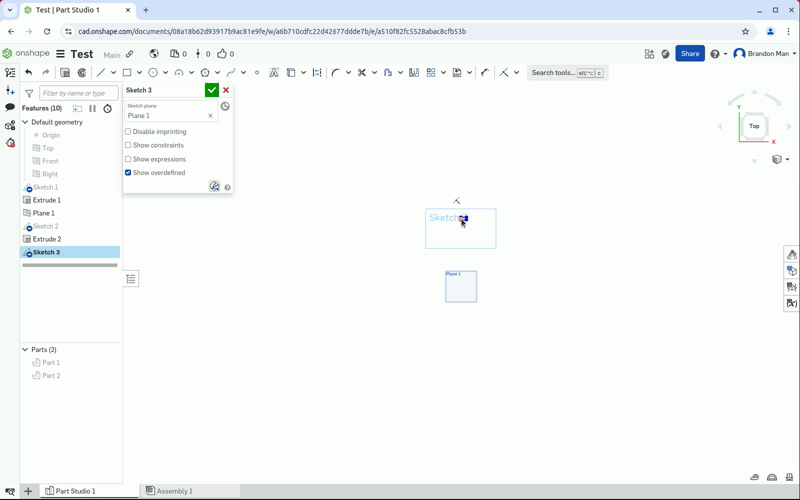
scroll(6)
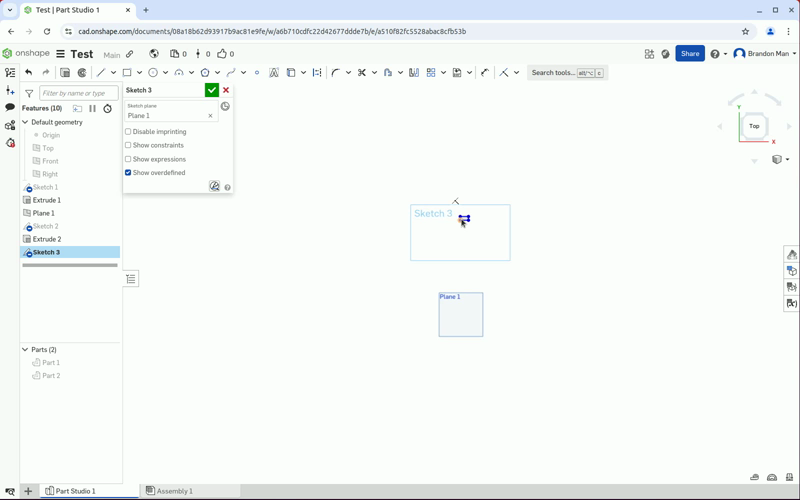
scroll(6)
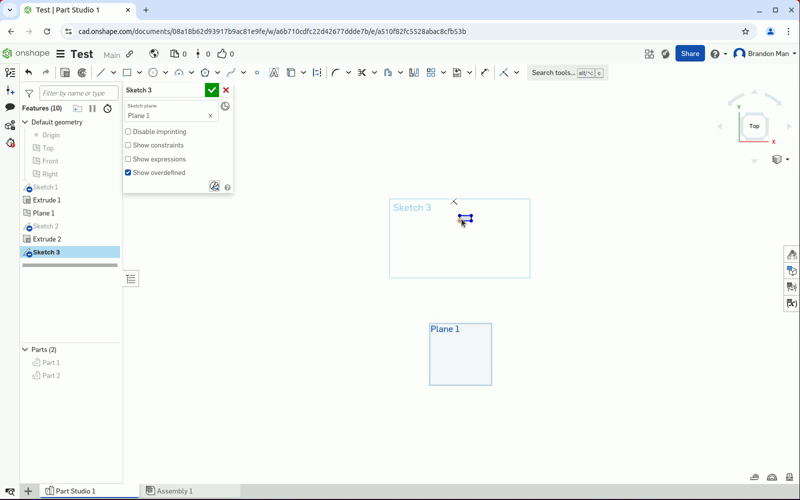
scroll(6)
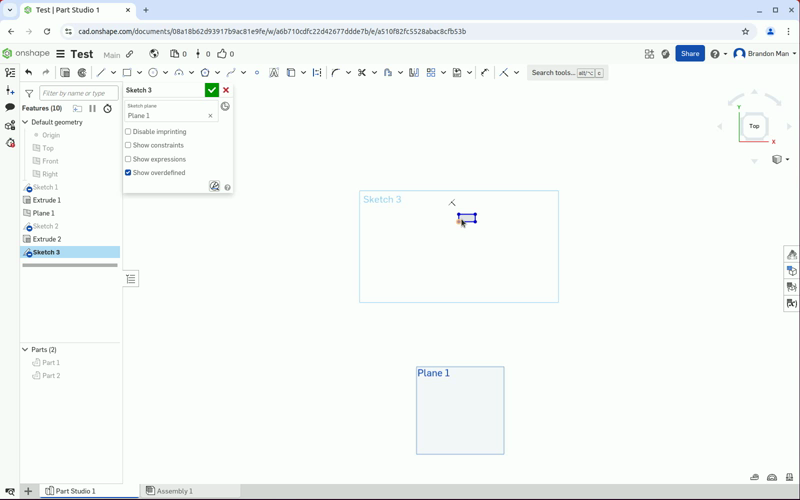
scroll(6)
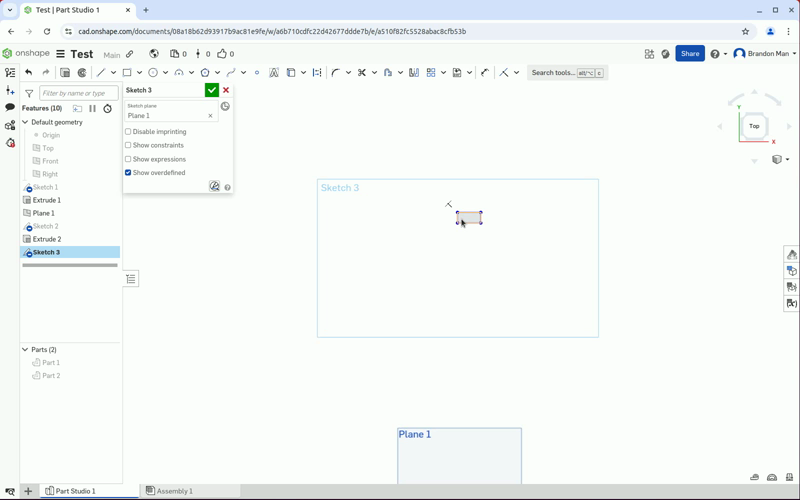
scroll(6)
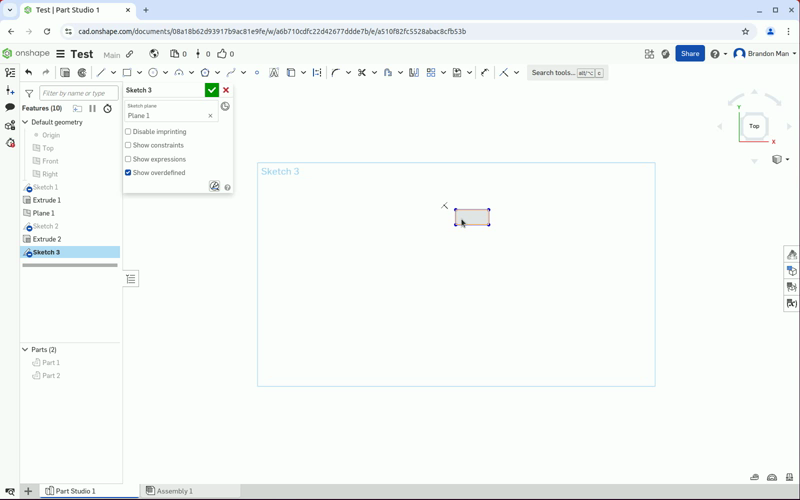
scroll(6)
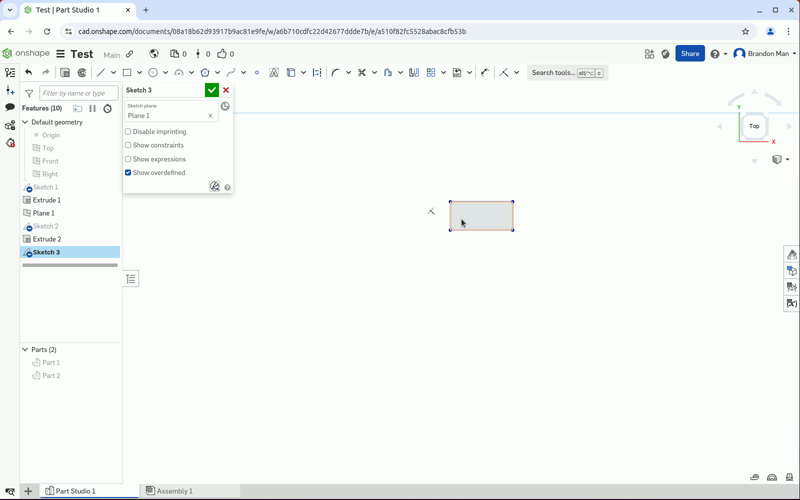
click(461, 218)
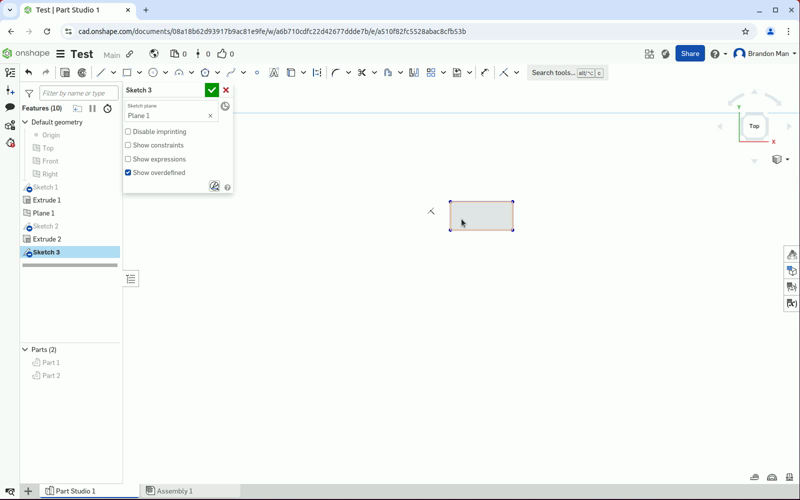
scroll(-6)
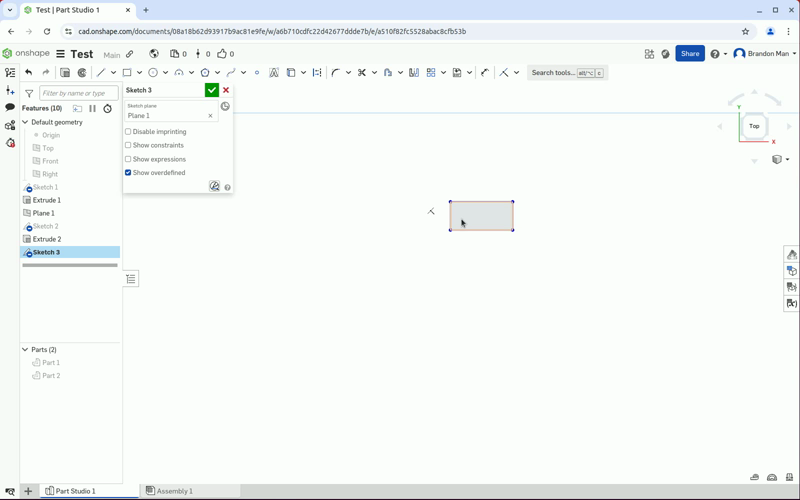
scroll(-6)
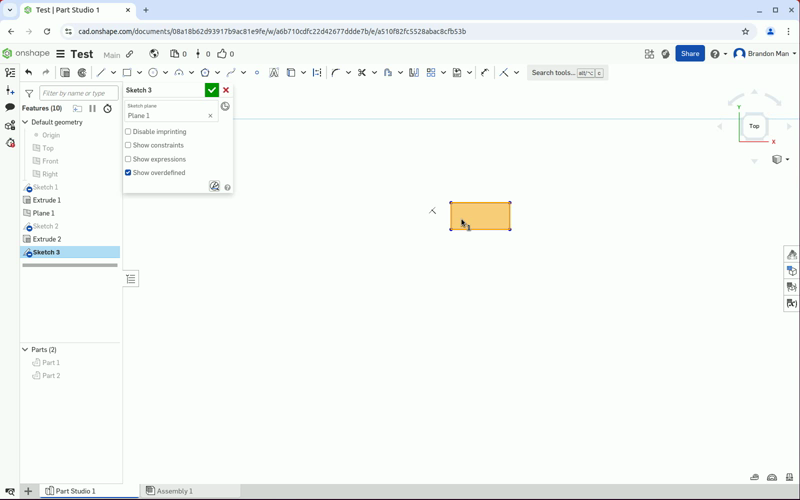
scroll(-6)
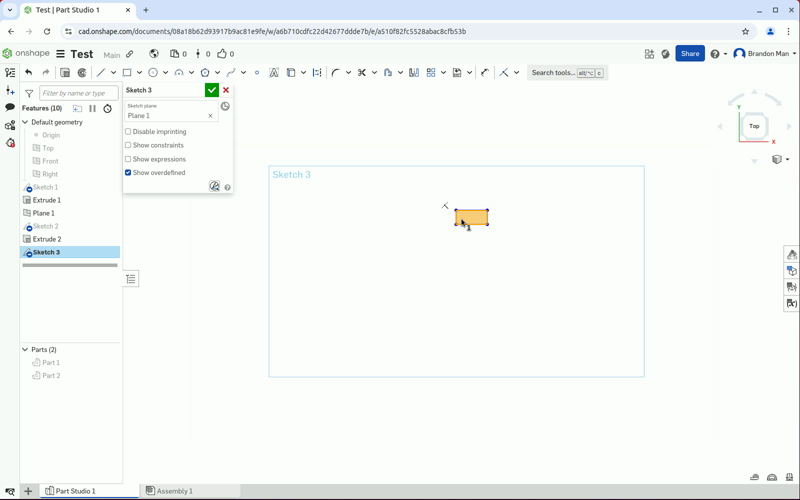
scroll(-6)
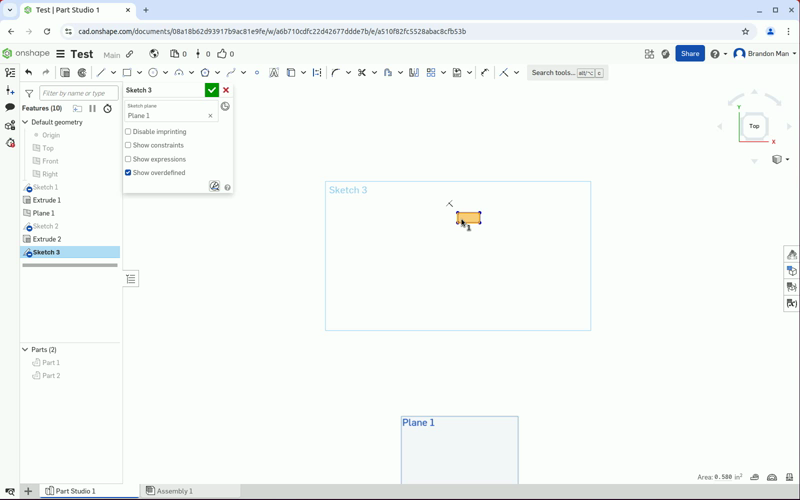
scroll(-6)
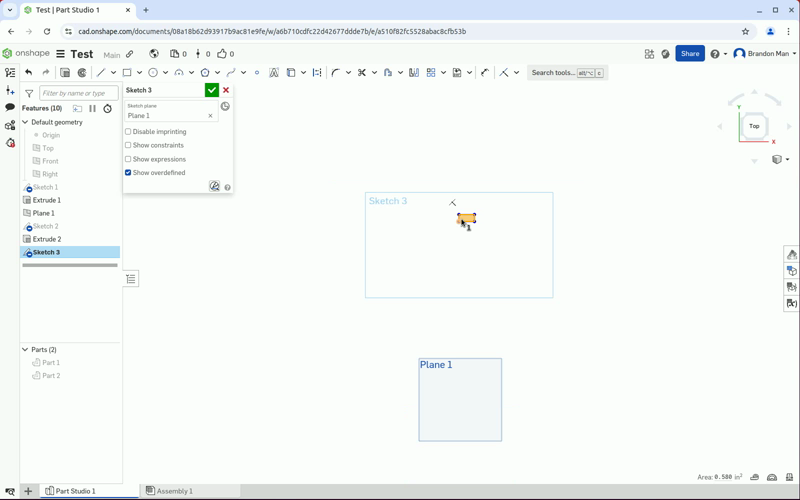
scroll(-6)
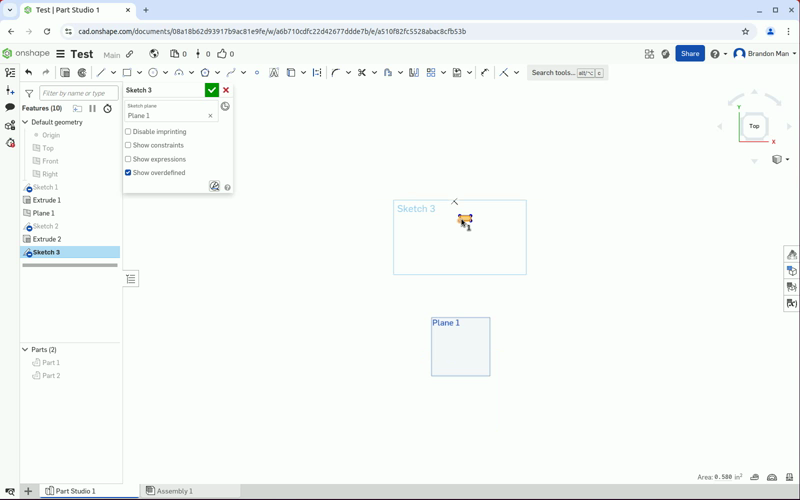
scroll(-6)
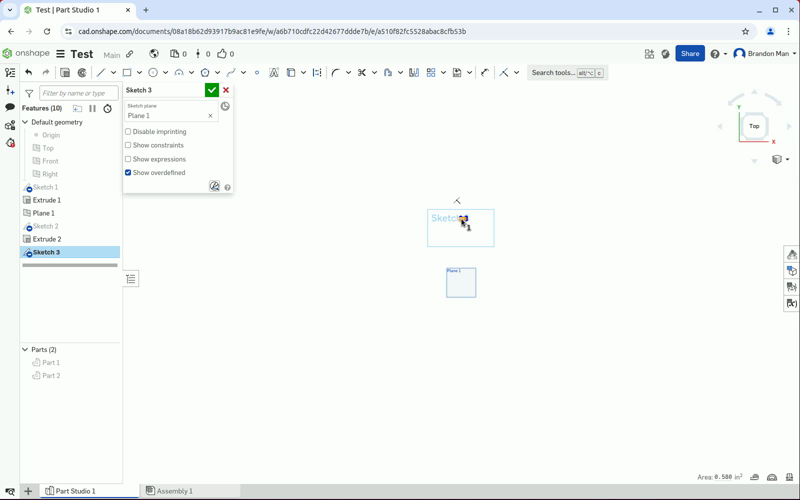
mouse_move(73, 352)
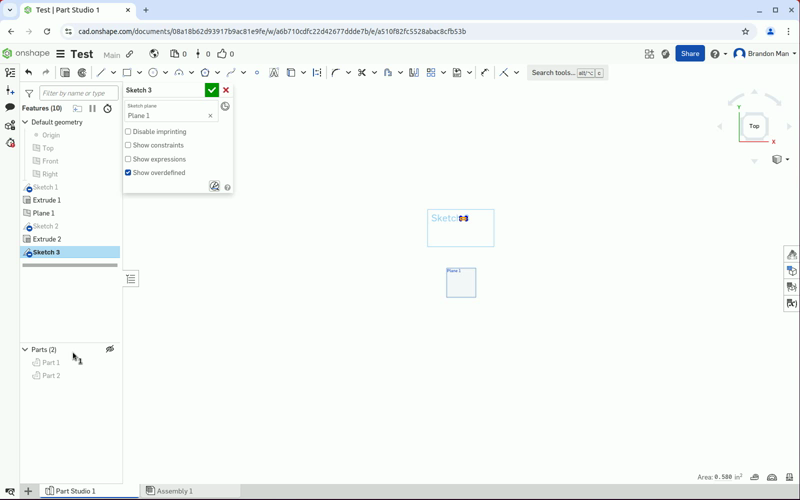
key(shift+y)
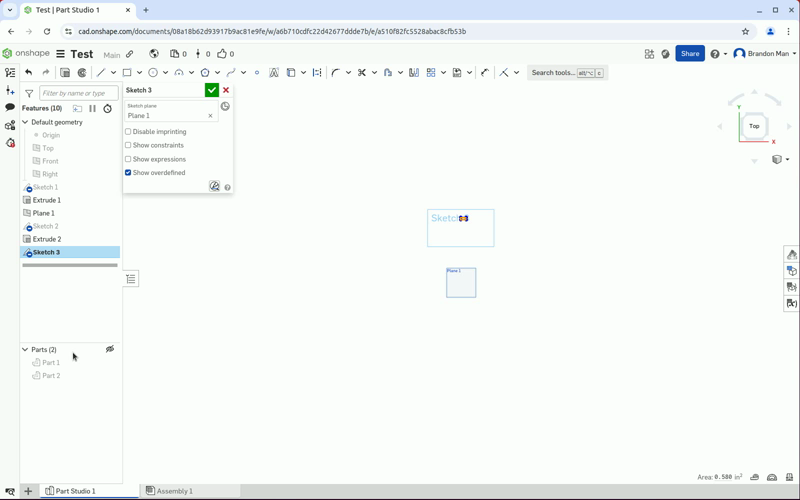
key(shift+e)
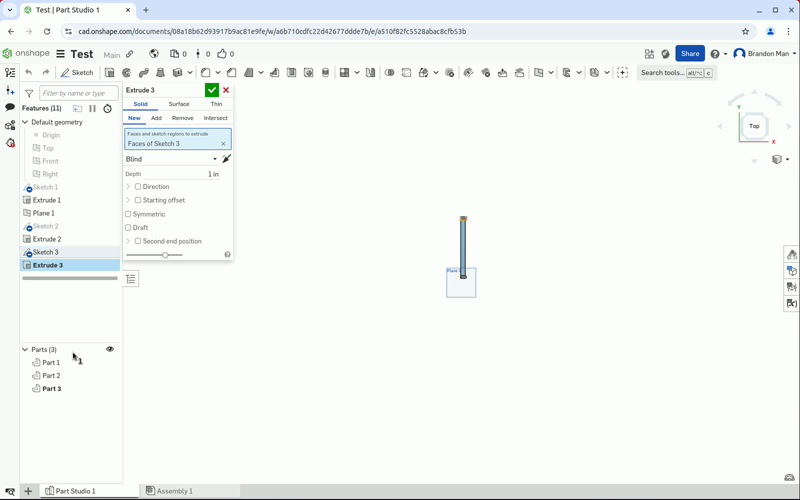
mouse_move(143, 106)
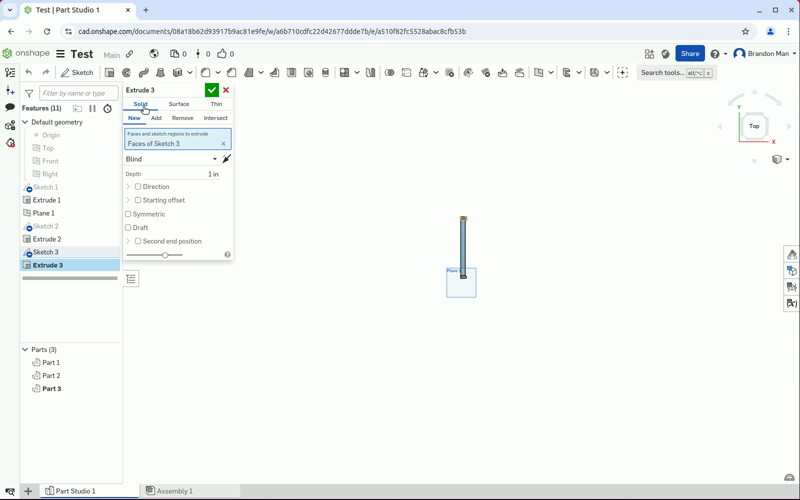
click(143, 106)
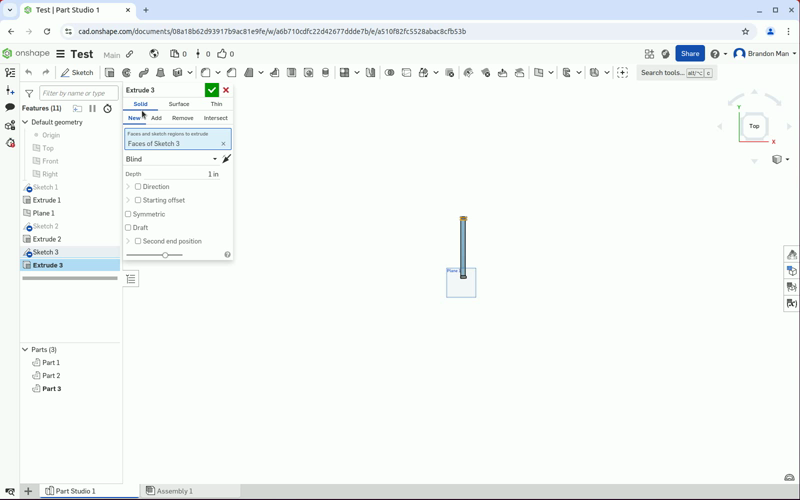
mouse_move(137, 120)
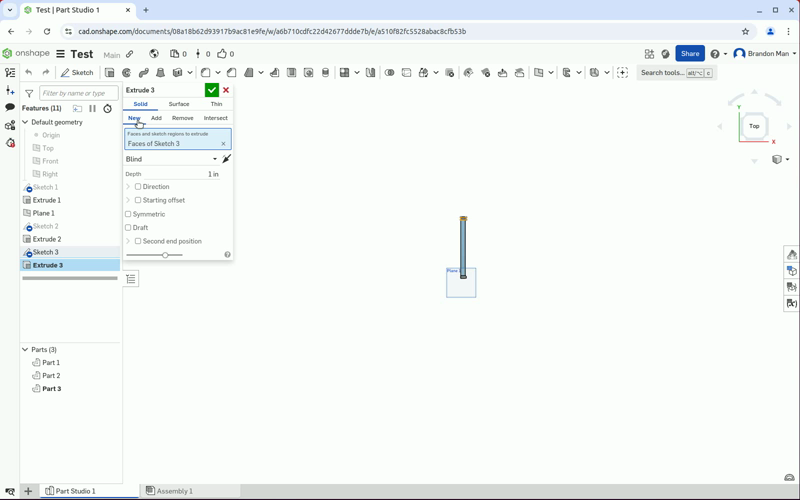
click(137, 120)
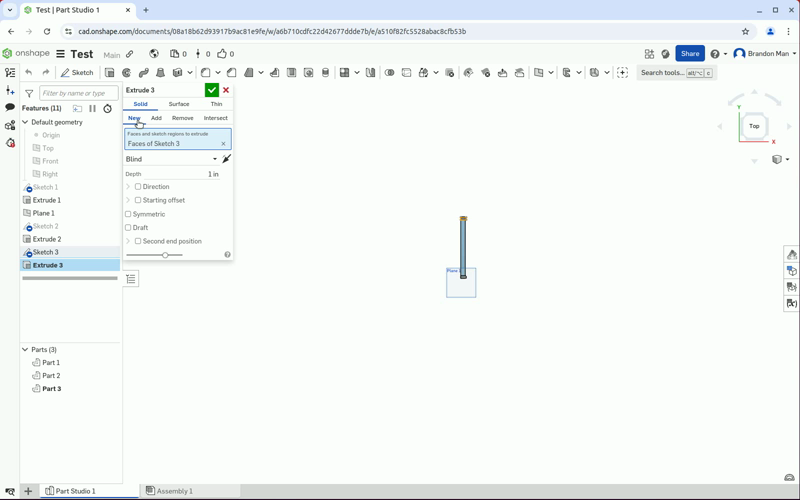
key(tab, 4)
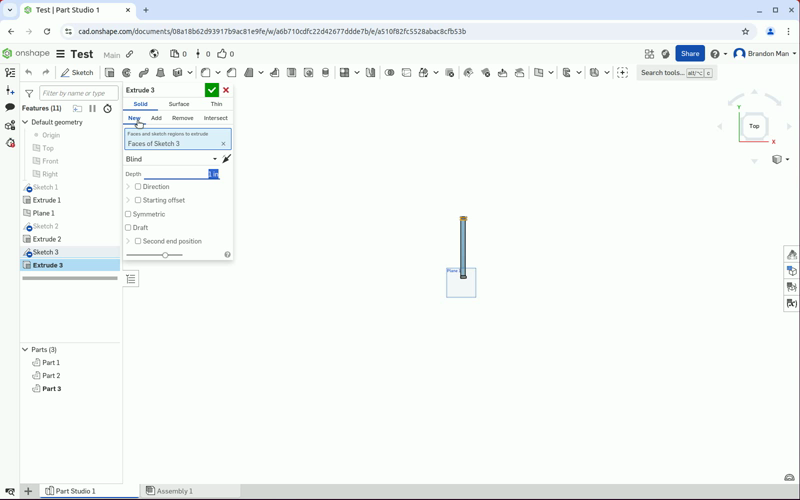
text(26.237)
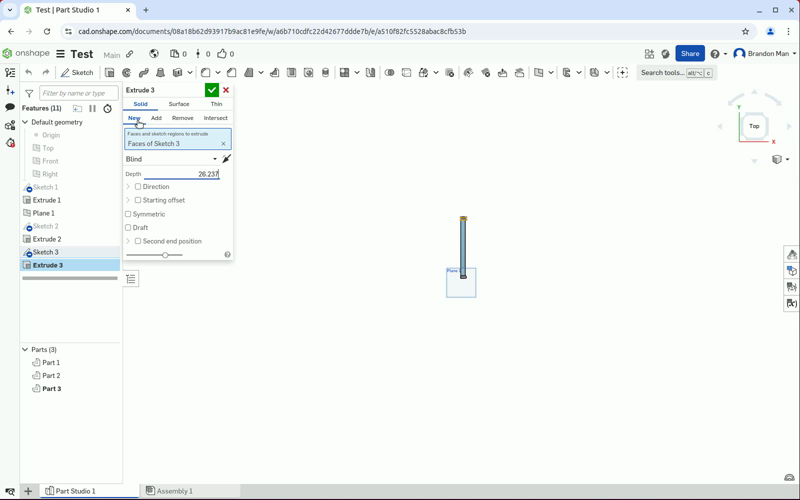
key(enter)
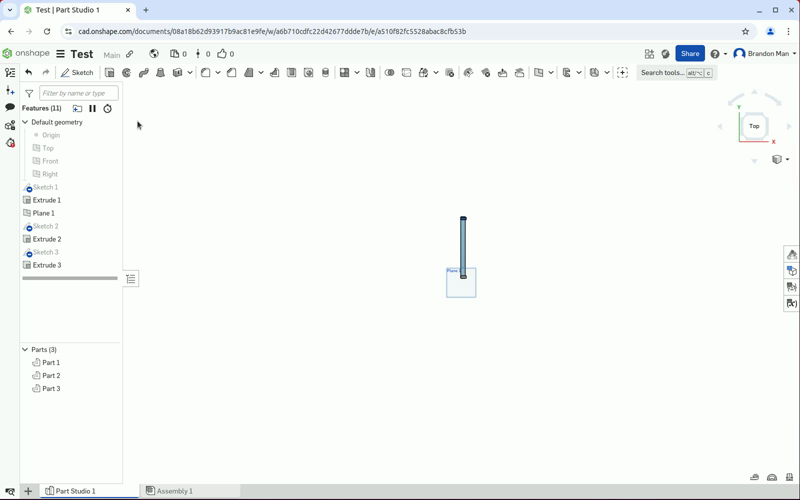
key(shift+h)
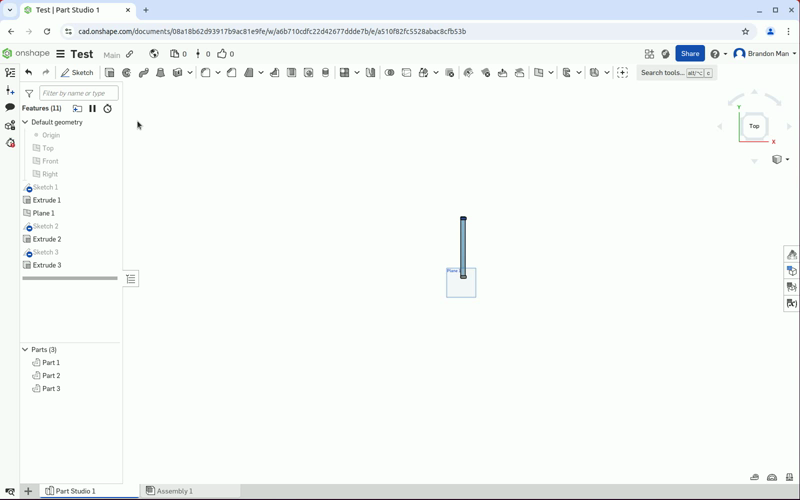
key(shift+h)
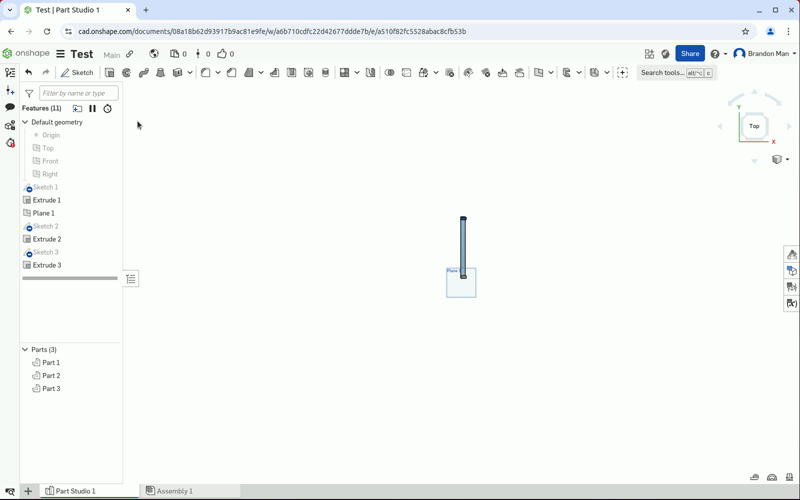
mouse_move(73, 189)
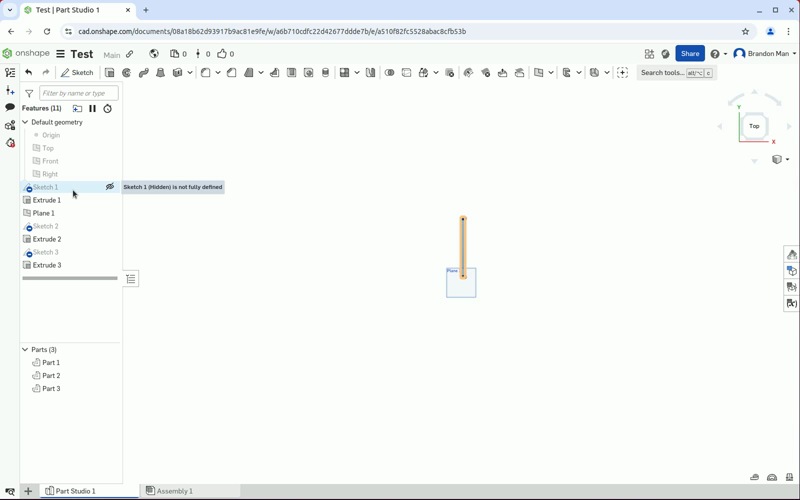
click(73, 189)
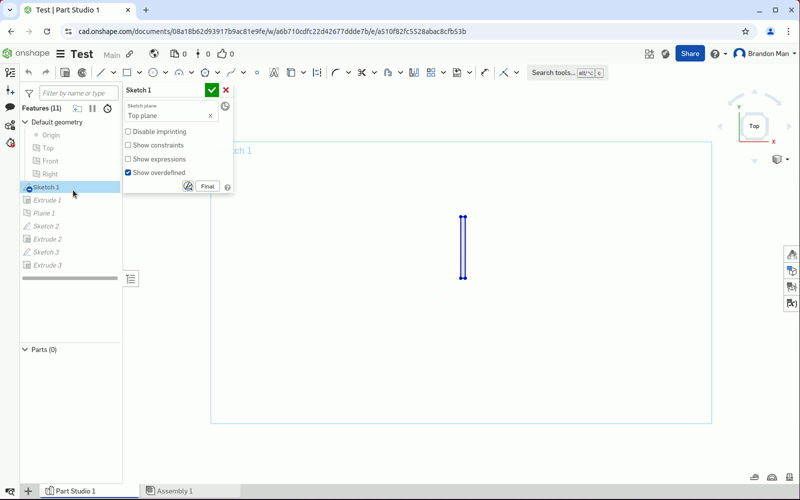
mouse_move(229, 92)
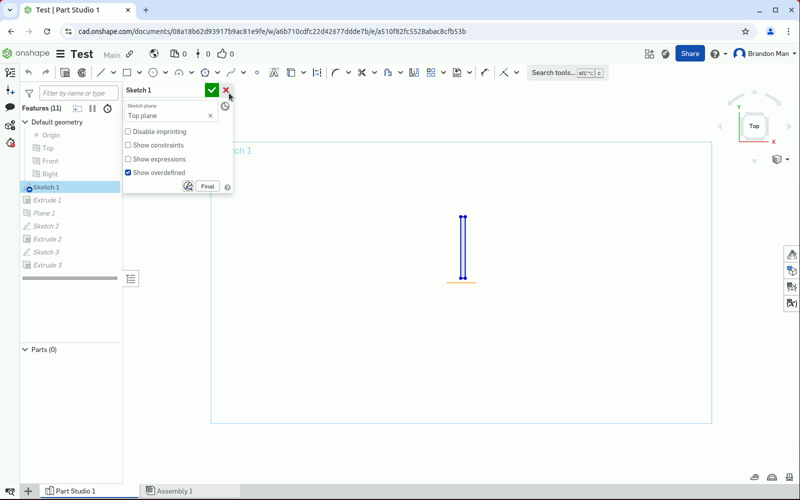
click(229, 92)
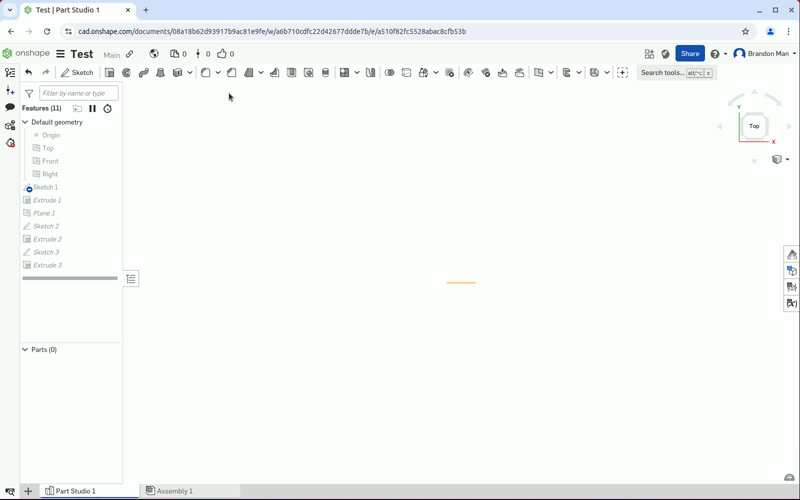
key(shift+s)
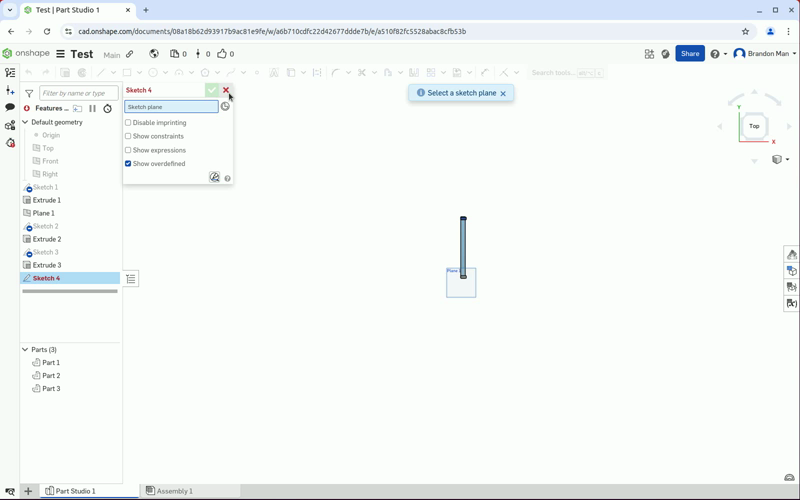
mouse_move(73, 215)
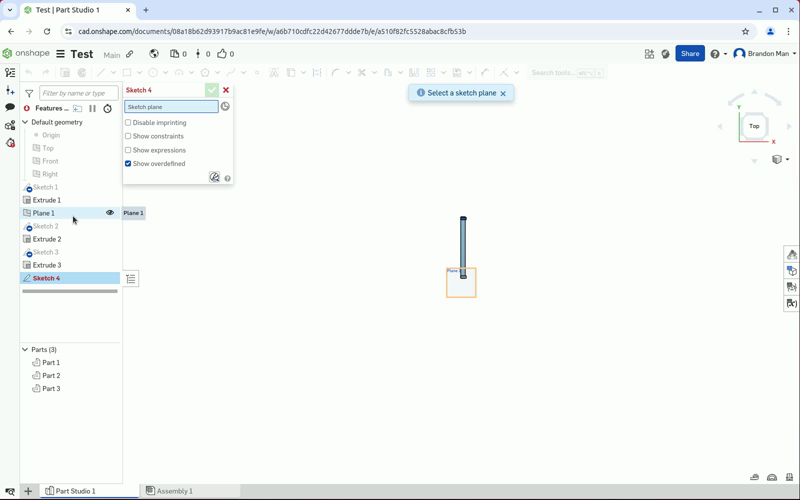
click(73, 215)
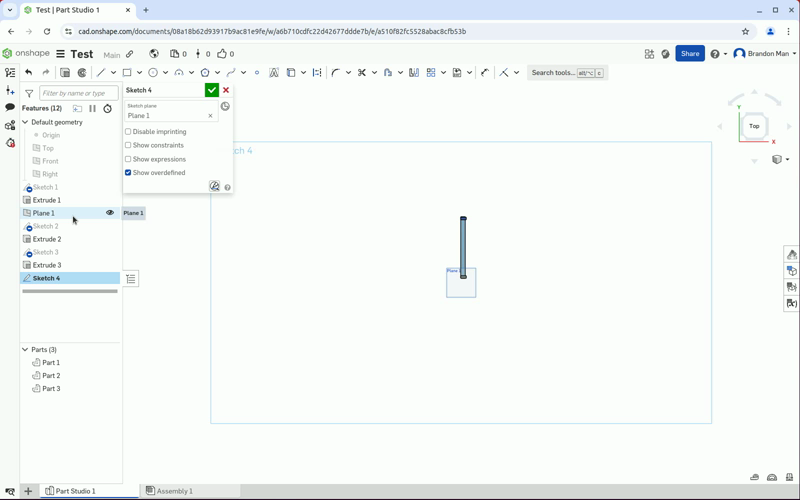
mouse_move(73, 352)
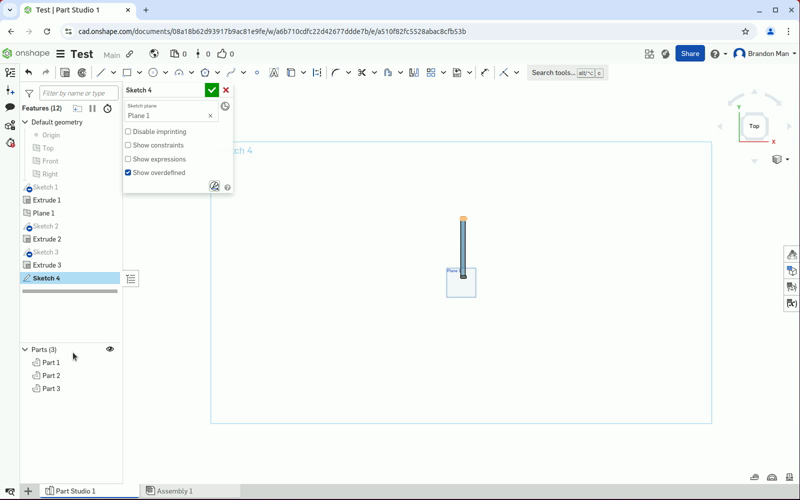
key(y)
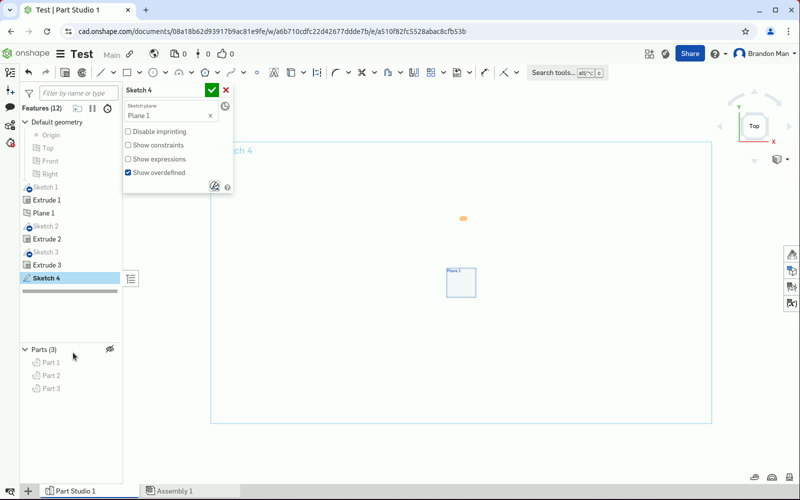
key(l)
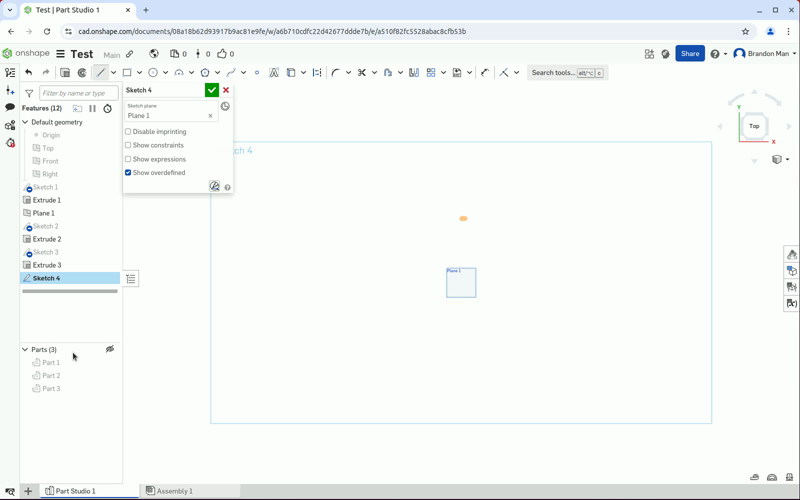
key_down(shift)
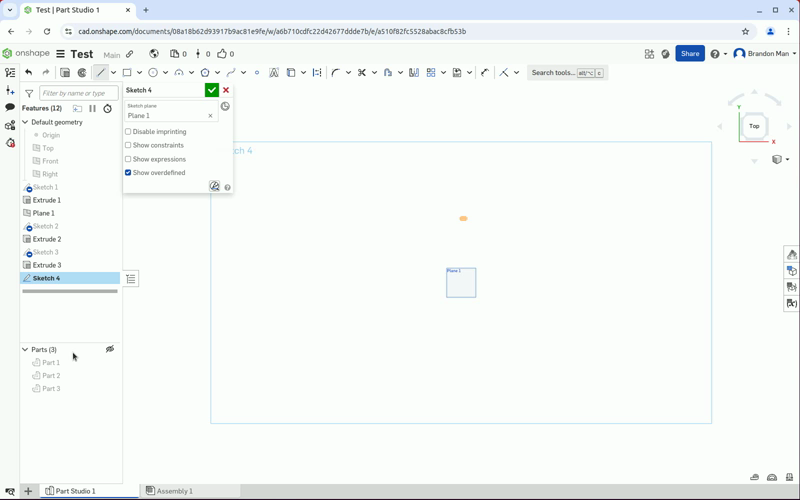
mouse_move(463, 250)
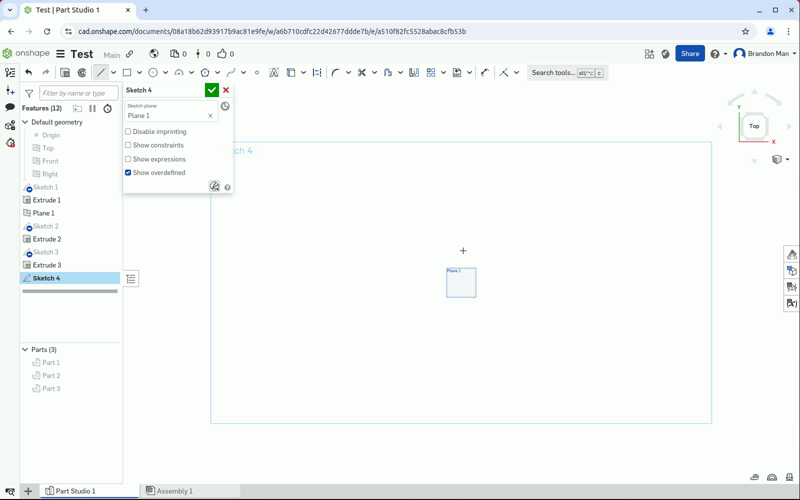
click(463, 250)
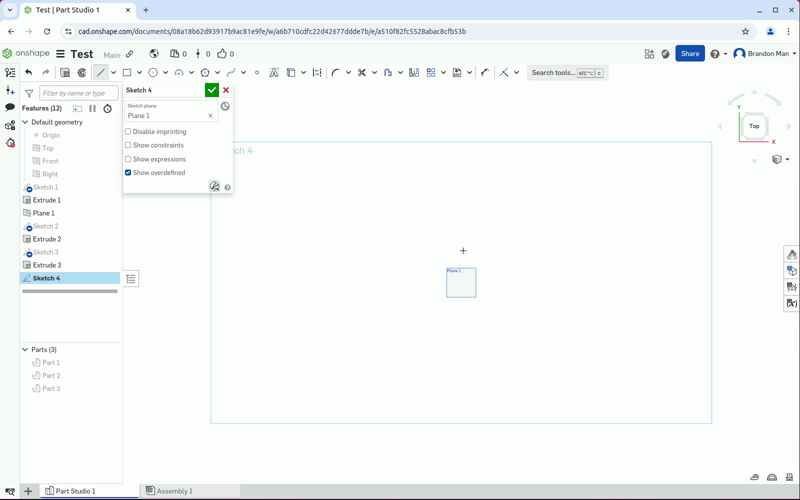
key_up(shift)
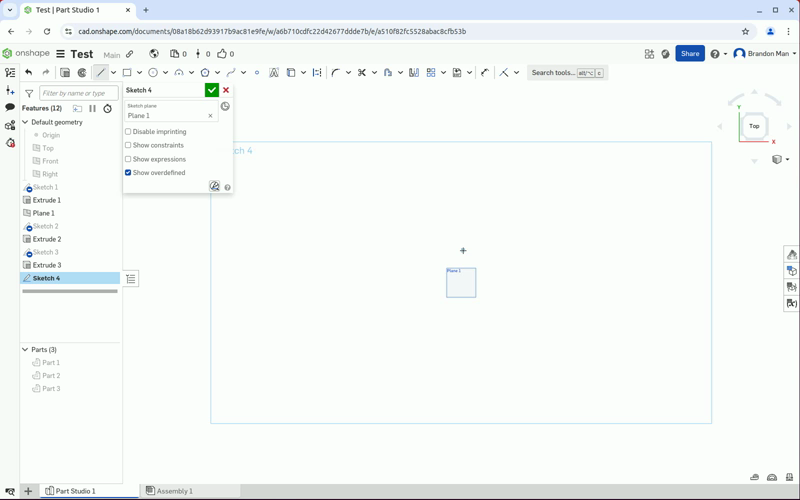
key_down(shift)
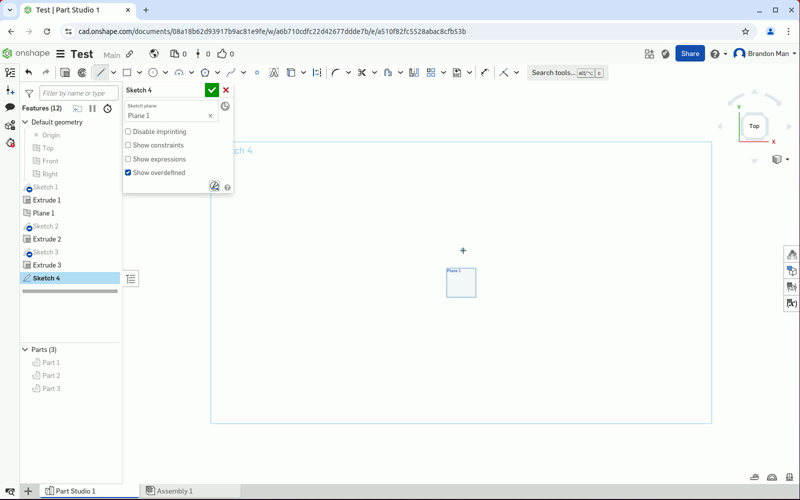
mouse_move(493, 250)
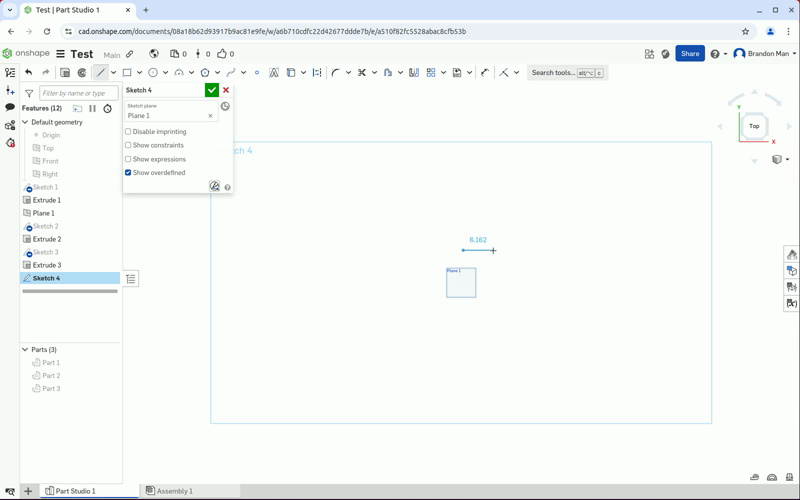
mouse_move(465, 250)
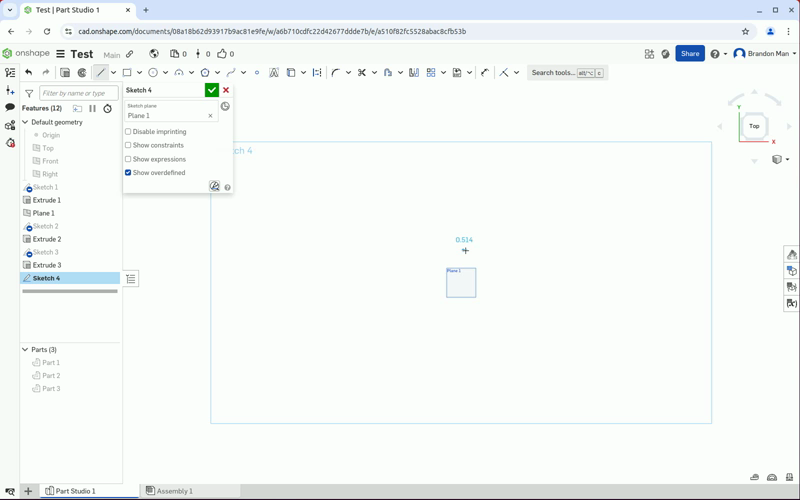
scroll(6)
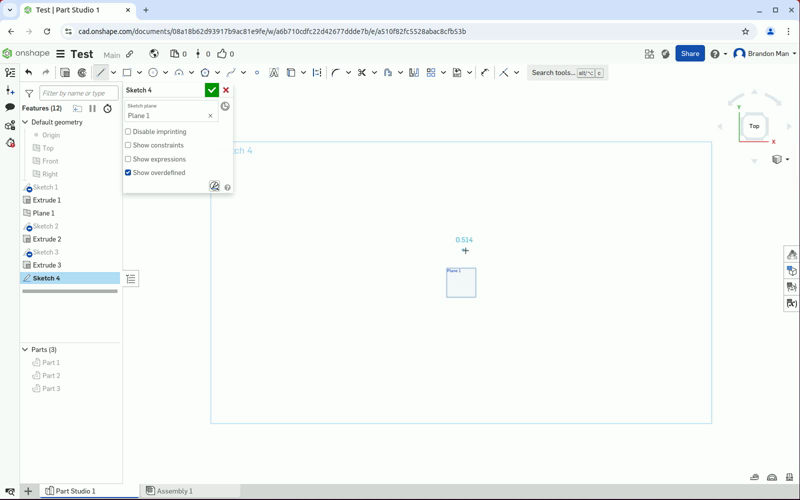
scroll(6)
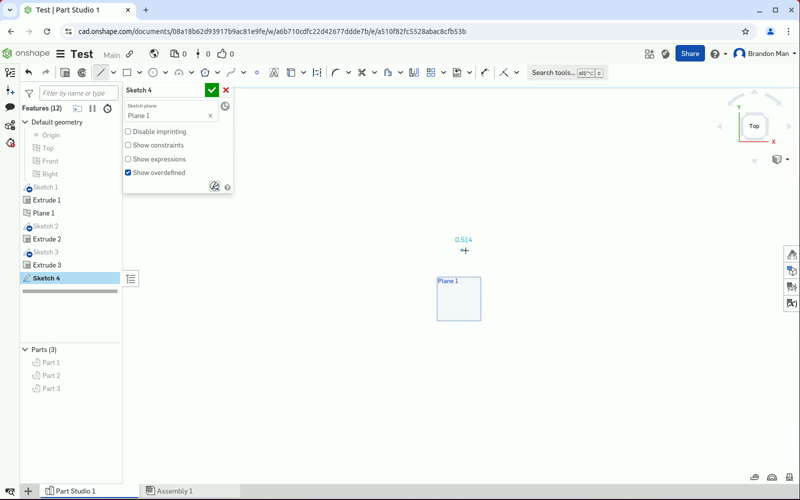
scroll(6)
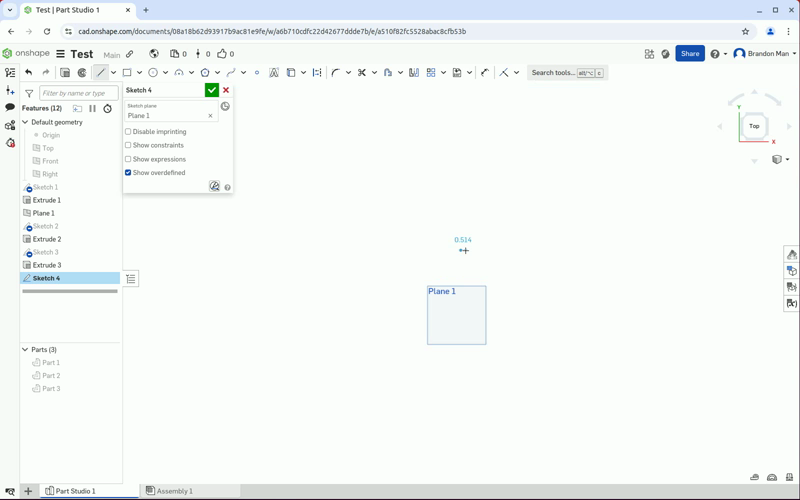
scroll(6)
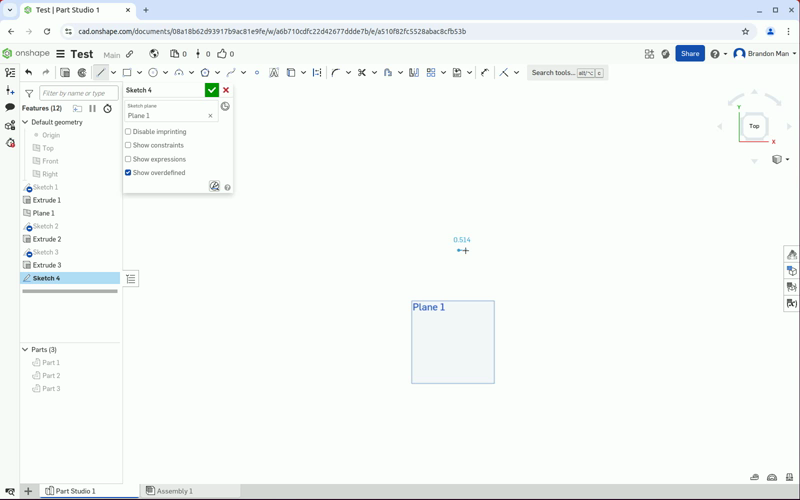
scroll(6)
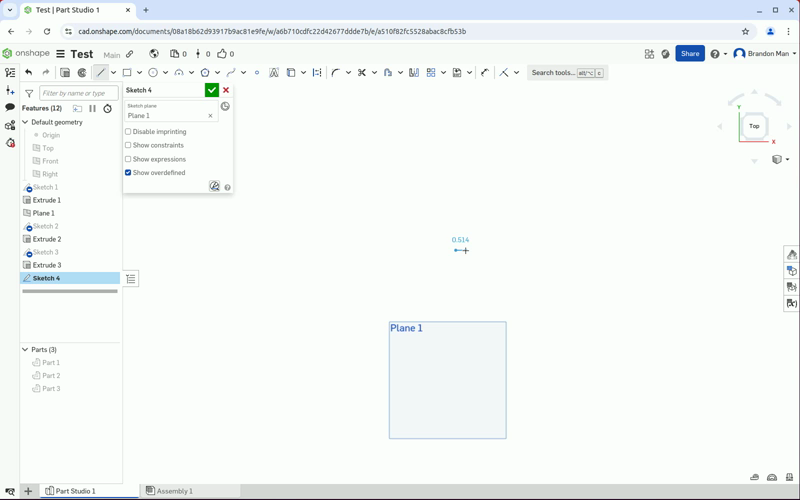
scroll(6)
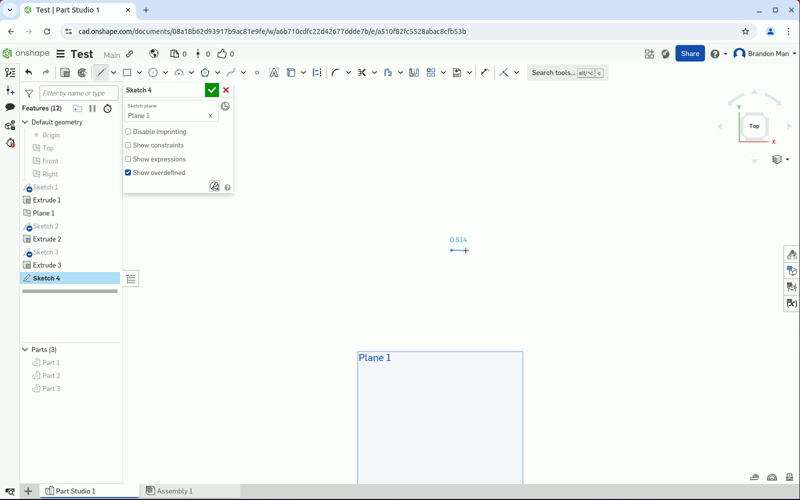
scroll(6)
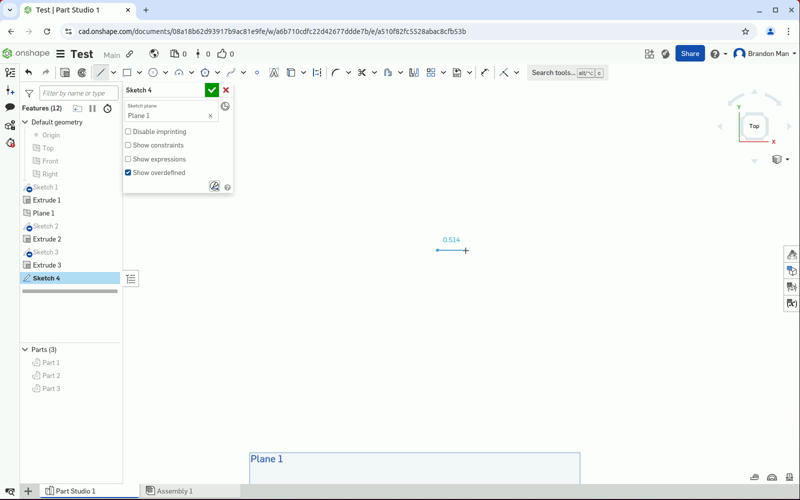
click(465, 250)
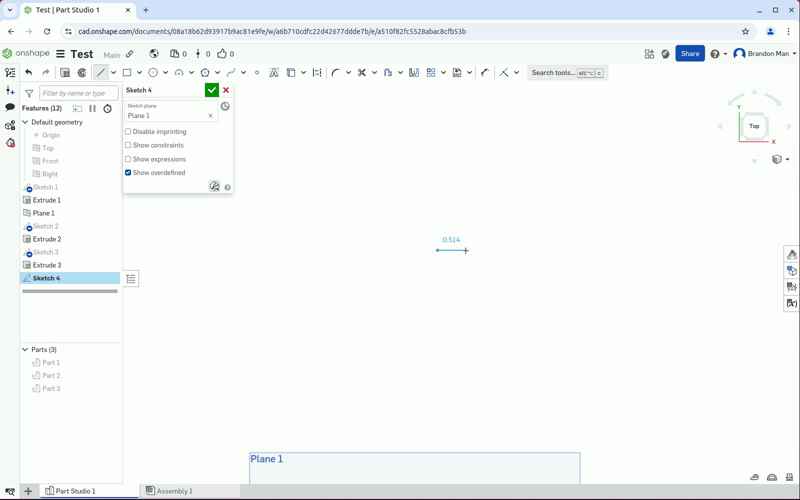
scroll(-6)
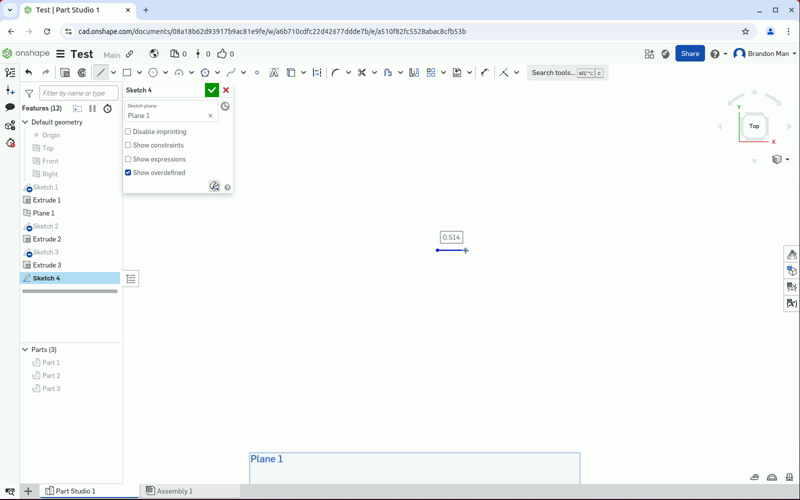
scroll(-6)
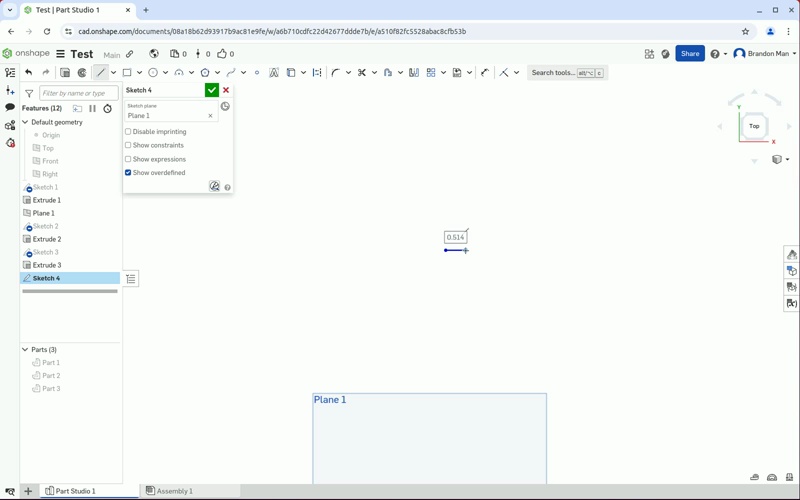
scroll(-6)
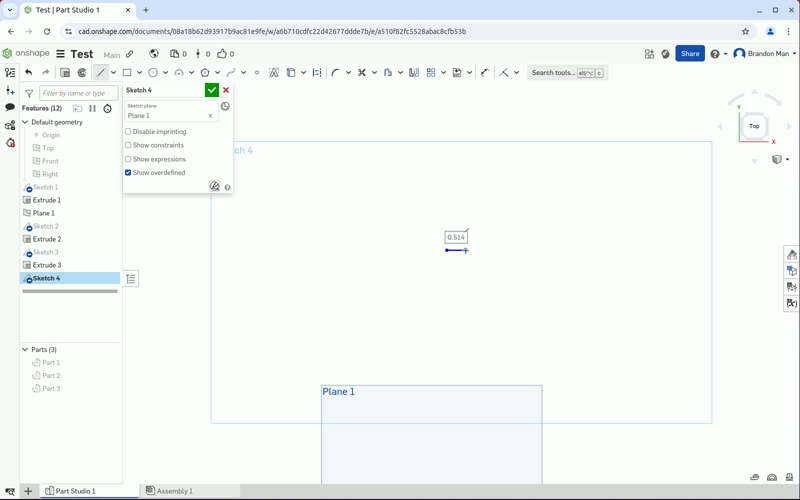
scroll(-6)
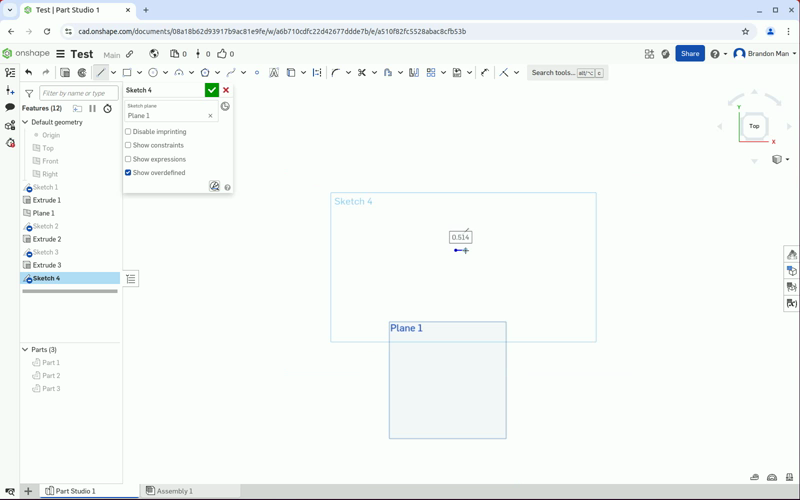
scroll(-6)
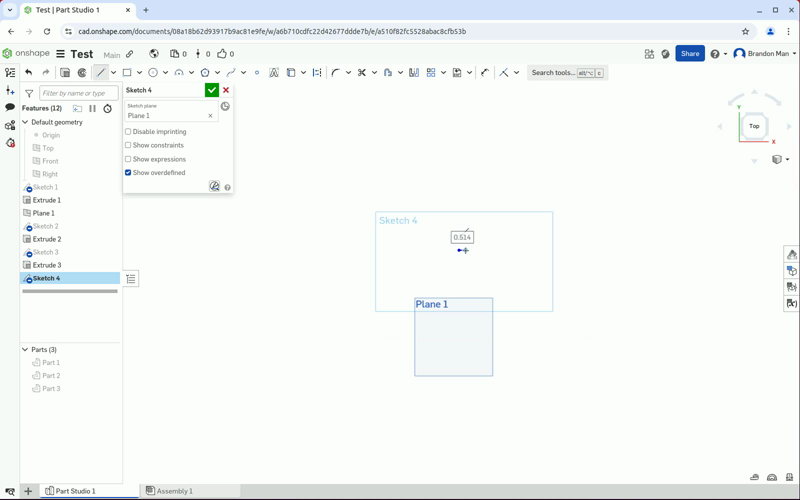
scroll(-6)
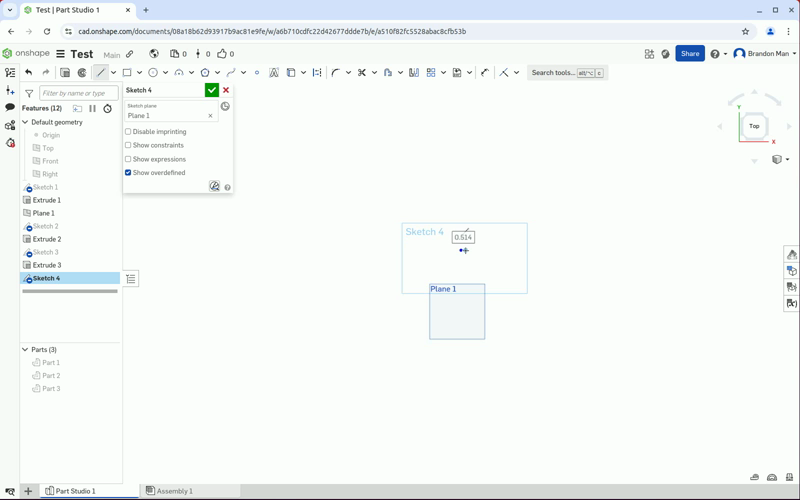
scroll(-6)
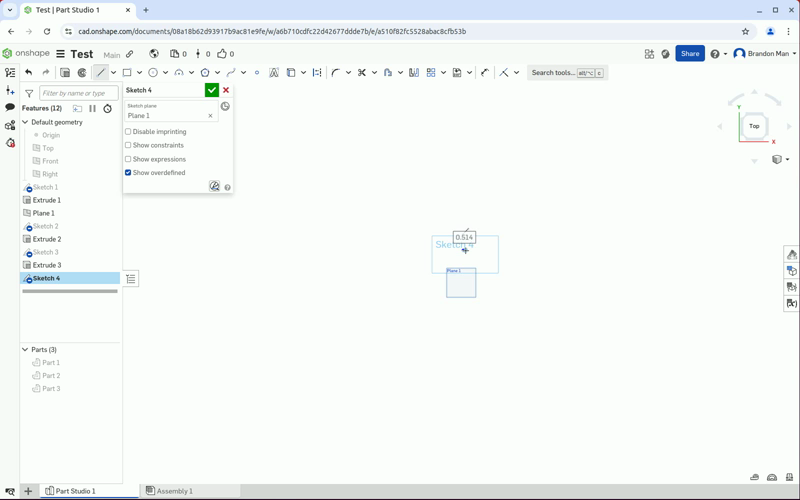
key_up(shift)
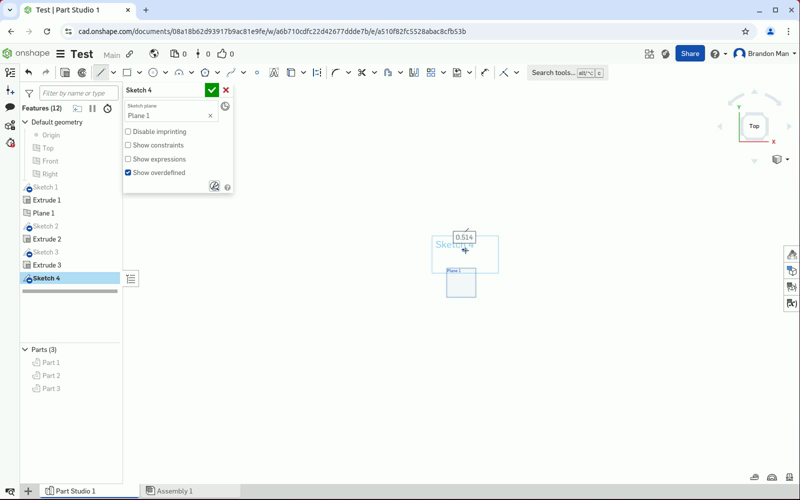
key_down(shift)
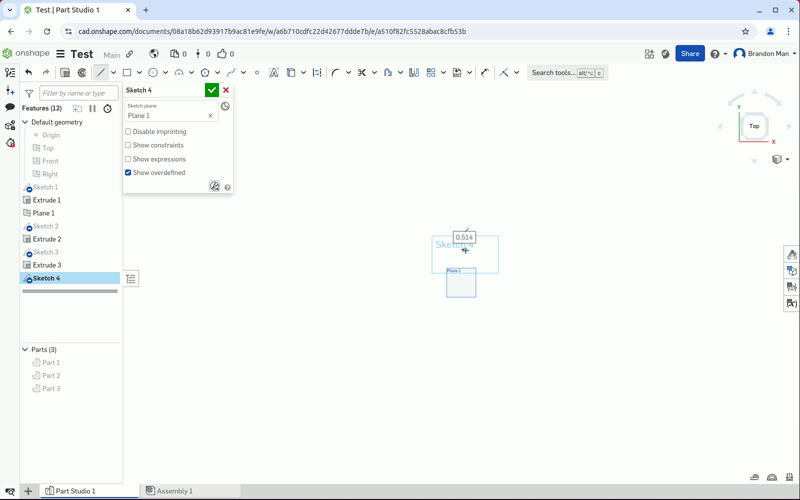
mouse_move(495, 250)
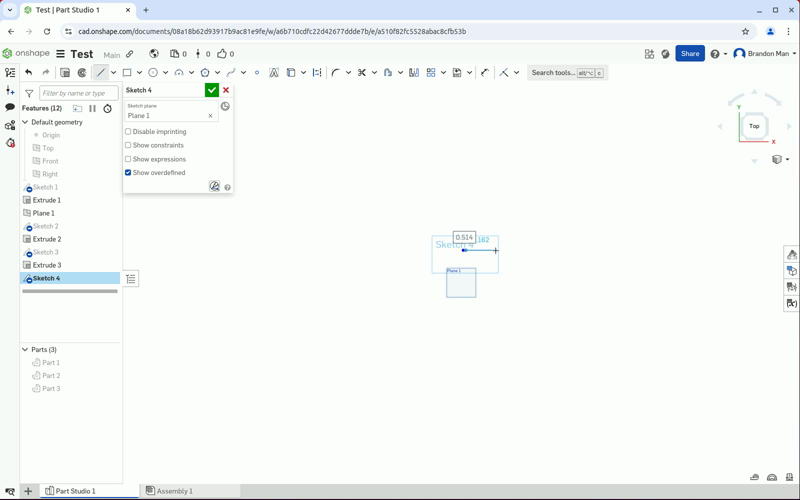
mouse_move(465, 244)
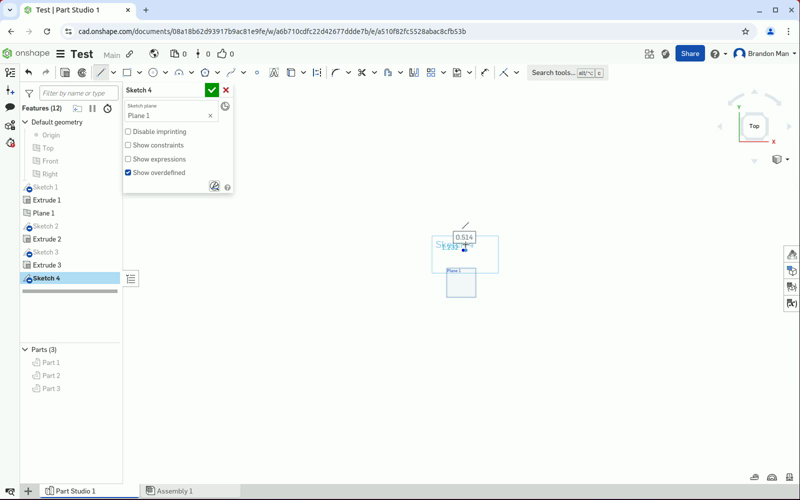
scroll(6)
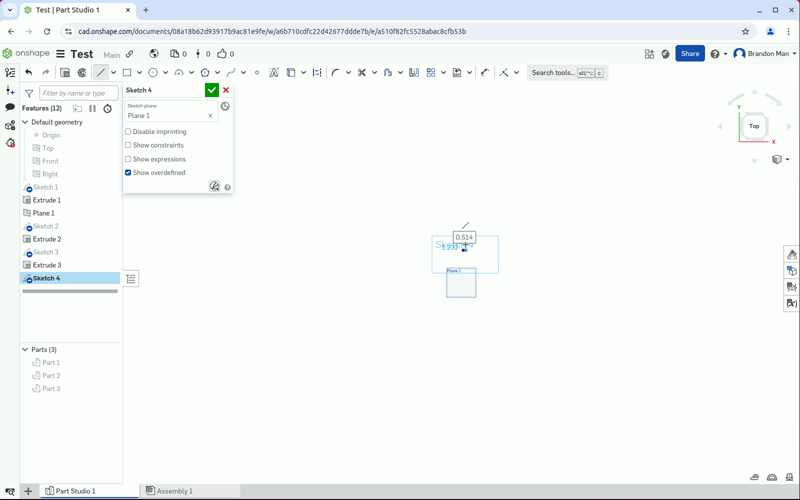
scroll(6)
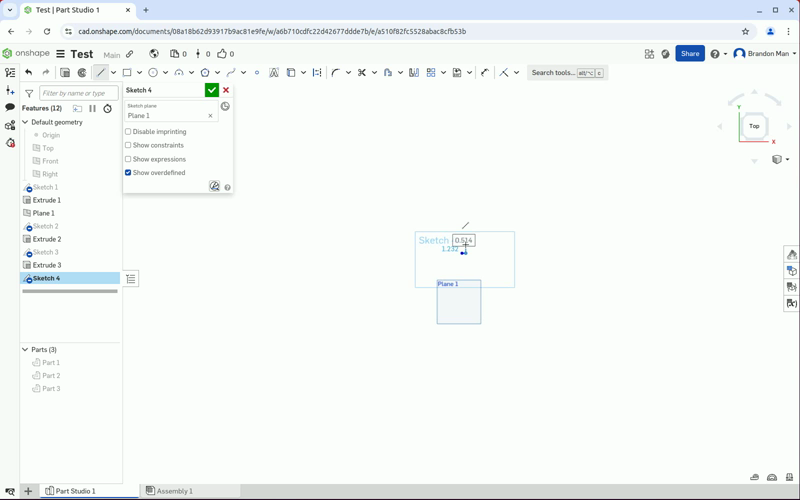
scroll(6)
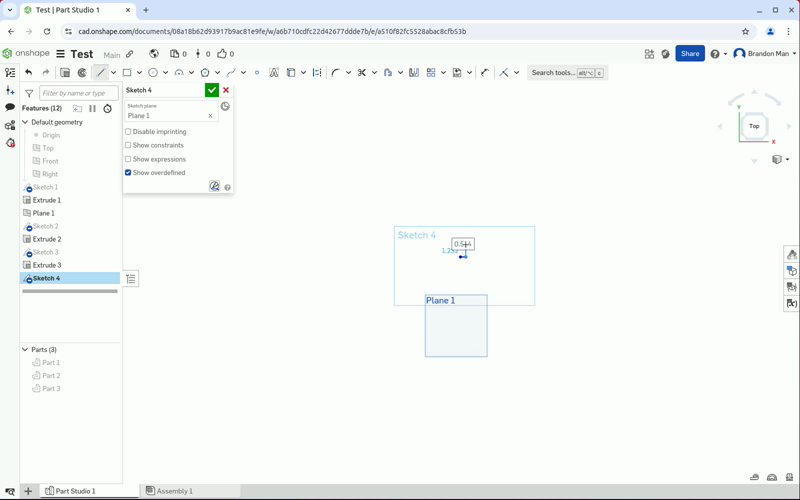
scroll(6)
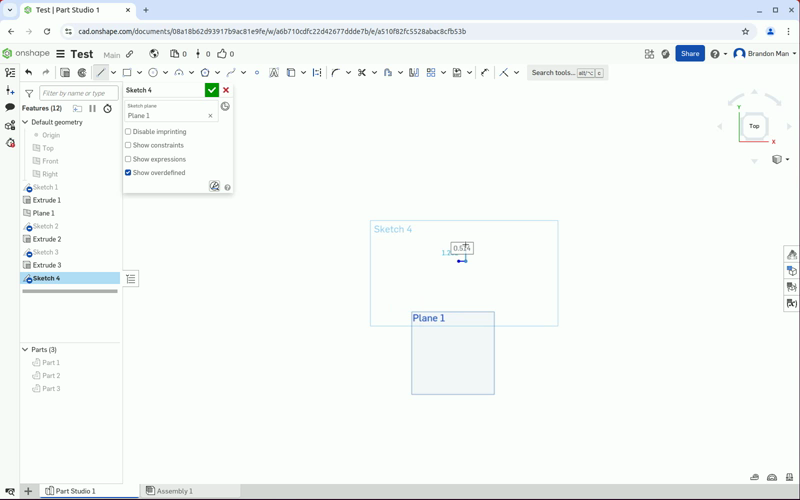
scroll(6)
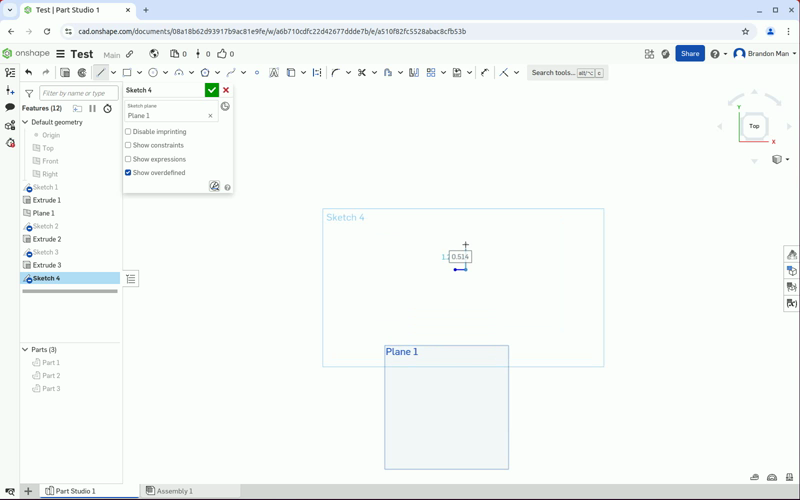
scroll(6)
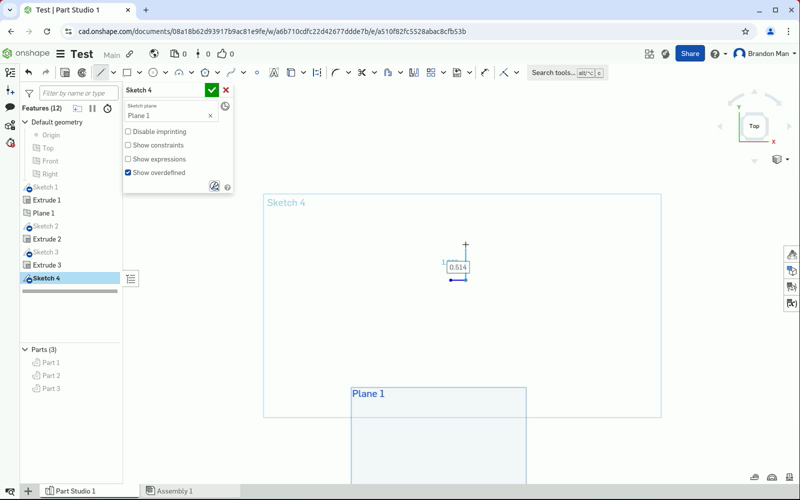
scroll(6)
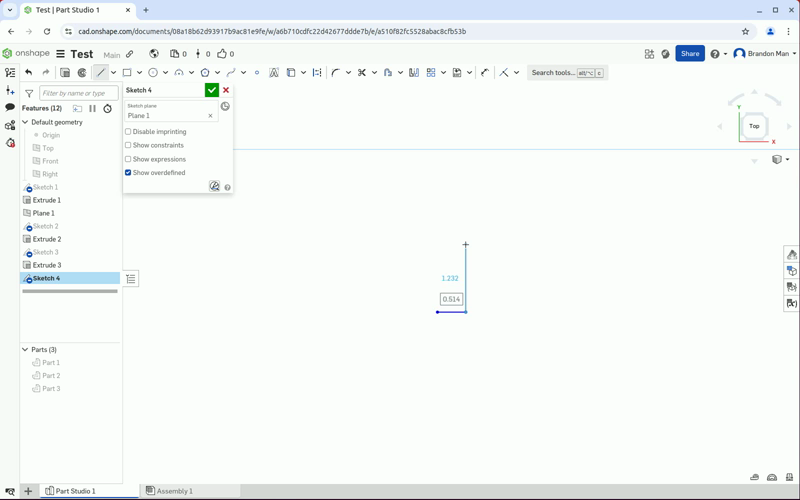
click(465, 244)
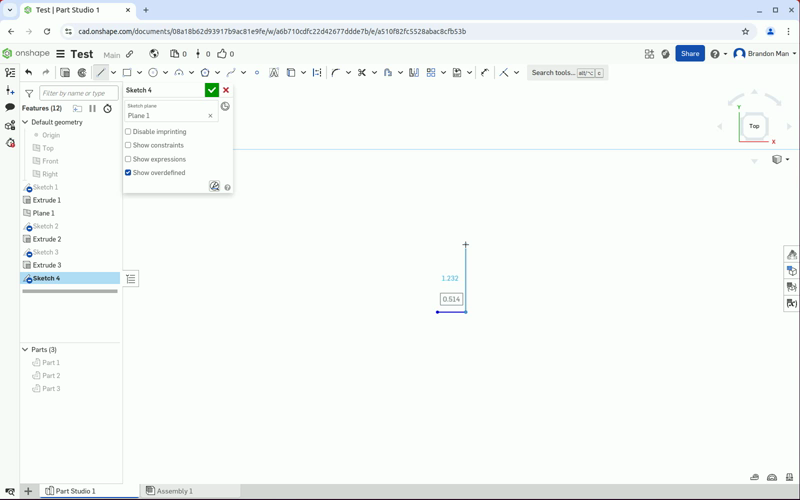
scroll(-6)
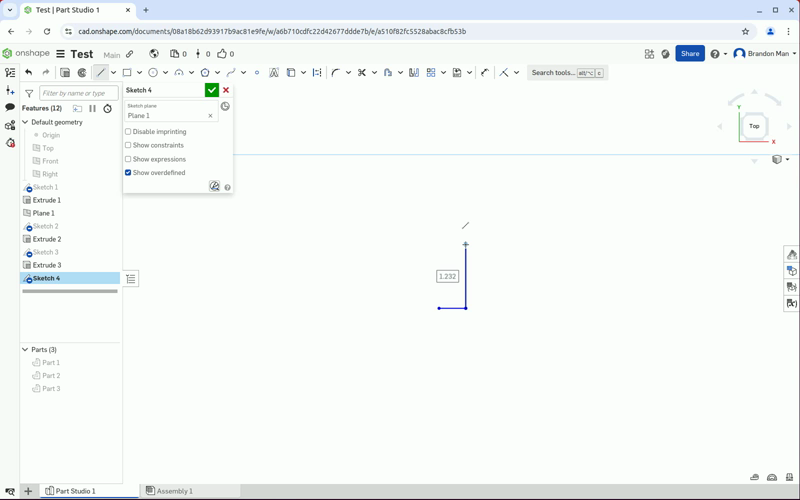
scroll(-6)
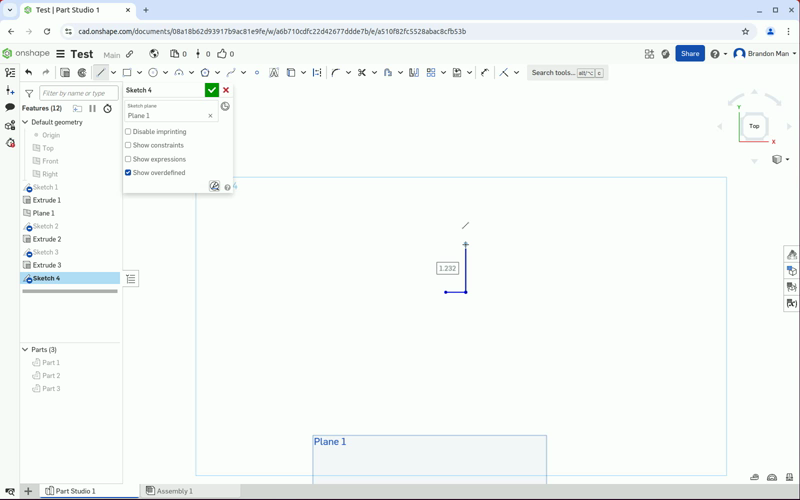
scroll(-6)
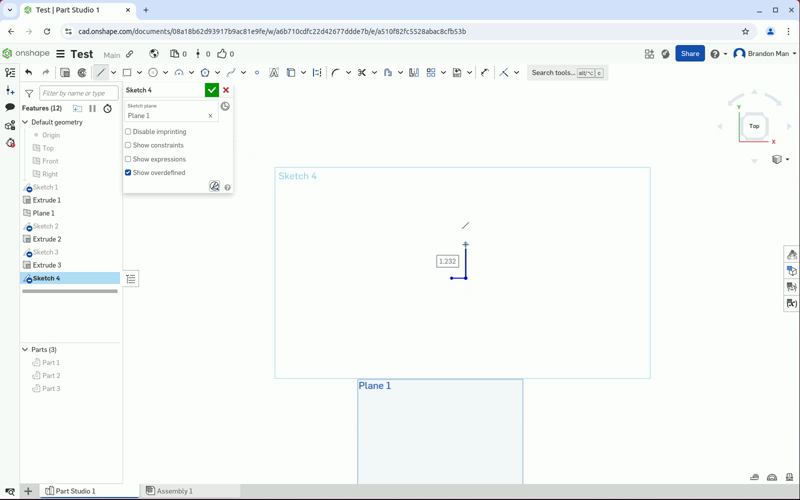
scroll(-6)
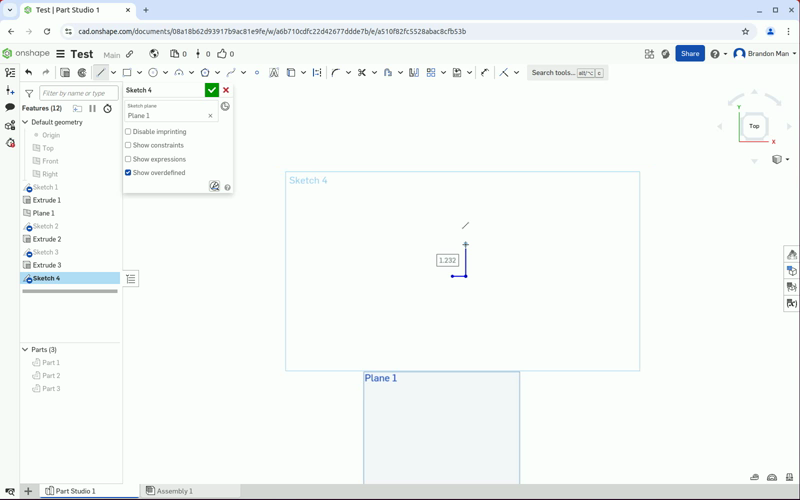
scroll(-6)
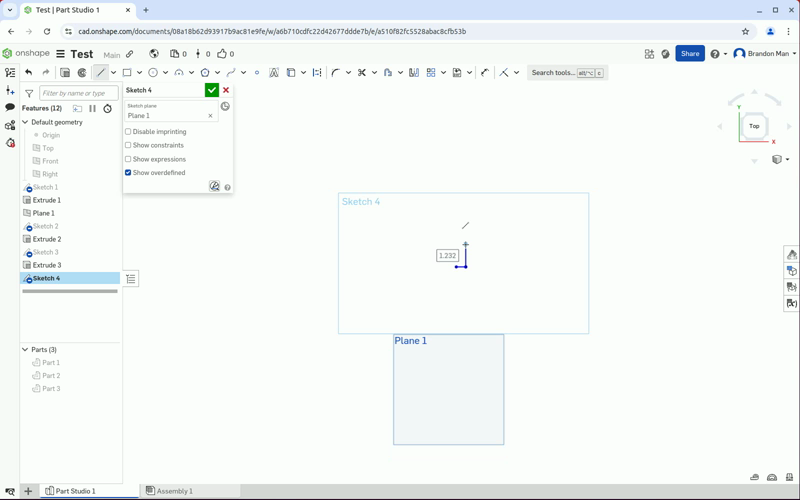
scroll(-6)
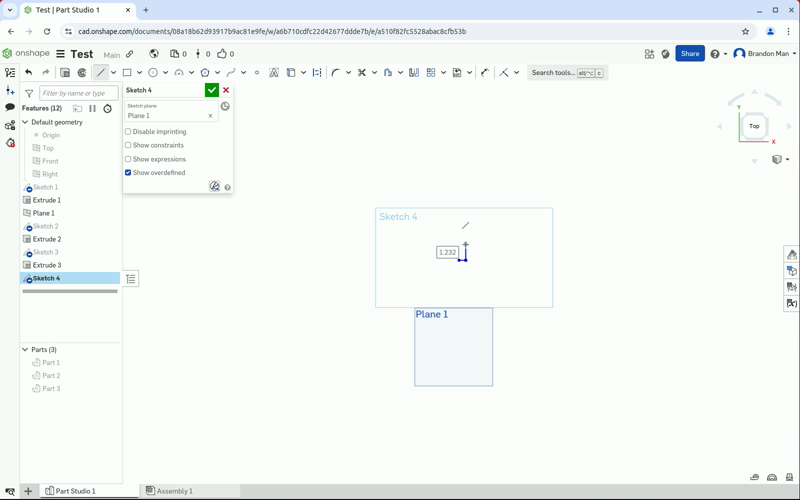
scroll(-6)
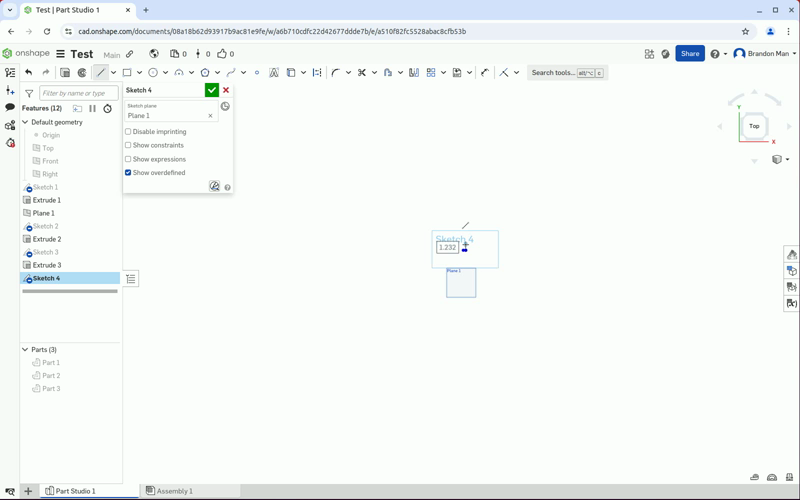
key_up(shift)
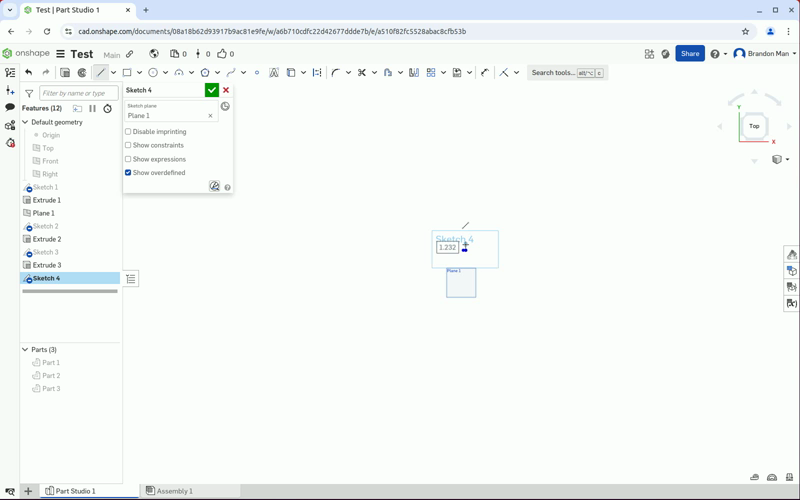
key_down(shift)
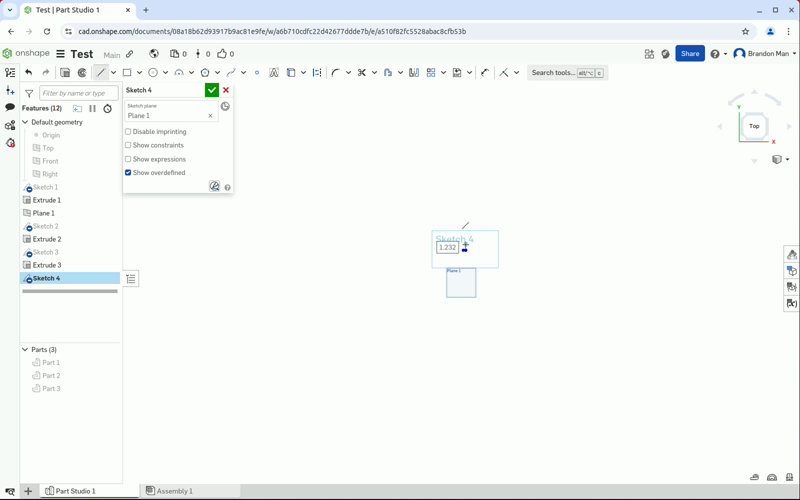
mouse_move(495, 244)
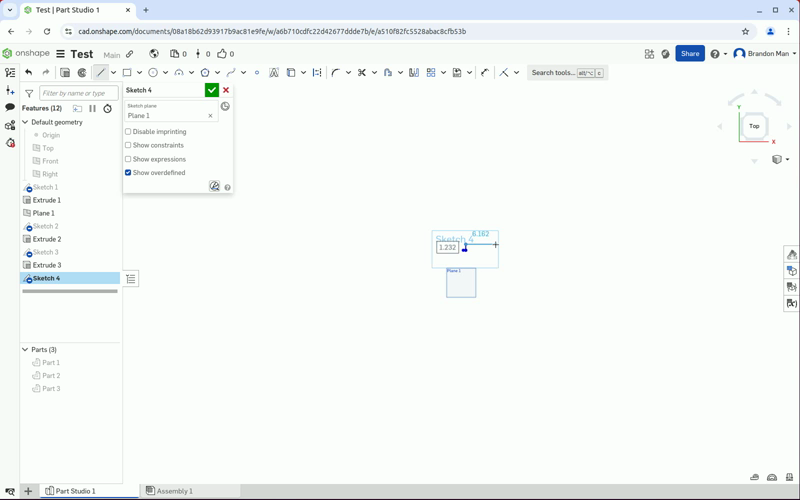
mouse_move(463, 244)
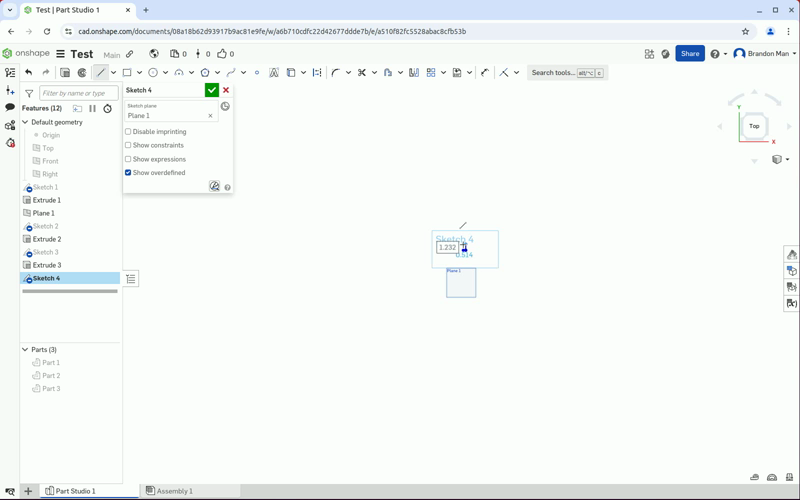
scroll(6)
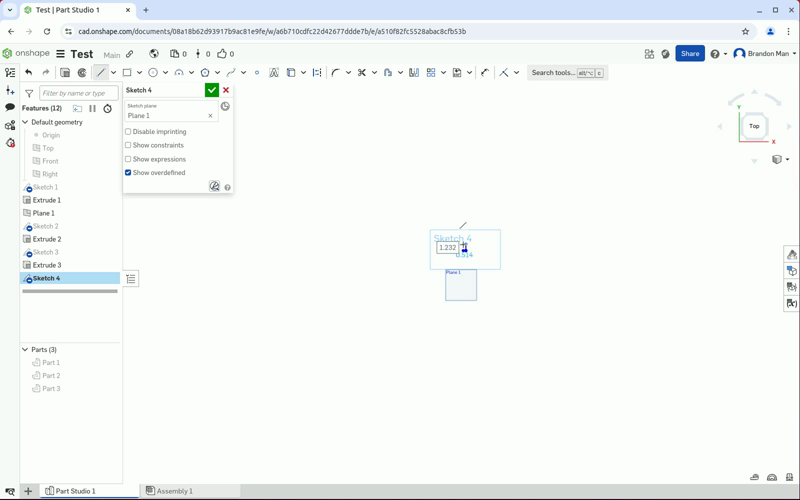
scroll(6)
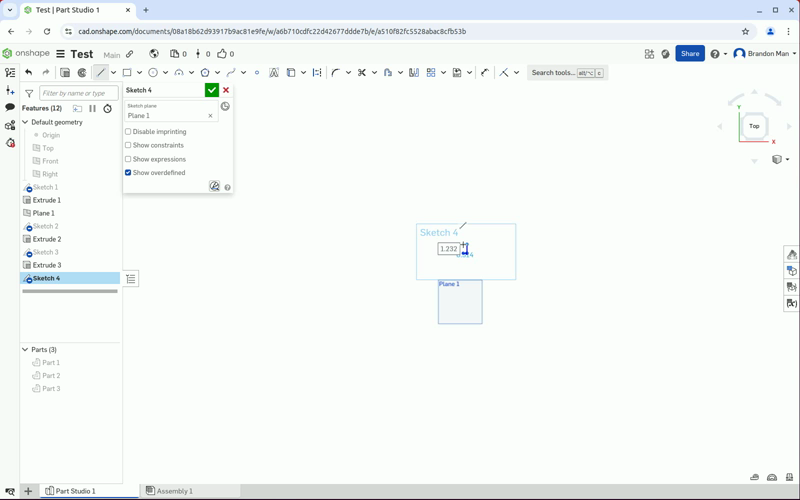
scroll(6)
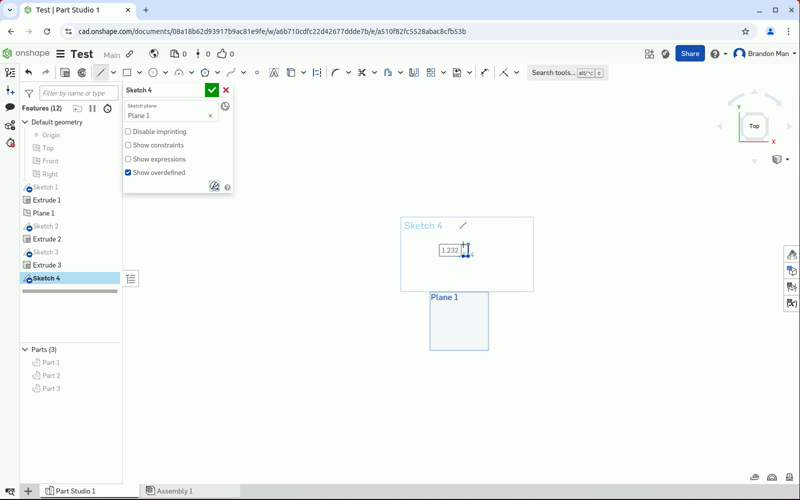
scroll(6)
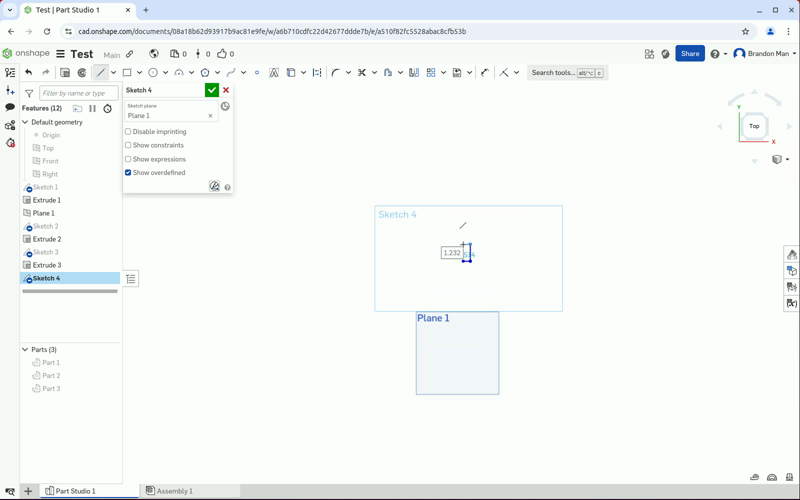
scroll(6)
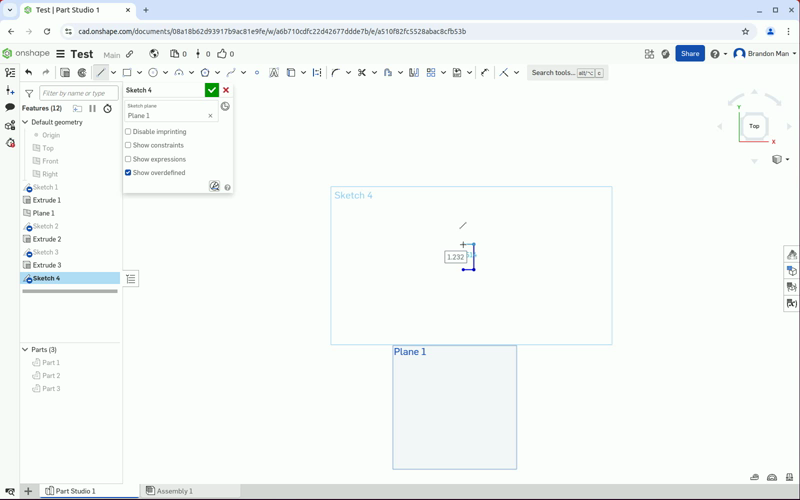
scroll(6)
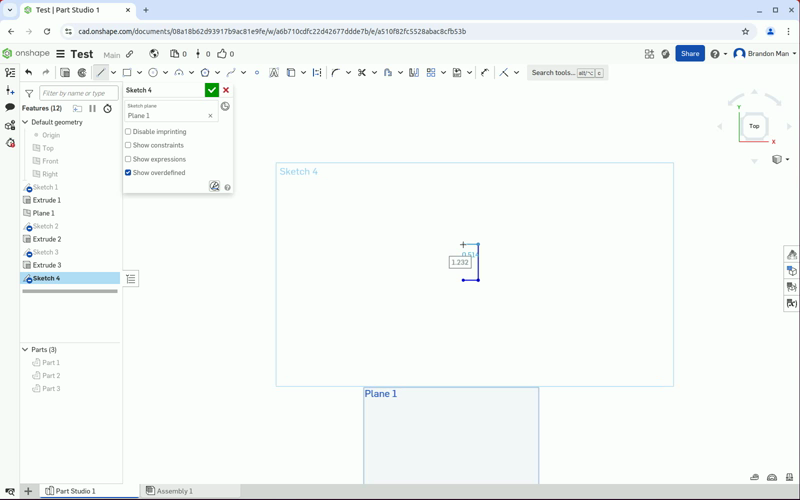
scroll(6)
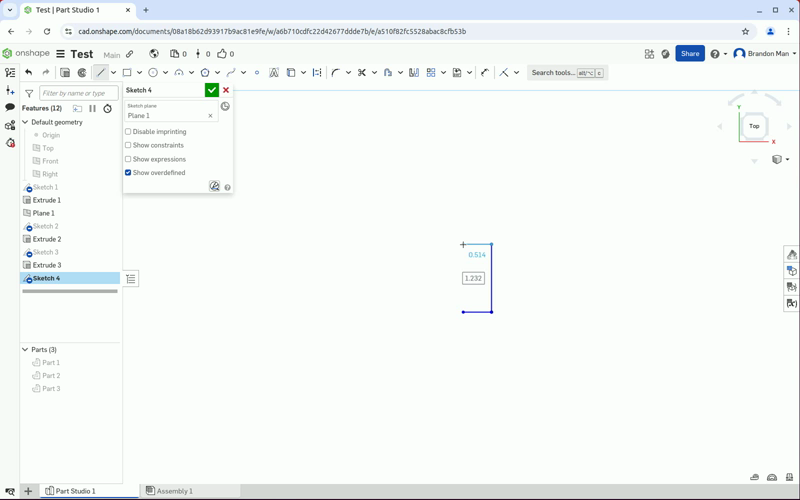
click(463, 244)
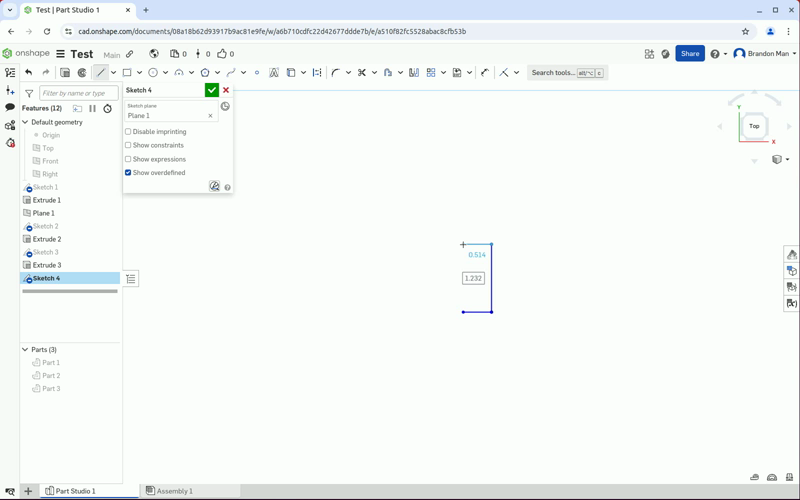
scroll(-6)
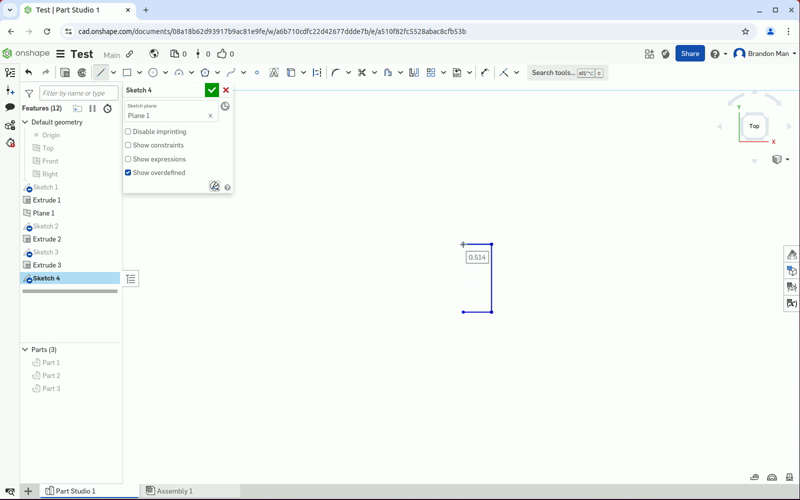
scroll(-6)
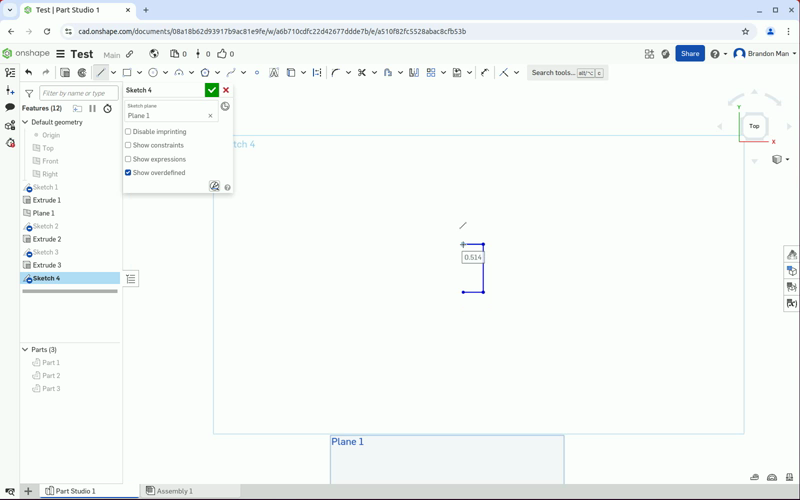
scroll(-6)
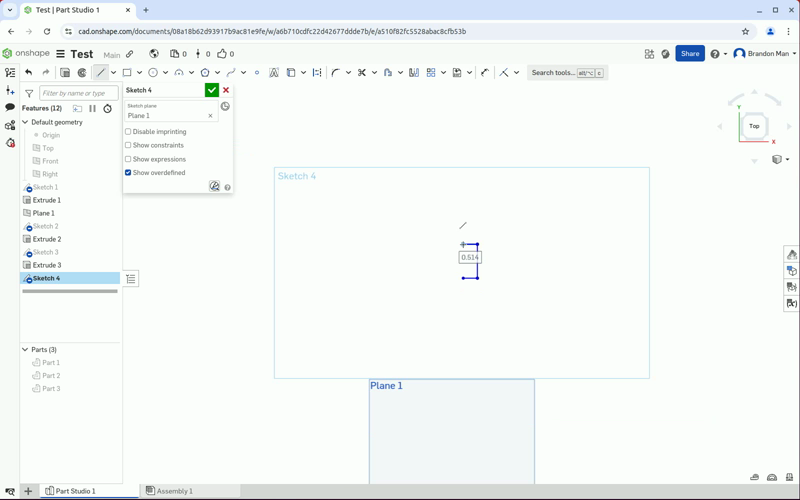
scroll(-6)
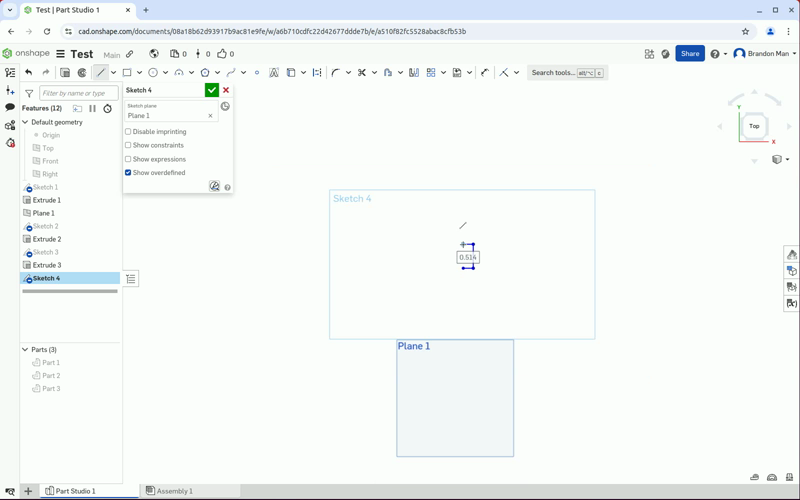
scroll(-6)
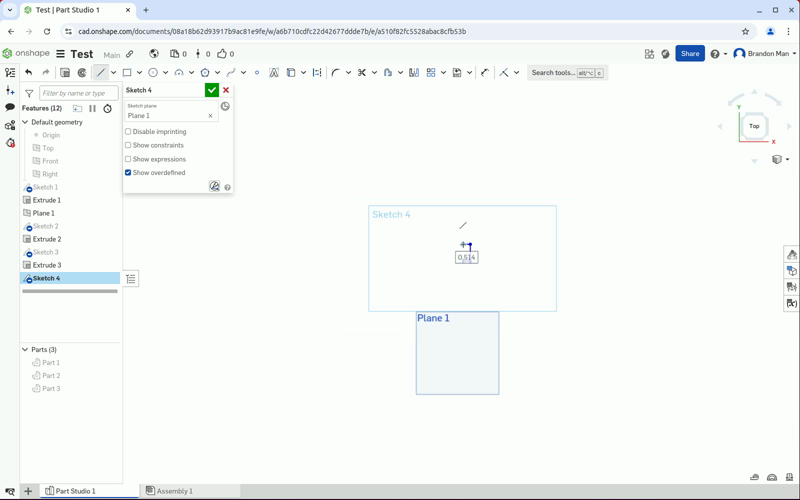
scroll(-6)
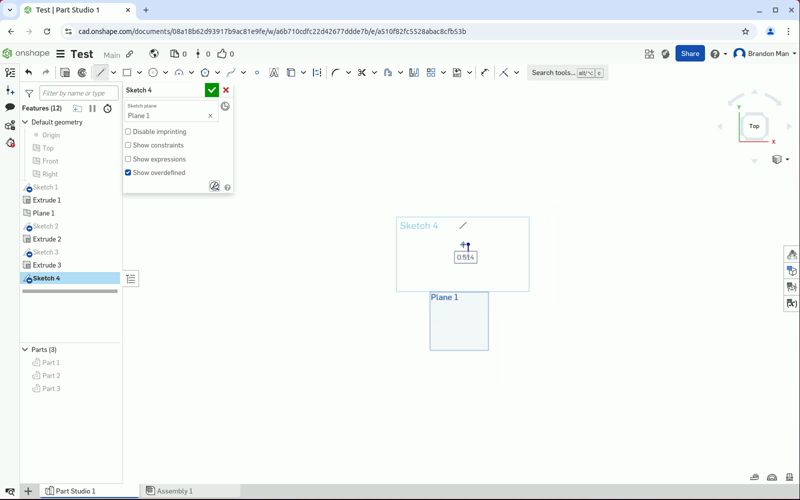
scroll(-6)
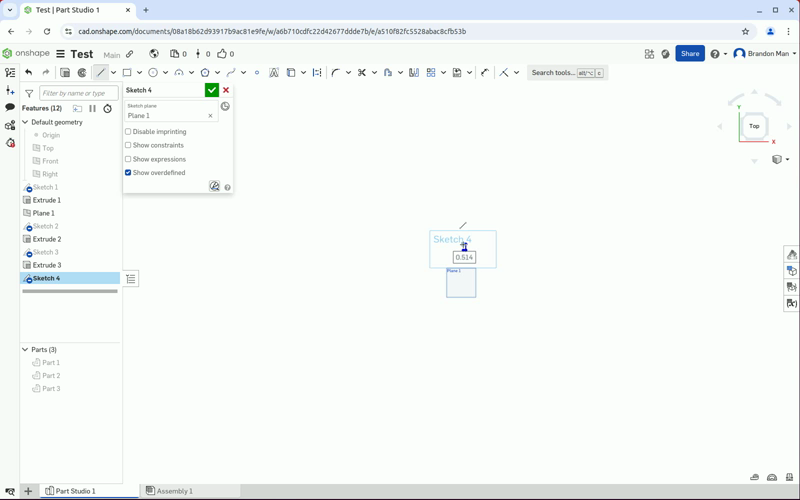
key_up(shift)
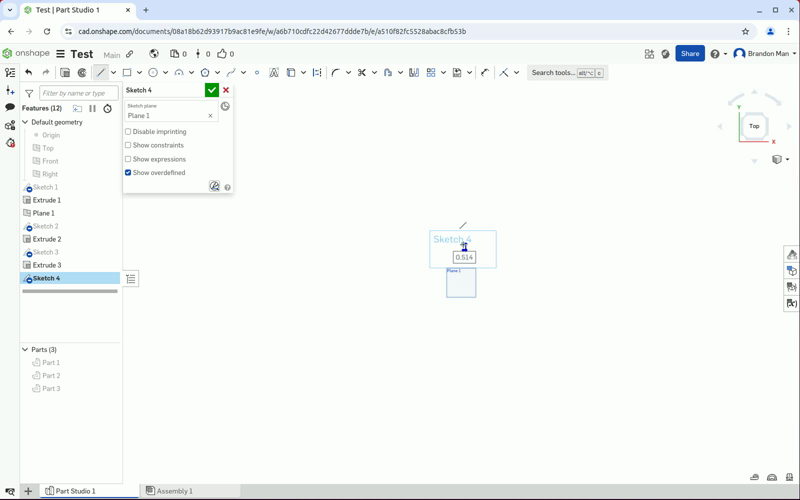
mouse_move(493, 244)
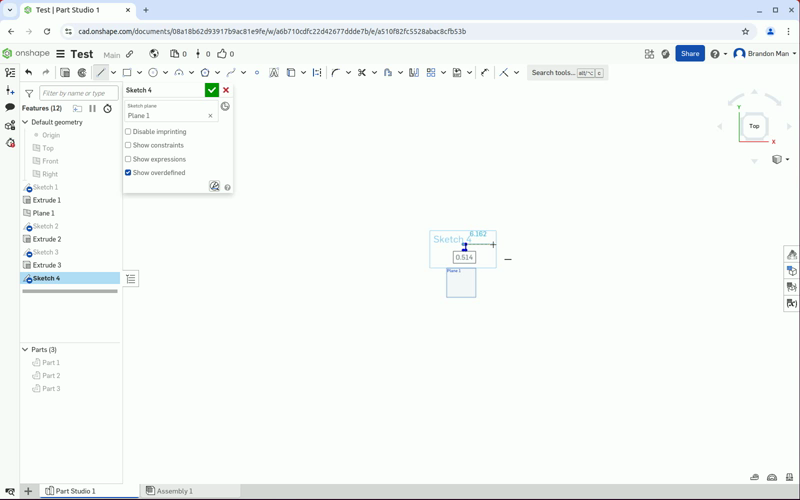
key_down(shift)
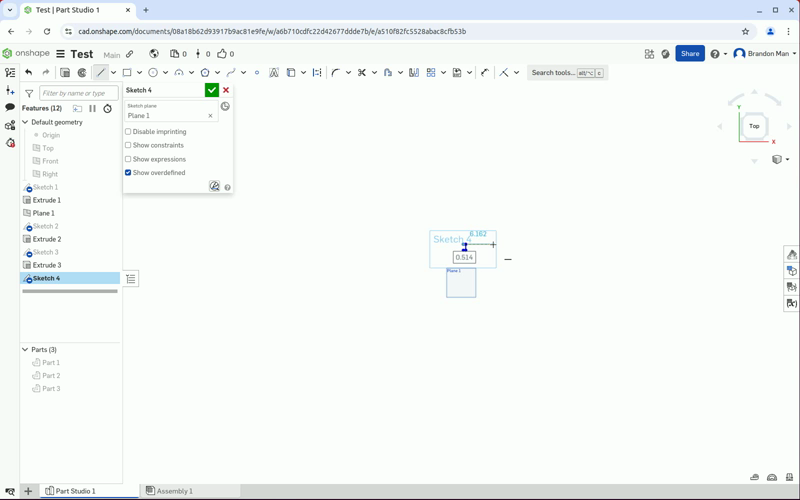
mouse_move(463, 250)
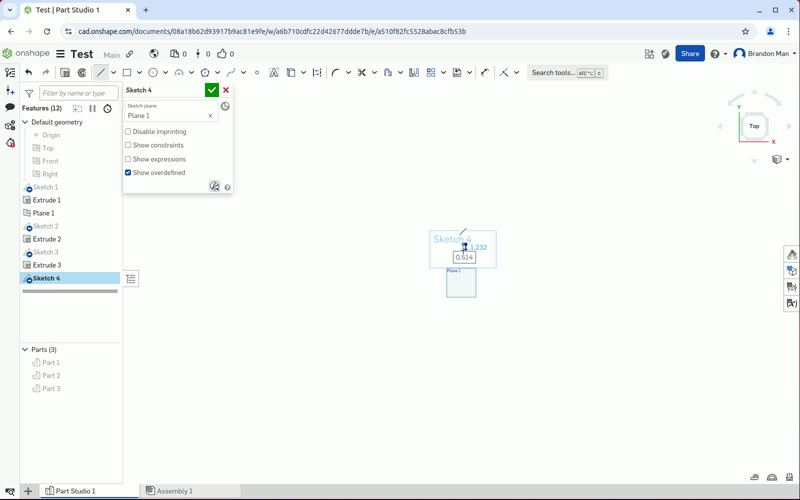
scroll(6)
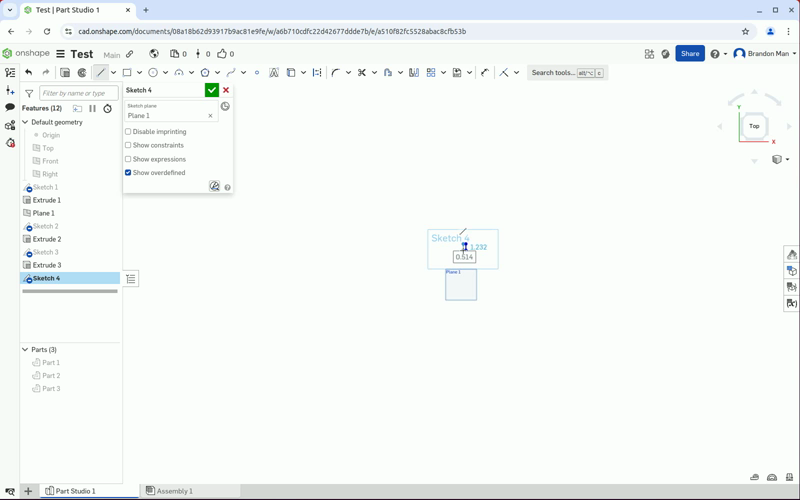
scroll(6)
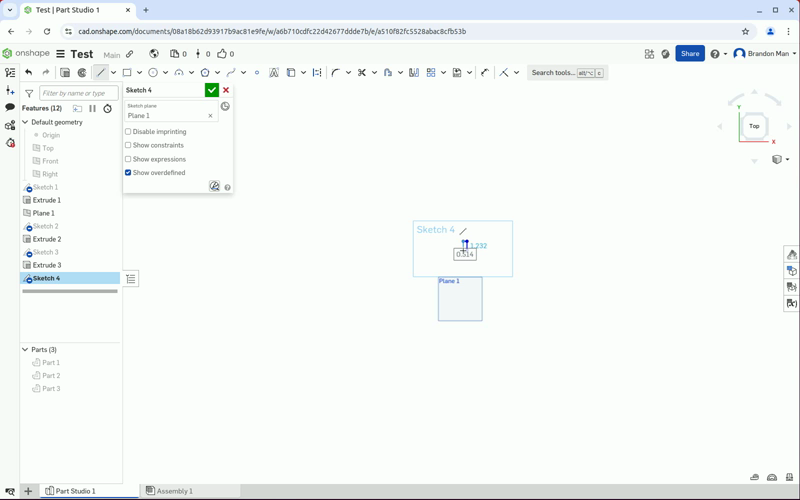
scroll(6)
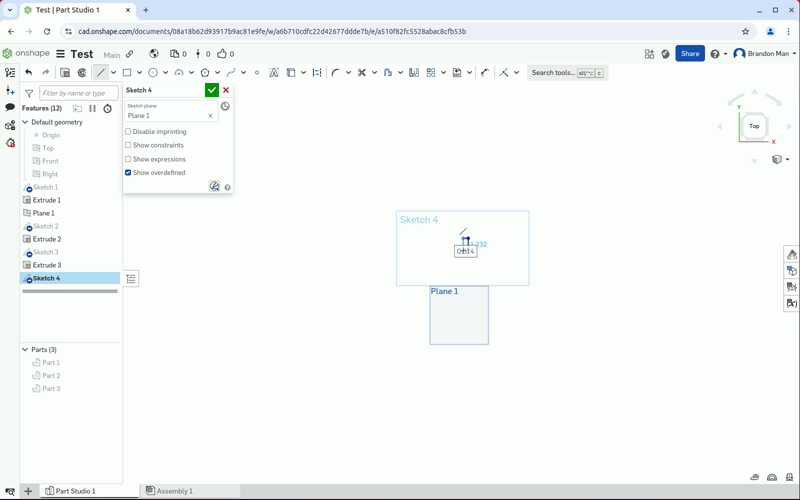
scroll(6)
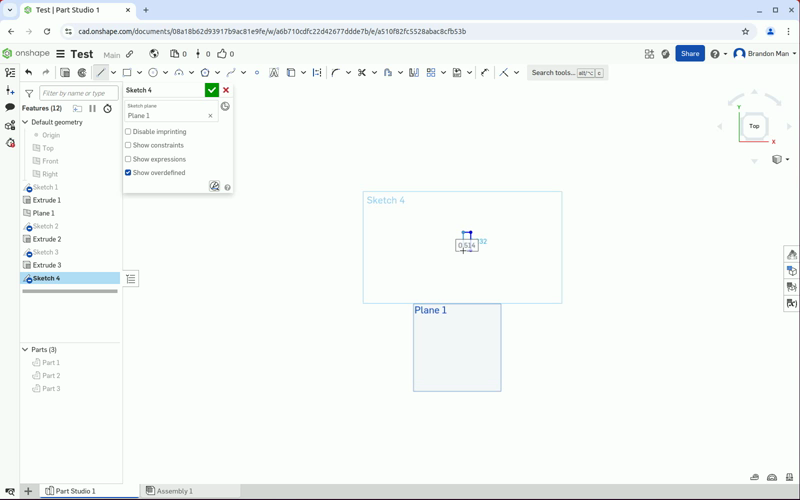
scroll(6)
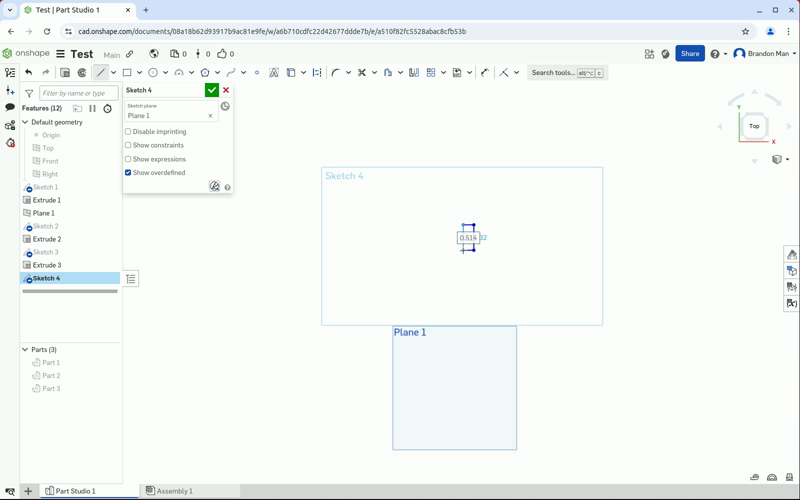
scroll(6)
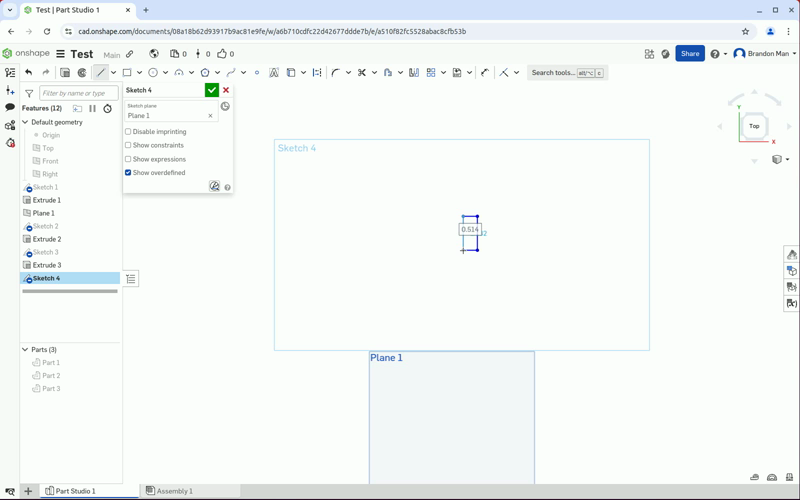
scroll(6)
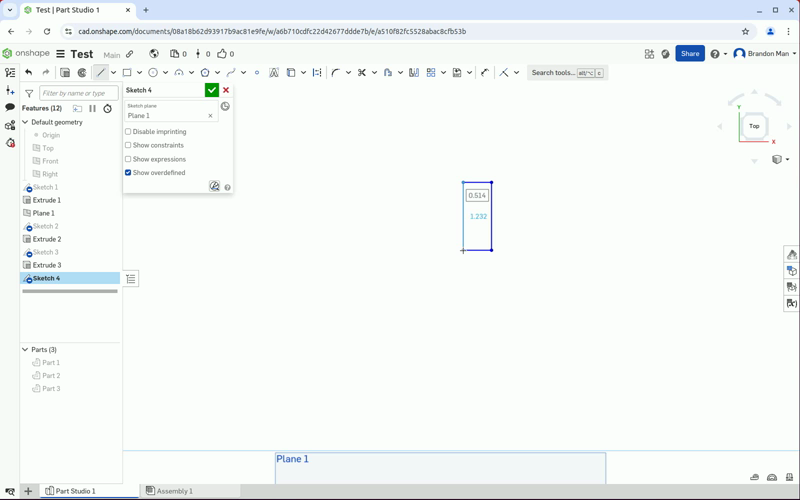
key_up(shift)
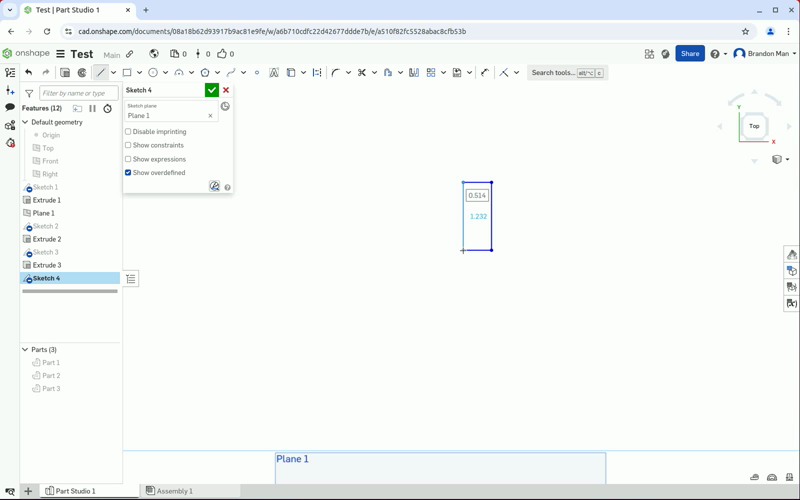
click(463, 250)
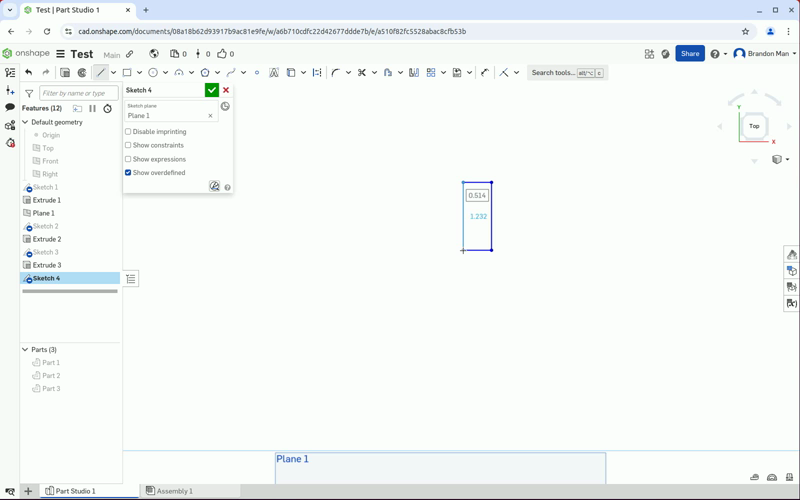
scroll(-6)
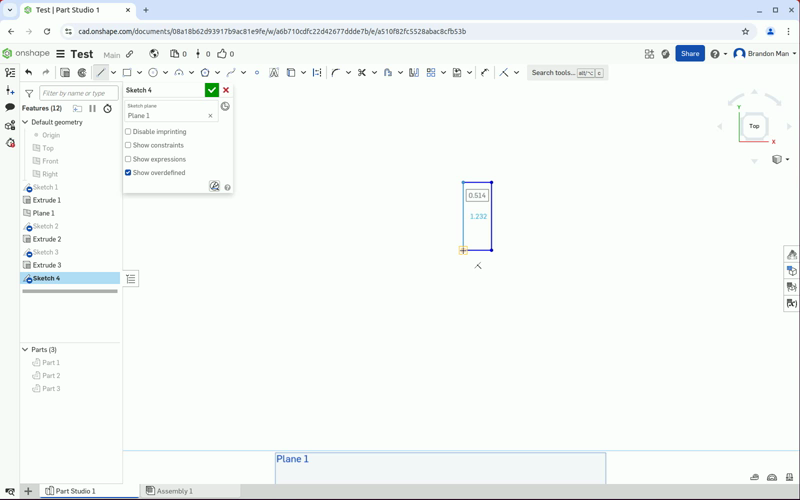
scroll(-6)
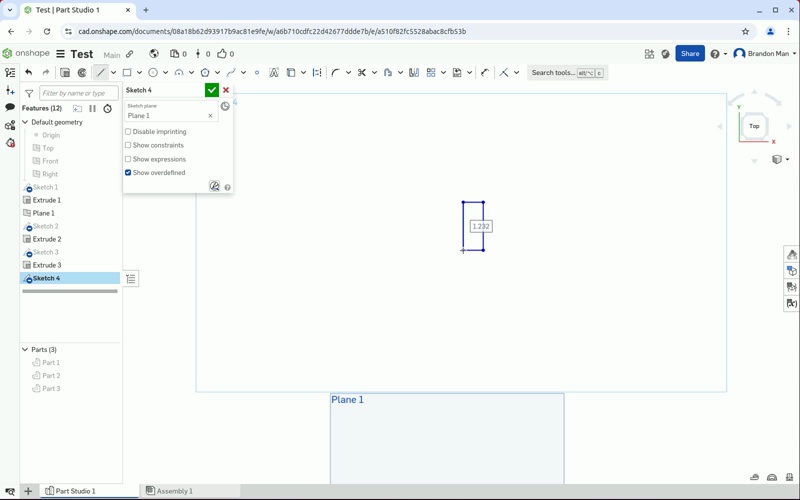
scroll(-6)
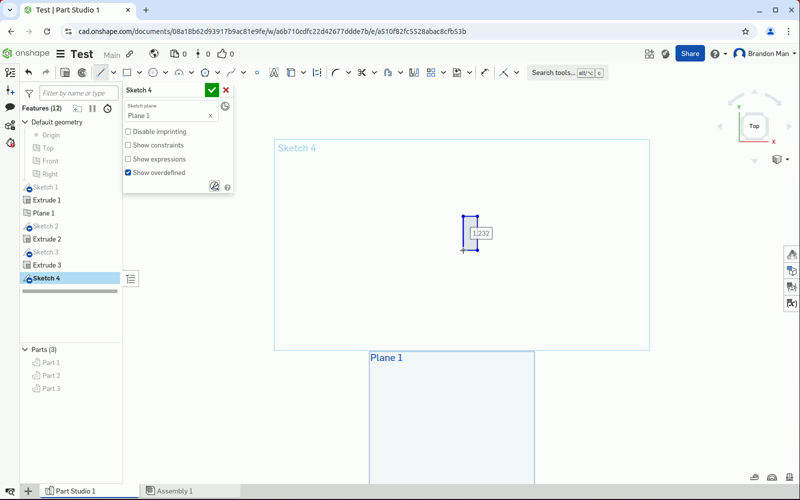
scroll(-6)
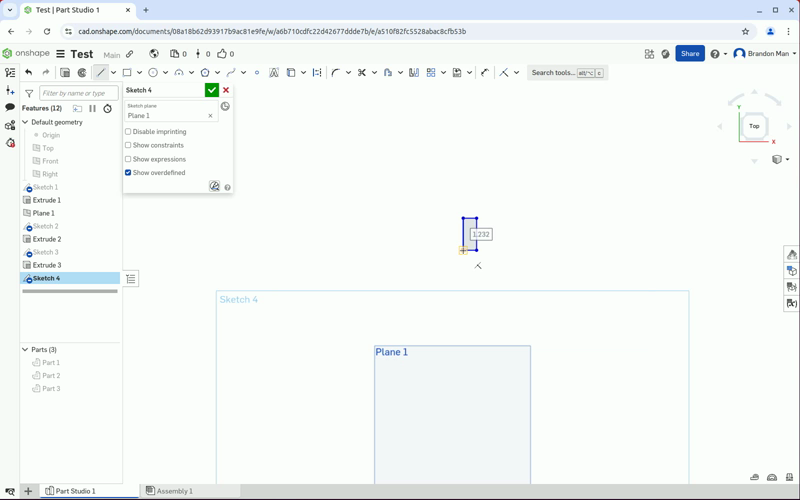
scroll(-6)
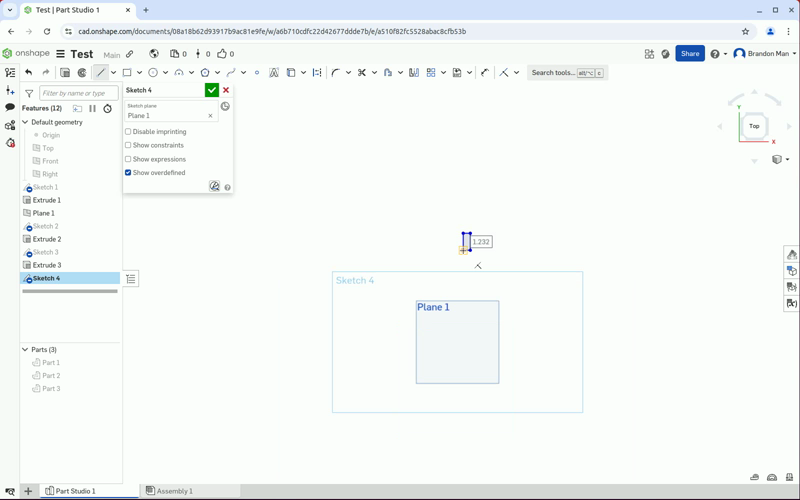
scroll(-6)
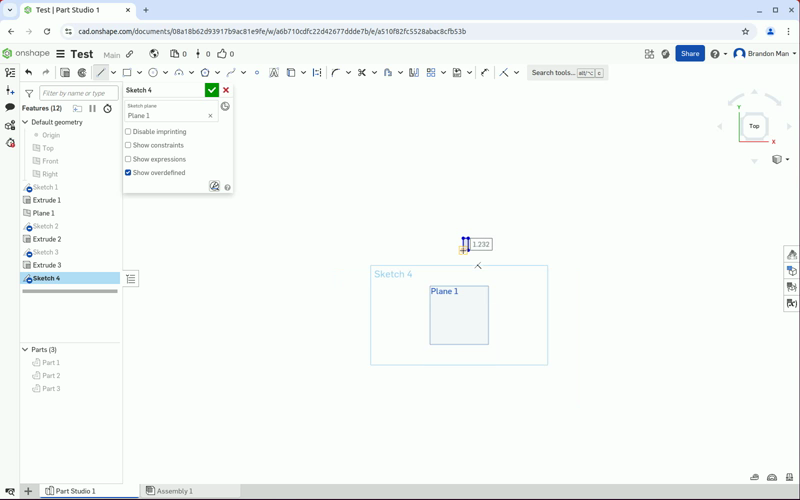
scroll(-6)
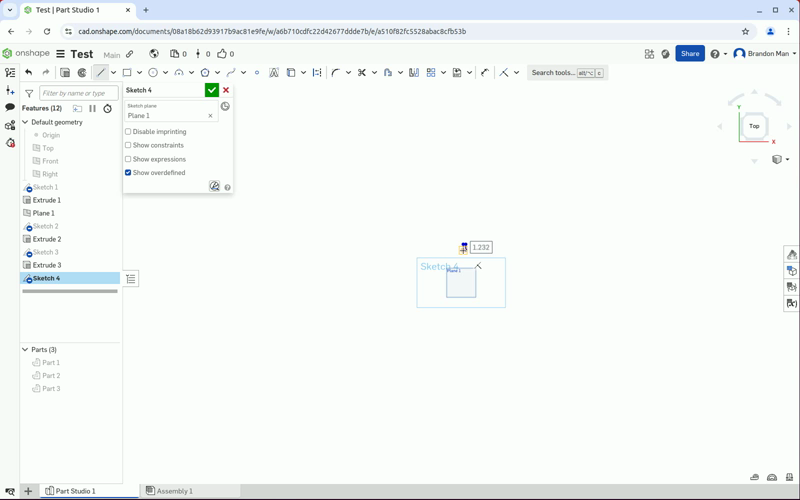
key(esc)
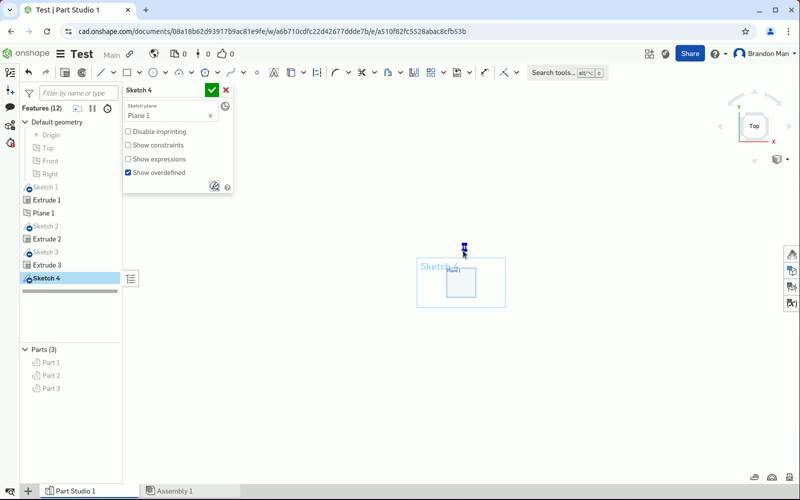
mouse_move(464, 246)
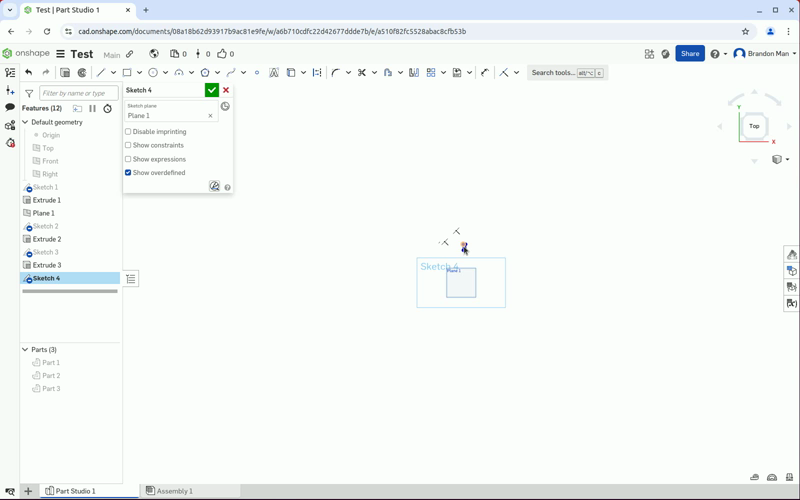
scroll(6)
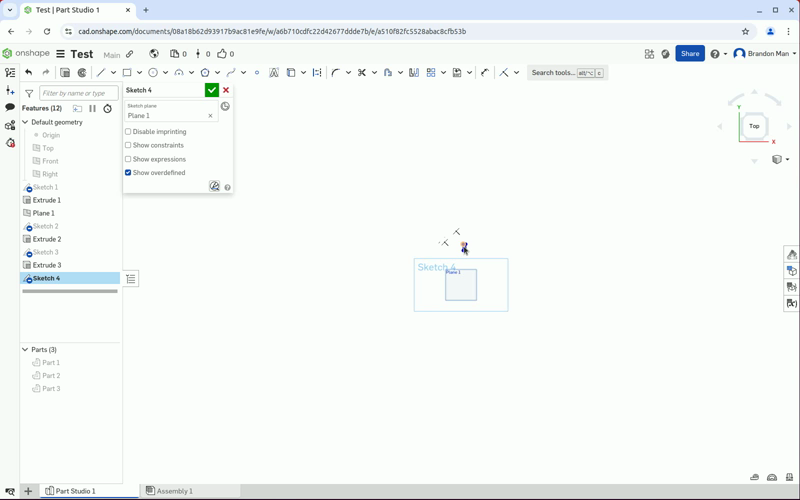
scroll(6)
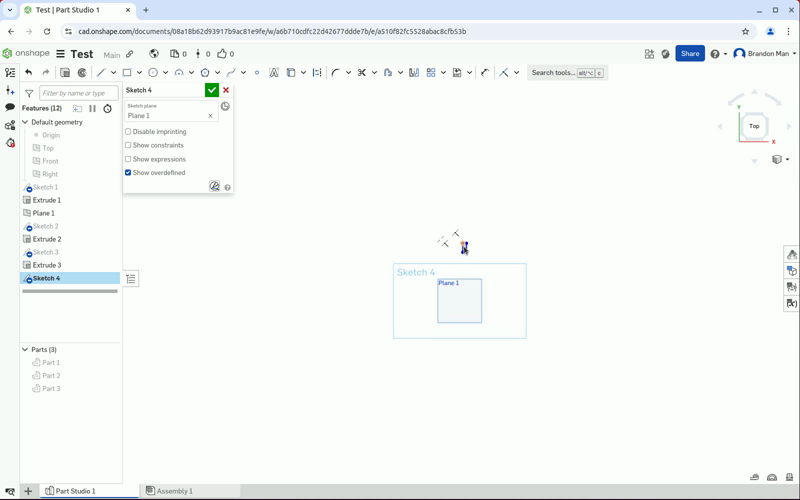
scroll(6)
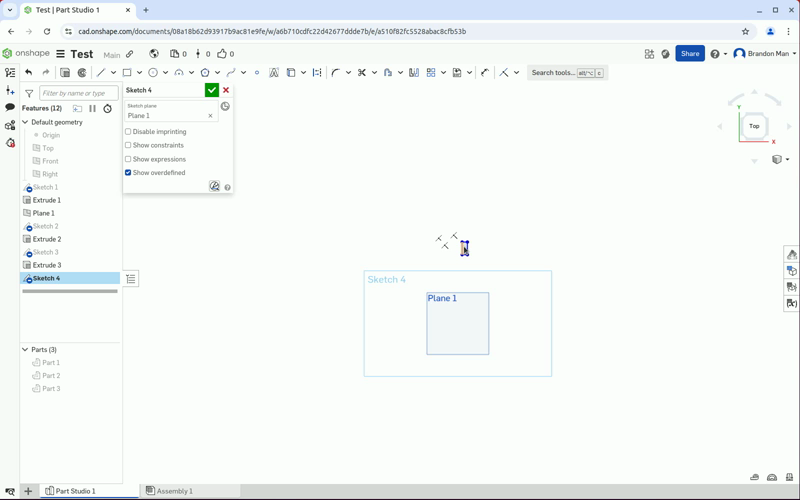
scroll(6)
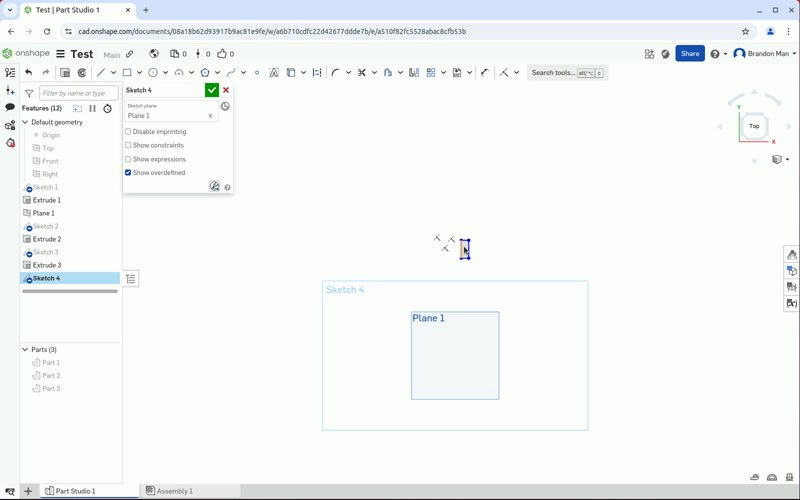
scroll(6)
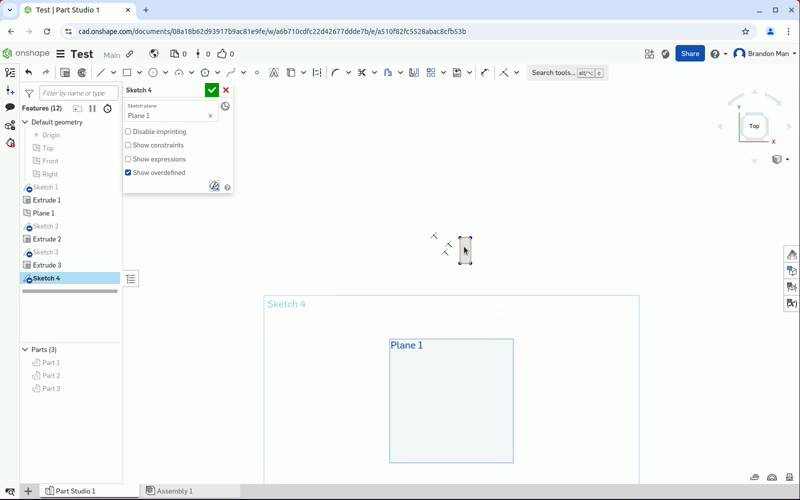
scroll(6)
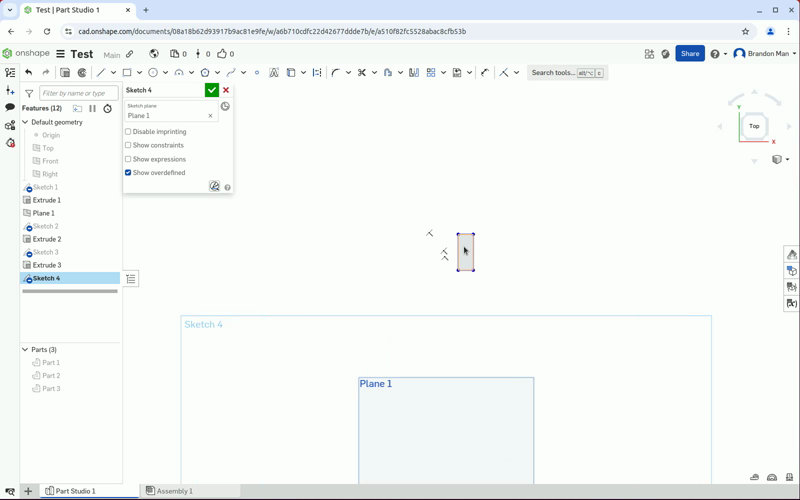
scroll(6)
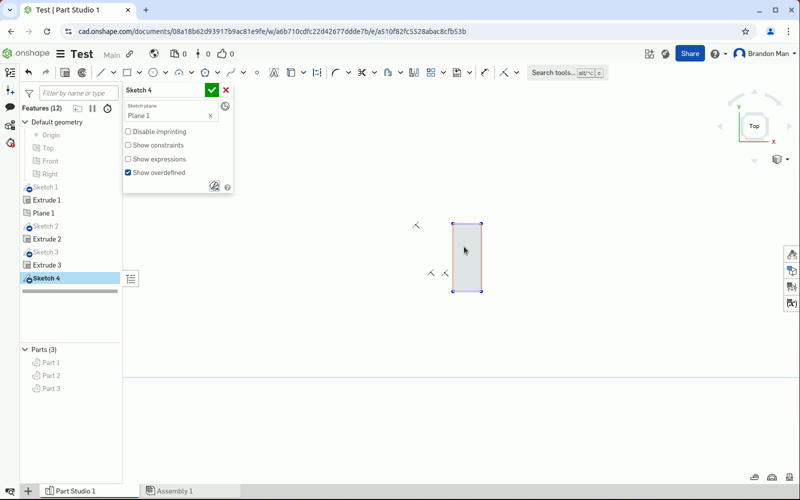
click(464, 246)
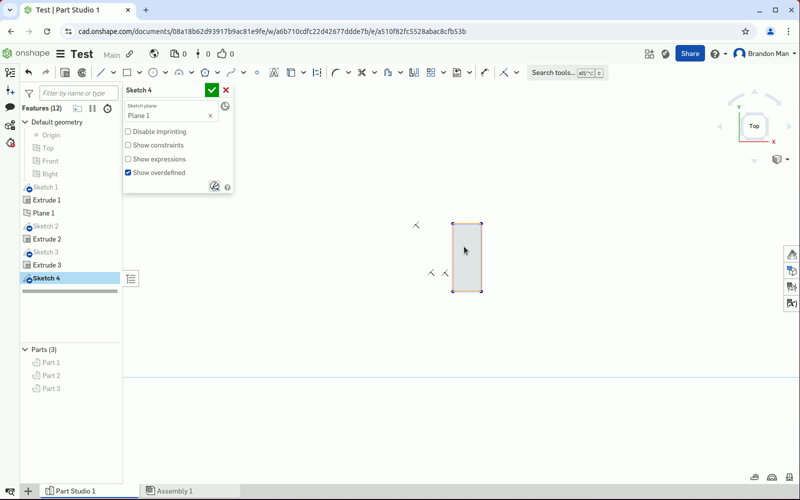
scroll(-6)
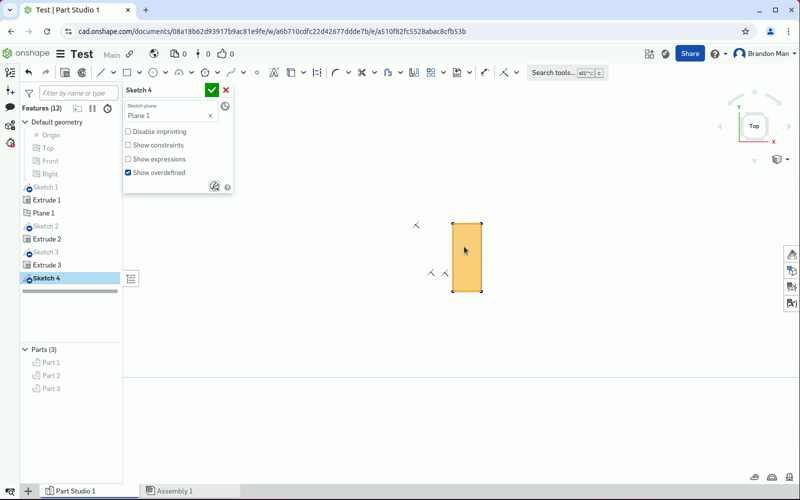
scroll(-6)
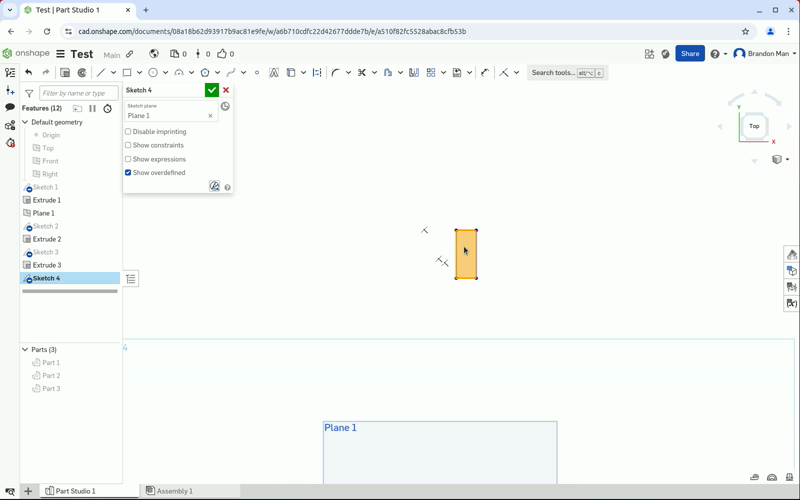
scroll(-6)
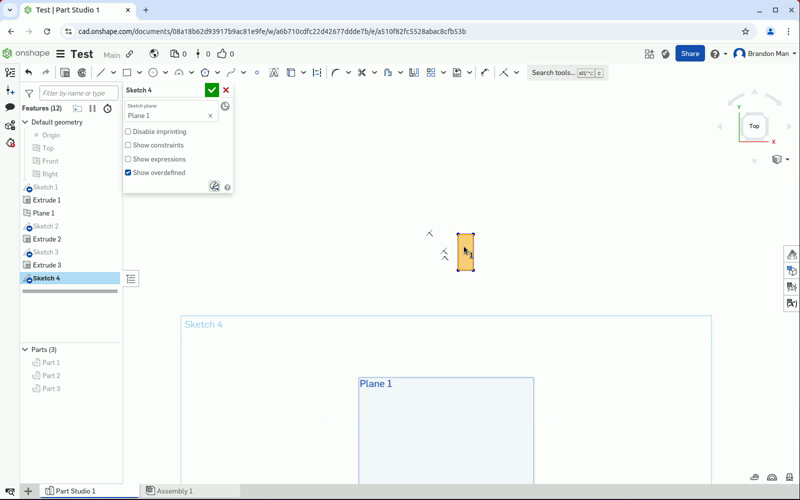
scroll(-6)
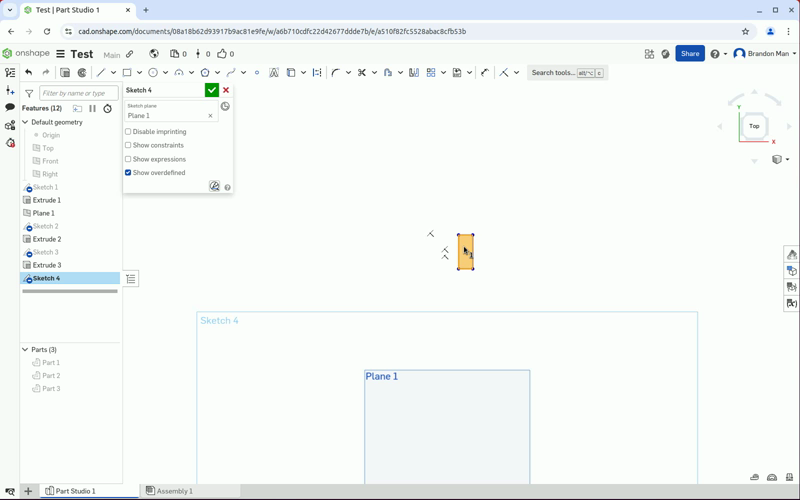
scroll(-6)
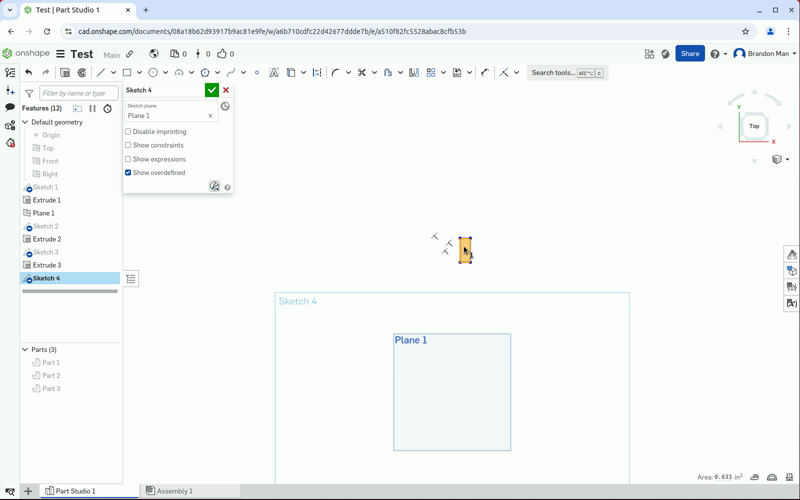
scroll(-6)
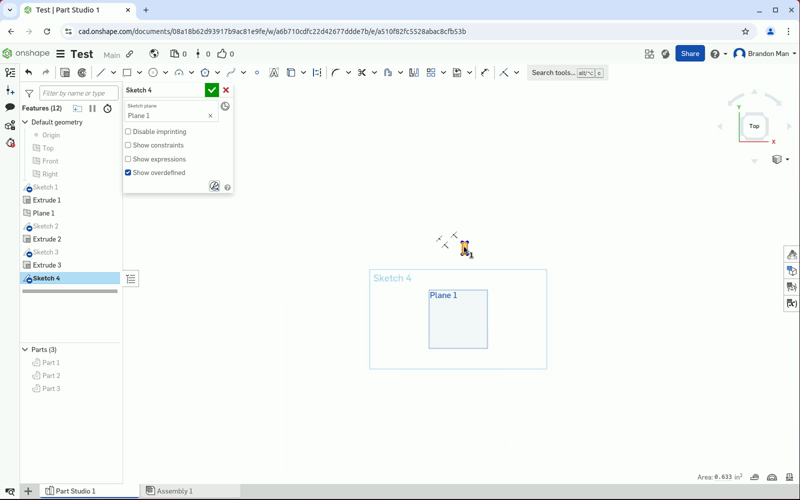
scroll(-6)
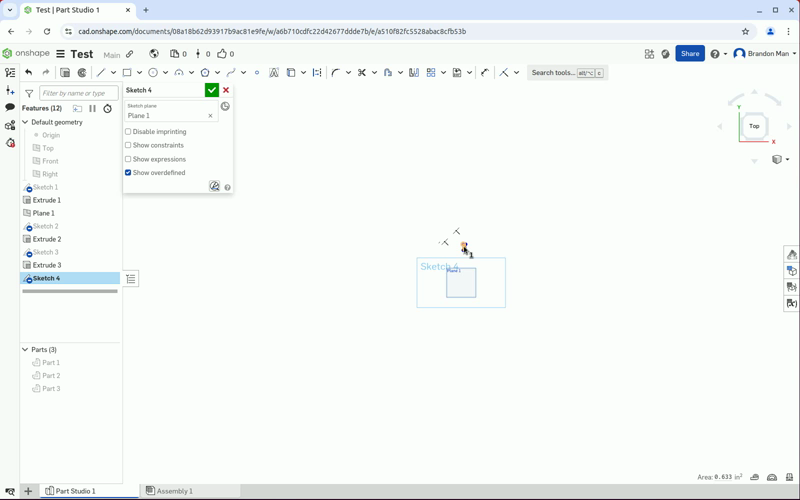
mouse_move(73, 352)
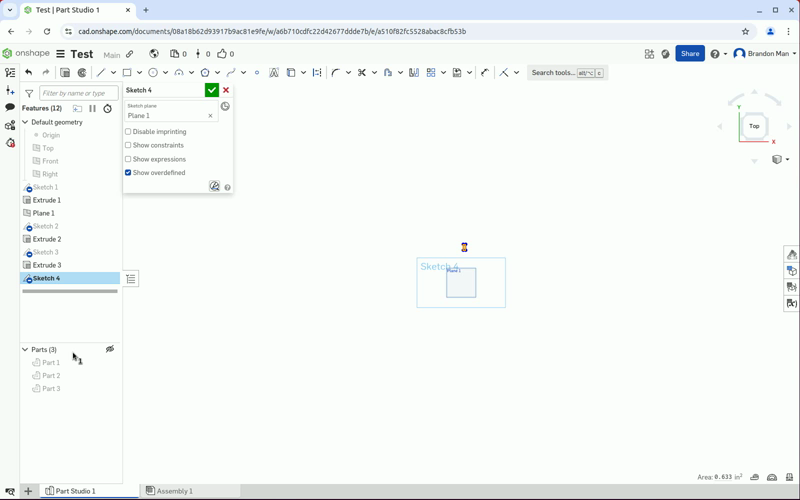
key(shift+y)
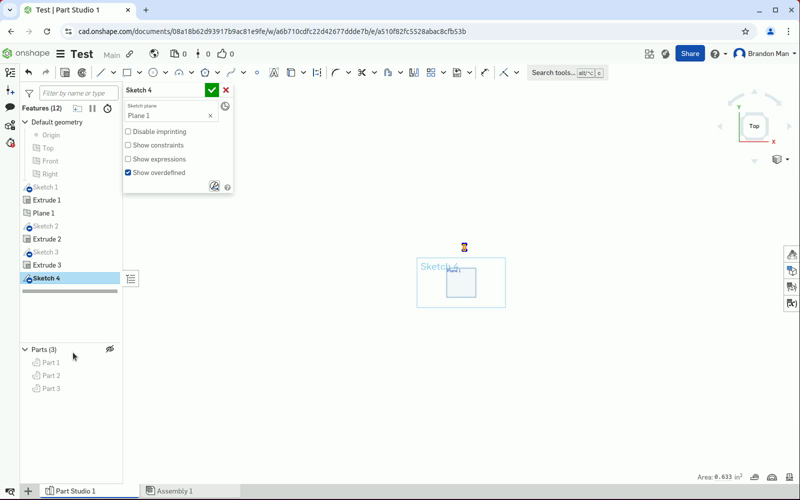
key(shift+e)
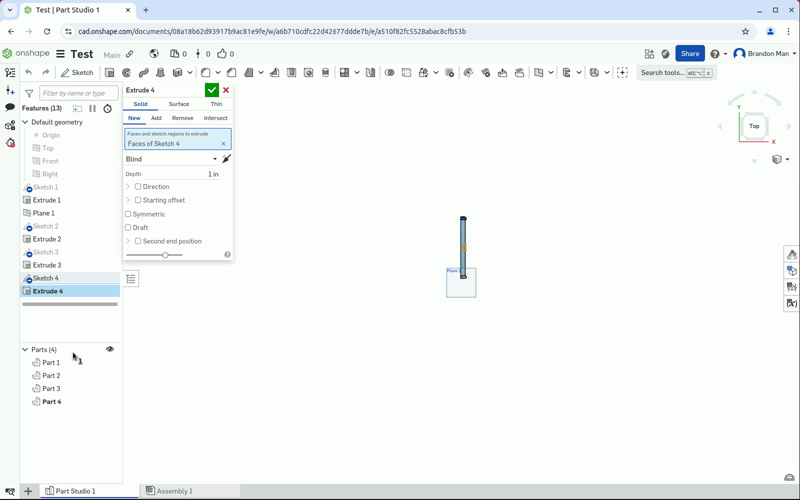
mouse_move(143, 106)
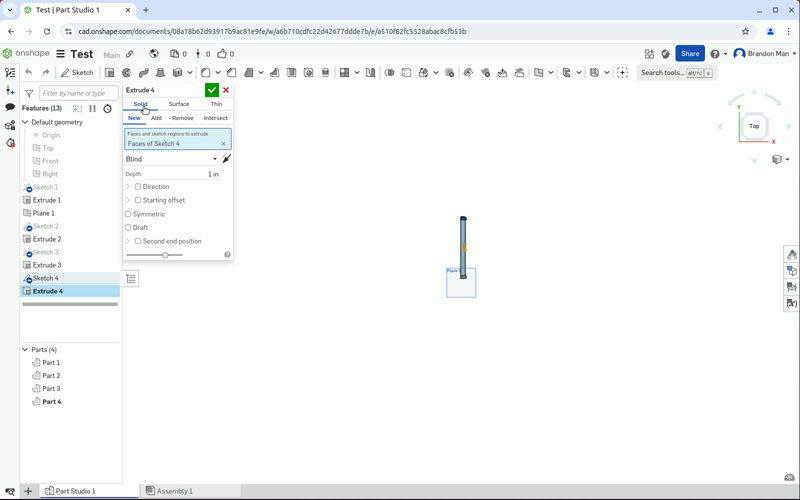
click(143, 106)
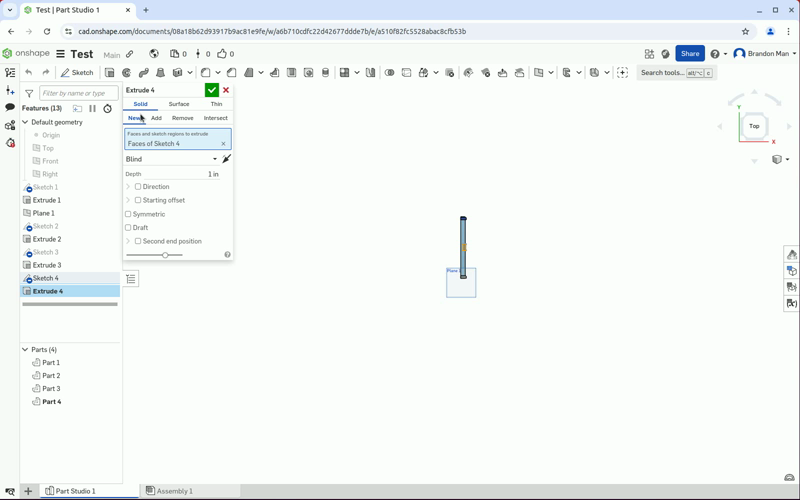
mouse_move(137, 120)
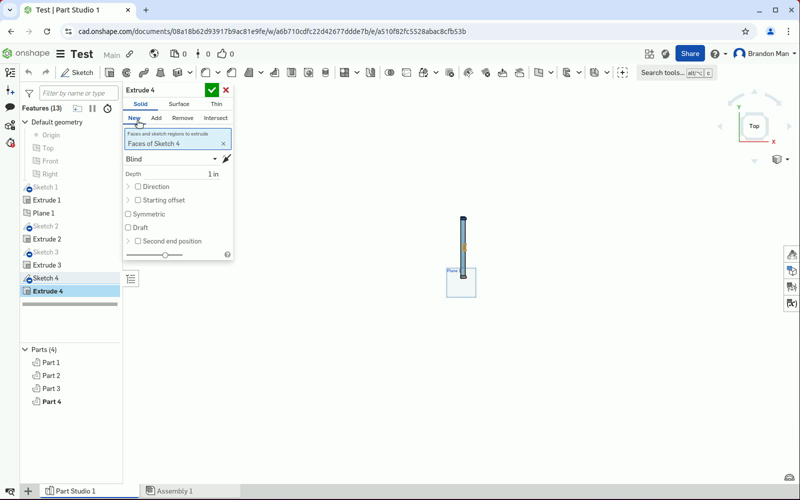
click(137, 120)
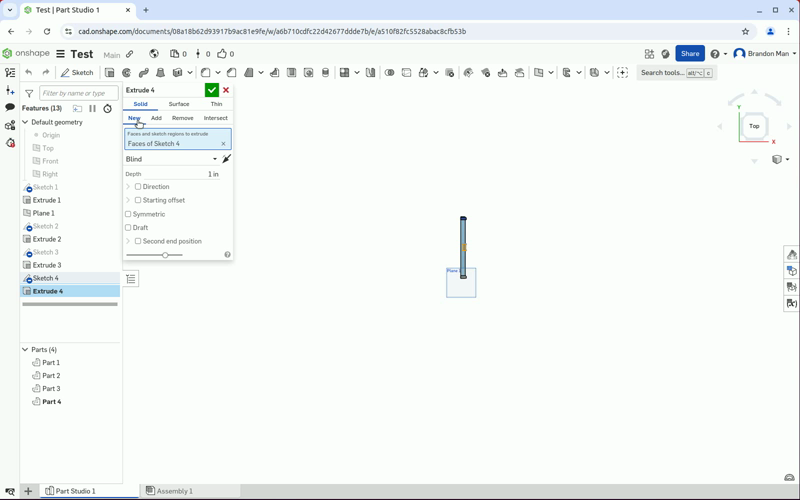
key(tab, 4)
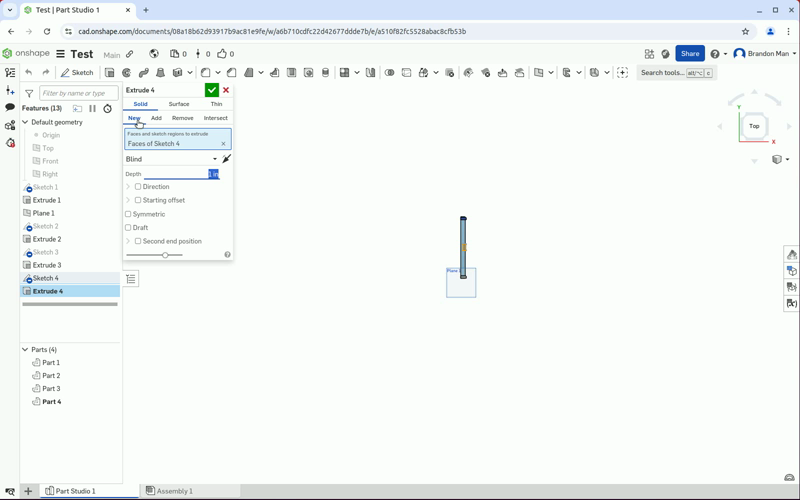
text(26.237)
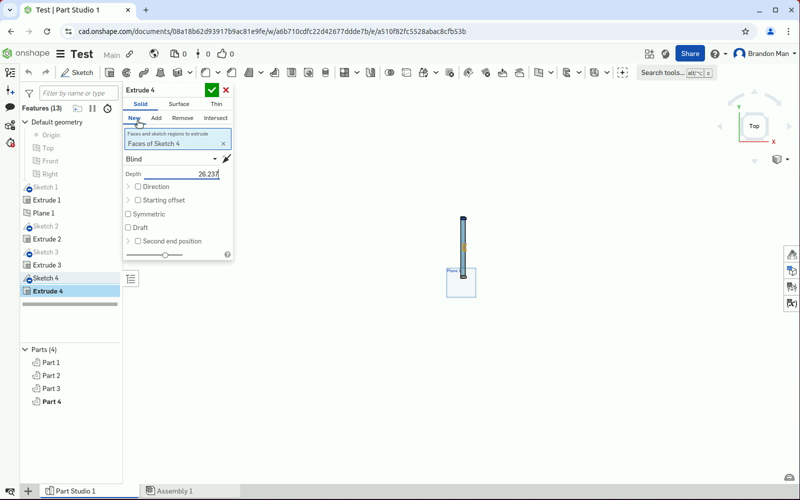
key(enter)
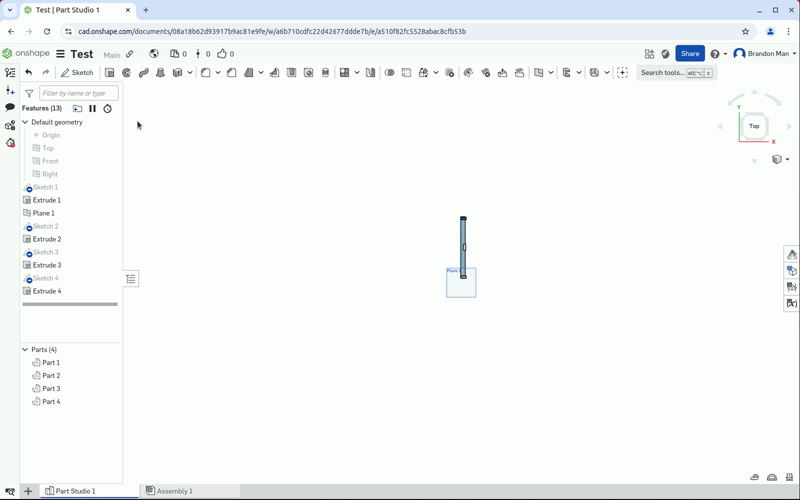
key(shift+h)
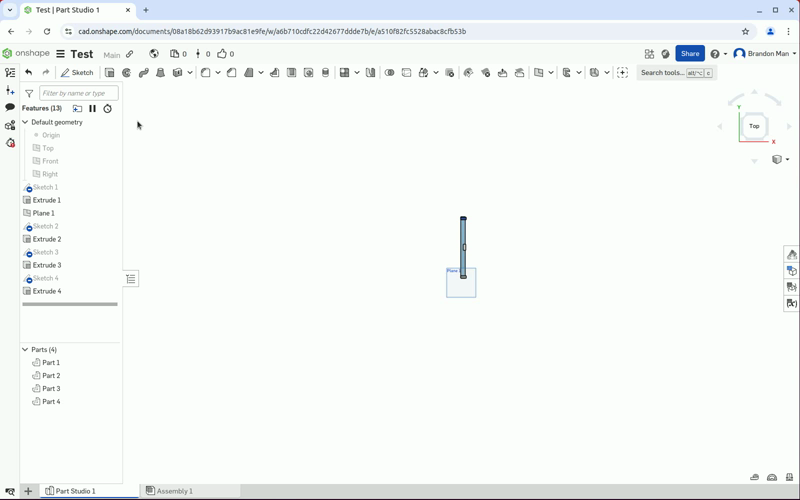
key(shift+h)
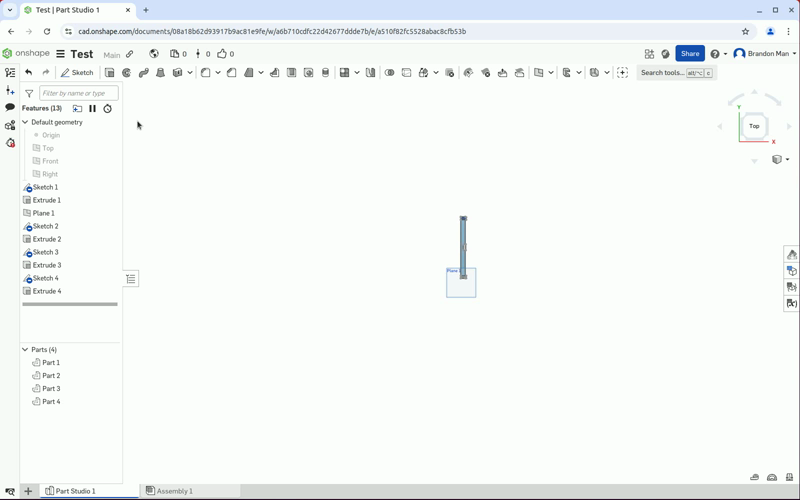
key(shift+7)
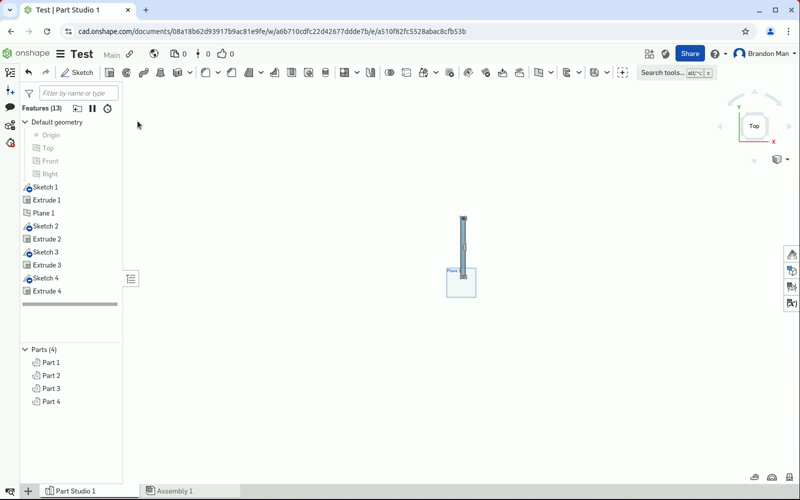
key(up, 3)
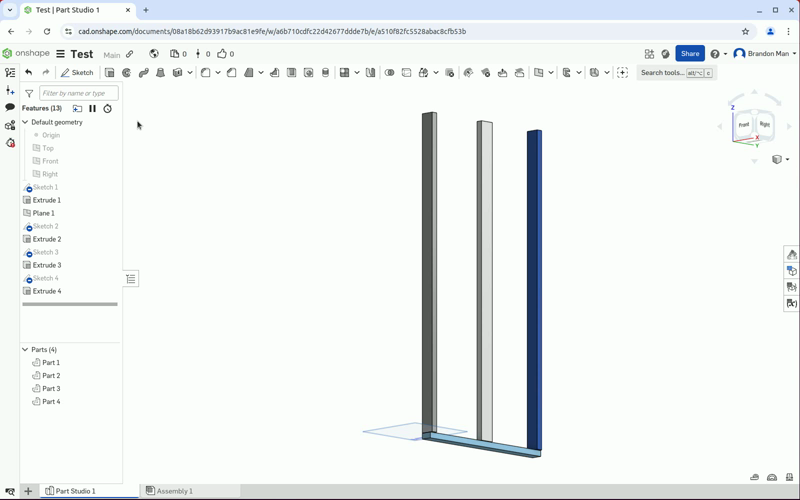
key(left, 3)
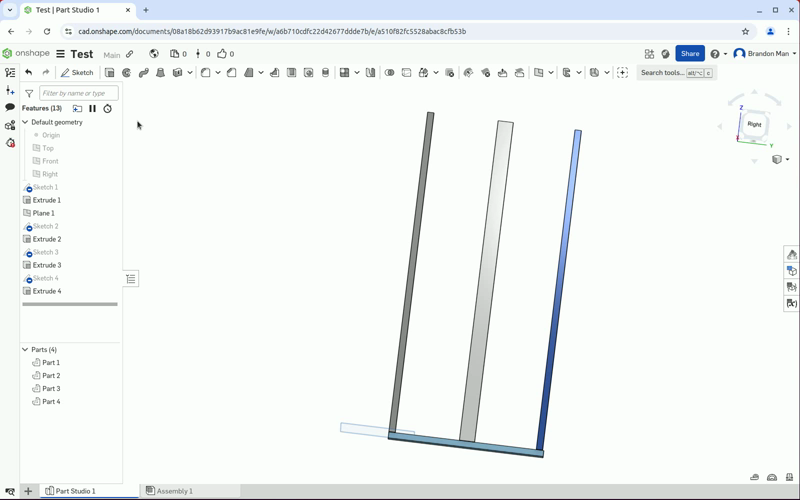
key(right, 3)
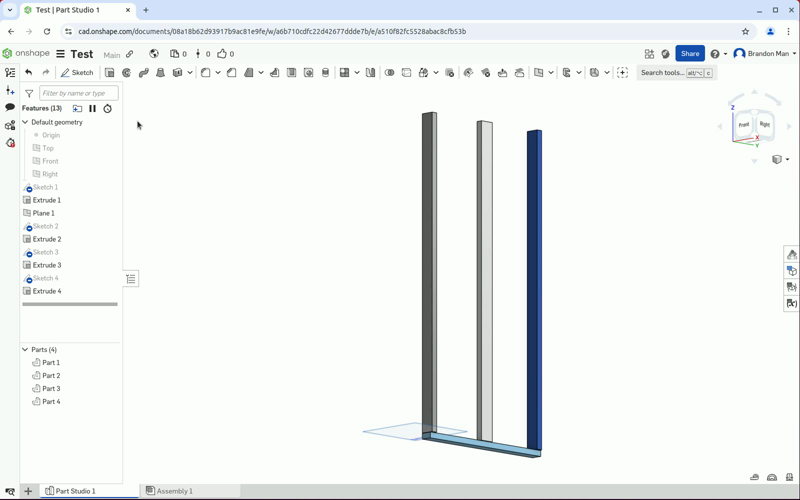
key(down, 3)
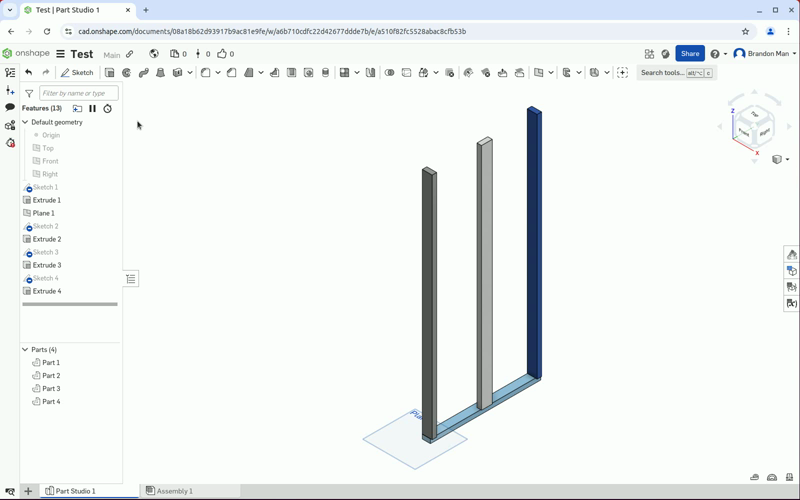
mouse_move(73, 189)
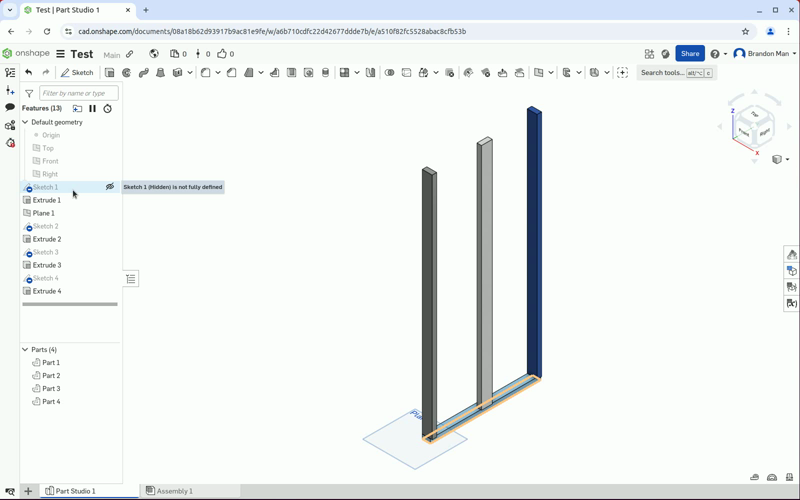
click(73, 189)